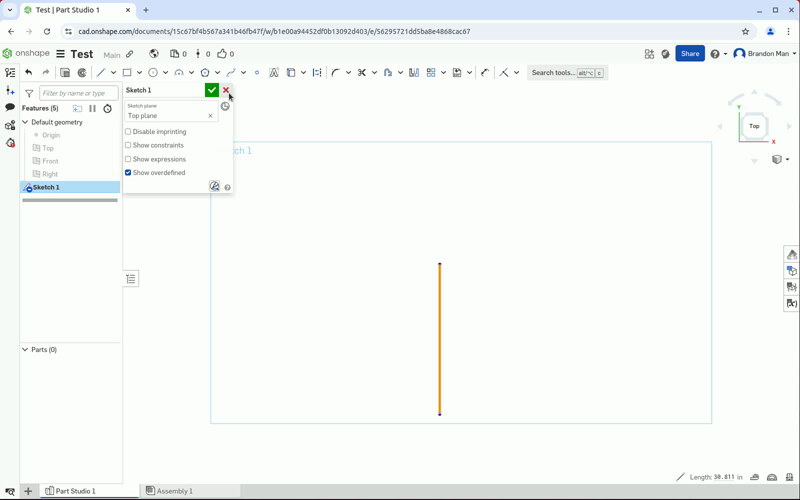
key(shift+h)
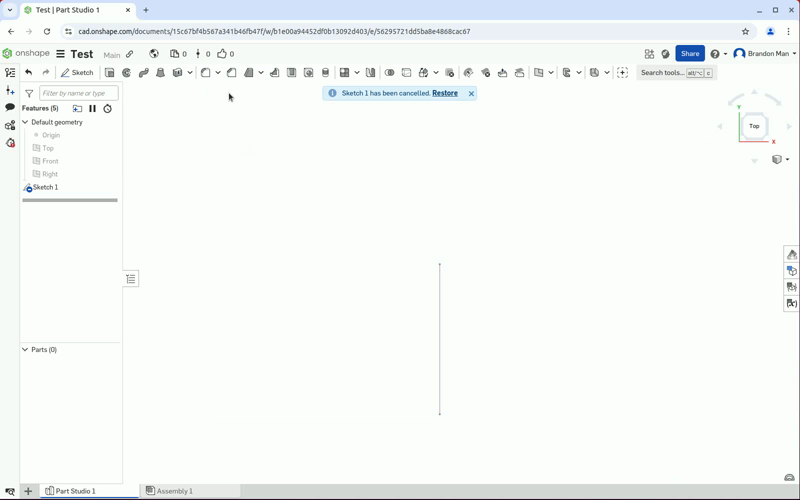
key(shift+s)
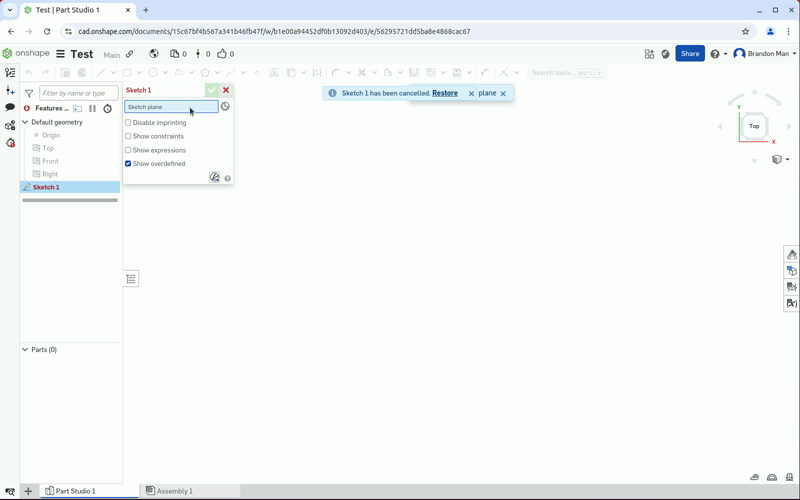
mouse_move(73, 150)
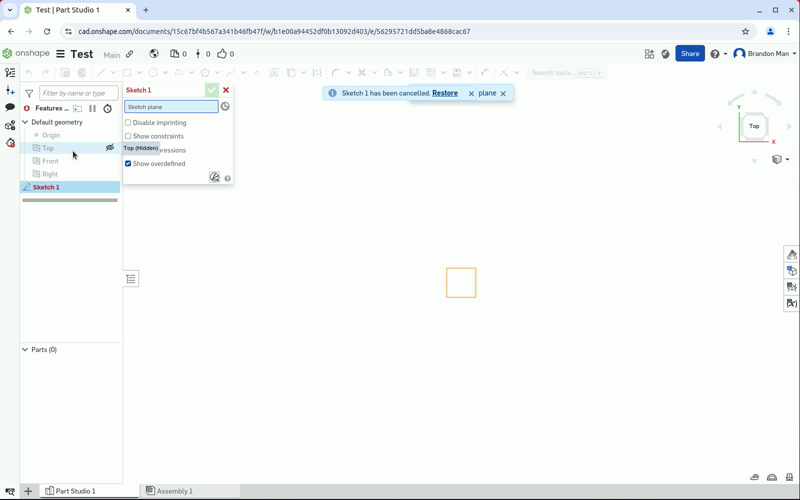
click(73, 150)
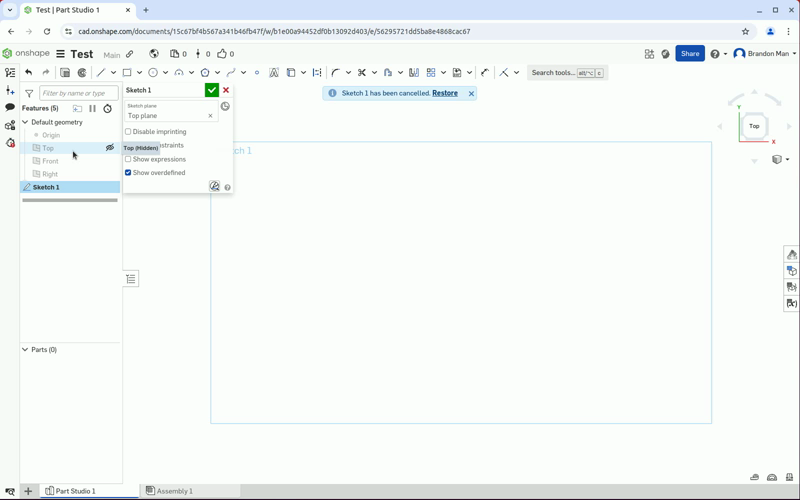
mouse_move(73, 352)
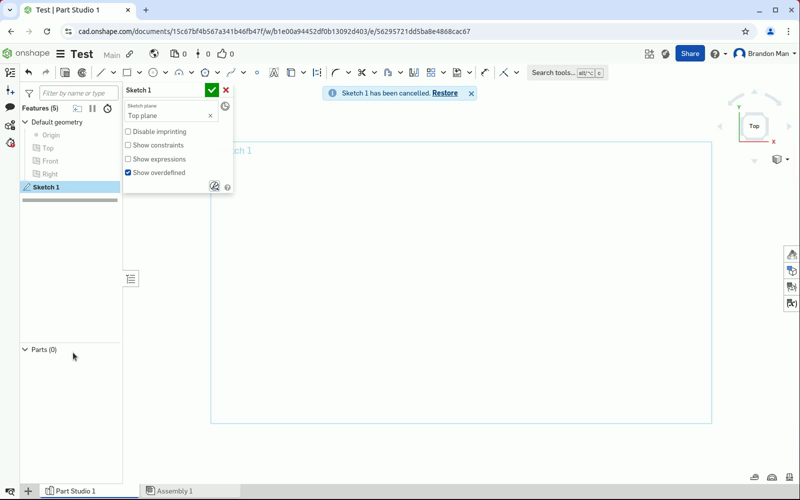
key(y)
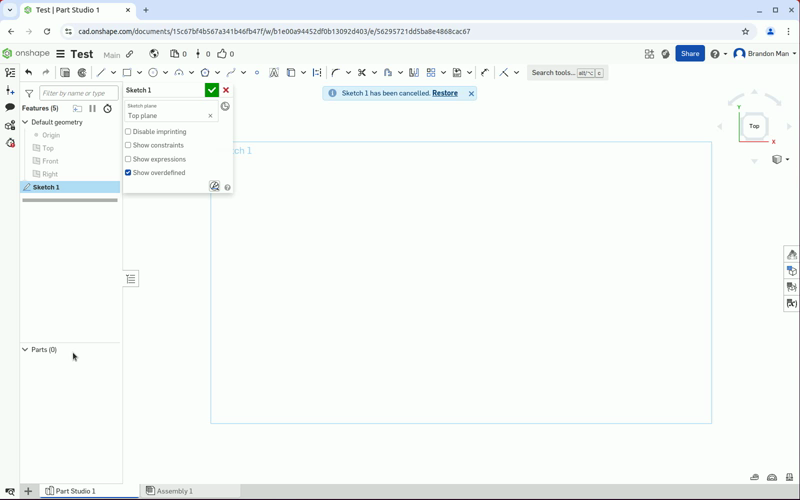
key(l)
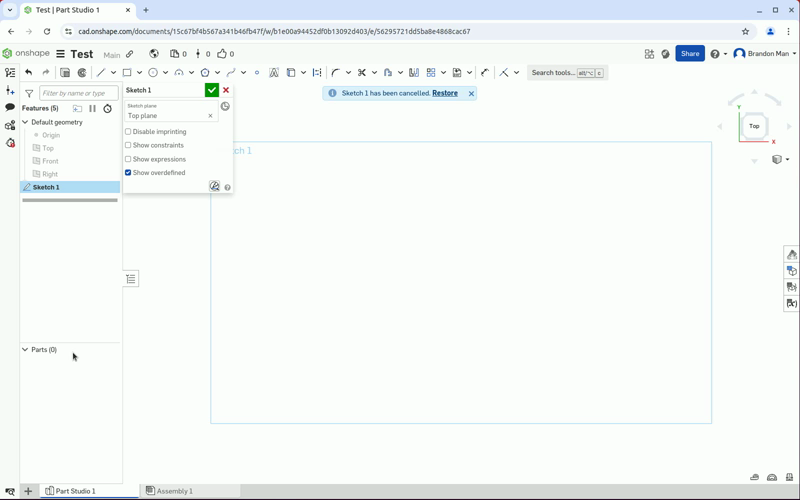
key_down(shift)
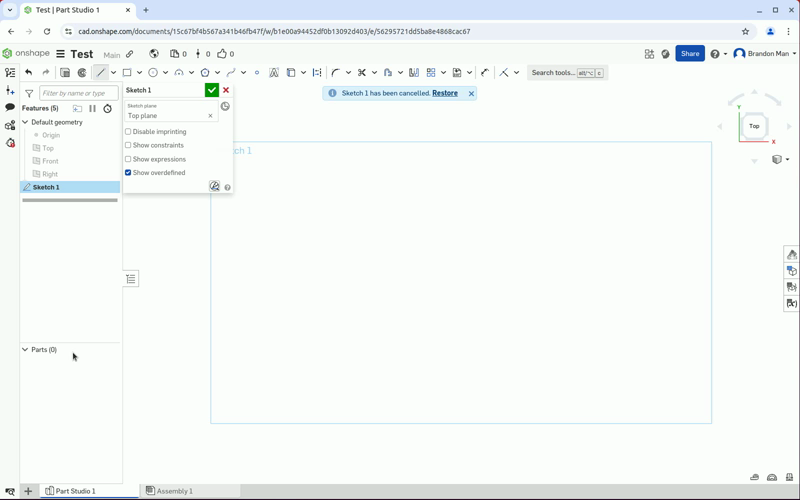
mouse_move(351, 335)
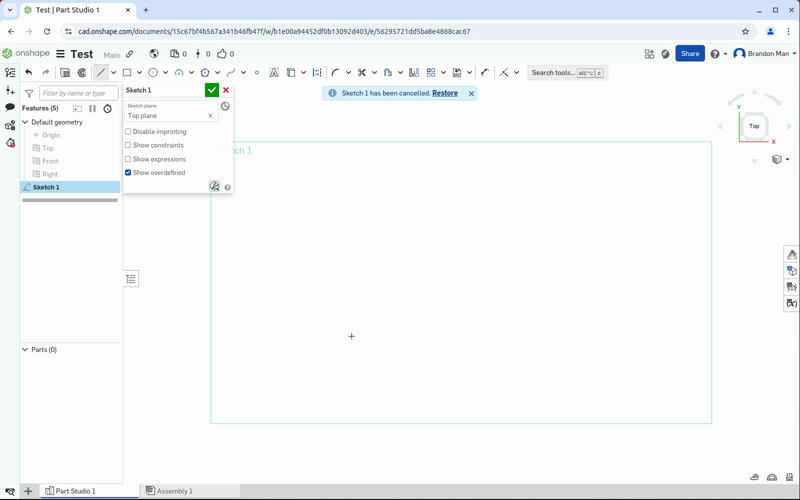
click(351, 335)
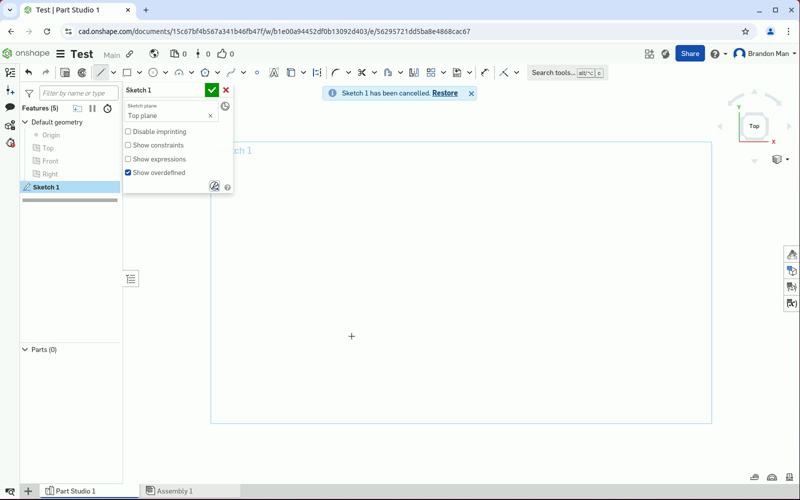
key_up(shift)
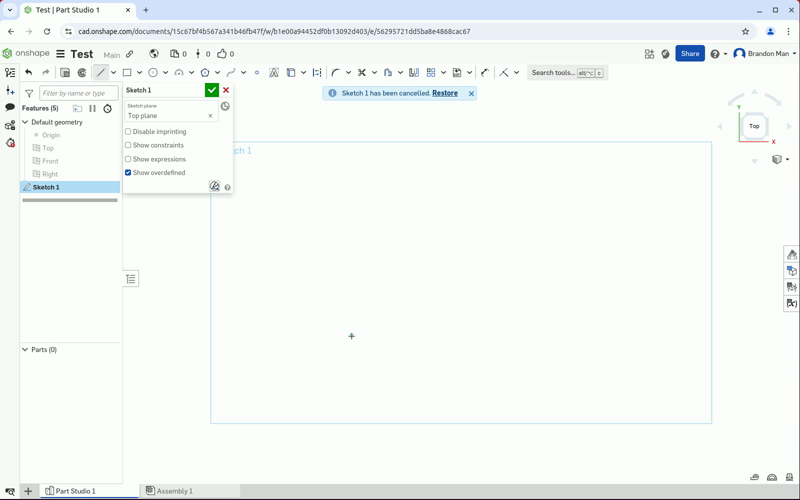
key_down(shift)
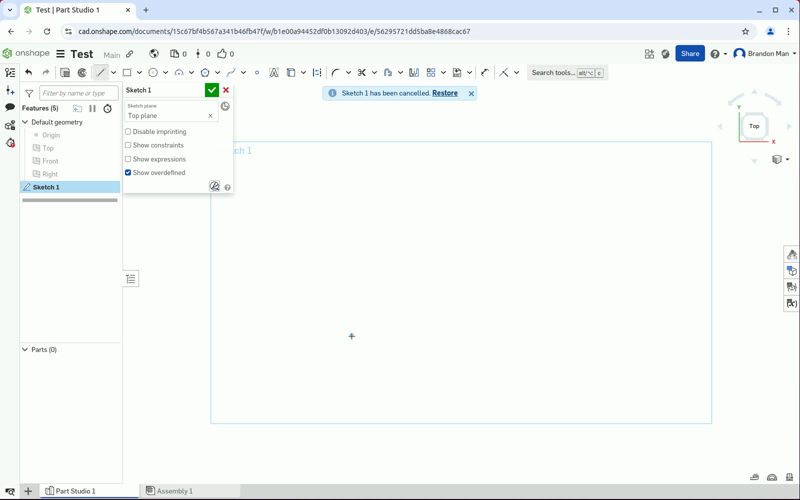
mouse_move(569, 335)
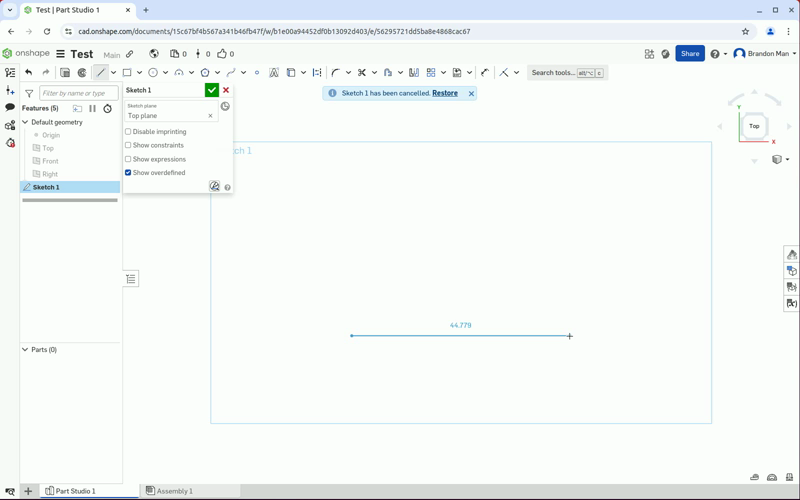
click(569, 335)
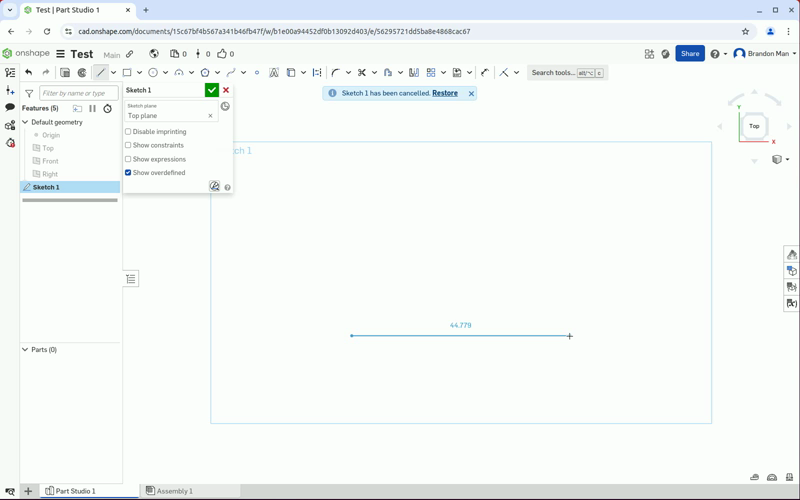
key_up(shift)
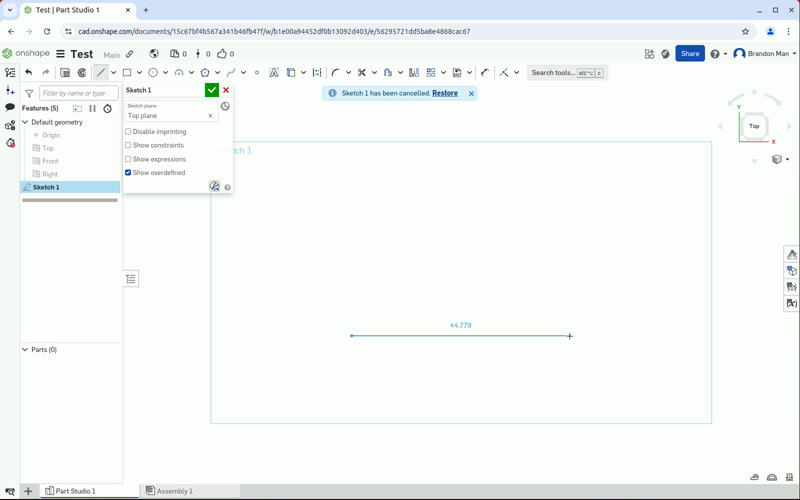
key_down(shift)
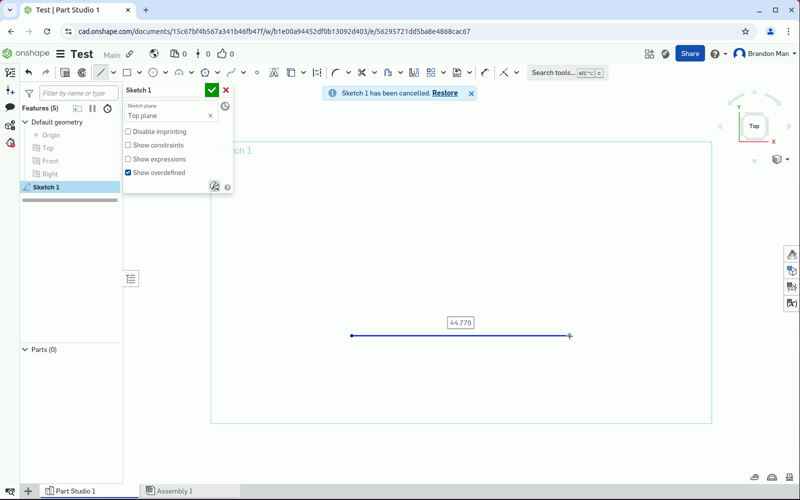
mouse_move(569, 230)
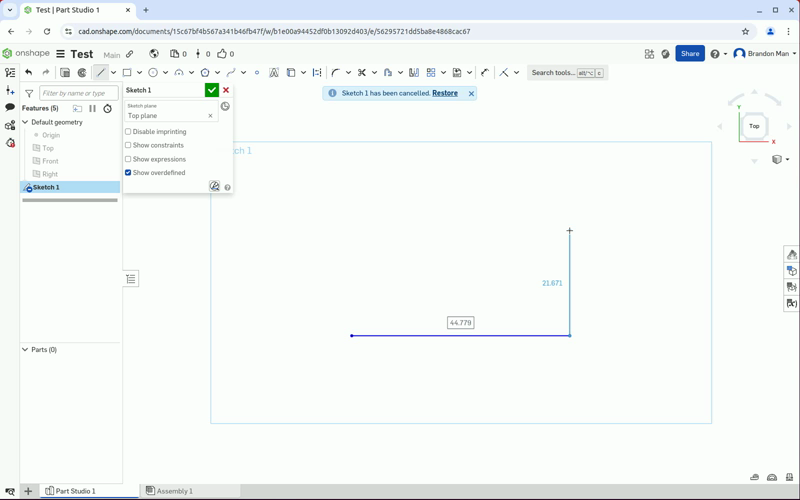
click(569, 230)
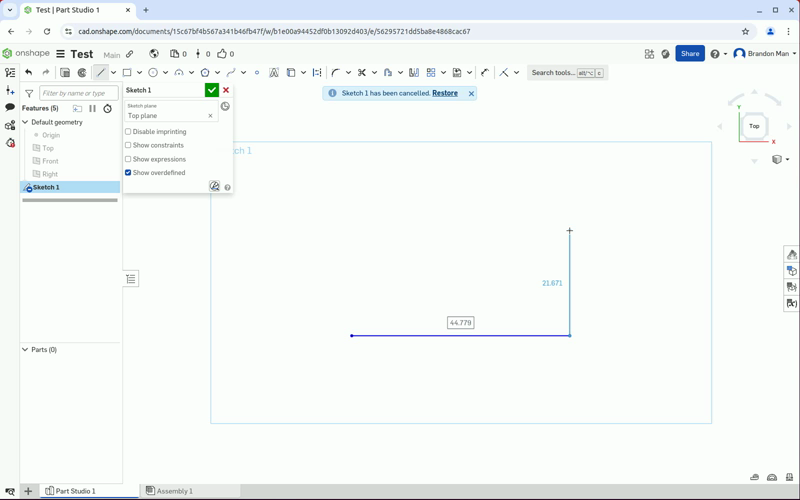
key_up(shift)
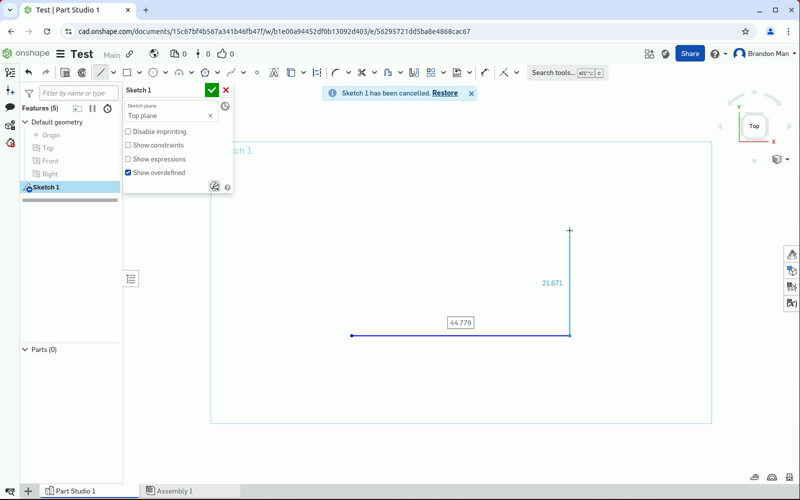
key_down(shift)
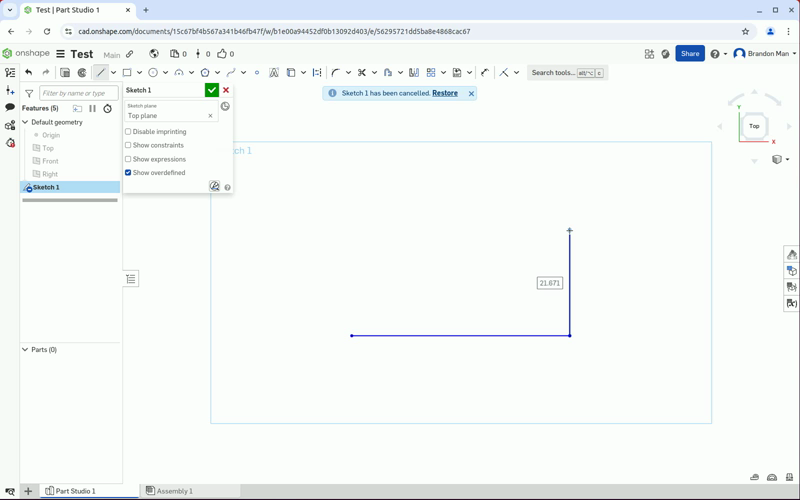
mouse_move(351, 230)
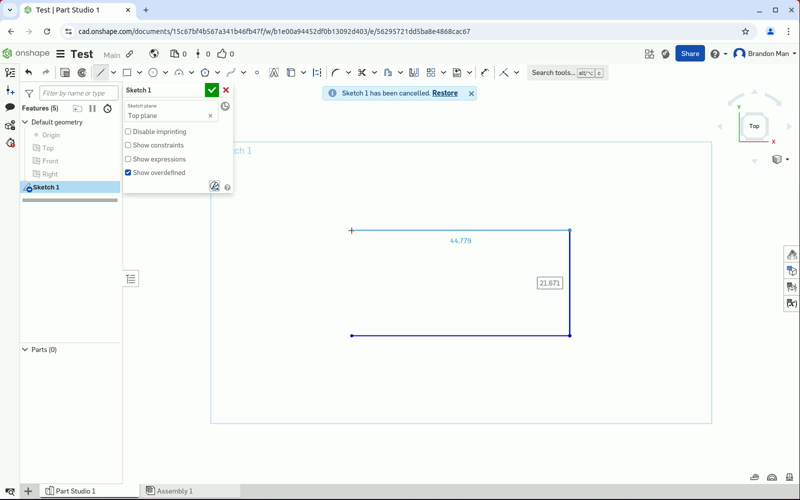
click(351, 230)
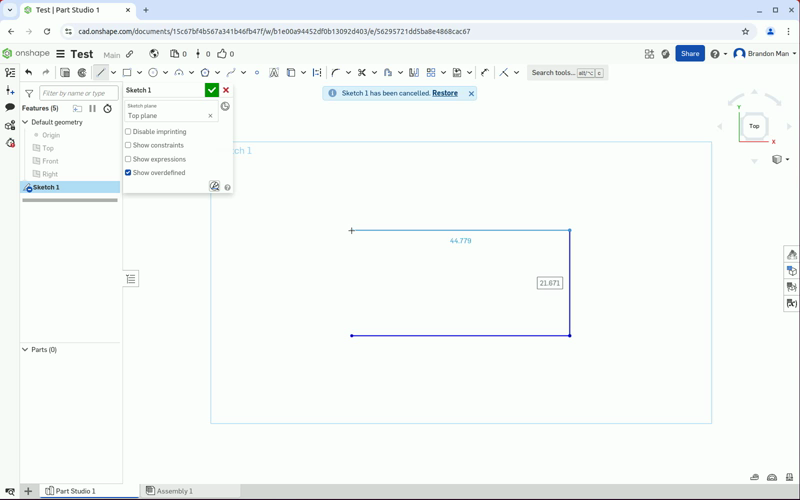
key_up(shift)
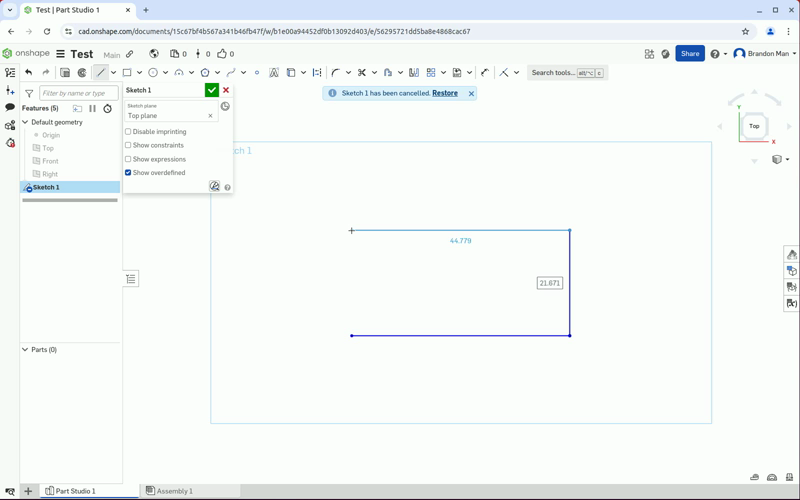
key_down(shift)
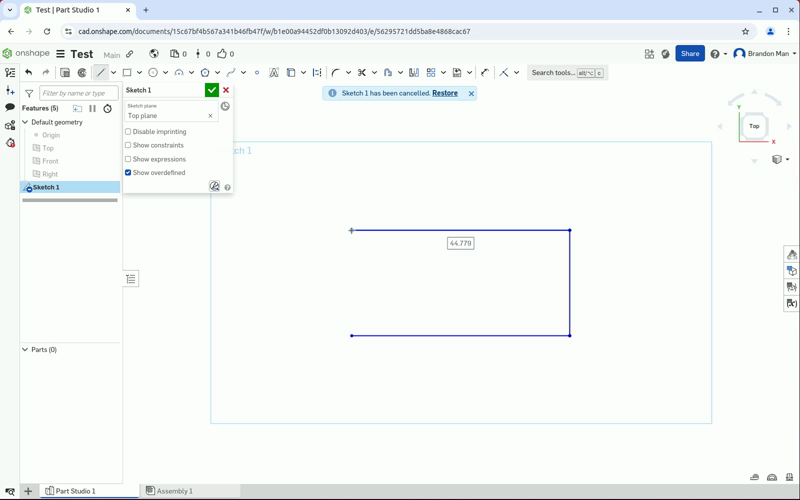
mouse_move(351, 335)
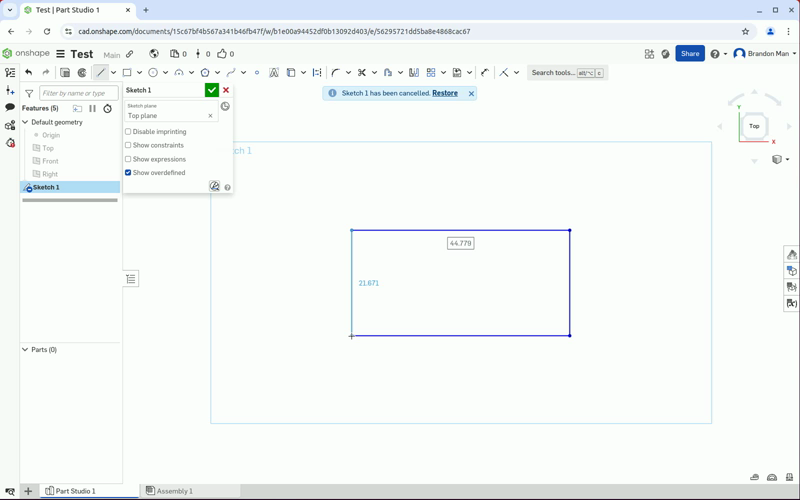
key_up(shift)
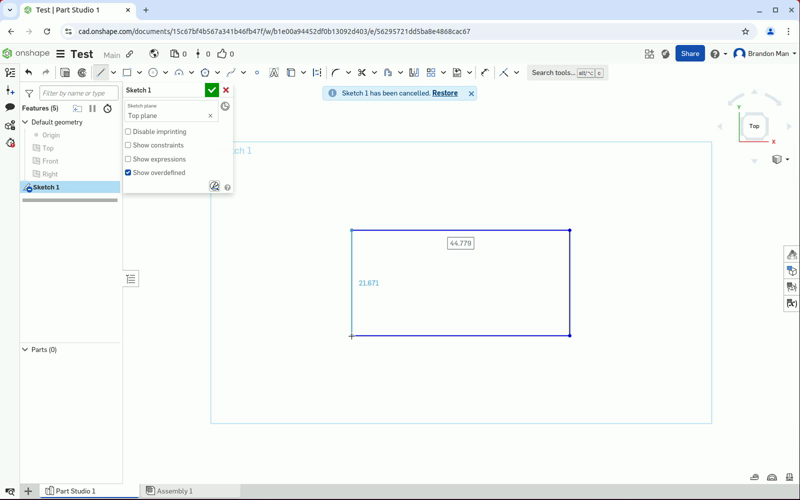
click(351, 335)
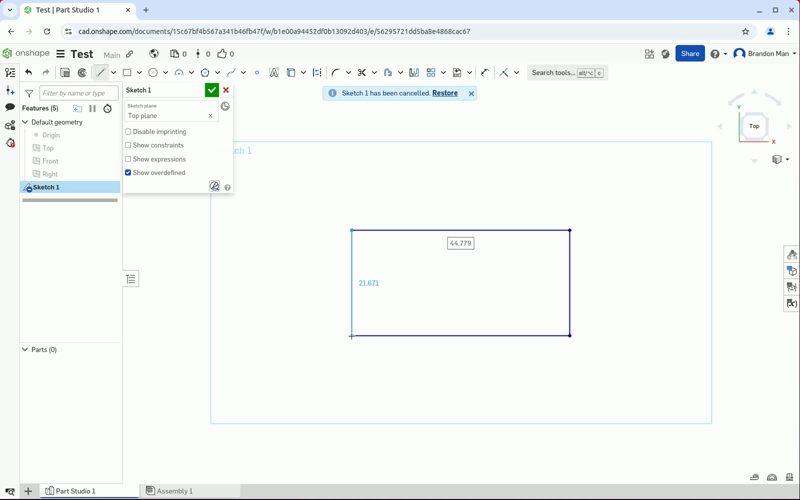
key(esc)
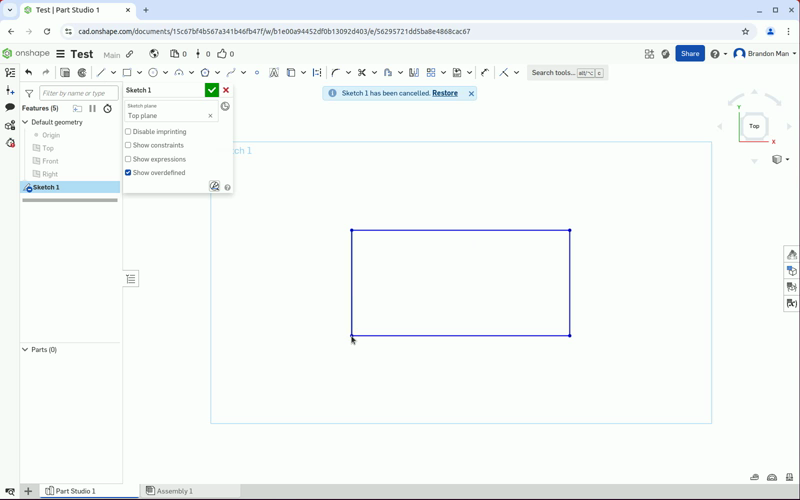
mouse_move(398, 284)
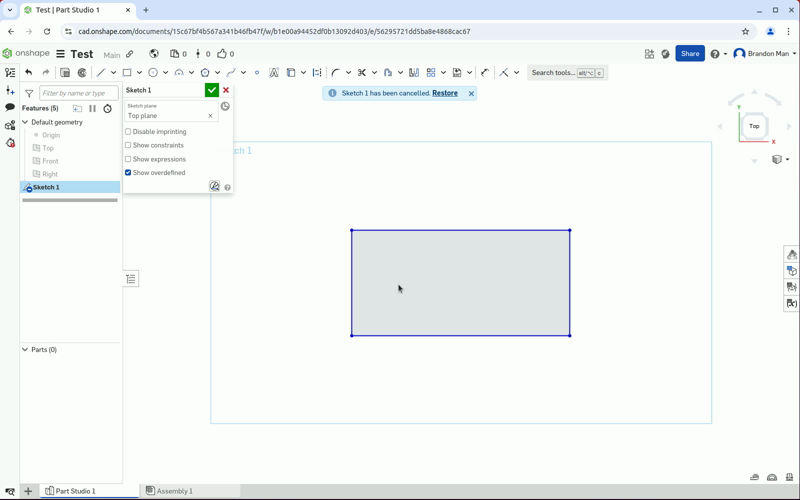
click(398, 284)
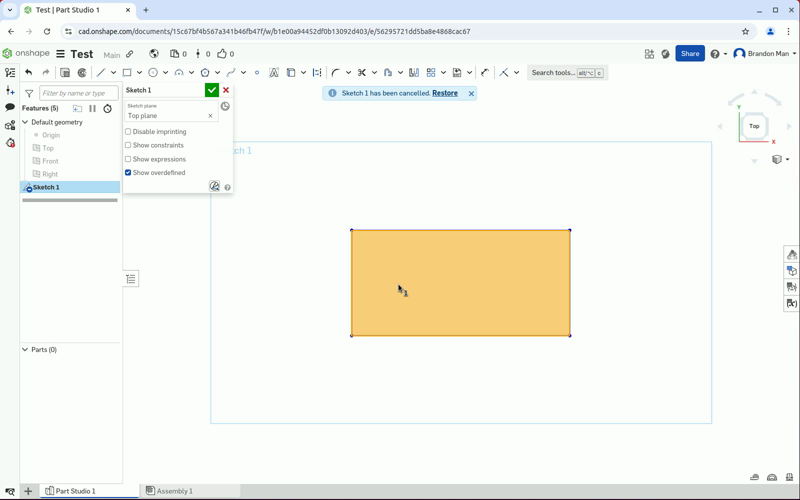
mouse_move(73, 352)
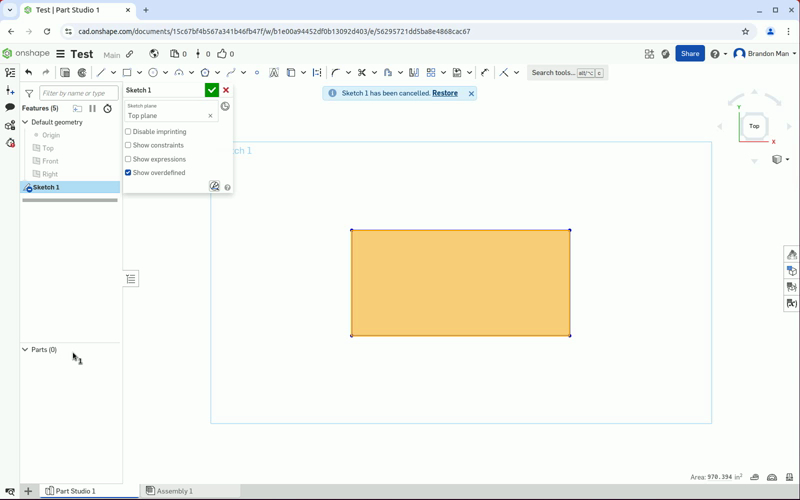
key(shift+y)
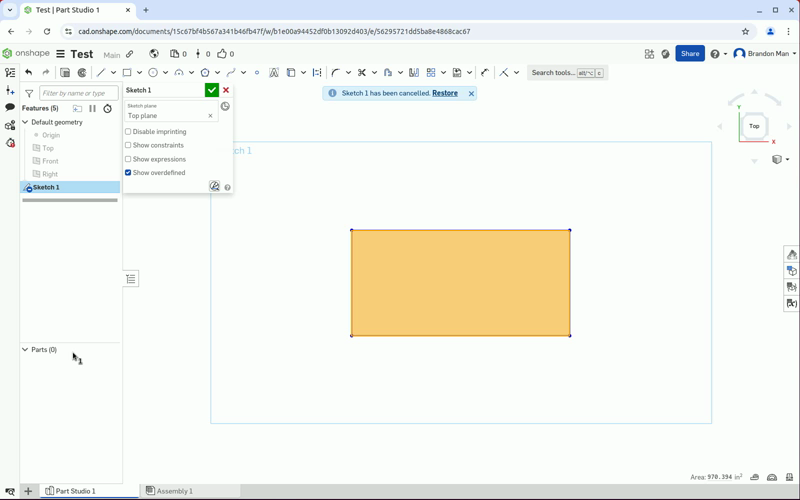
key(shift+e)
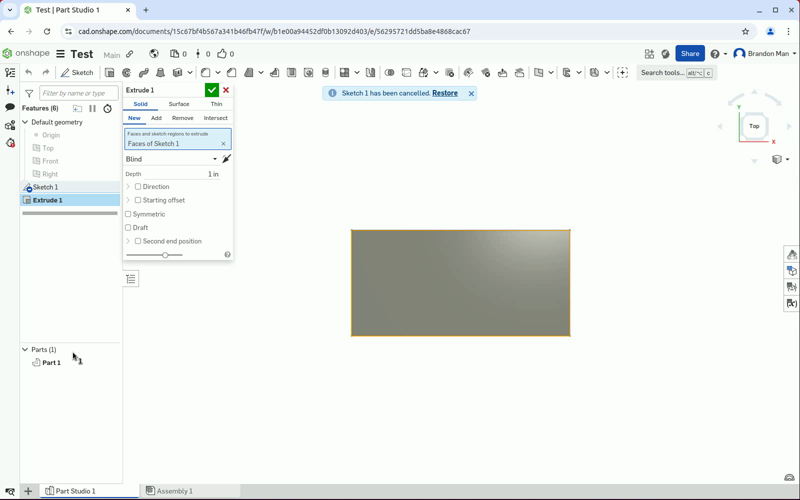
mouse_move(143, 106)
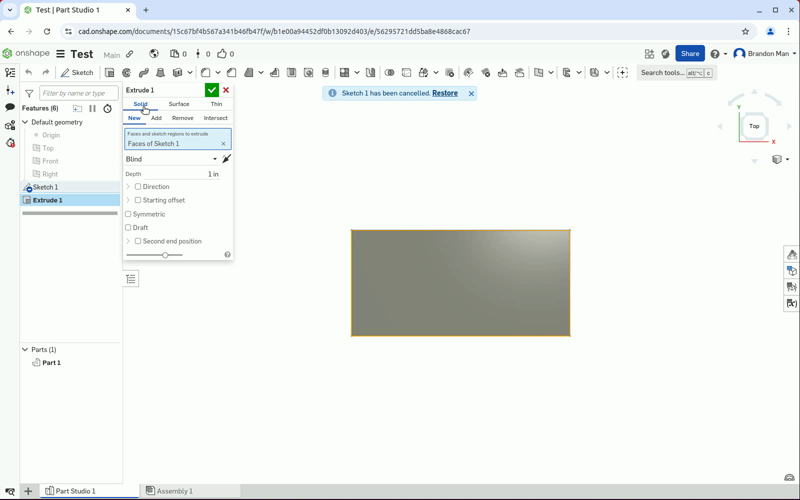
click(143, 106)
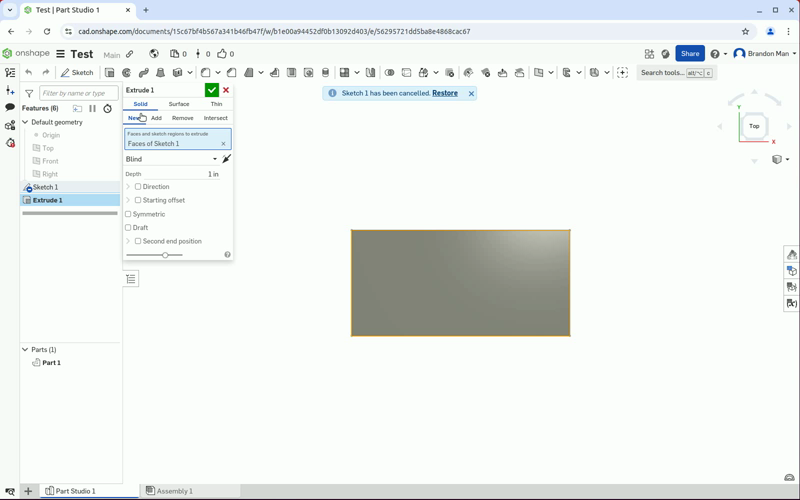
mouse_move(137, 120)
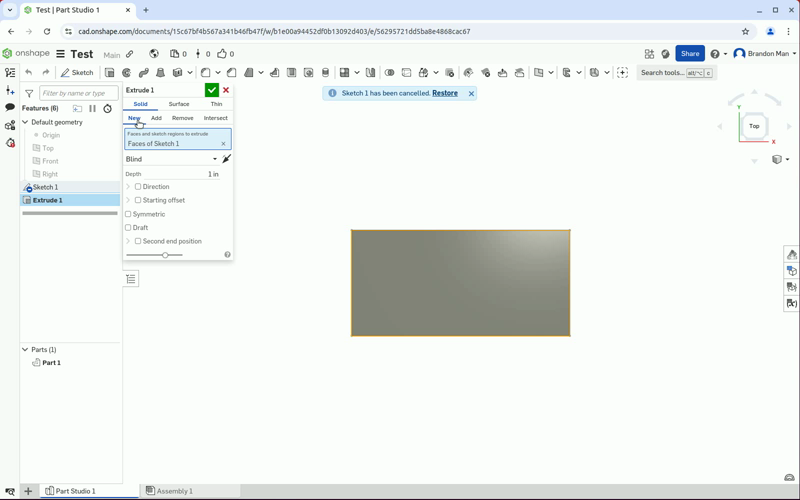
click(137, 120)
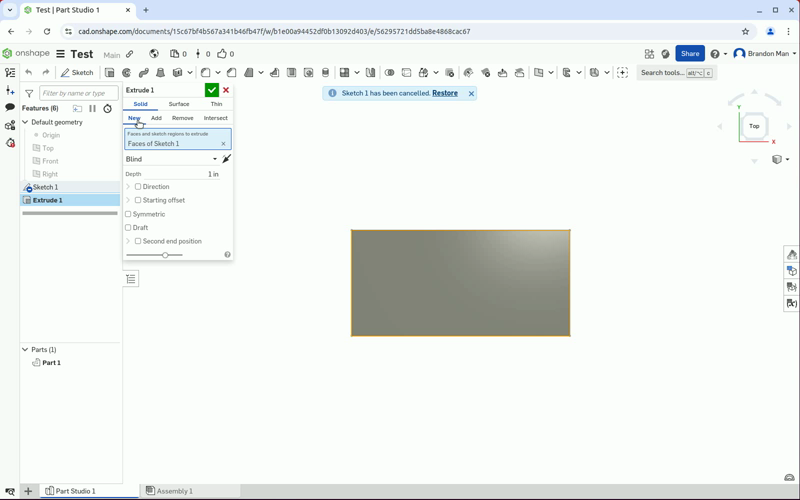
key(tab, 4)
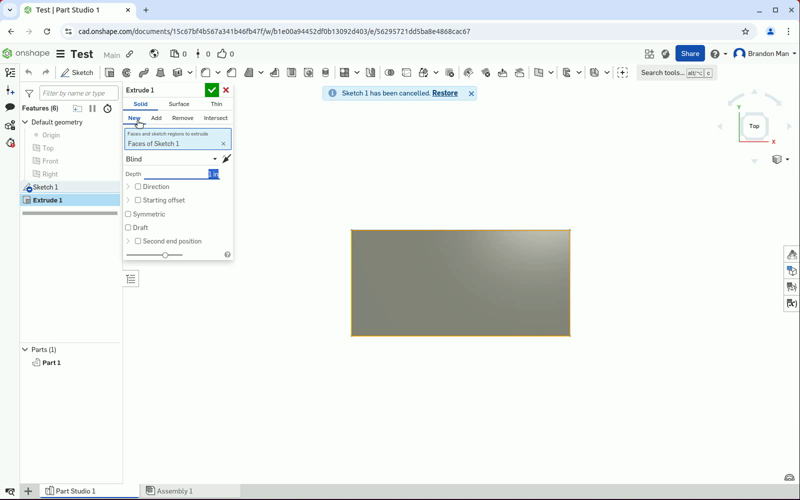
text(4.574)
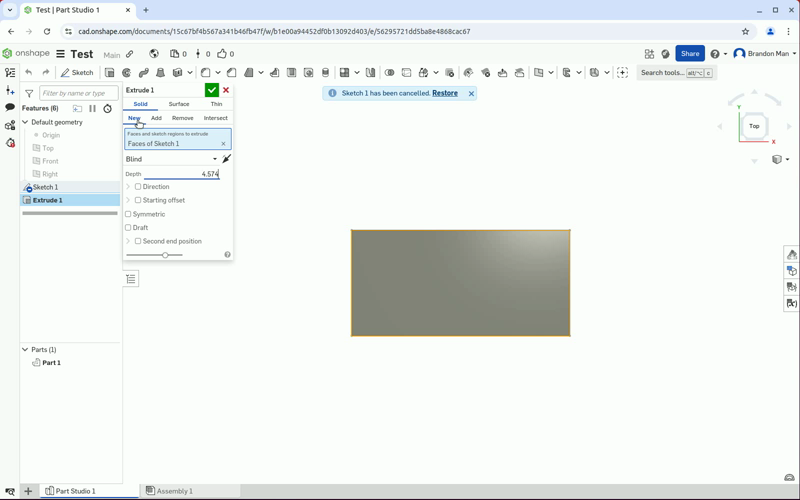
key(enter)
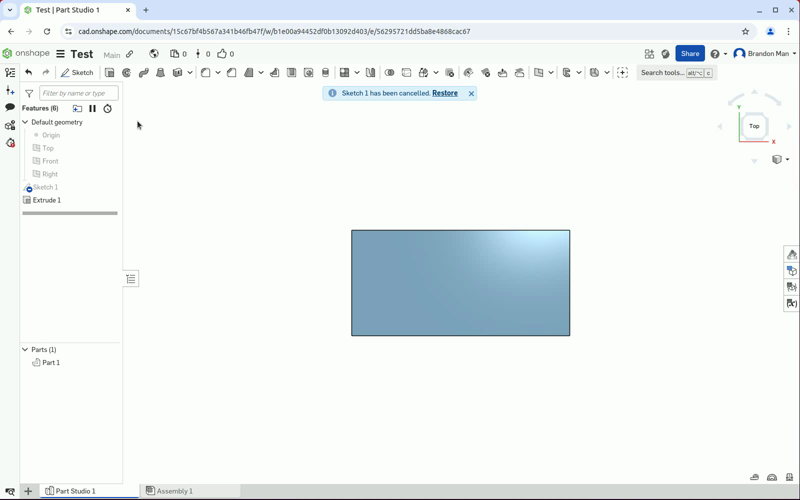
key(shift+h)
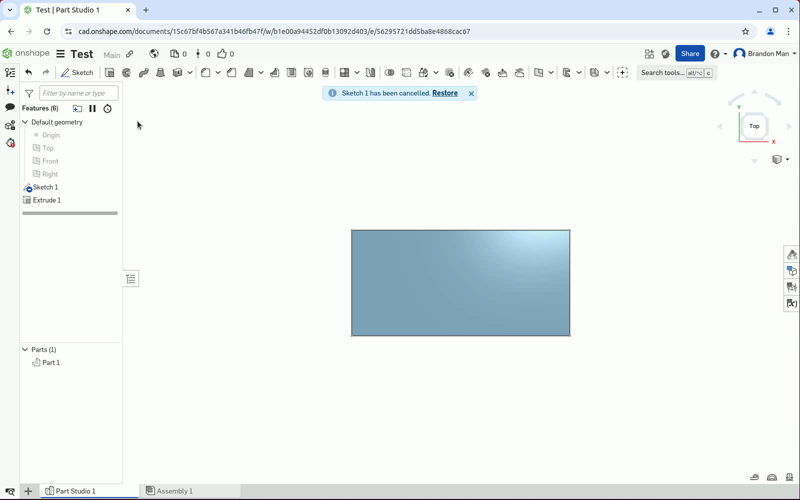
key(shift+h)
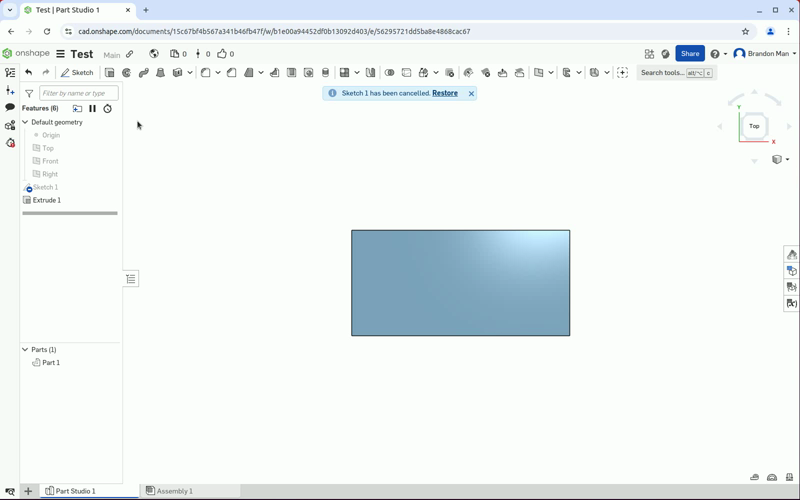
mouse_move(73, 189)
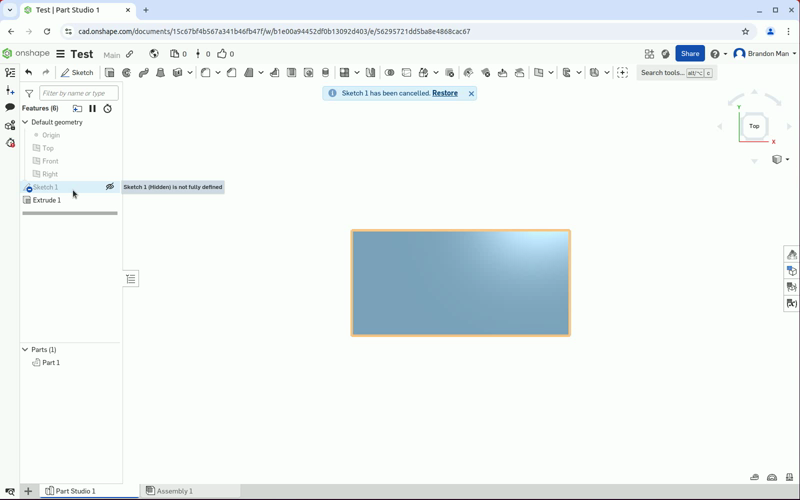
click(73, 189)
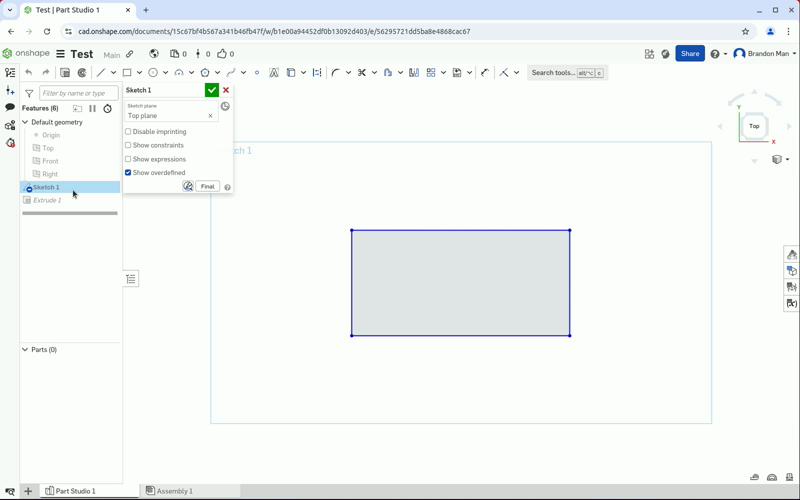
mouse_move(229, 92)
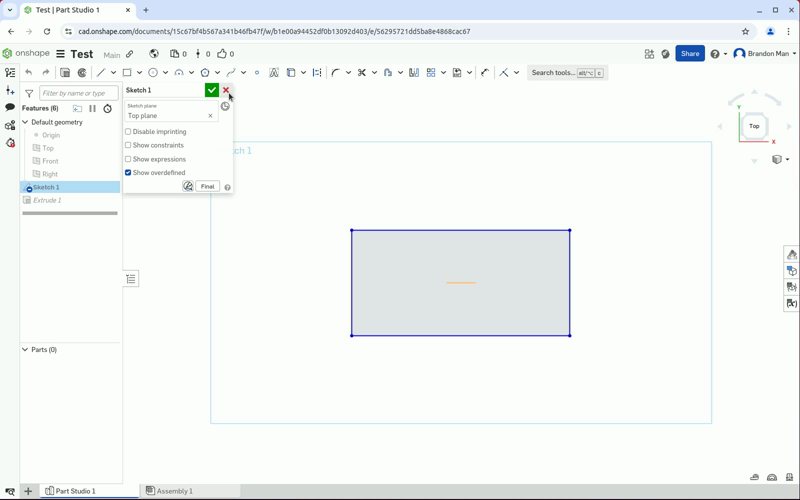
click(229, 92)
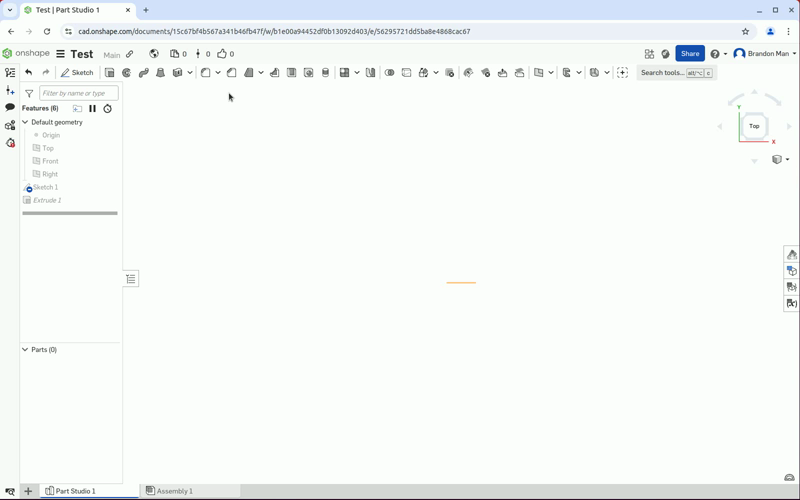
mouse_move(73, 352)
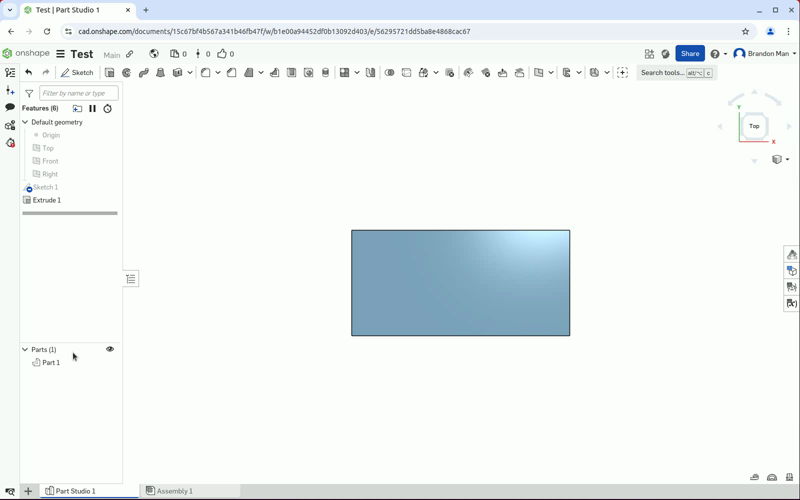
key(y)
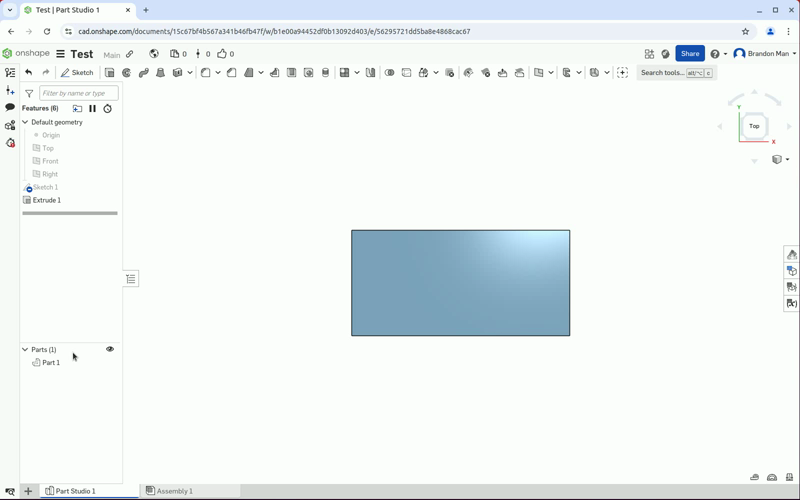
key(shift+p)
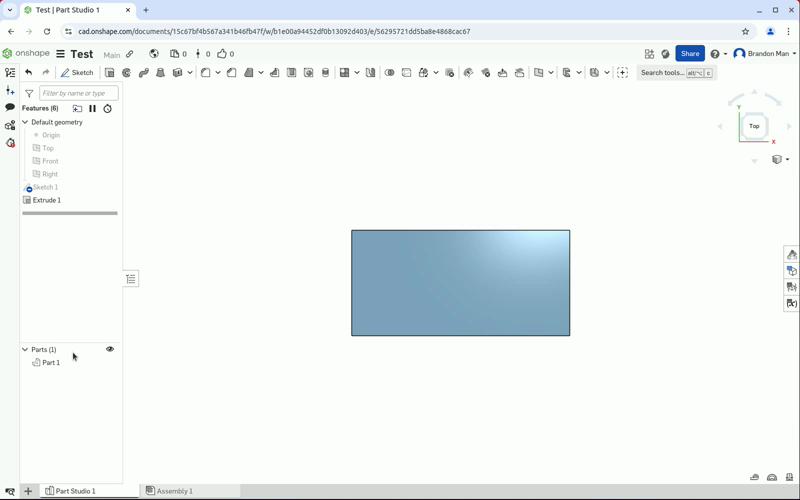
key(space)
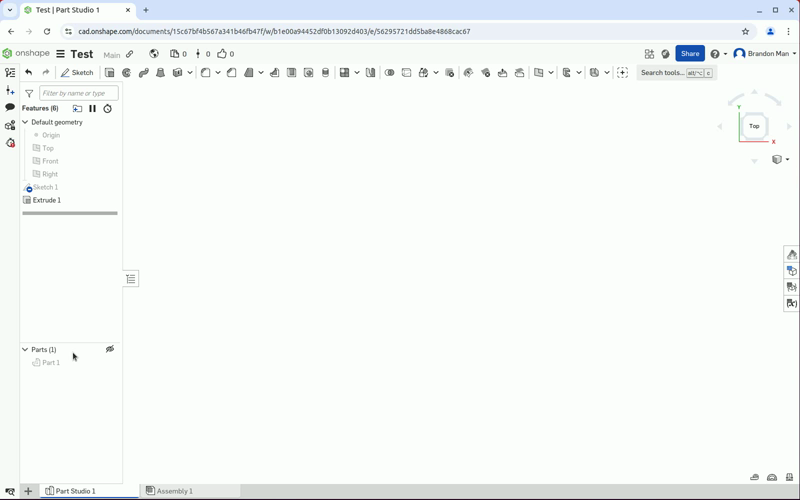
key_down(shift)
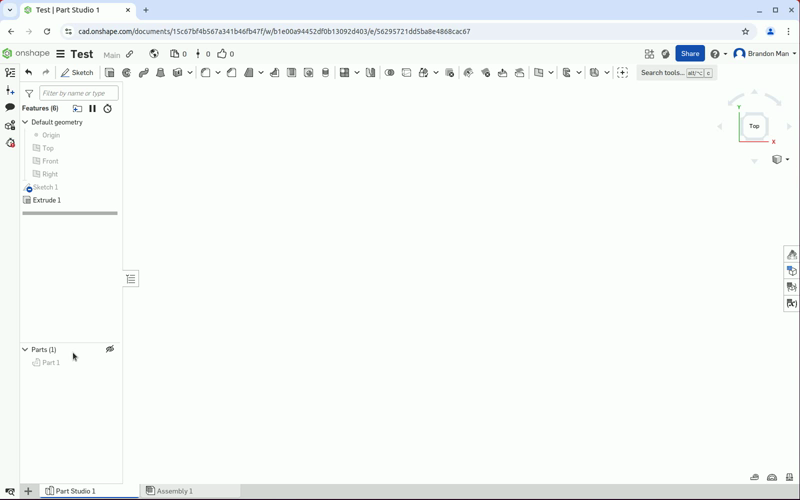
key(up)
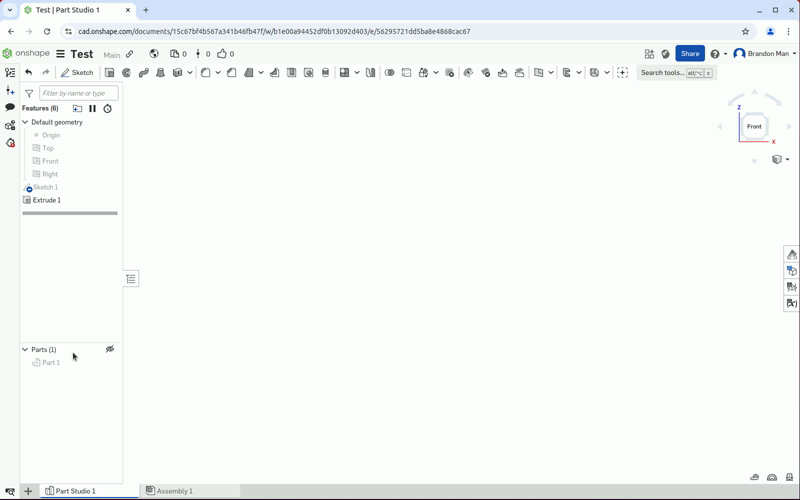
key_up(shift)
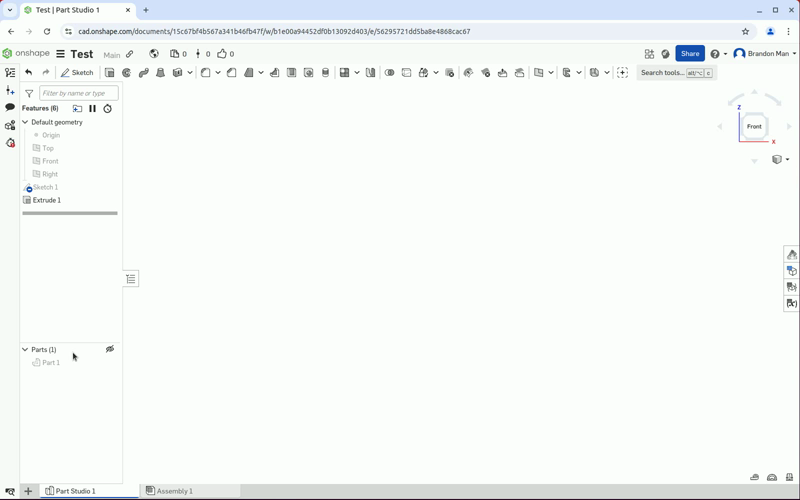
key(space)
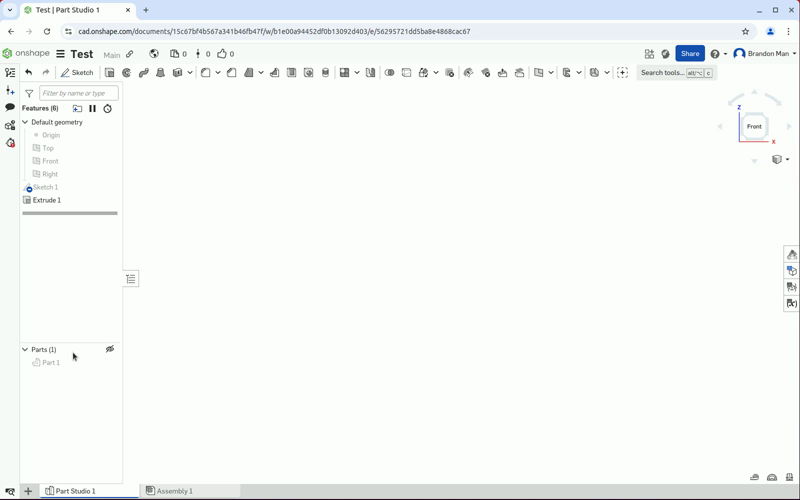
key_down(shift)
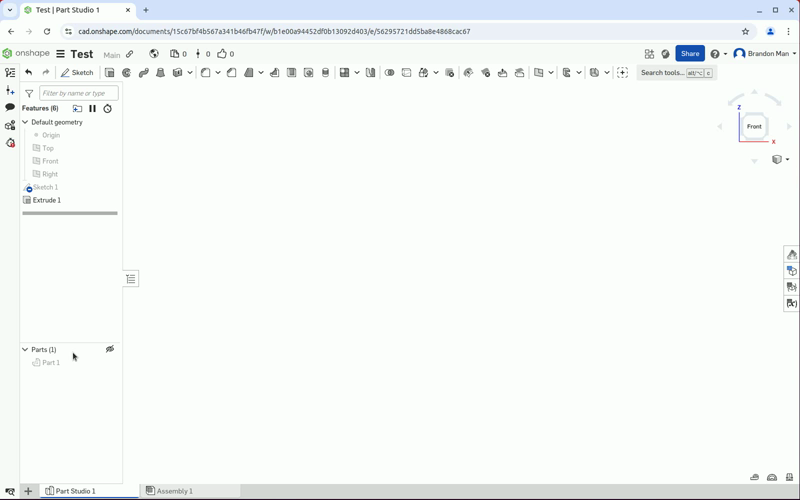
key(left)
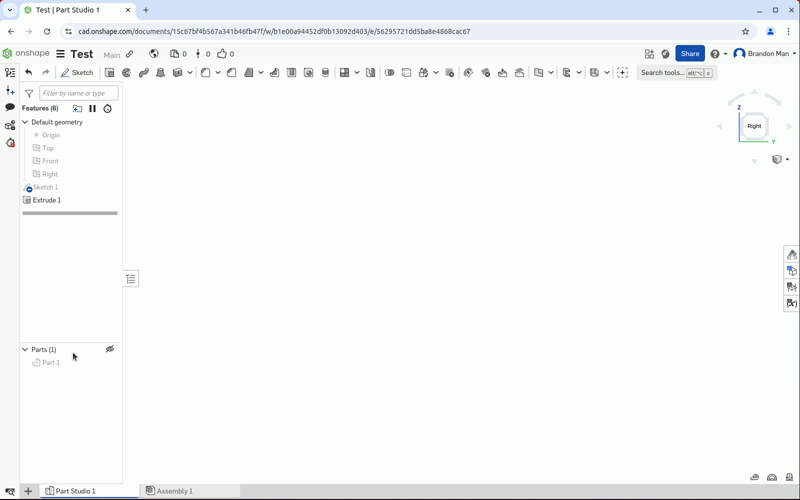
key_up(shift)
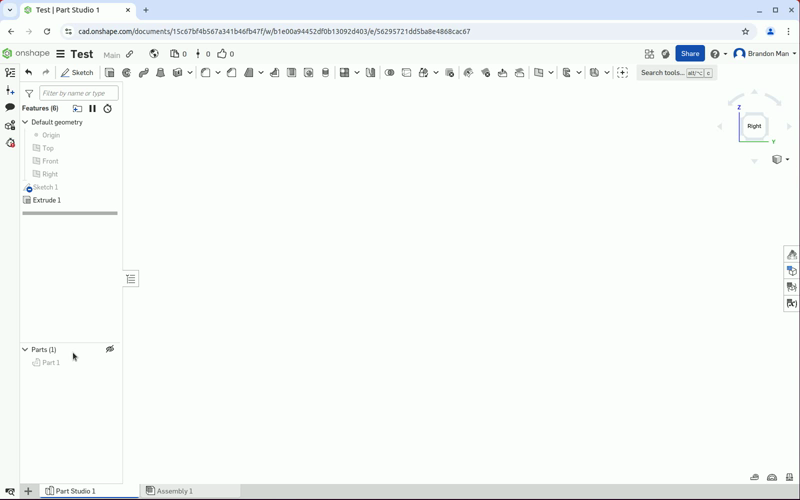
mouse_move(73, 352)
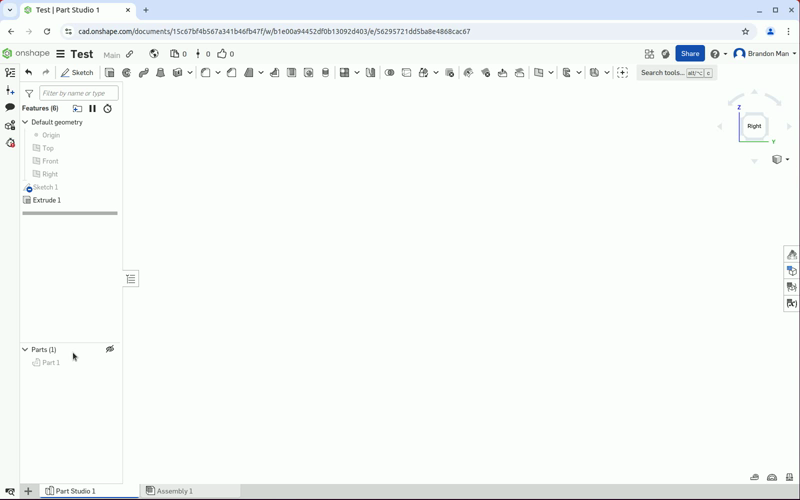
key(shift+y)
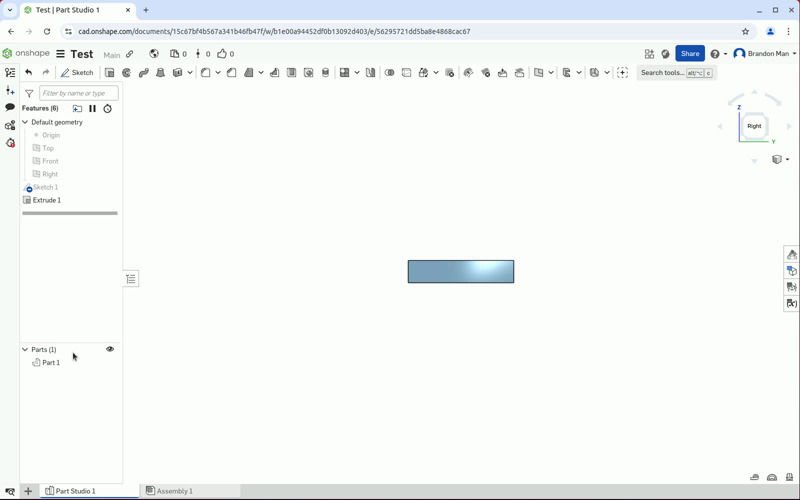
mouse_move(541, 75)
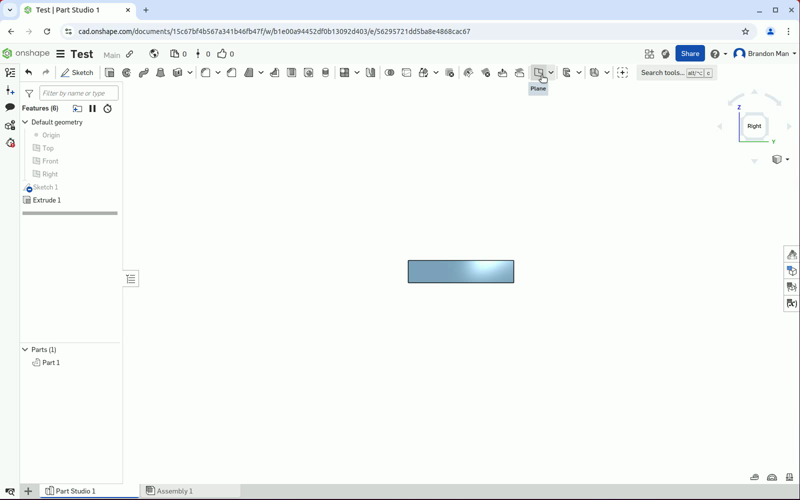
click(541, 75)
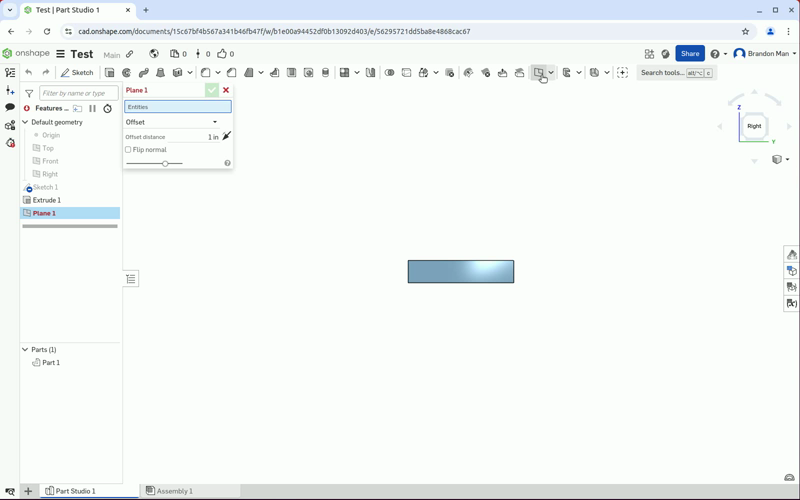
mouse_move(73, 176)
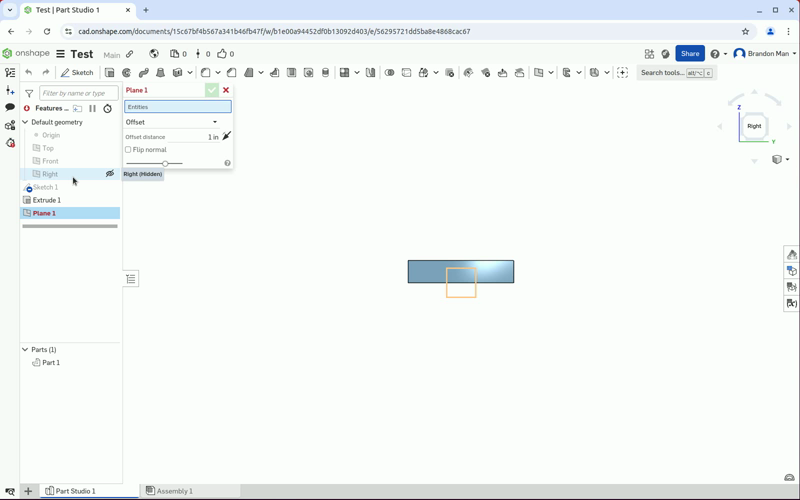
click(73, 176)
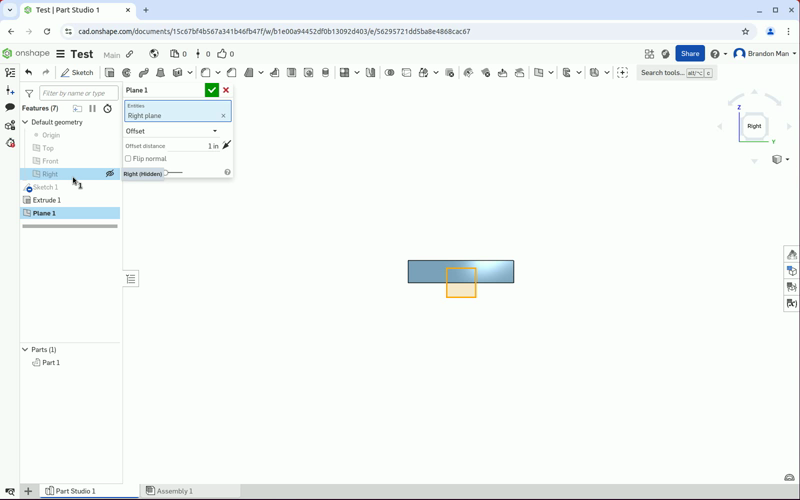
key(tab, 2)
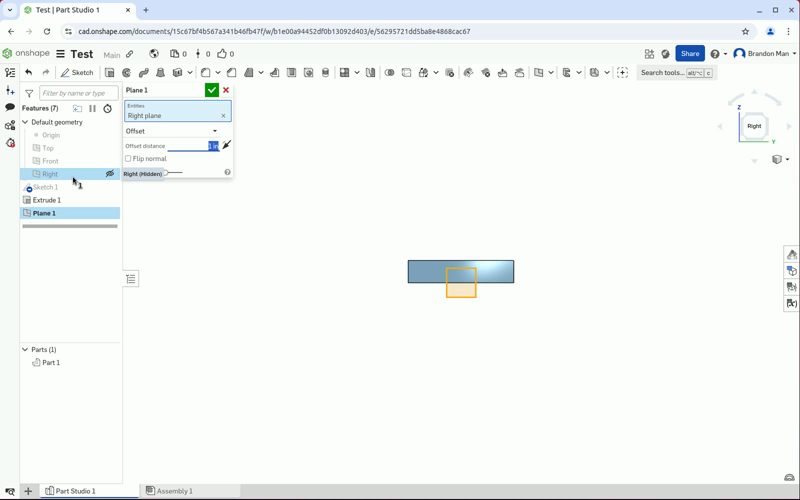
text(22.4)
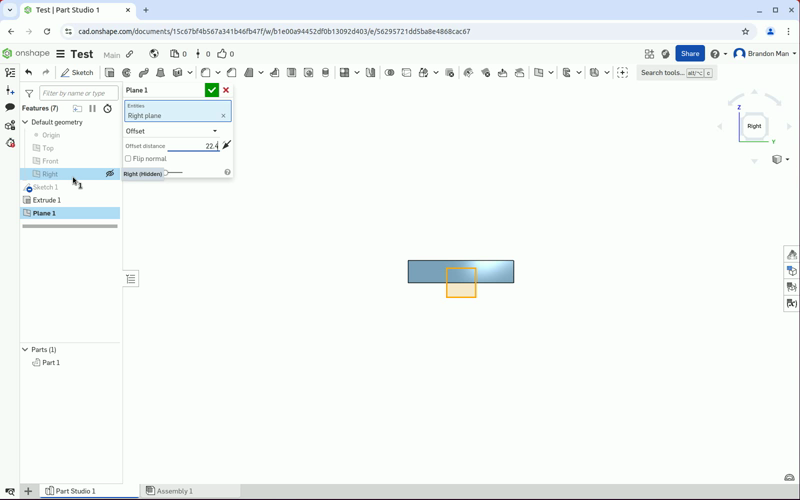
key(enter, 2)
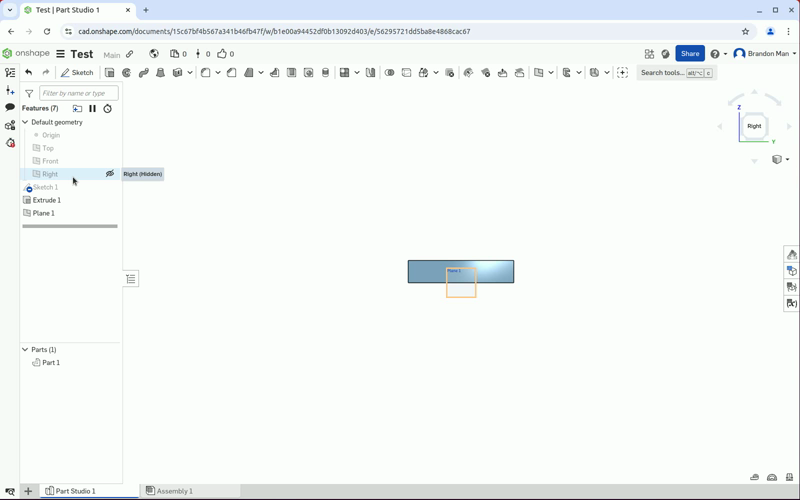
key(shift+s)
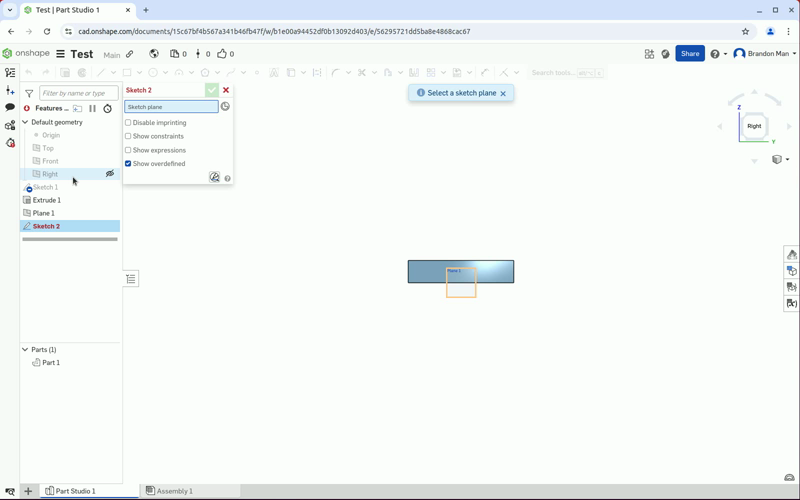
mouse_move(73, 215)
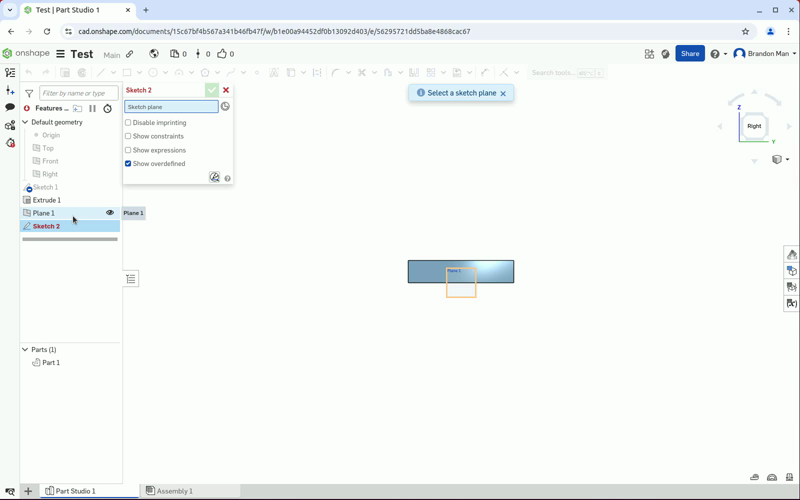
click(73, 215)
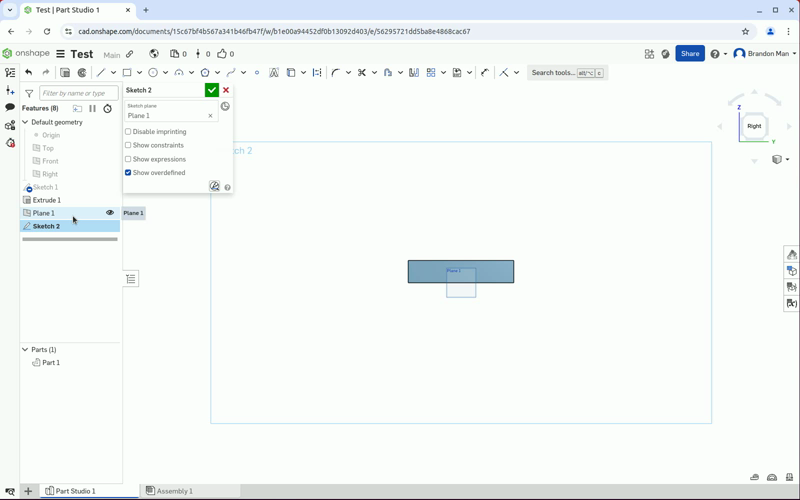
mouse_move(73, 352)
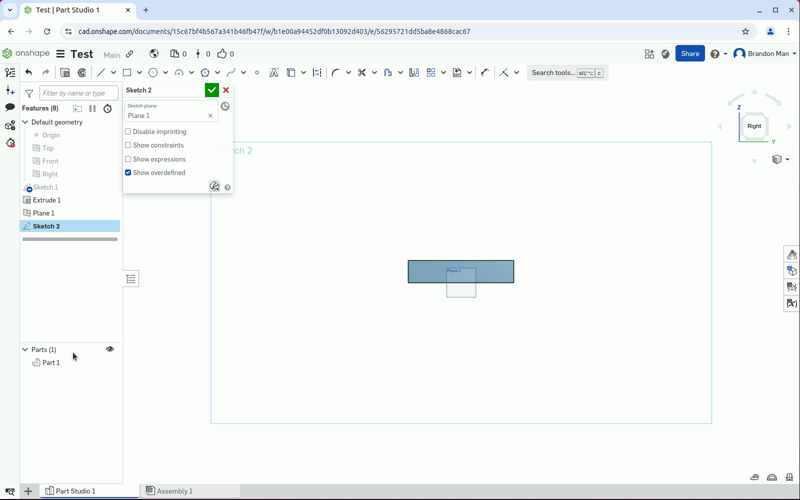
key(y)
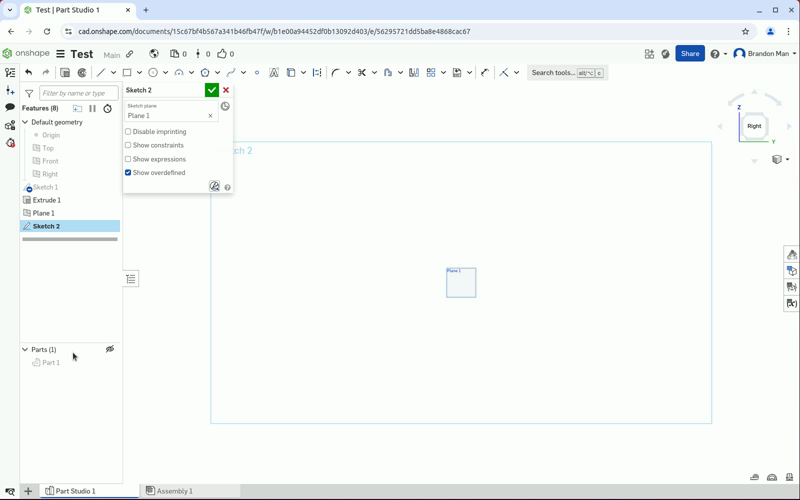
key(l)
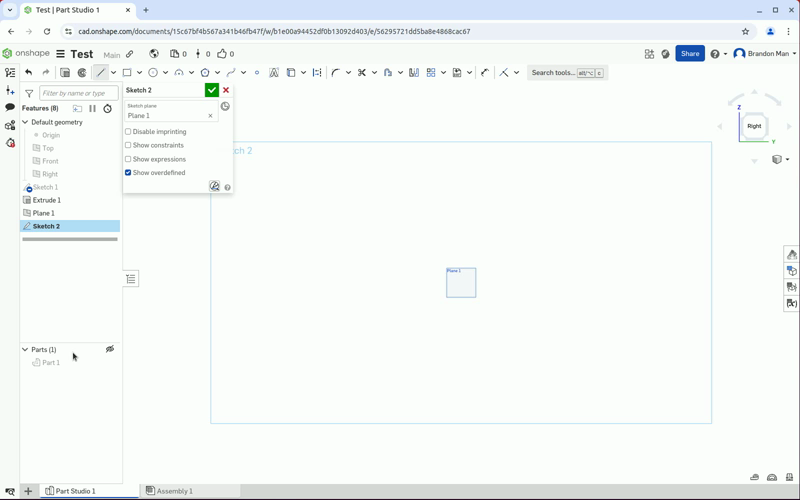
key_down(shift)
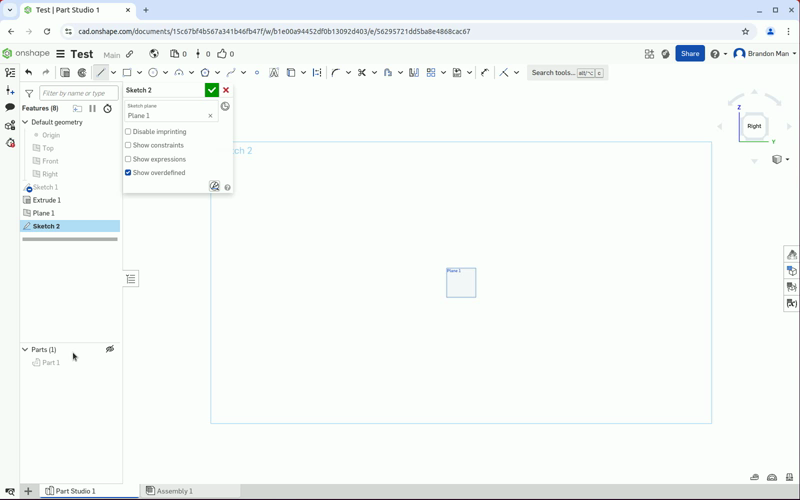
mouse_move(407, 282)
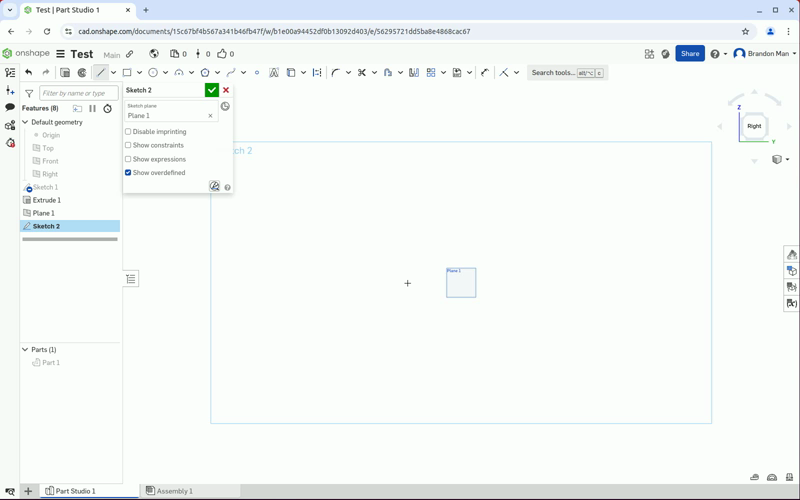
click(407, 282)
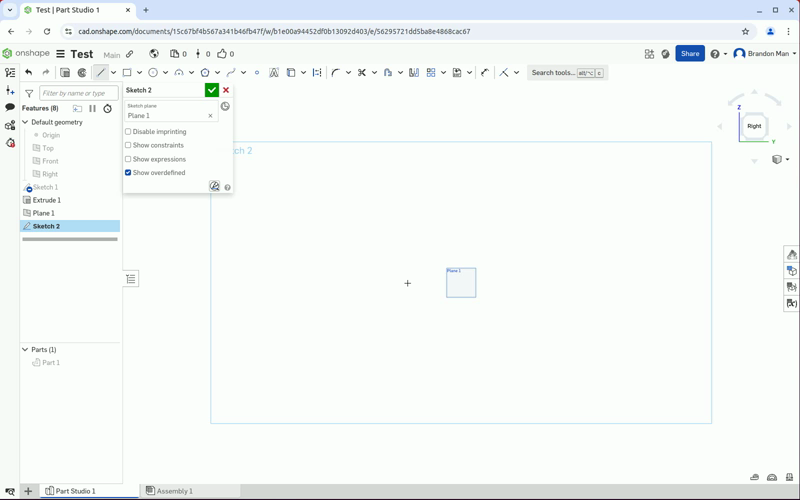
key_up(shift)
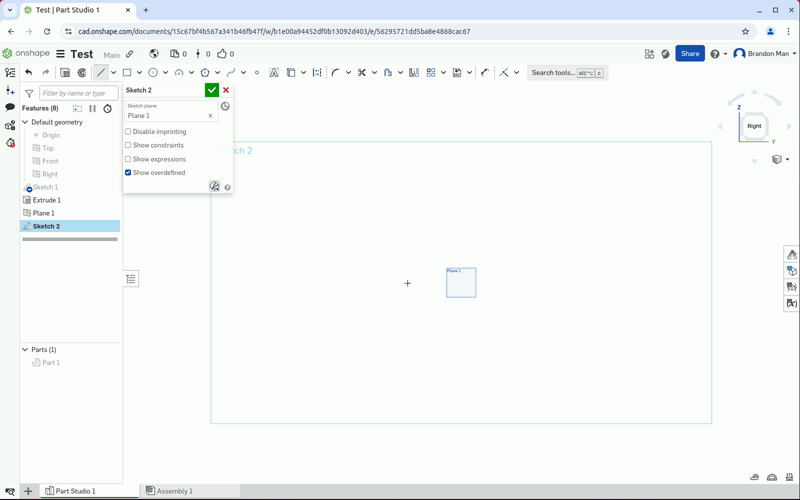
key_down(shift)
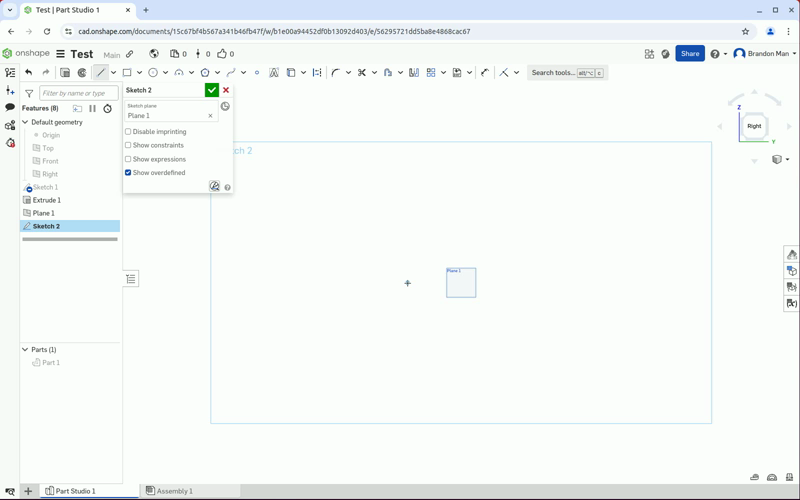
mouse_move(513, 282)
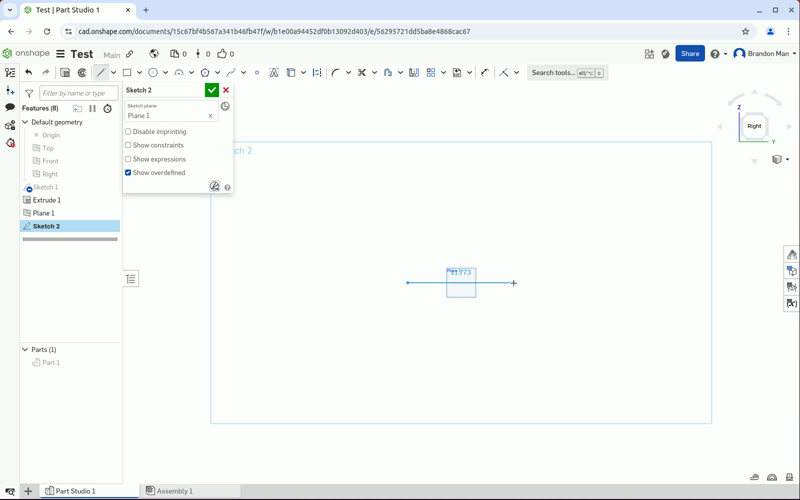
click(513, 282)
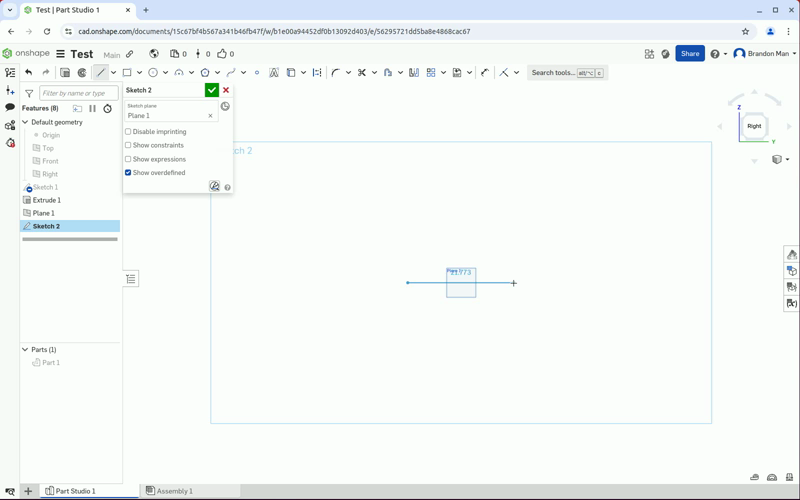
key_up(shift)
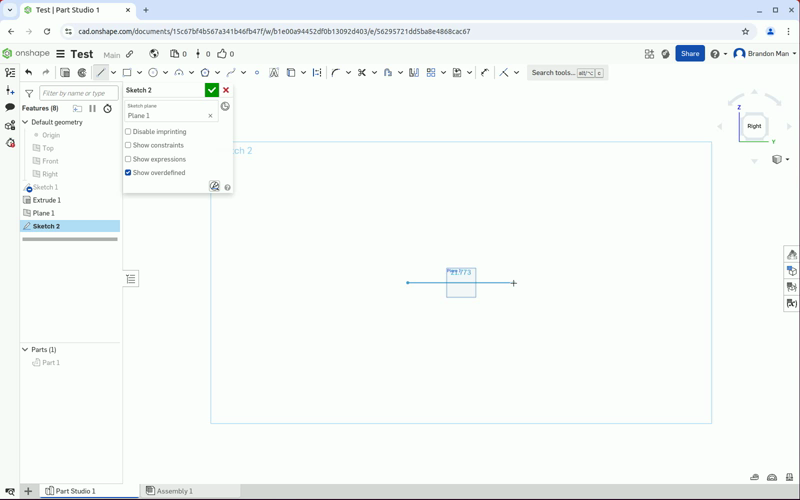
key_down(shift)
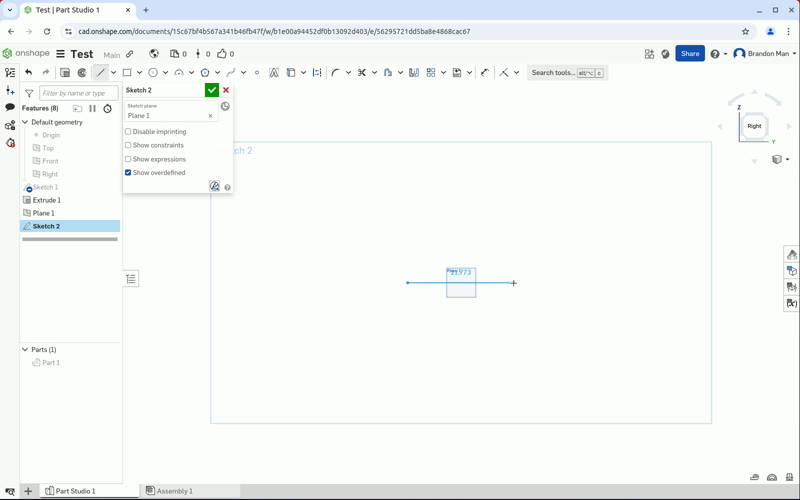
mouse_move(543, 282)
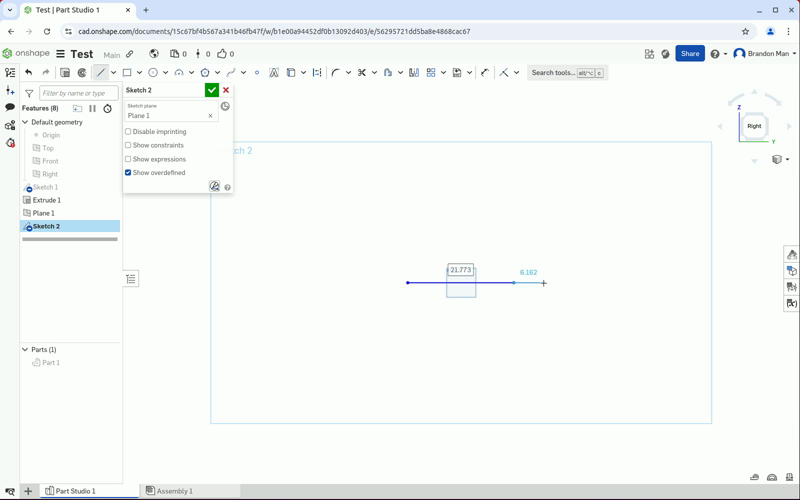
mouse_move(513, 260)
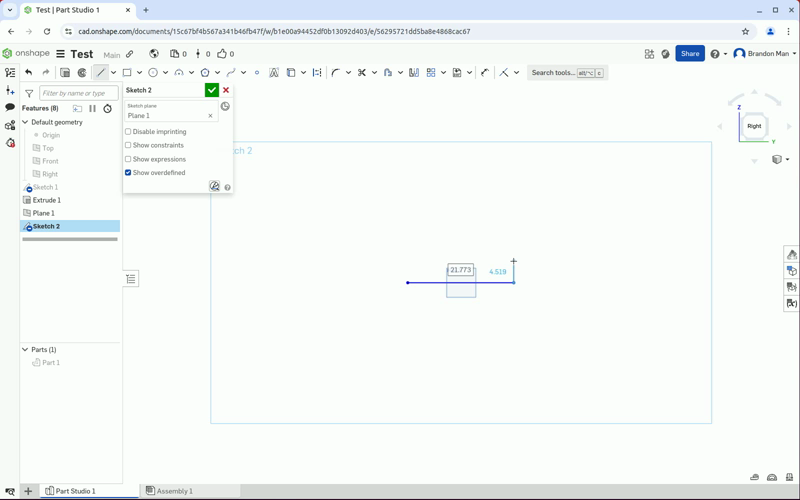
click(513, 260)
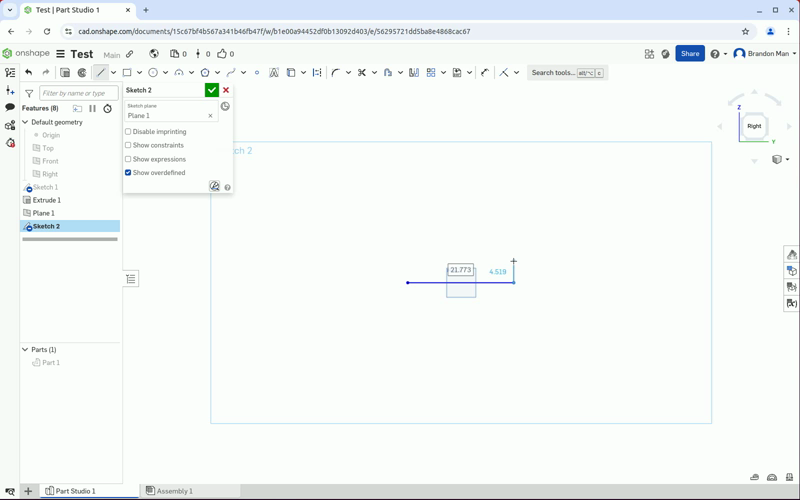
key_up(shift)
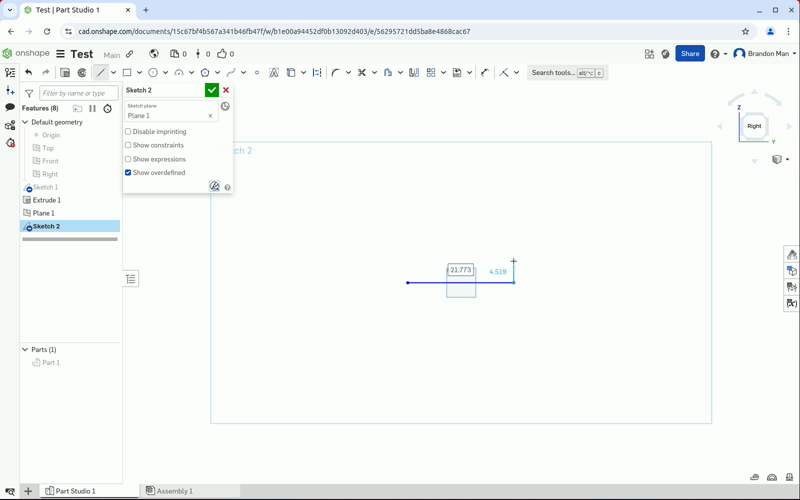
key_down(shift)
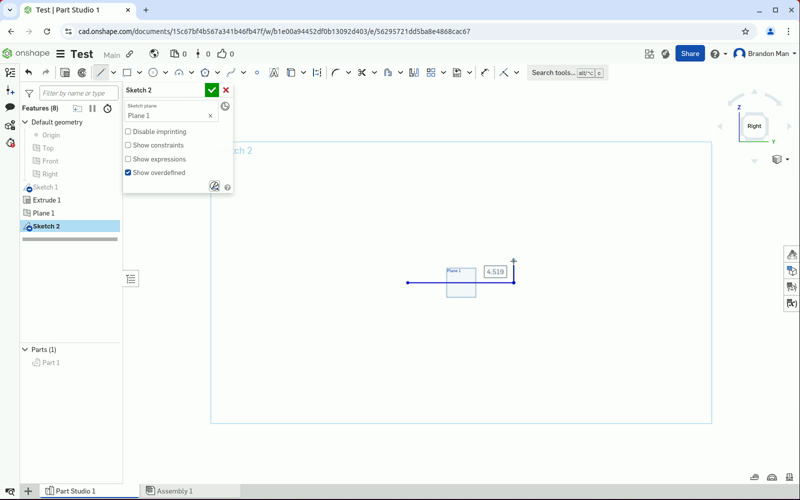
mouse_move(407, 260)
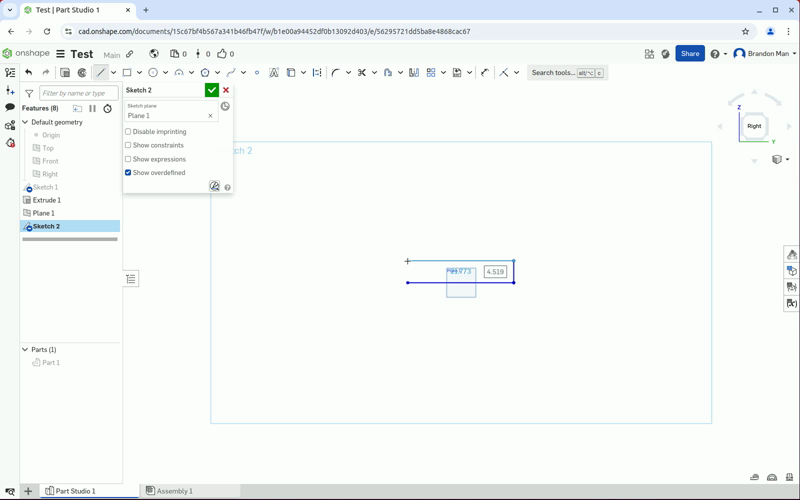
click(407, 260)
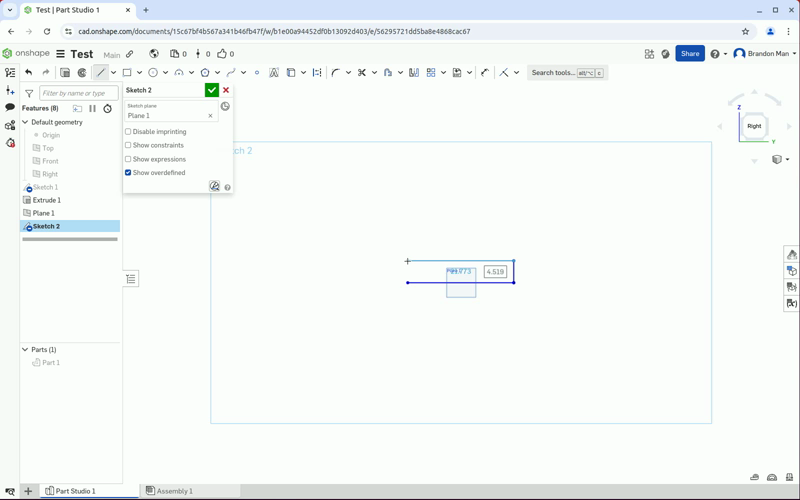
key_up(shift)
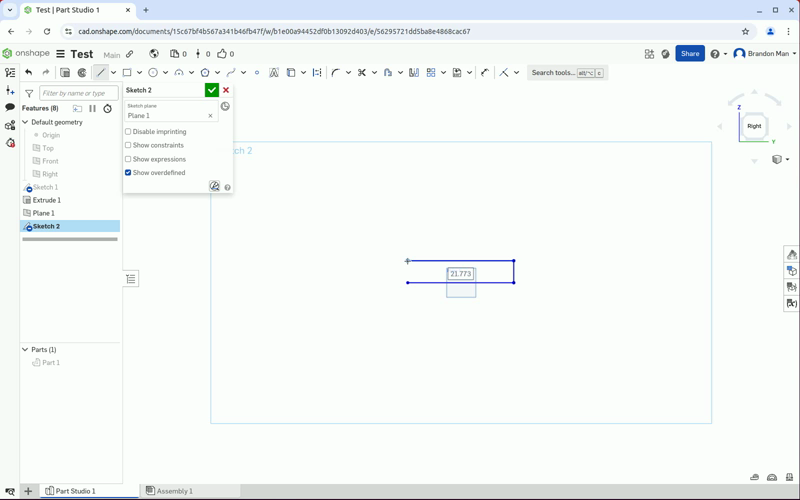
mouse_move(437, 260)
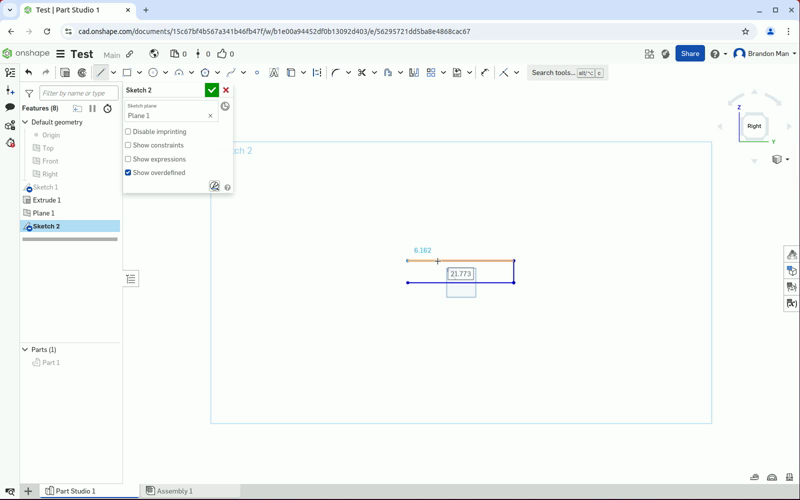
key_down(shift)
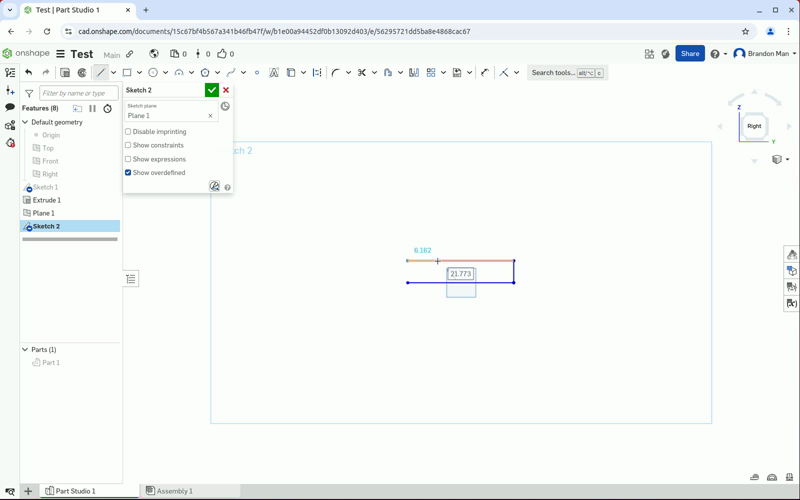
mouse_move(407, 282)
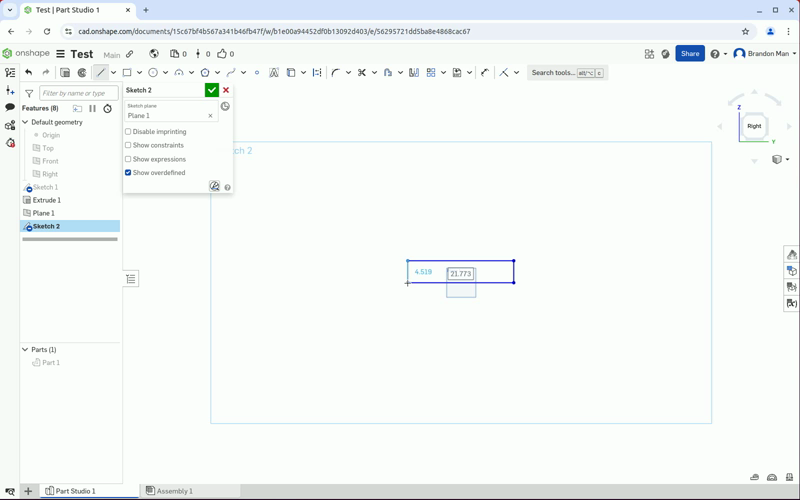
key_up(shift)
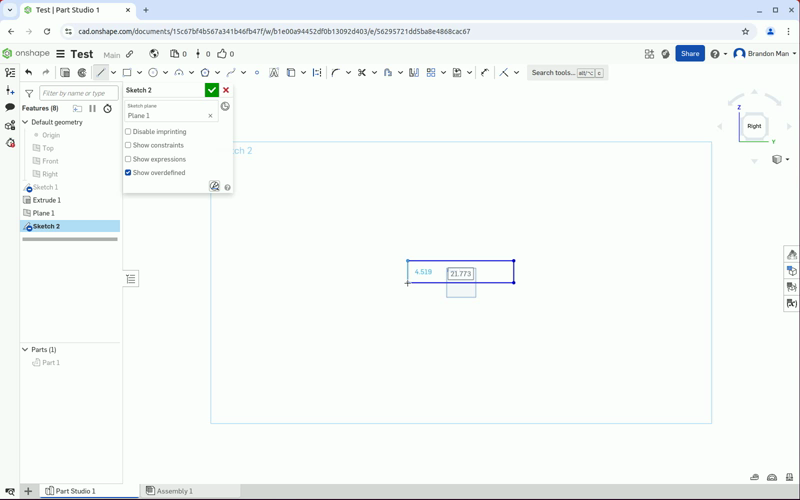
click(407, 282)
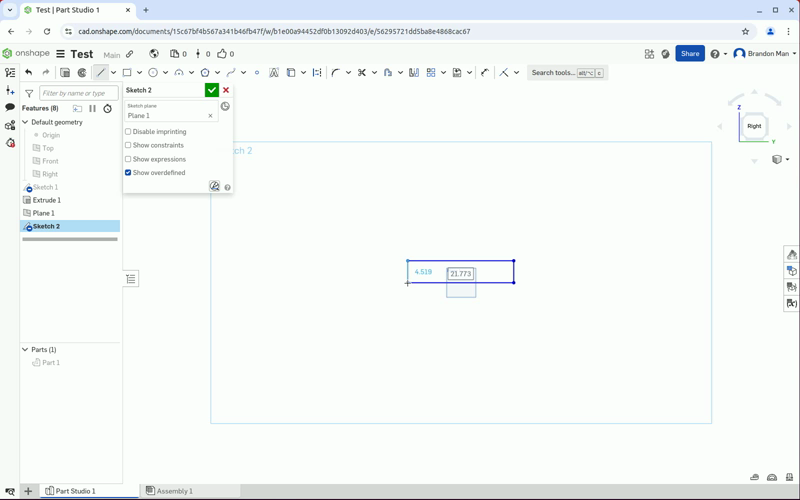
key(esc)
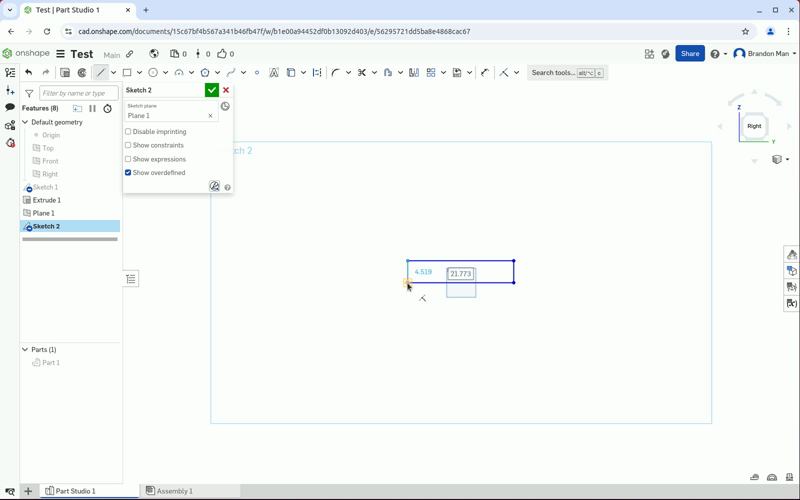
mouse_move(460, 279)
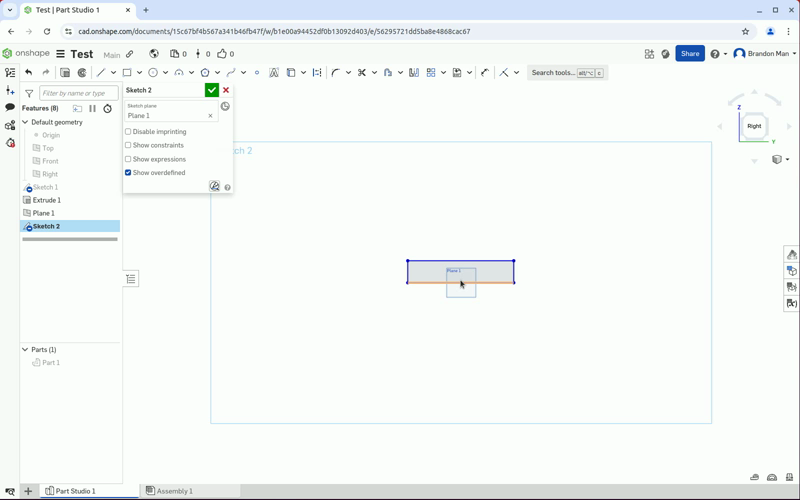
click(460, 279)
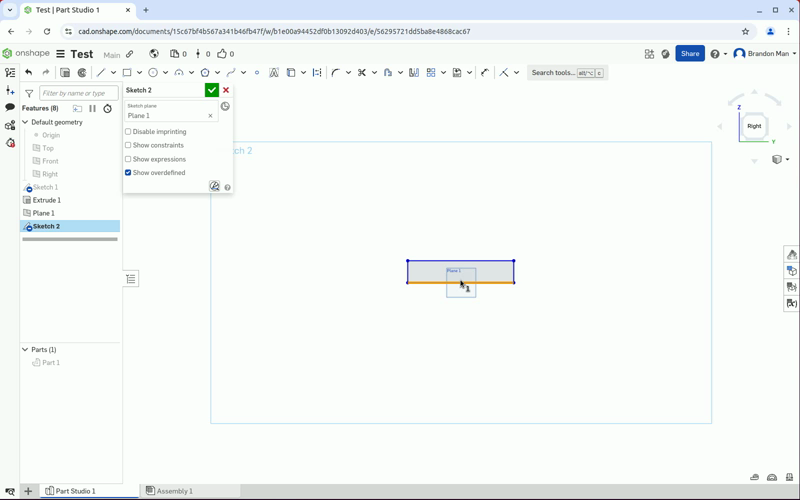
mouse_move(73, 352)
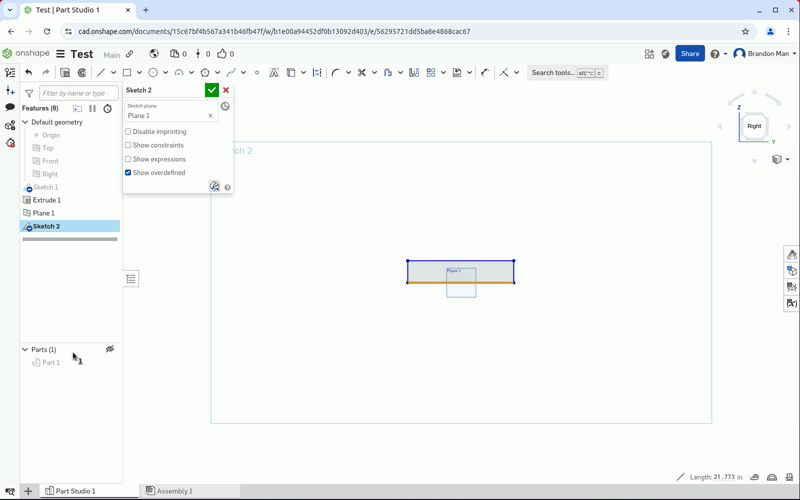
key(shift+y)
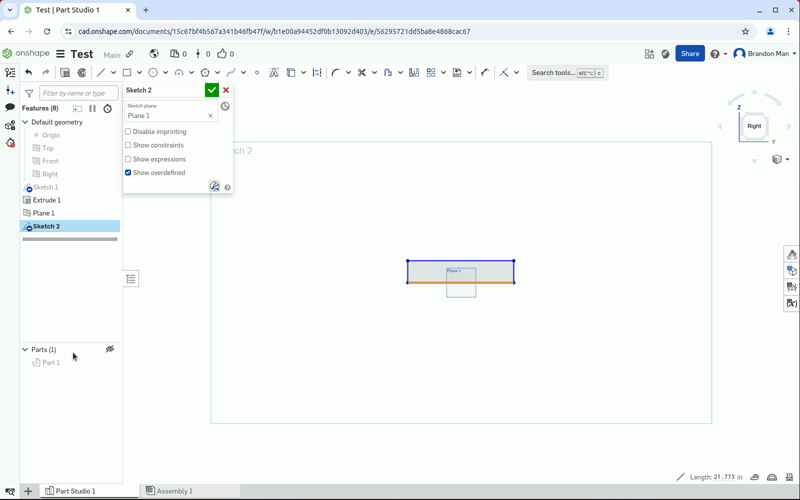
key(shift+e)
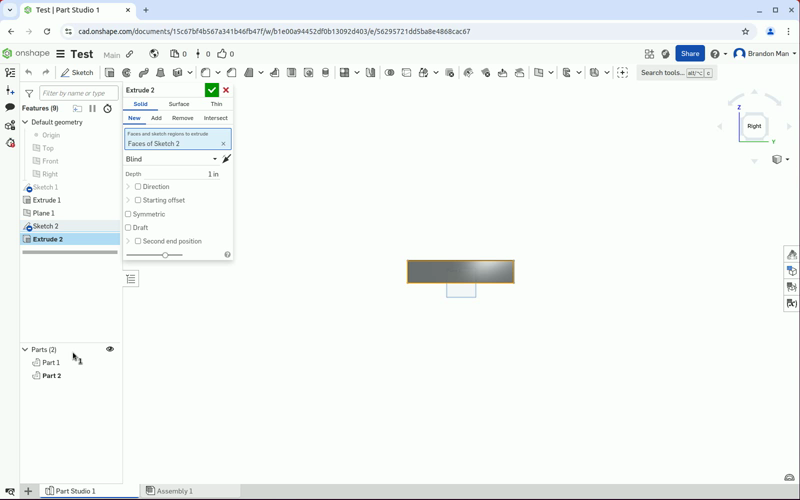
mouse_move(143, 106)
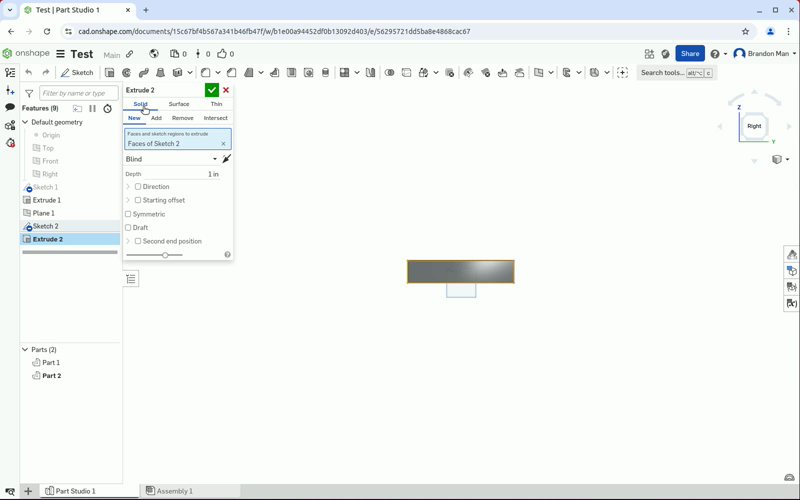
click(143, 106)
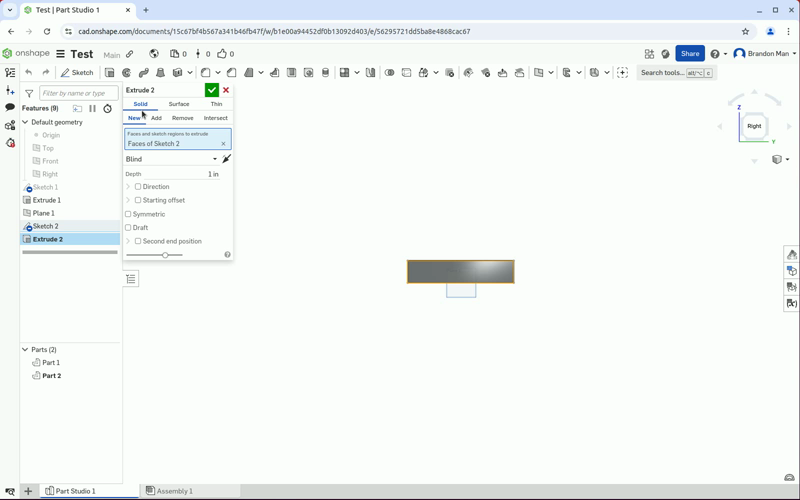
mouse_move(137, 120)
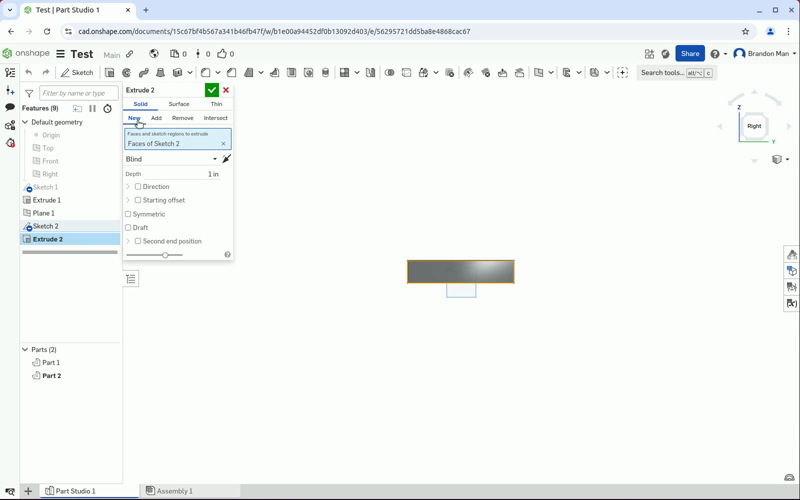
click(137, 120)
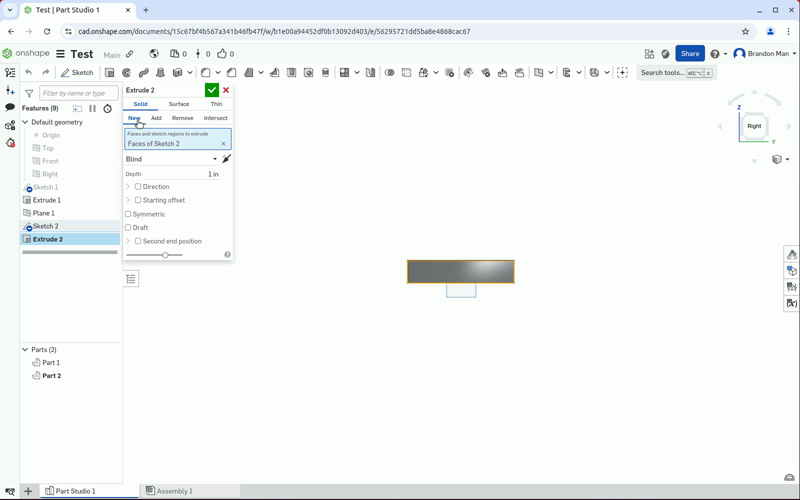
key(tab, 4)
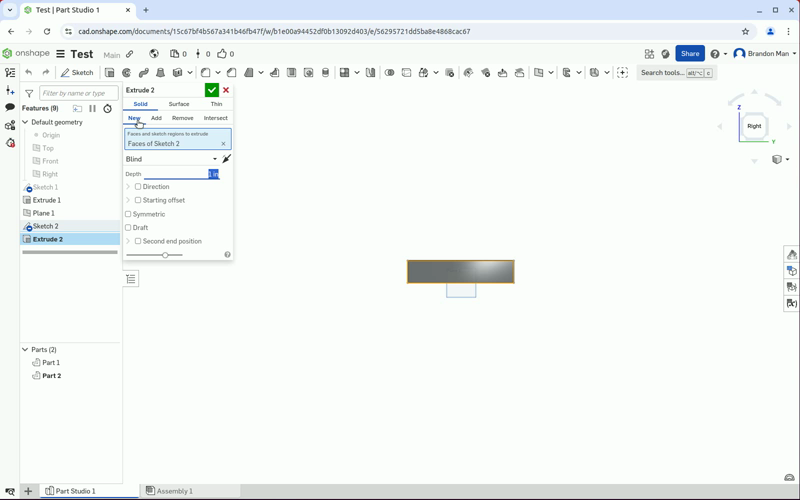
text(0.722)
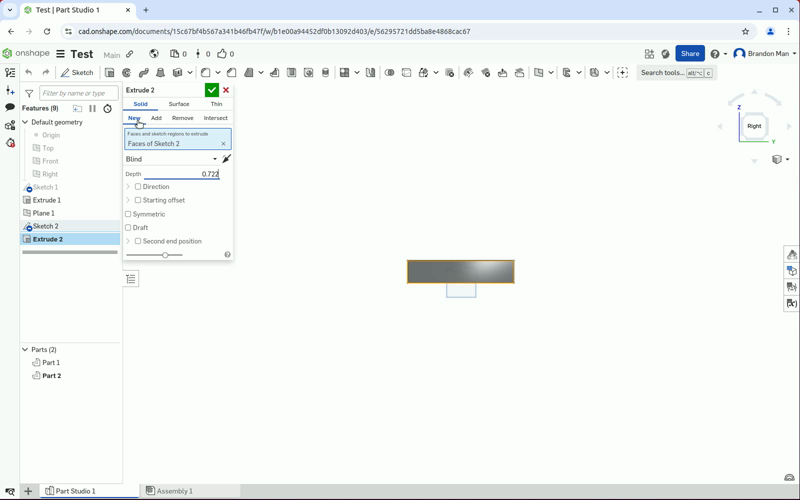
key(enter)
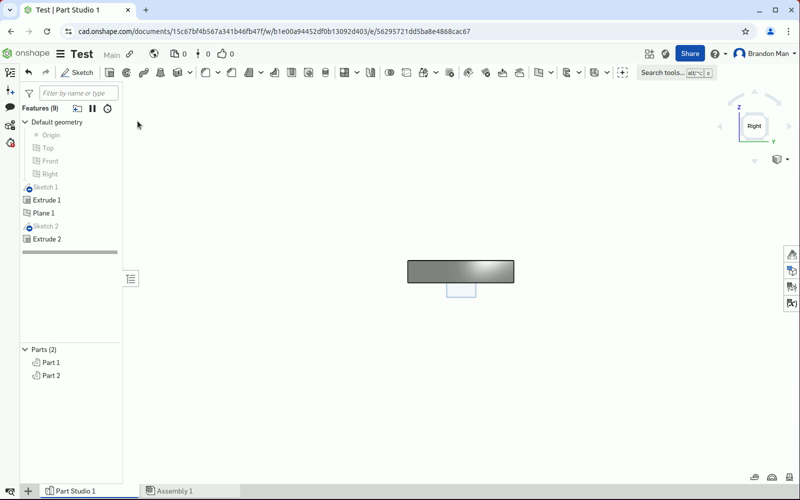
key(shift+h)
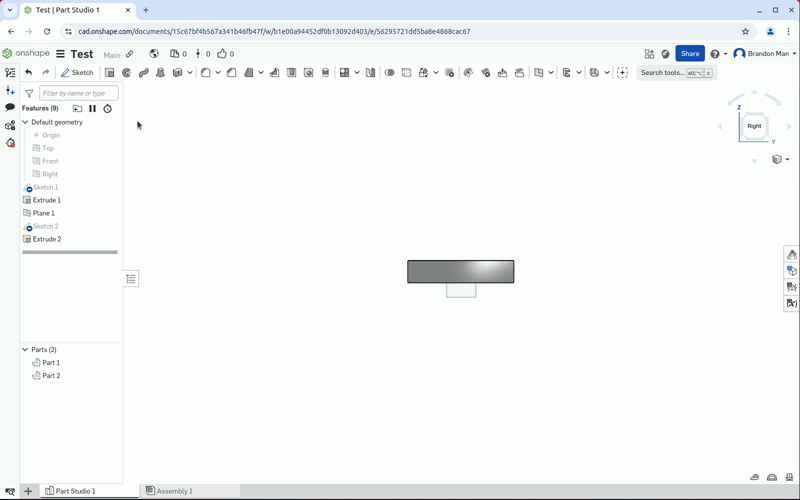
key(shift+h)
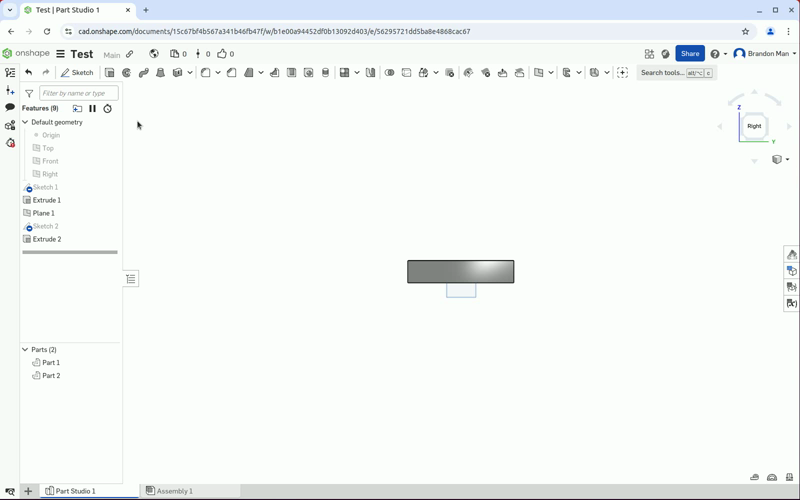
mouse_move(73, 189)
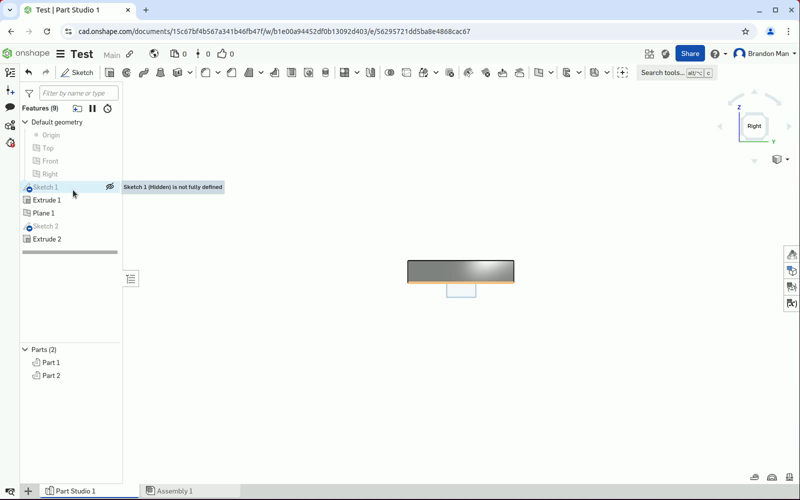
click(73, 189)
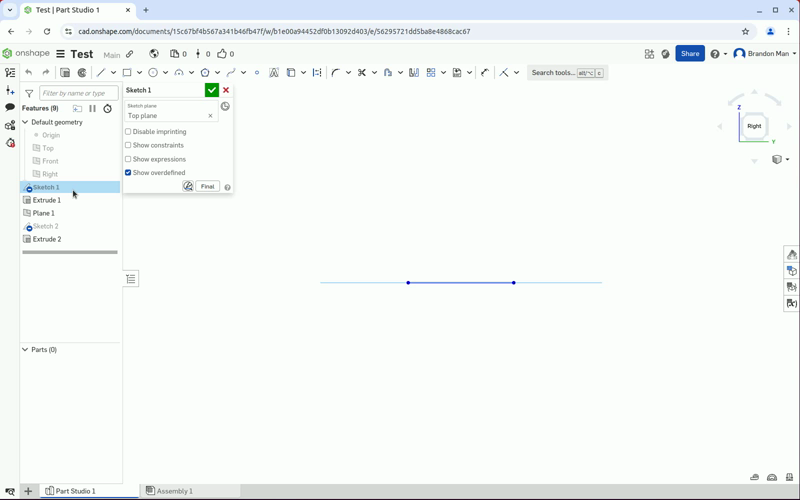
mouse_move(229, 92)
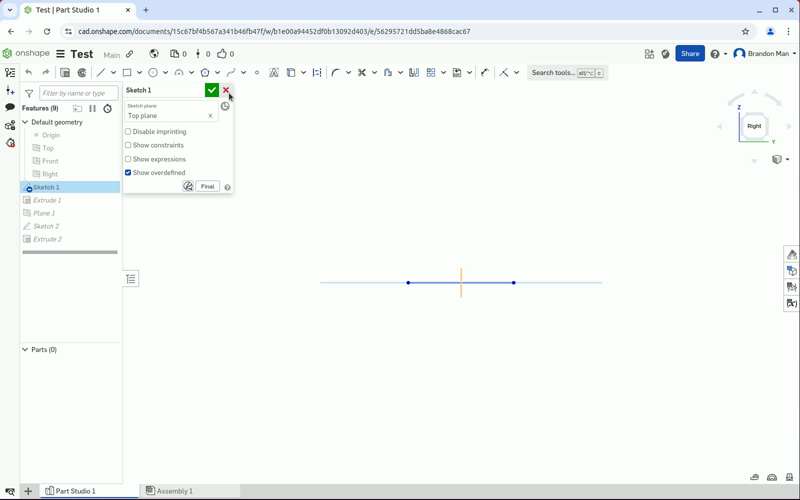
click(229, 92)
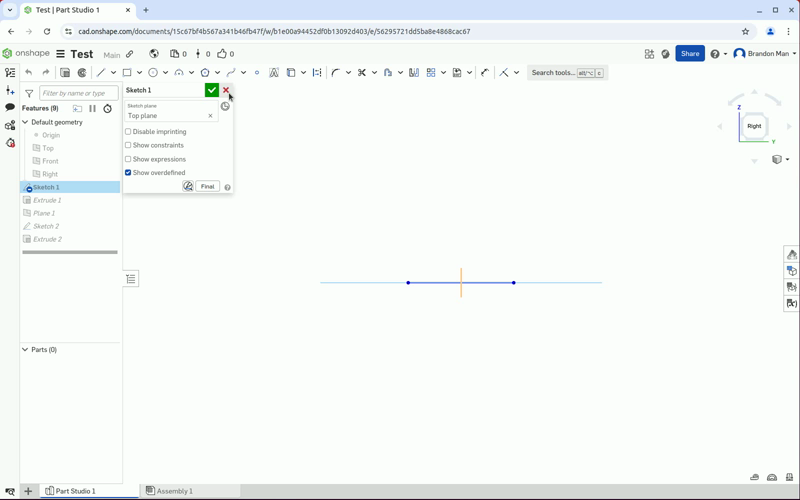
key(shift+s)
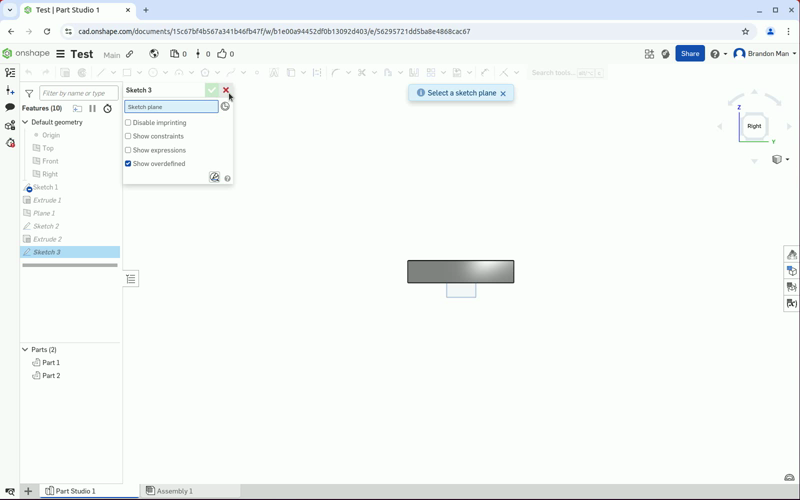
mouse_move(73, 215)
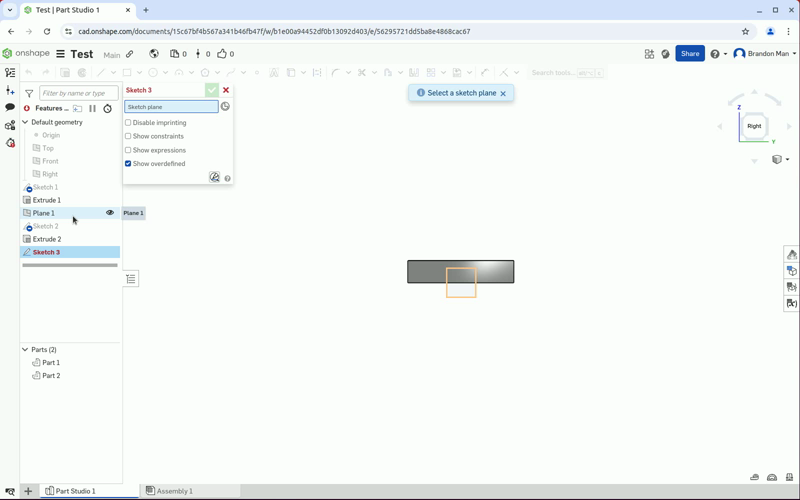
click(73, 215)
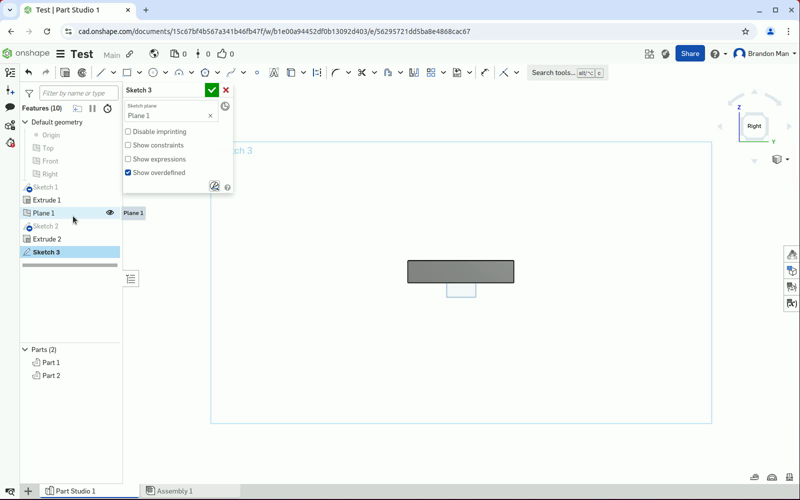
mouse_move(73, 352)
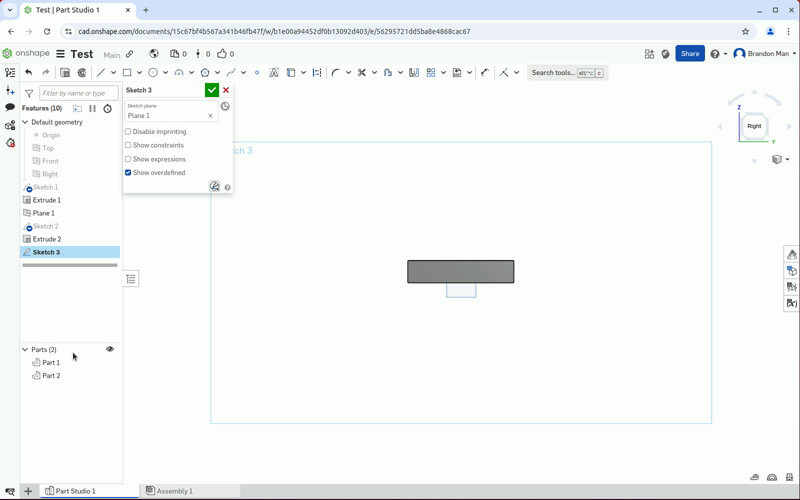
key(y)
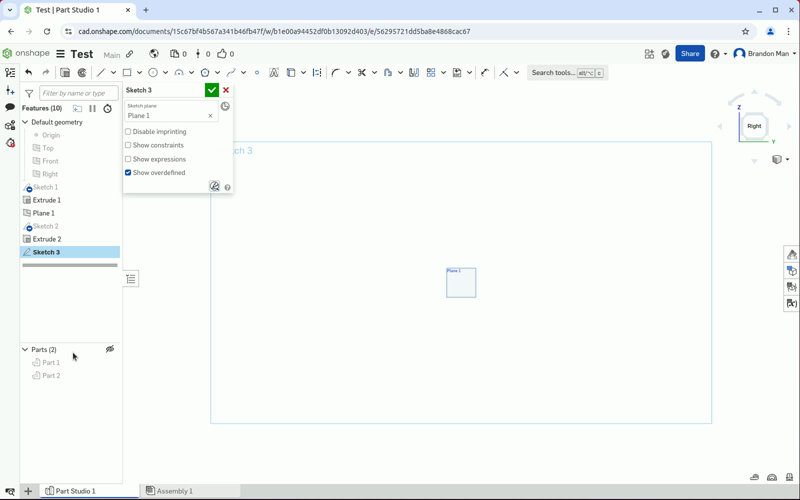
key(l)
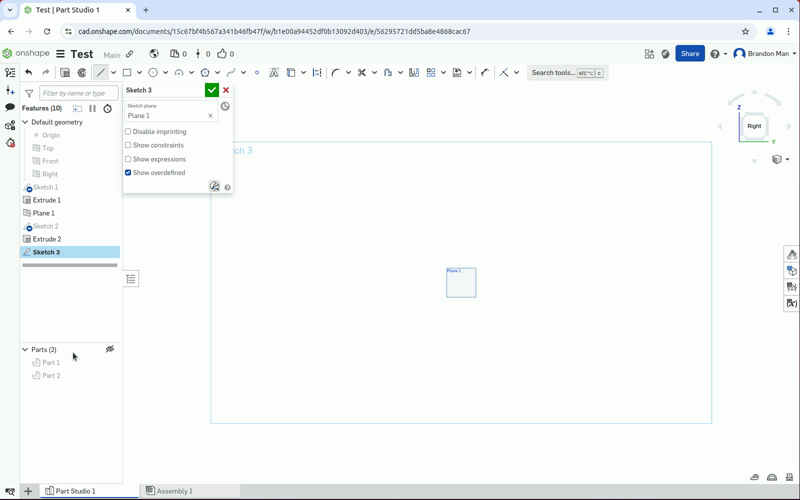
key_down(shift)
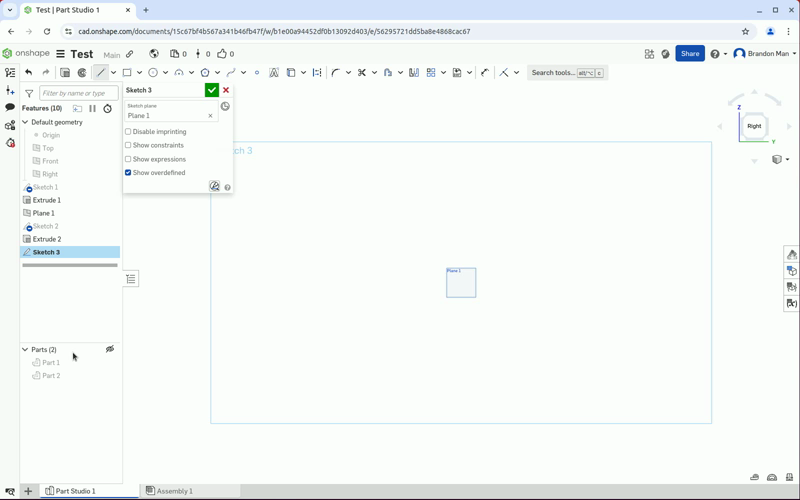
mouse_move(407, 260)
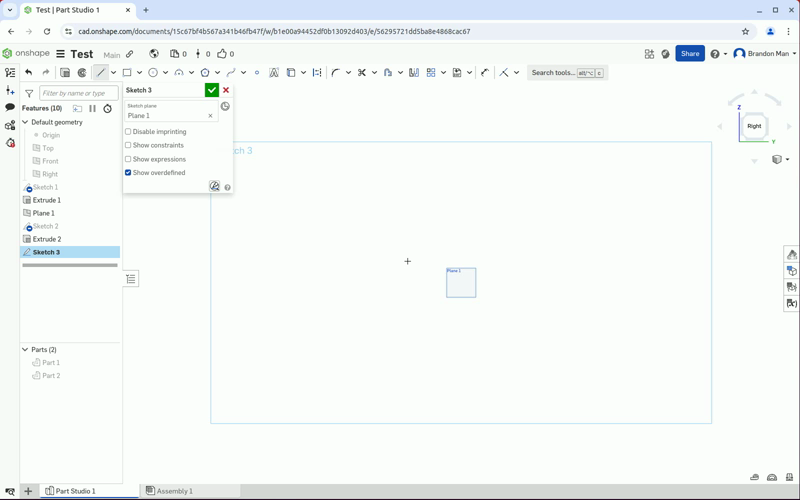
click(407, 260)
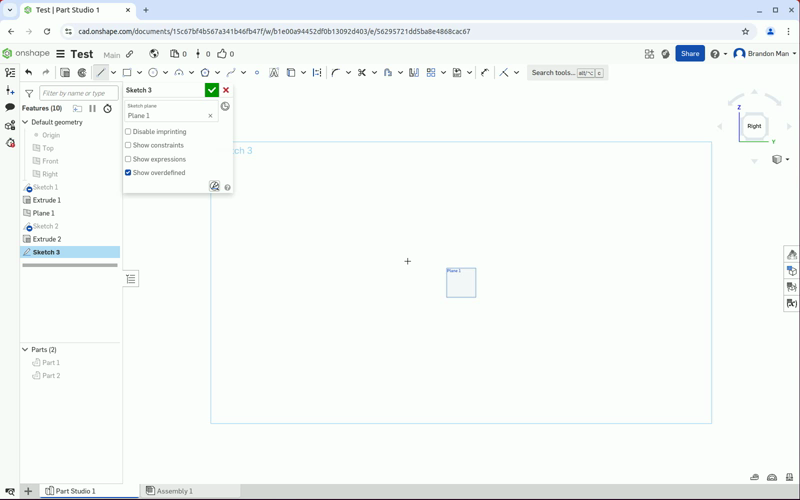
key_up(shift)
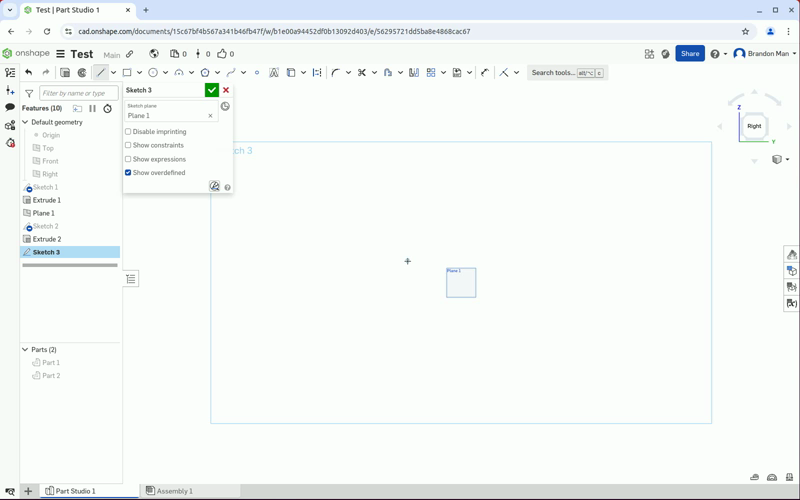
key_down(shift)
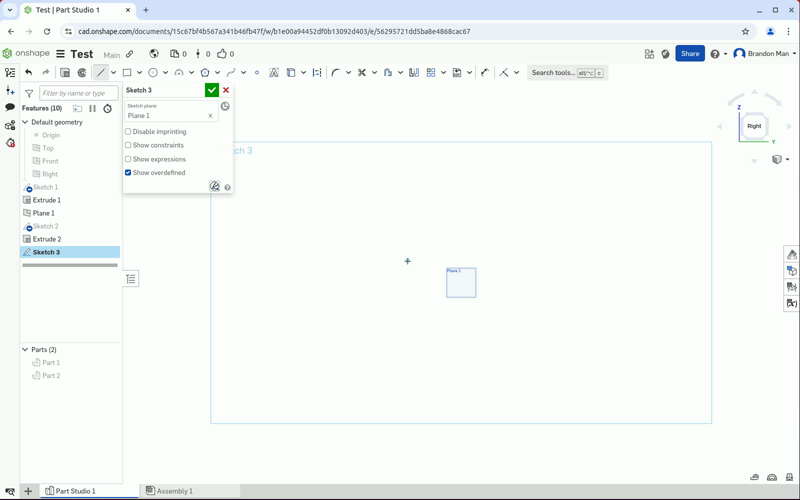
mouse_move(513, 260)
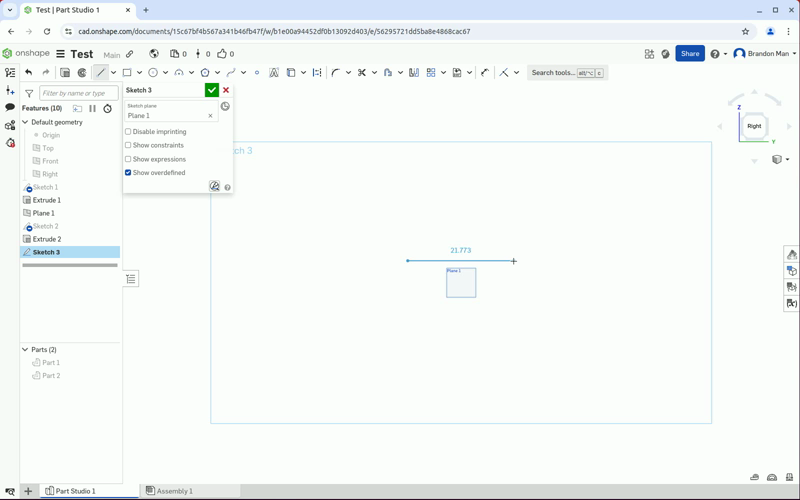
click(513, 260)
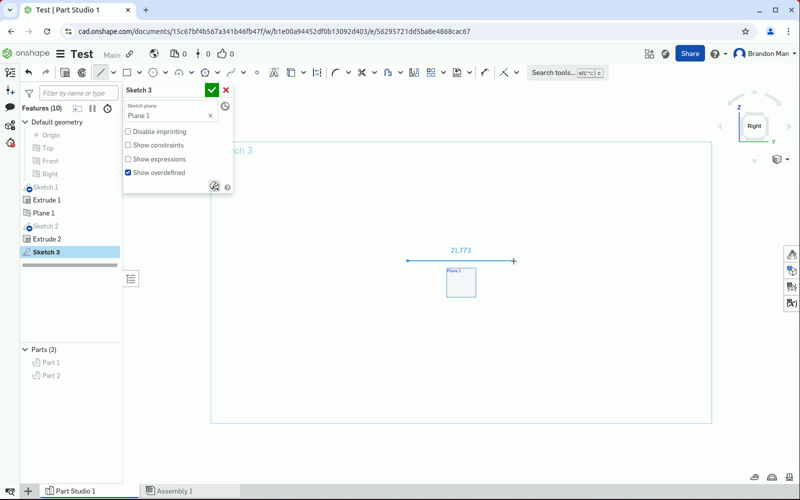
key_up(shift)
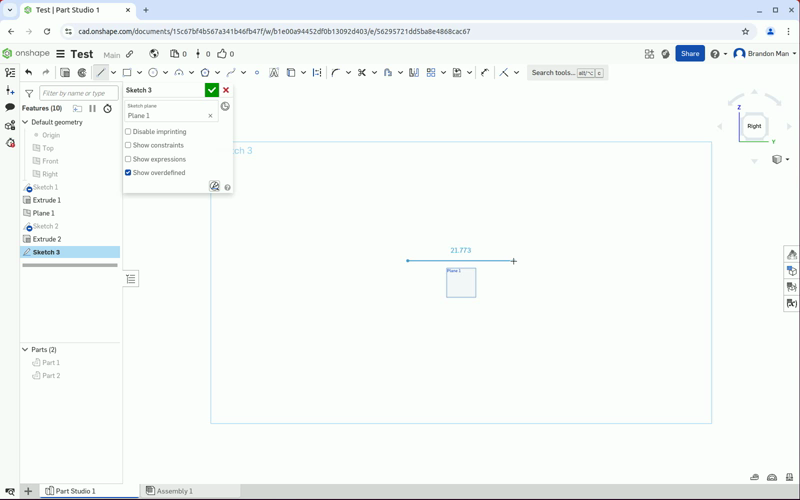
key_down(shift)
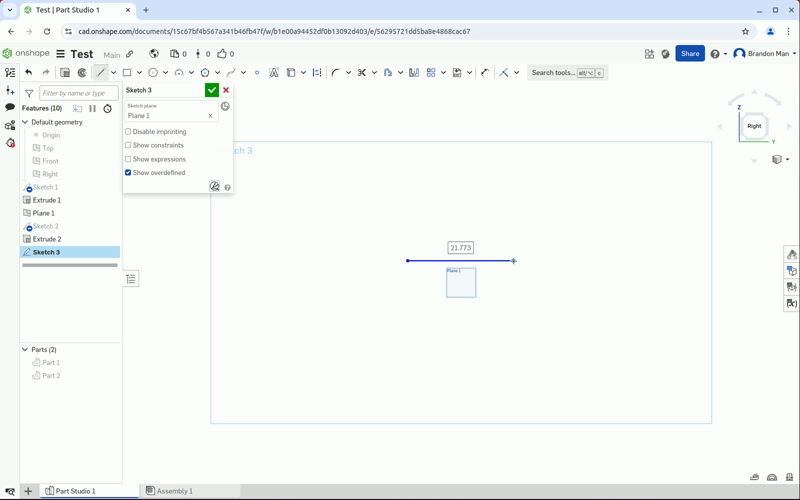
mouse_move(543, 260)
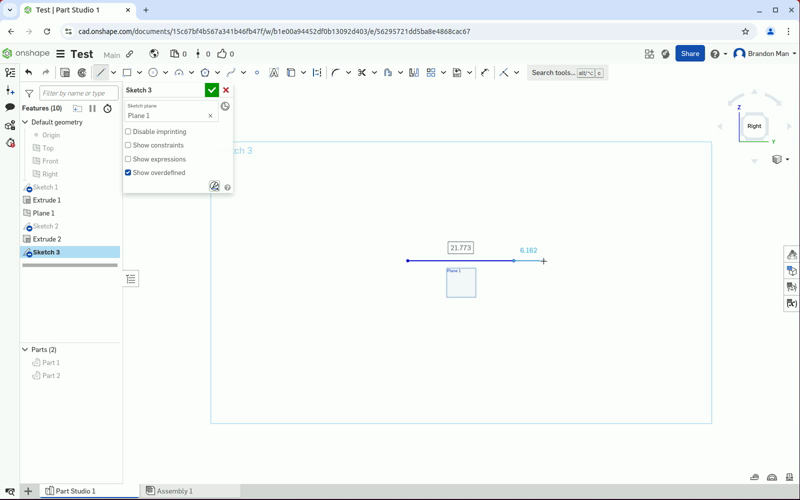
mouse_move(513, 257)
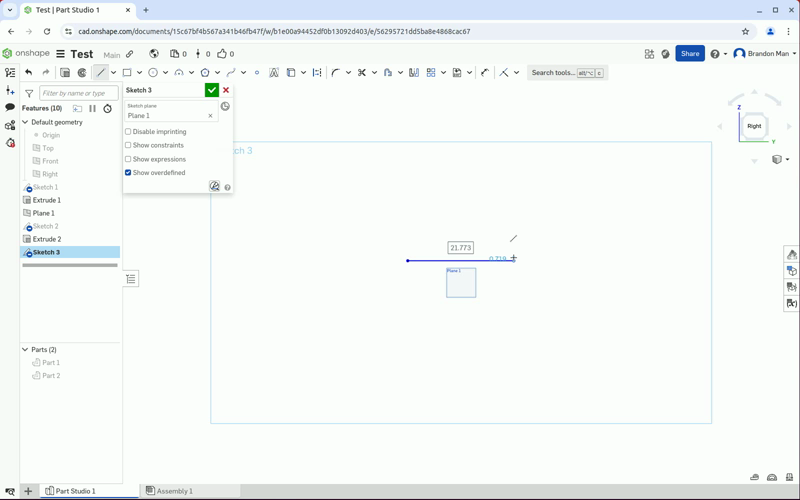
scroll(6)
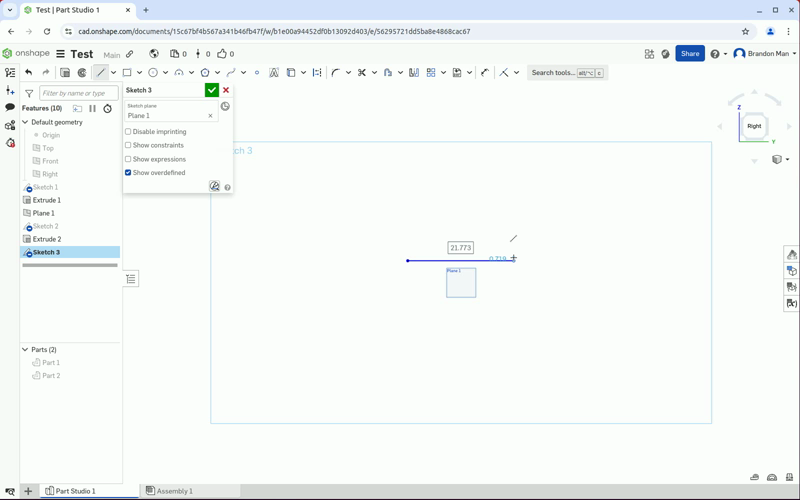
scroll(6)
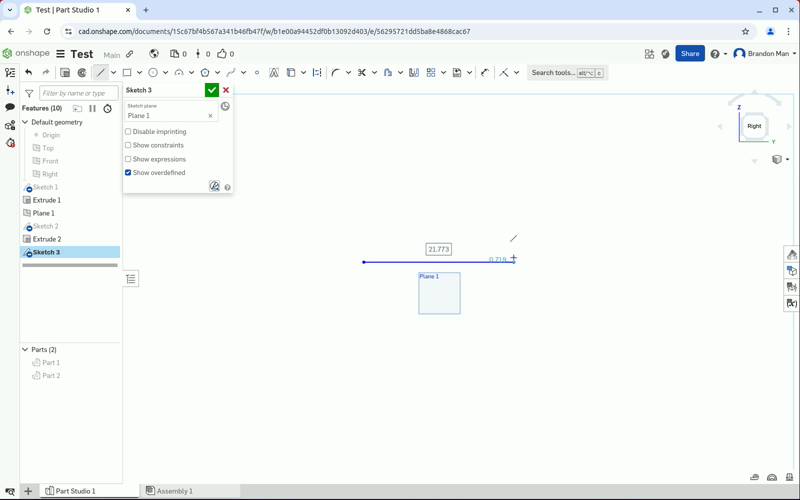
scroll(6)
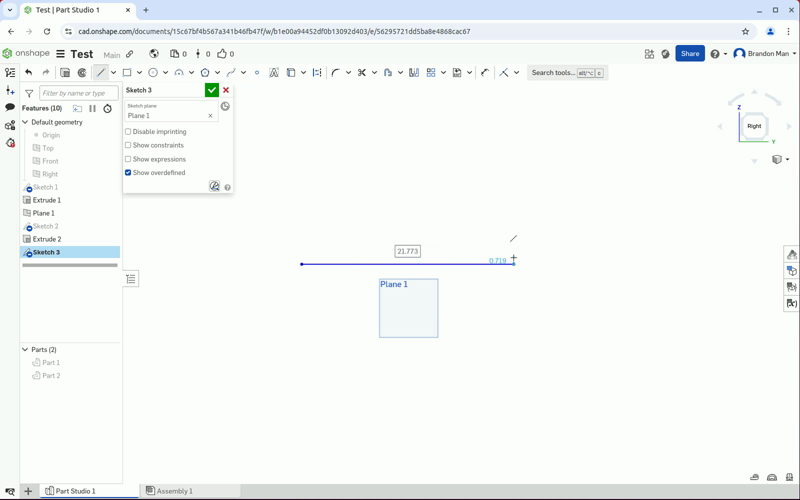
scroll(6)
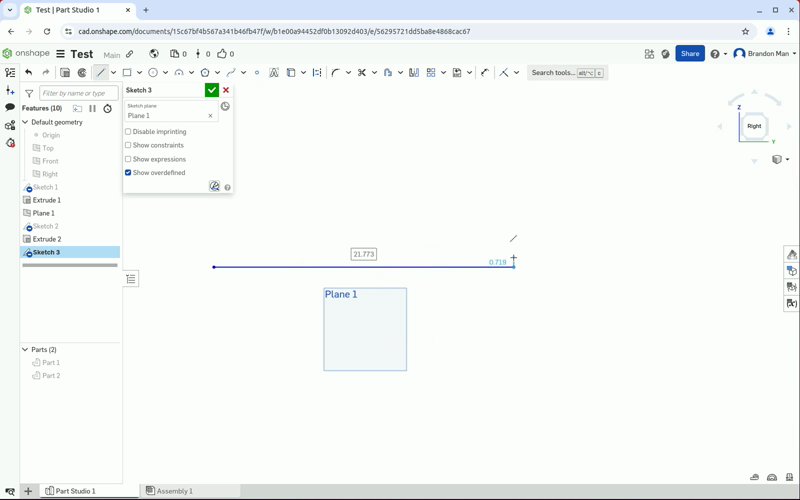
scroll(6)
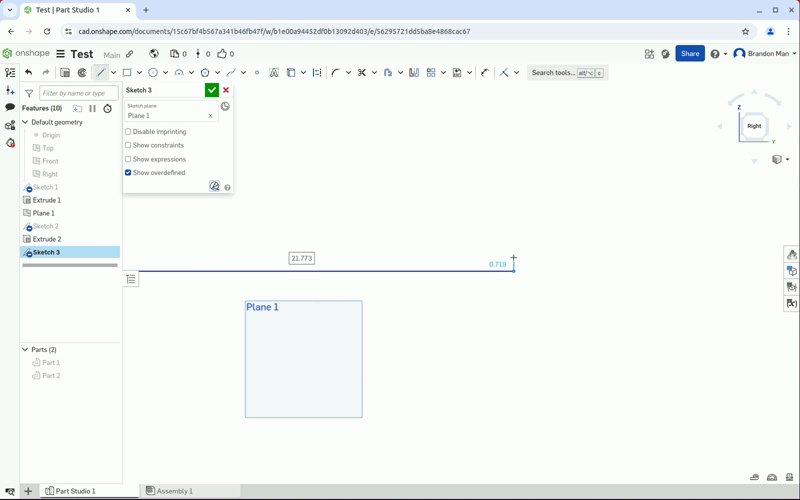
scroll(6)
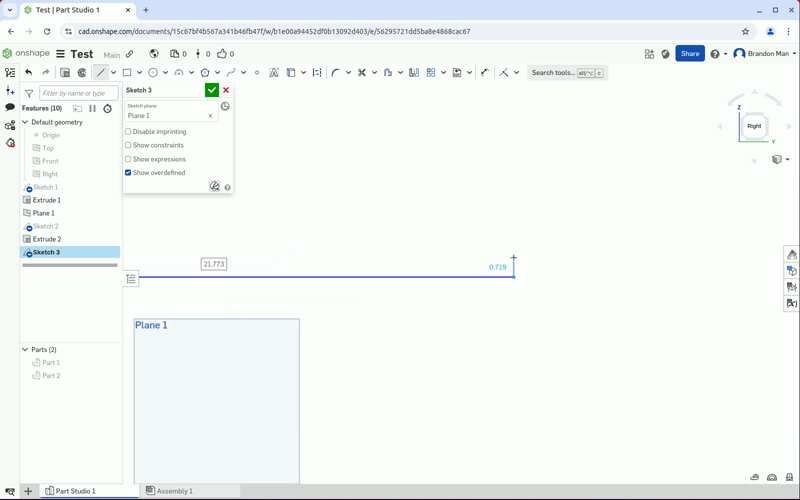
scroll(6)
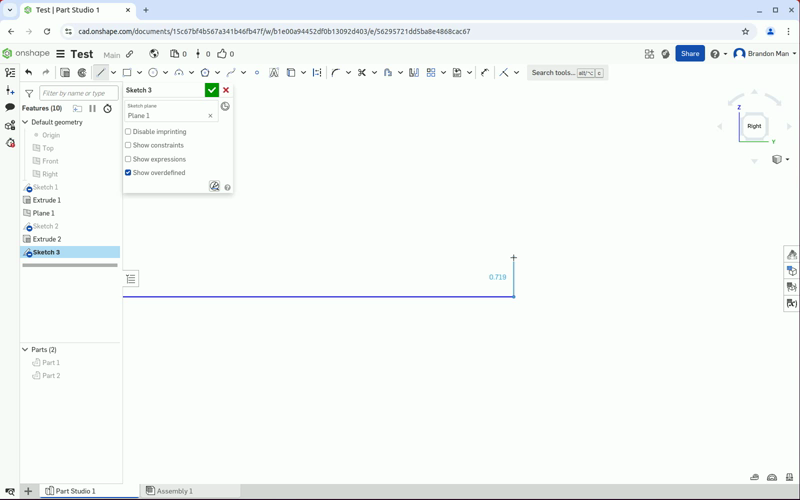
click(513, 257)
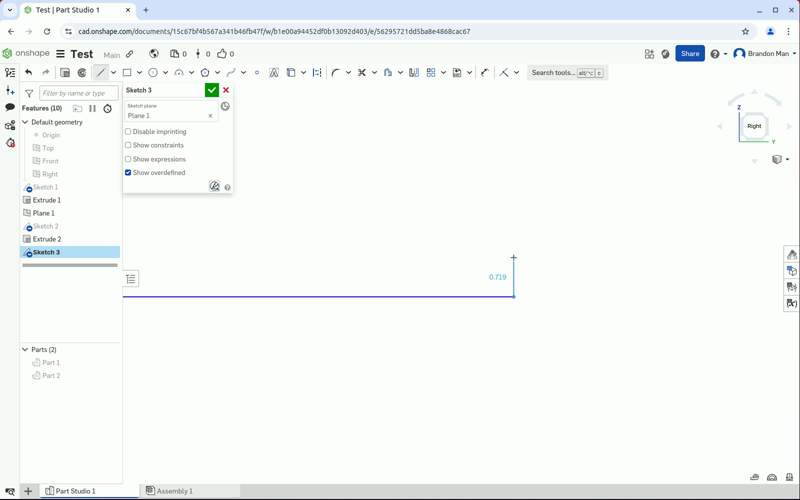
scroll(-6)
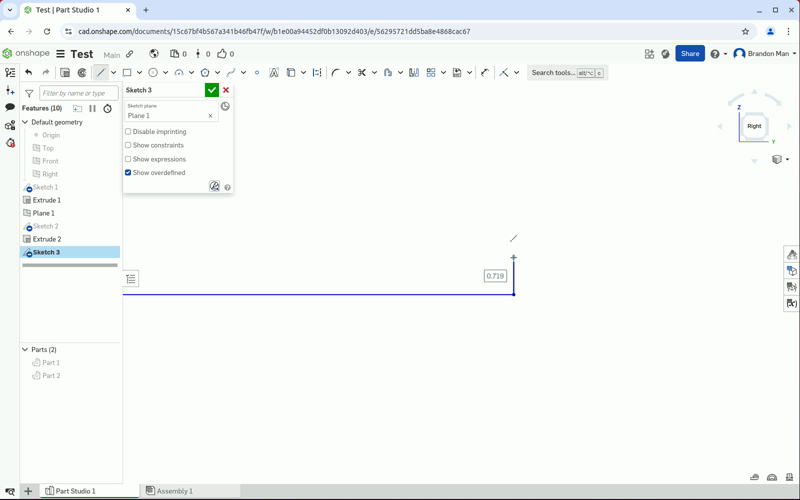
scroll(-6)
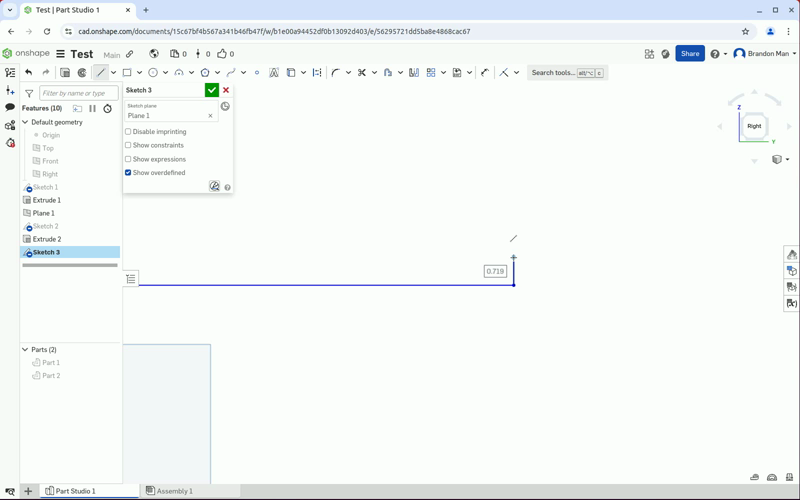
scroll(-6)
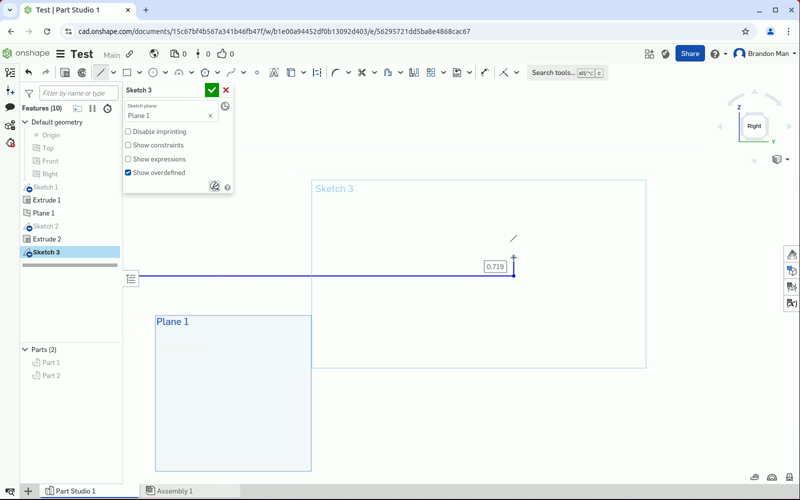
scroll(-6)
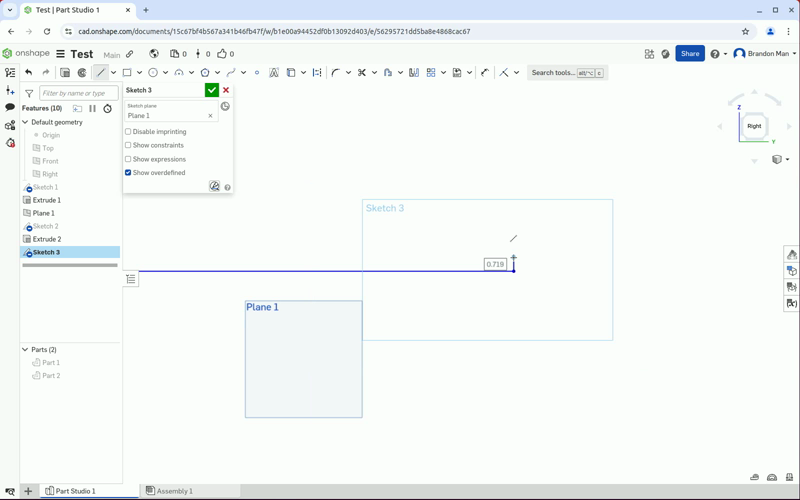
scroll(-6)
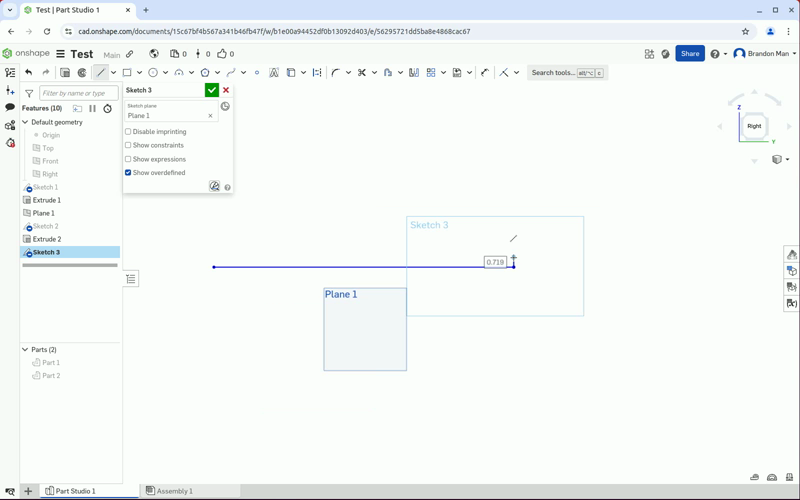
scroll(-6)
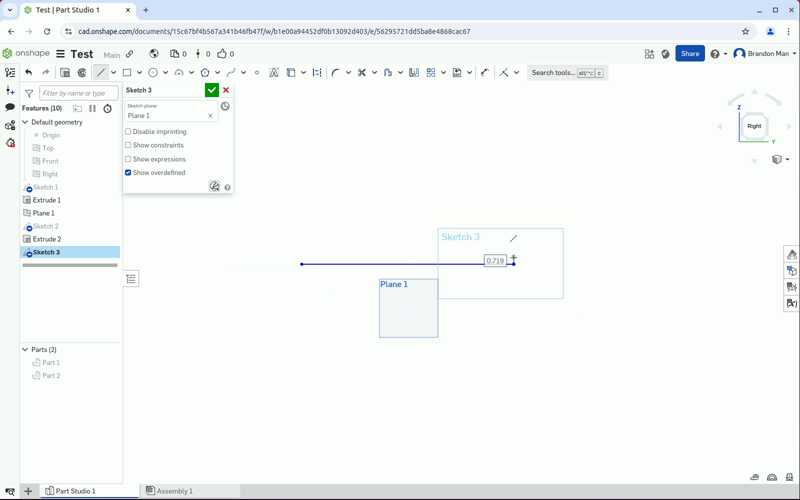
scroll(-6)
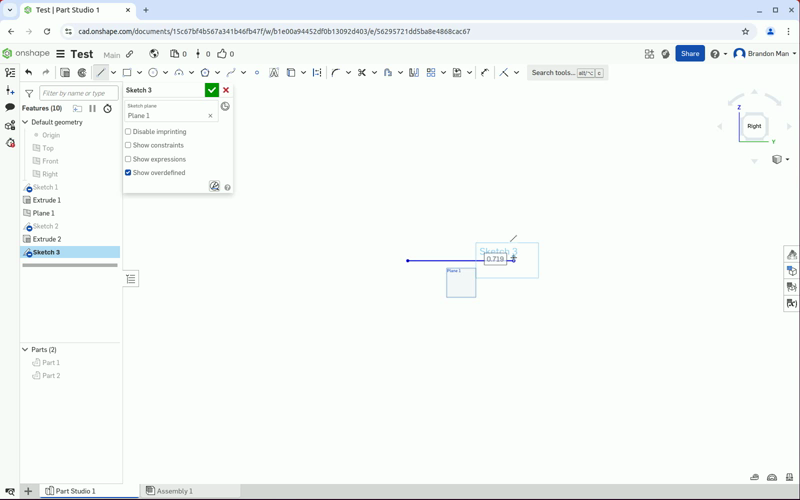
key_up(shift)
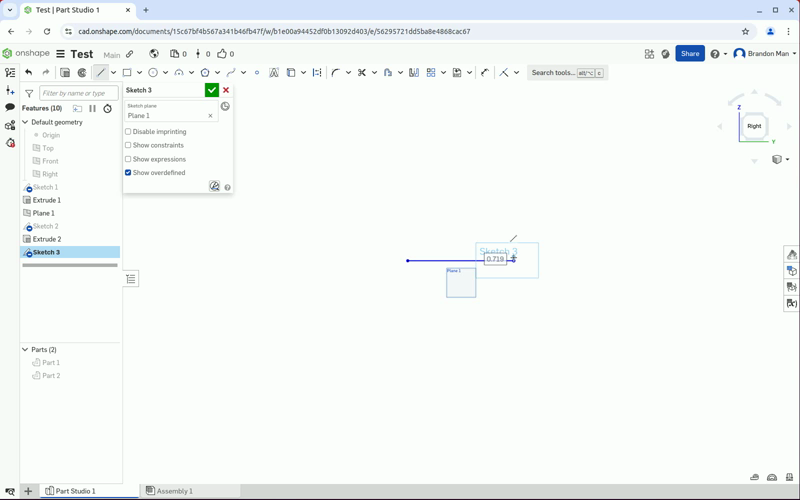
key_down(shift)
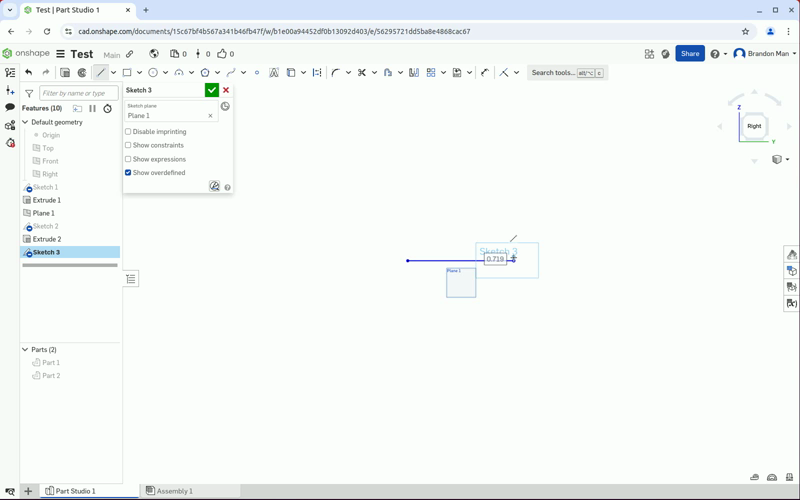
mouse_move(407, 257)
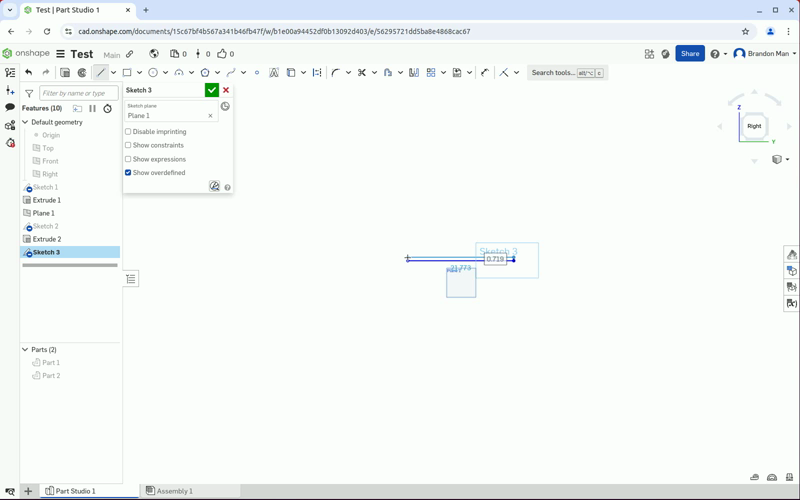
scroll(6)
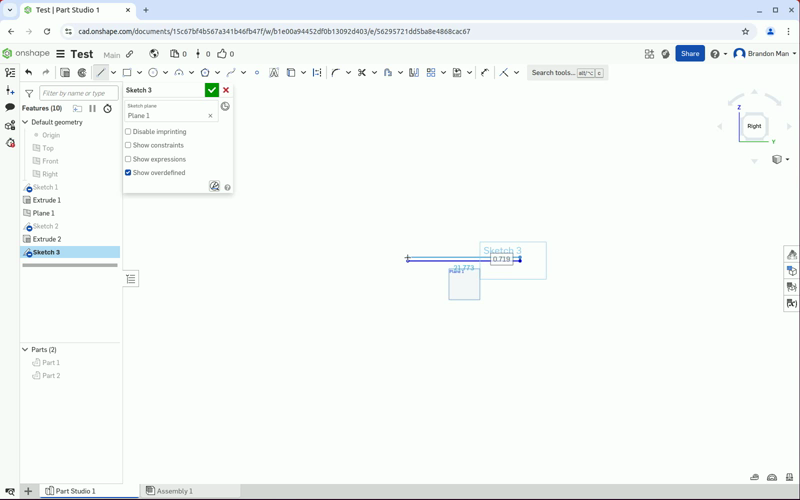
scroll(6)
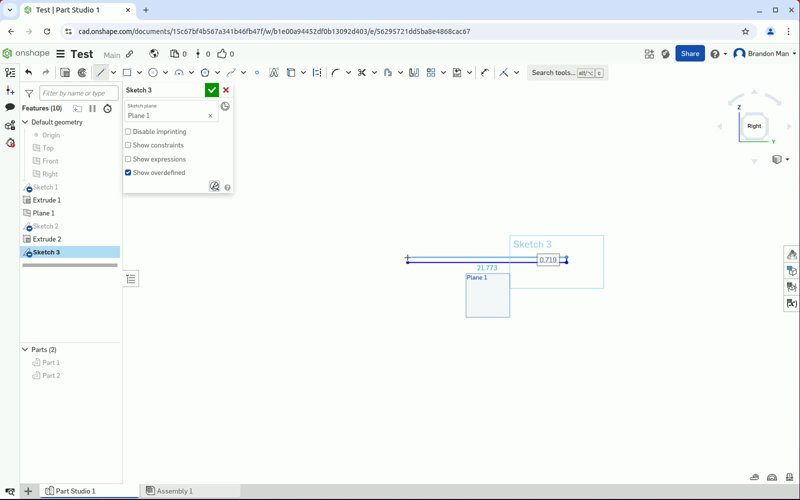
scroll(6)
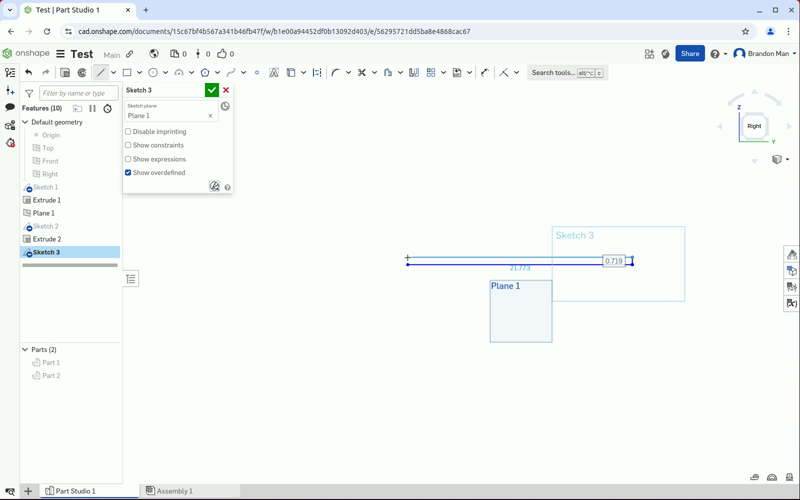
scroll(6)
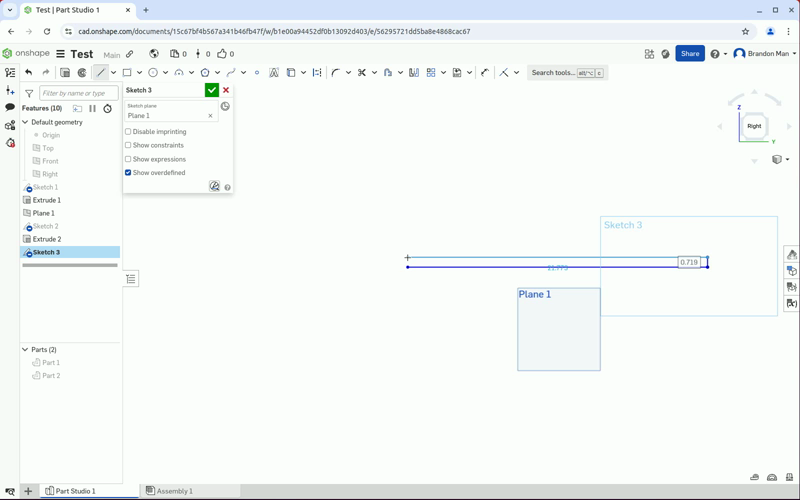
scroll(6)
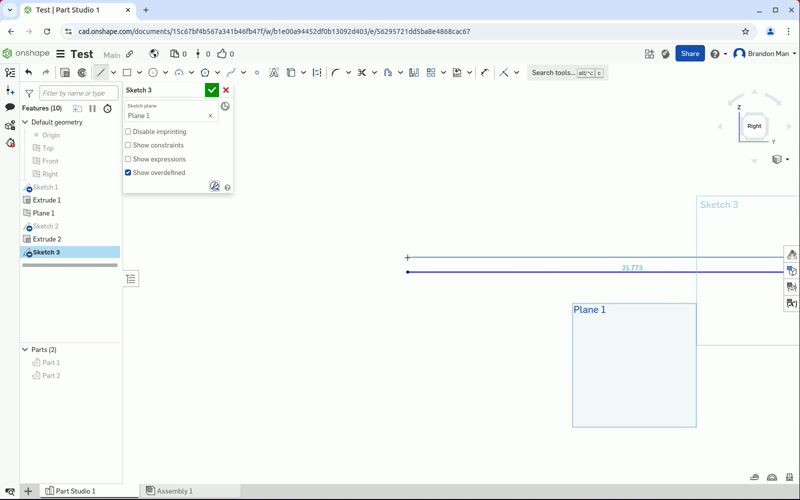
scroll(6)
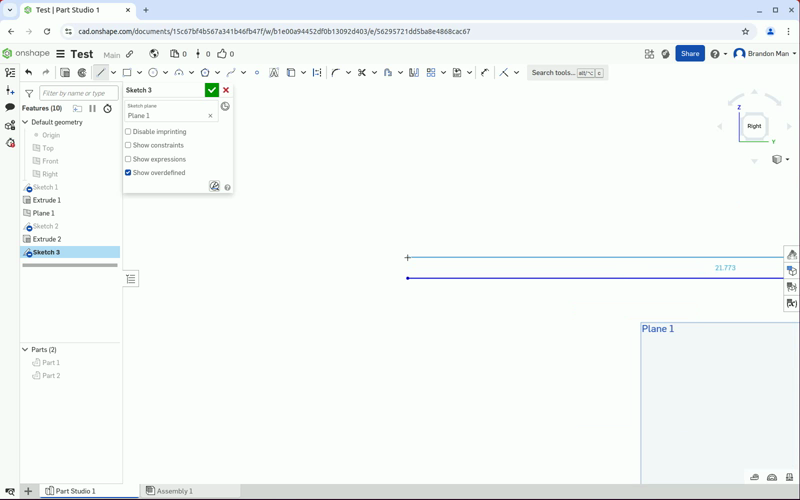
scroll(6)
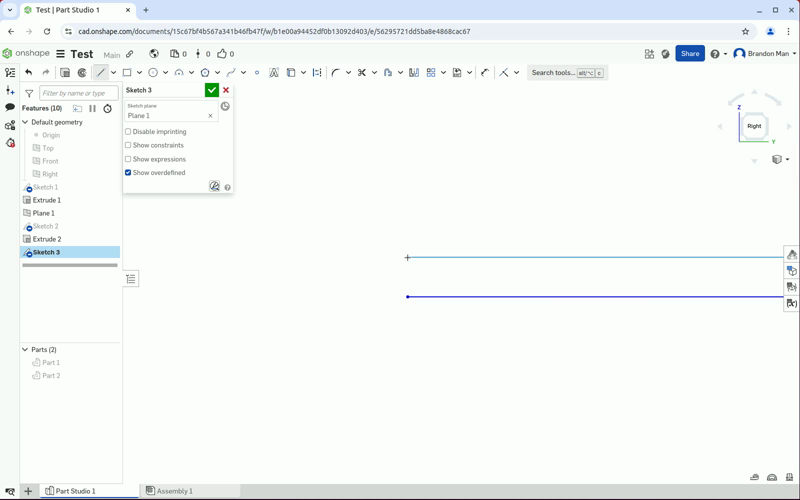
click(407, 257)
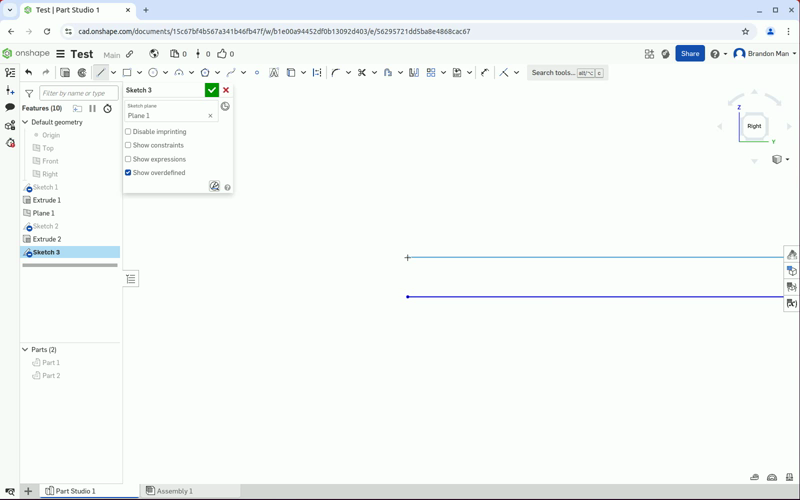
scroll(-6)
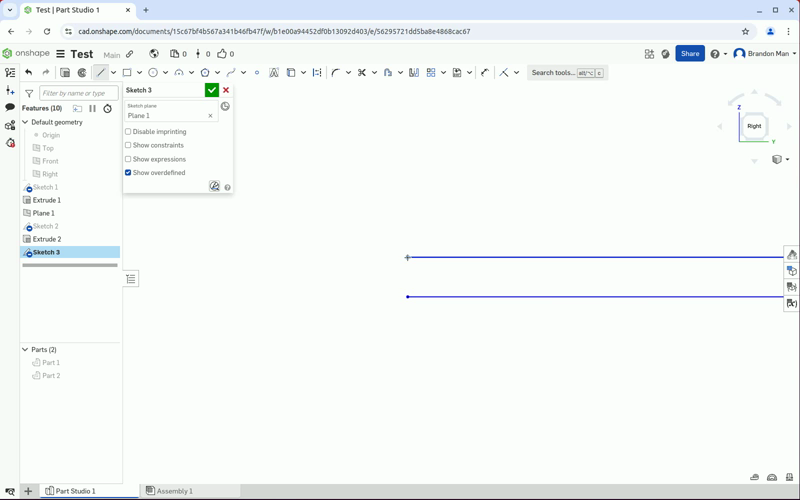
scroll(-6)
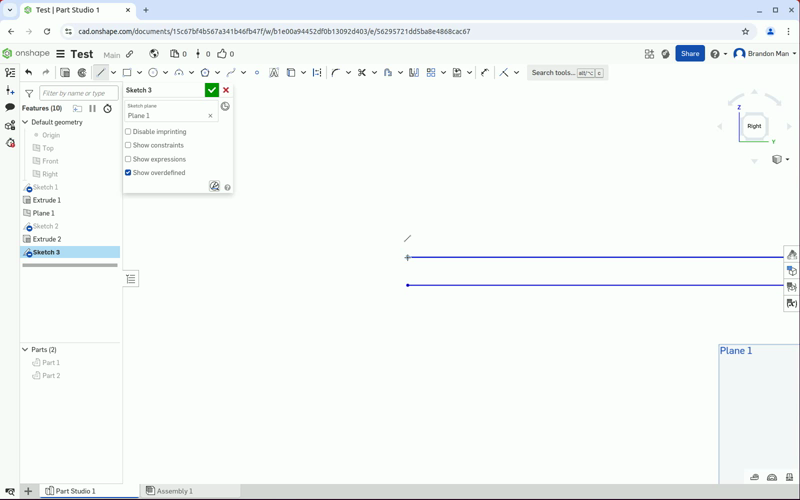
scroll(-6)
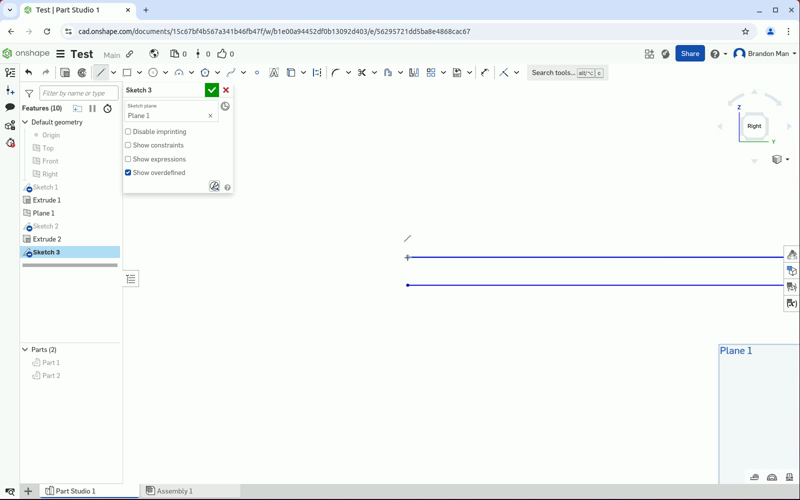
scroll(-6)
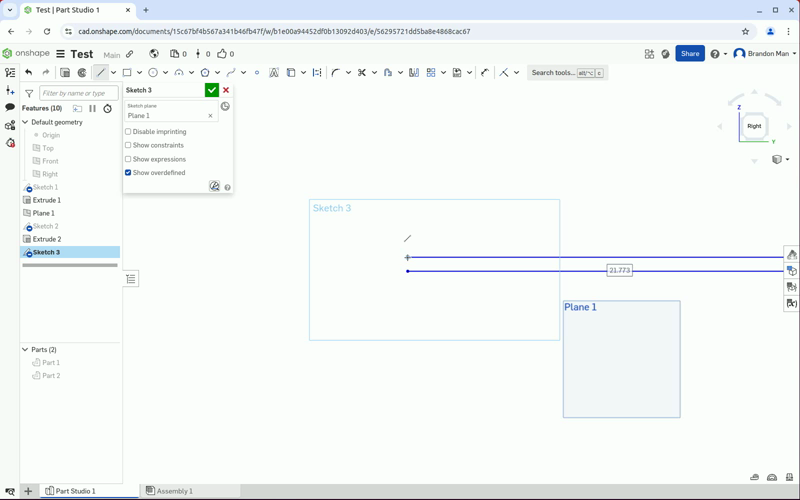
scroll(-6)
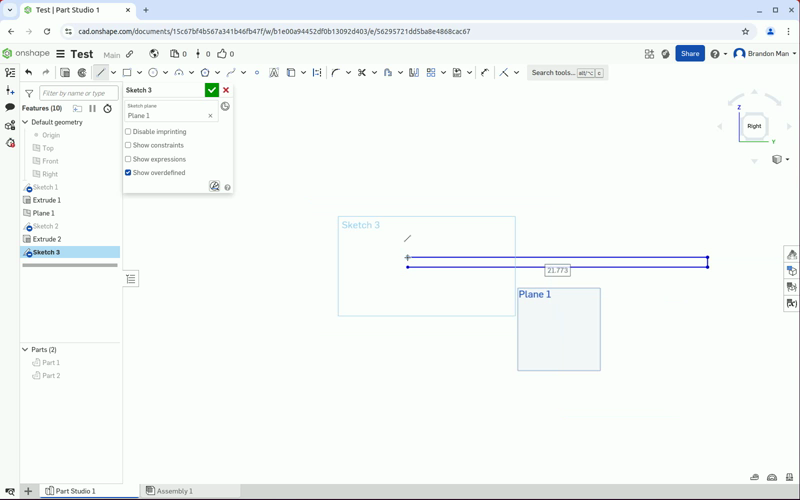
scroll(-6)
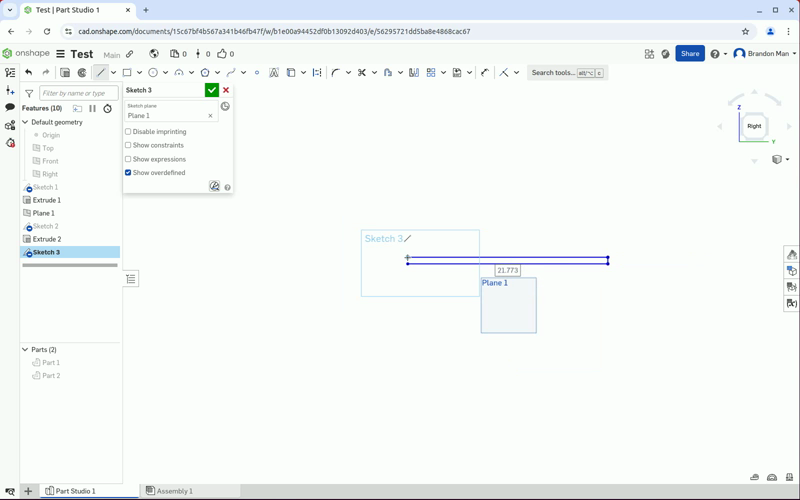
scroll(-6)
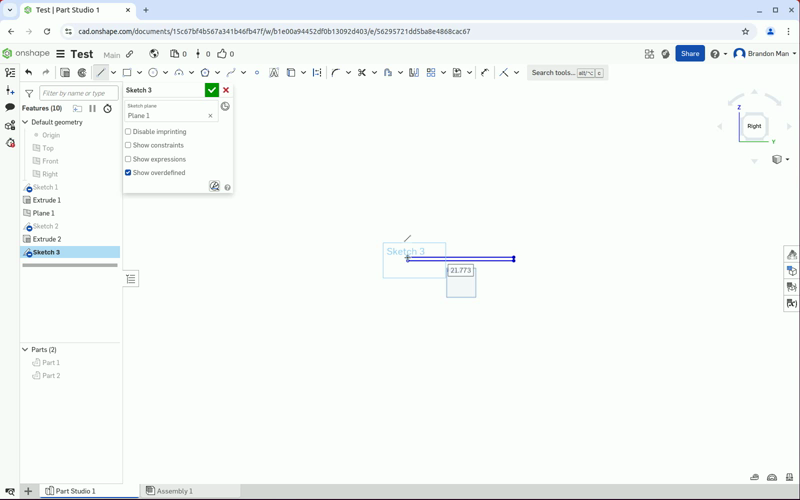
key_up(shift)
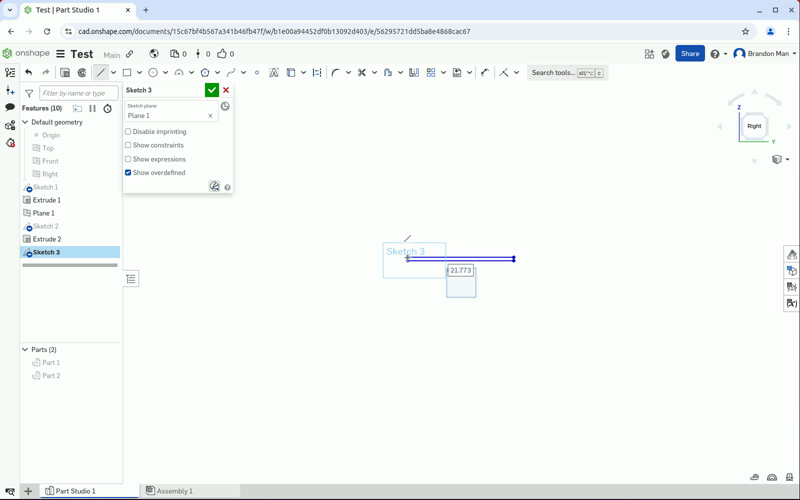
mouse_move(437, 257)
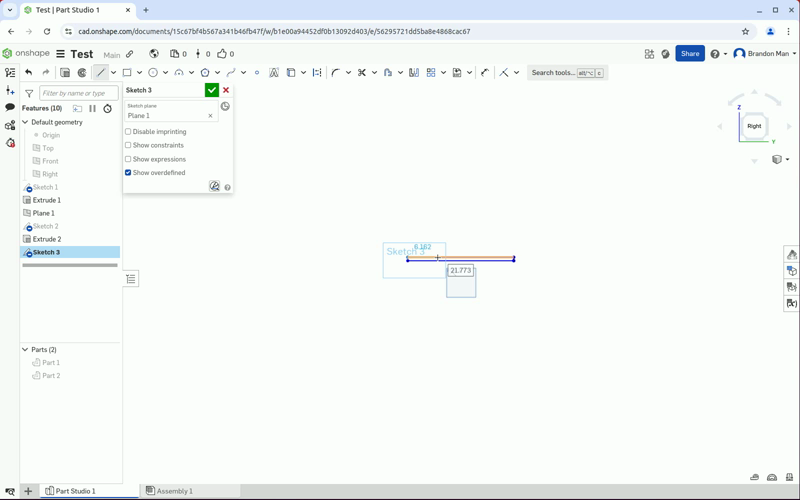
key_down(shift)
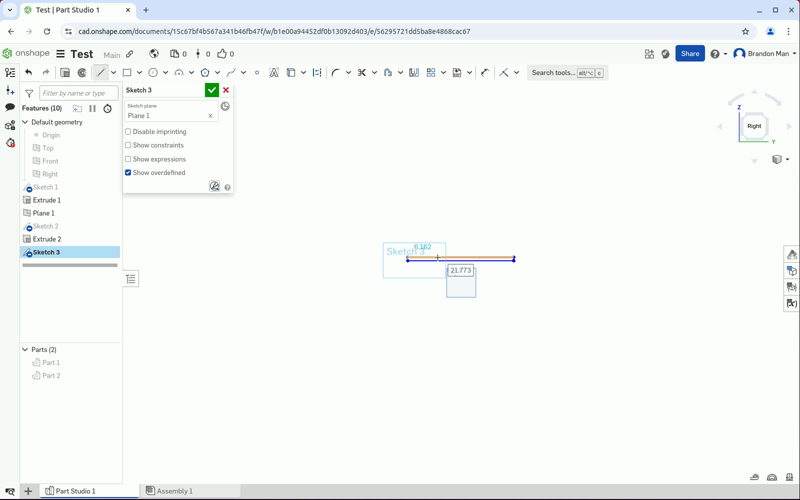
mouse_move(407, 260)
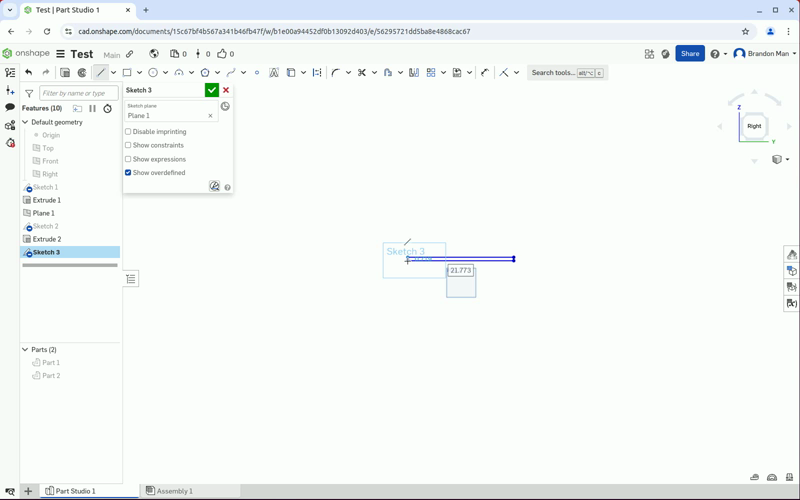
scroll(6)
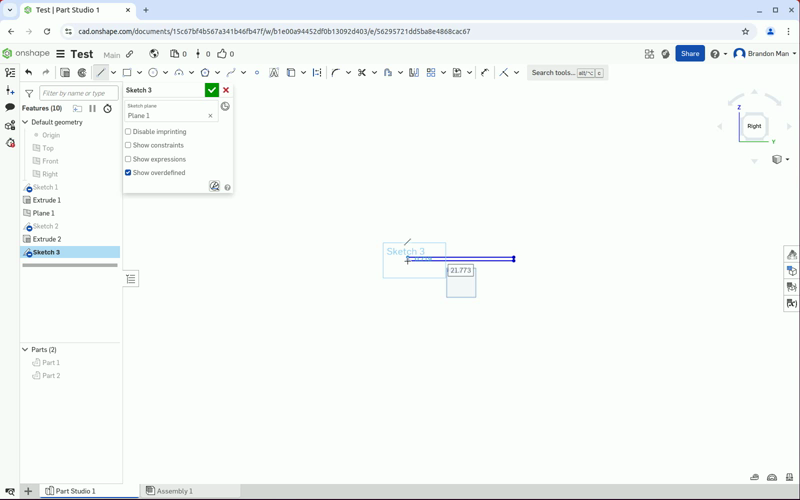
scroll(6)
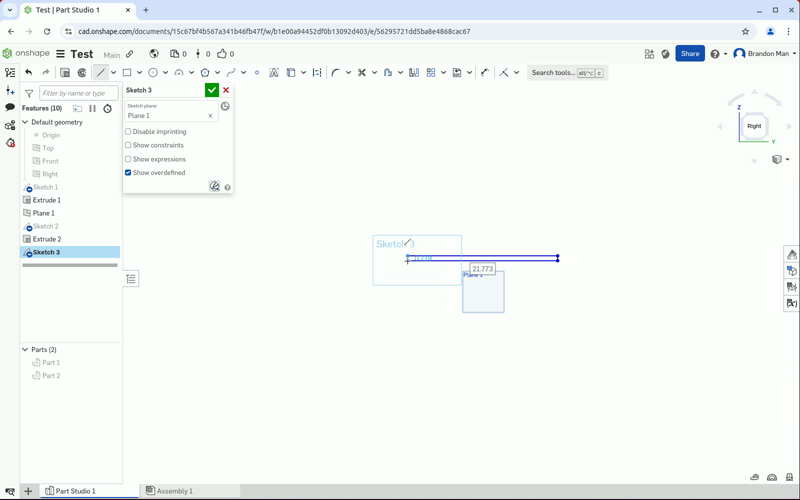
scroll(6)
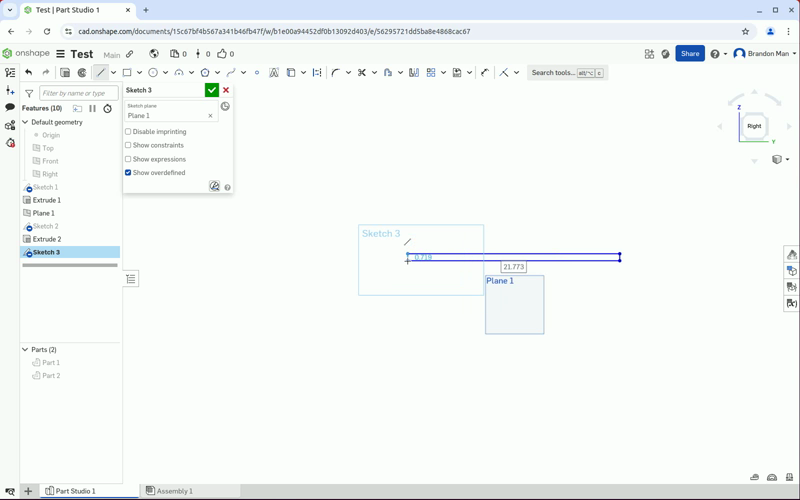
scroll(6)
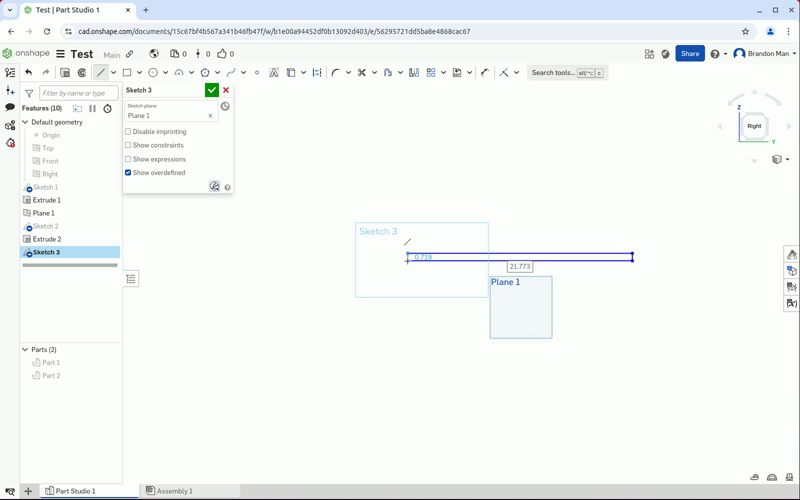
scroll(6)
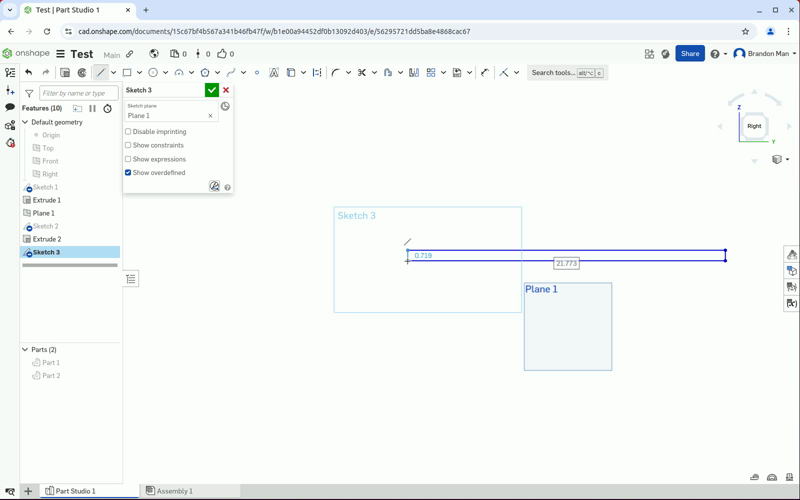
scroll(6)
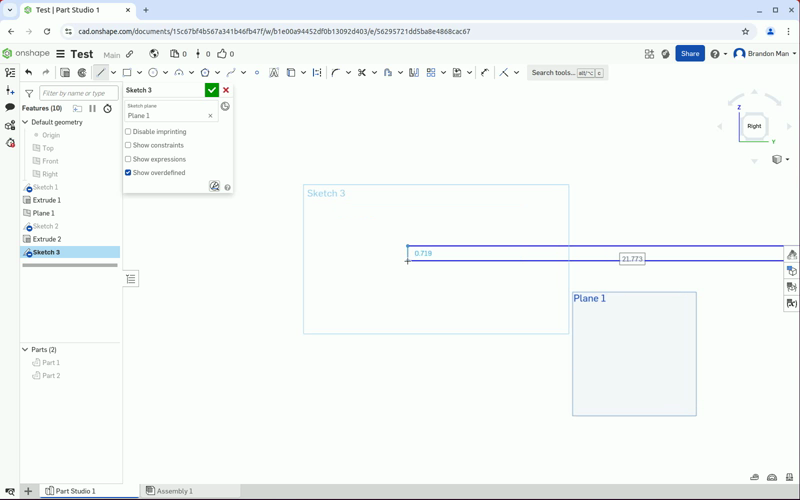
scroll(6)
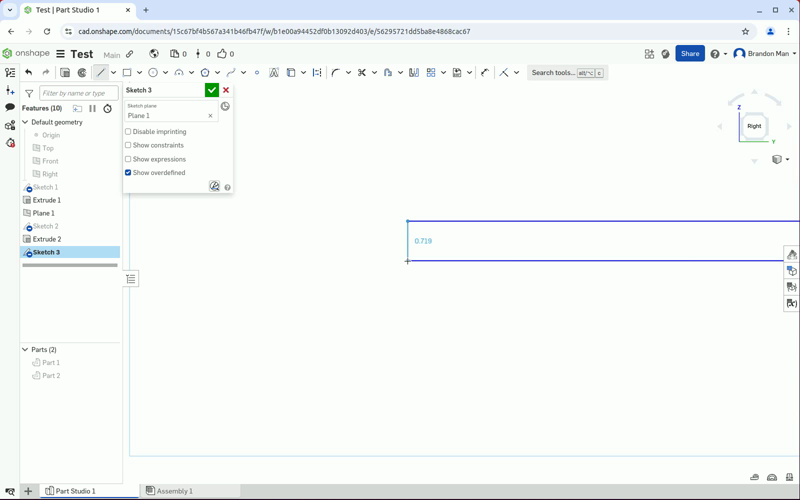
key_up(shift)
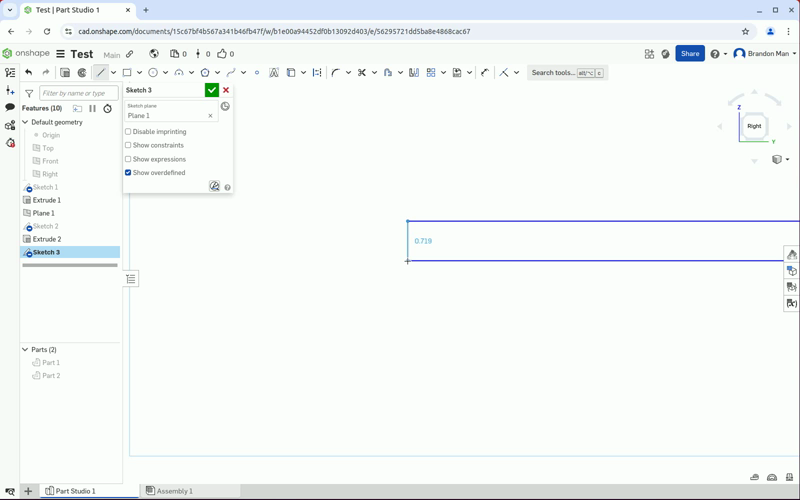
click(407, 260)
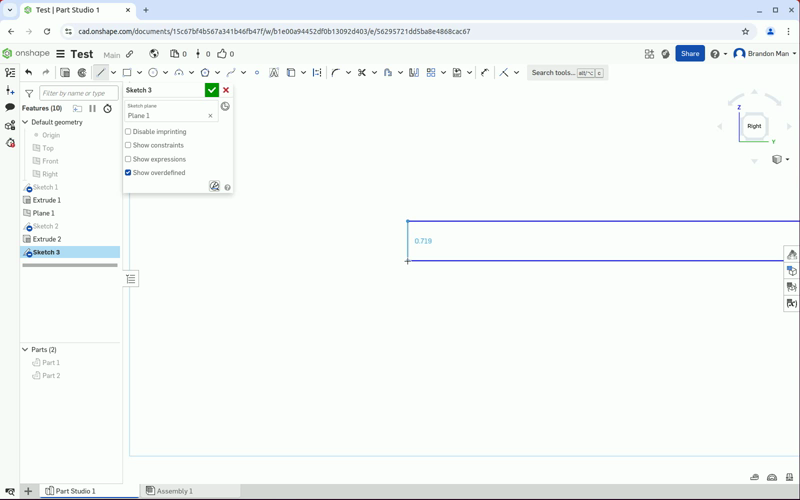
scroll(-6)
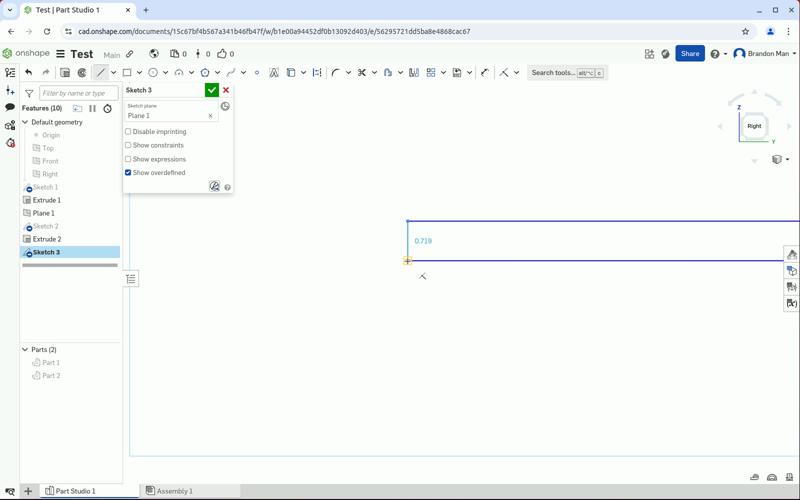
scroll(-6)
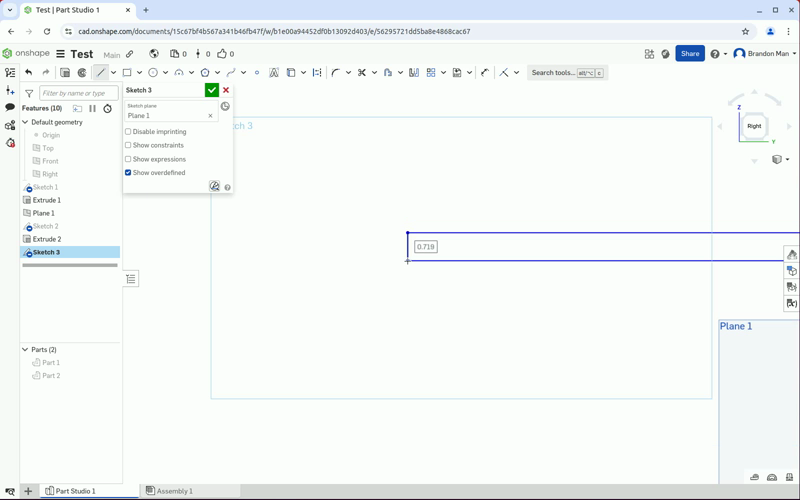
scroll(-6)
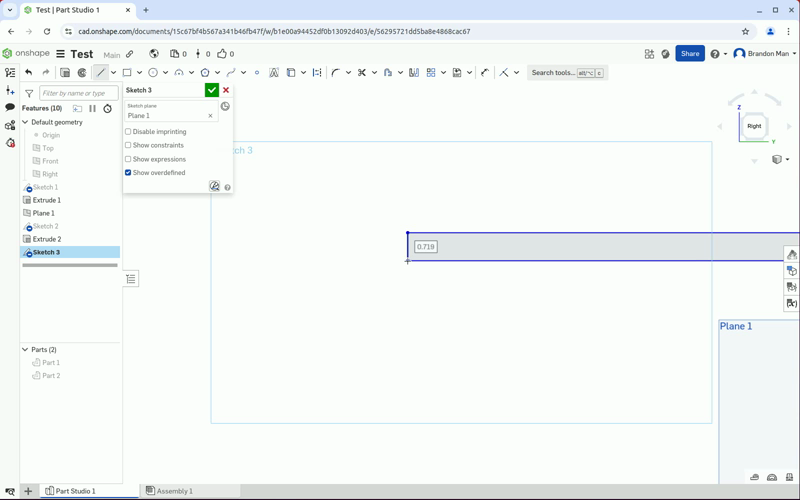
scroll(-6)
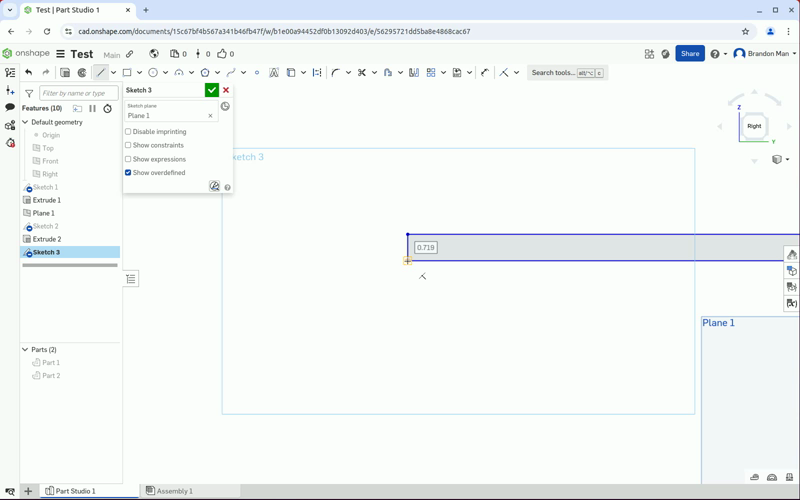
scroll(-6)
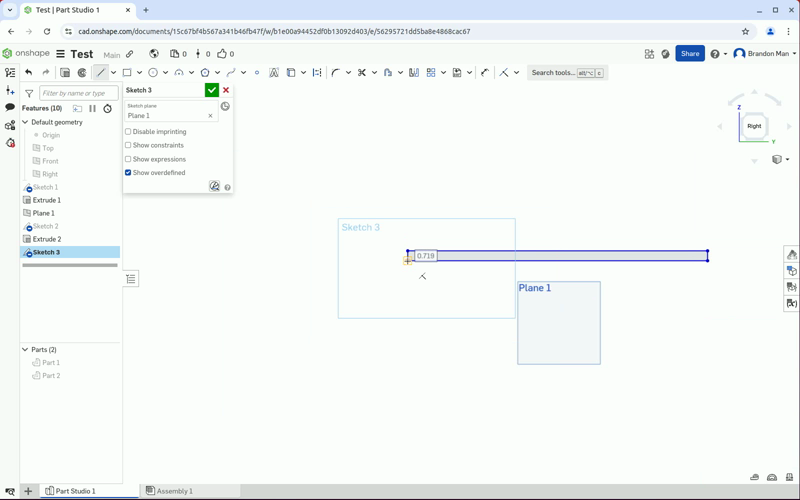
scroll(-6)
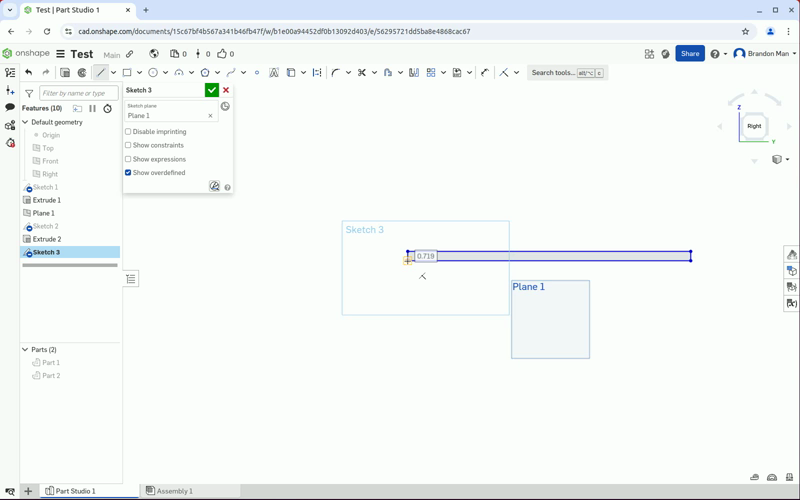
scroll(-6)
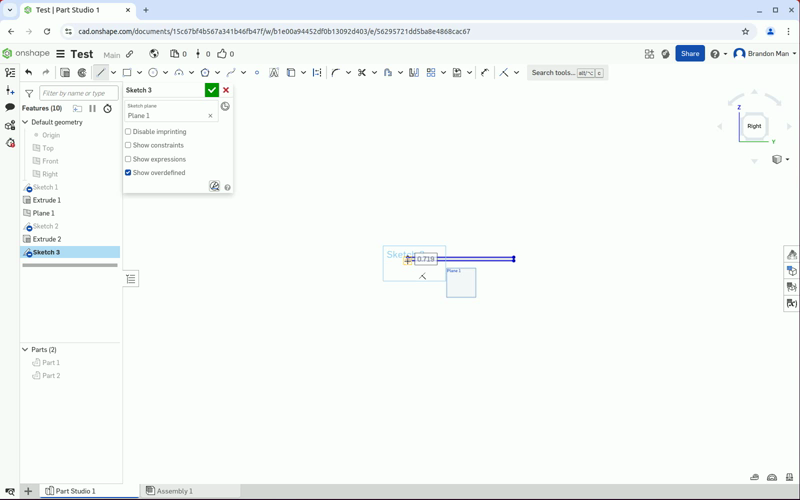
key(esc)
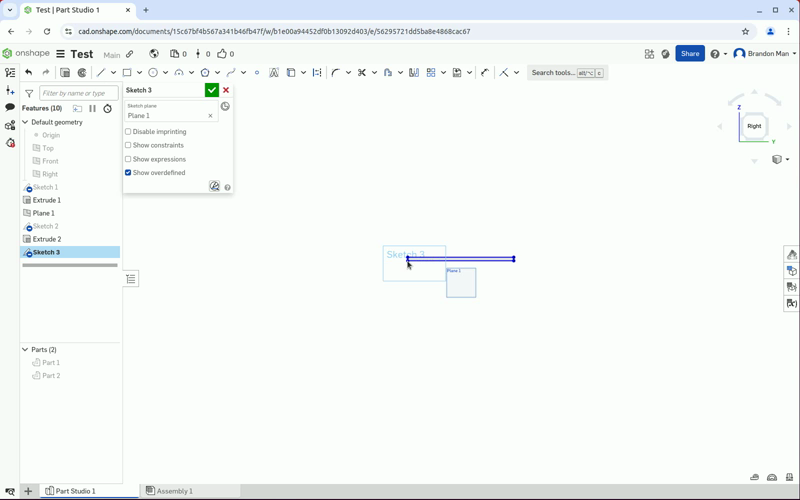
mouse_move(443, 258)
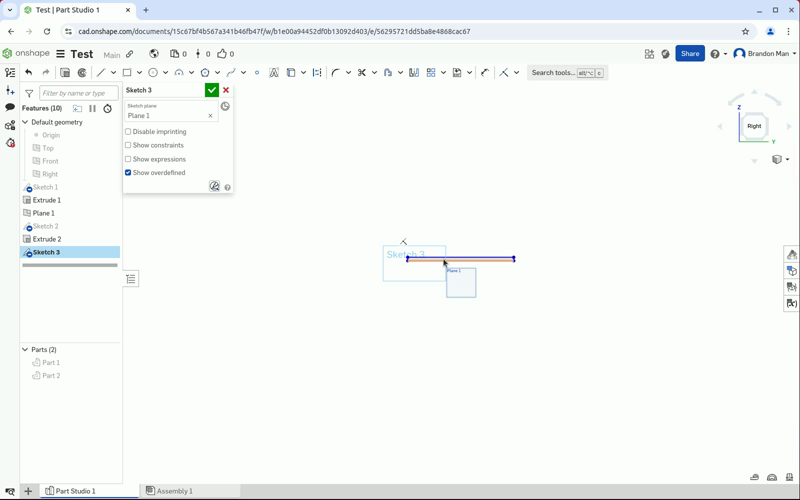
scroll(6)
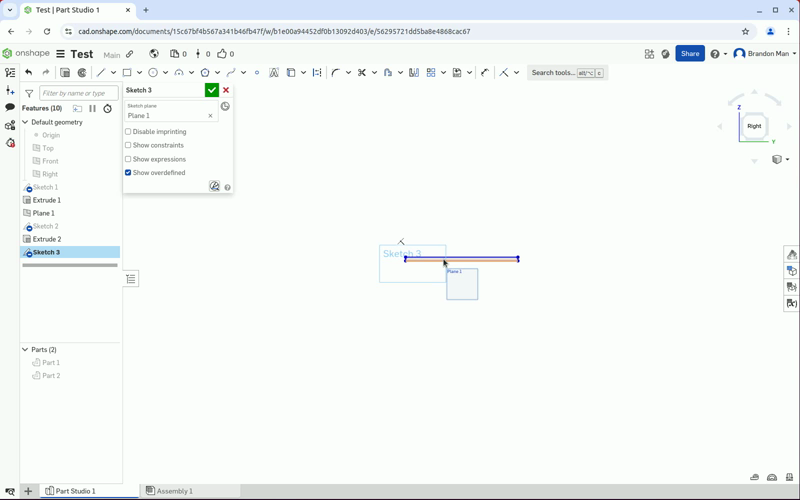
scroll(6)
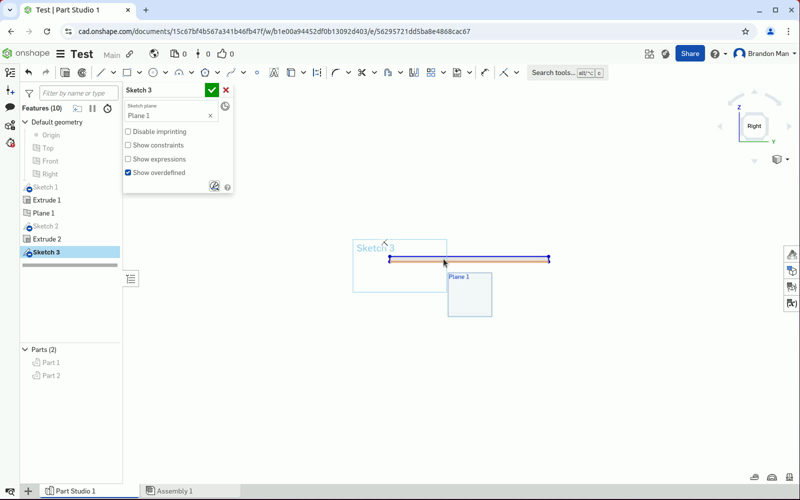
scroll(6)
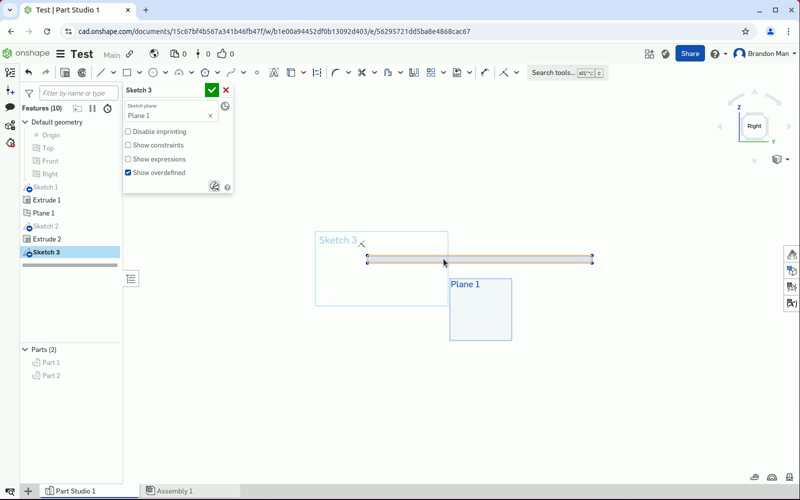
scroll(6)
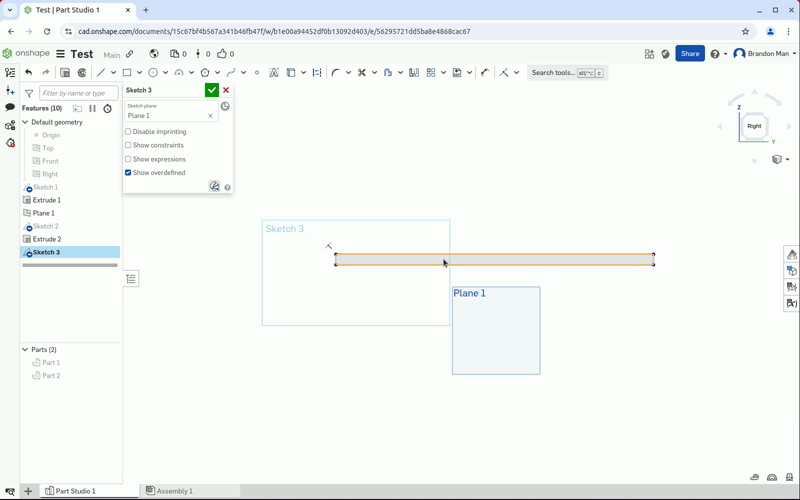
scroll(6)
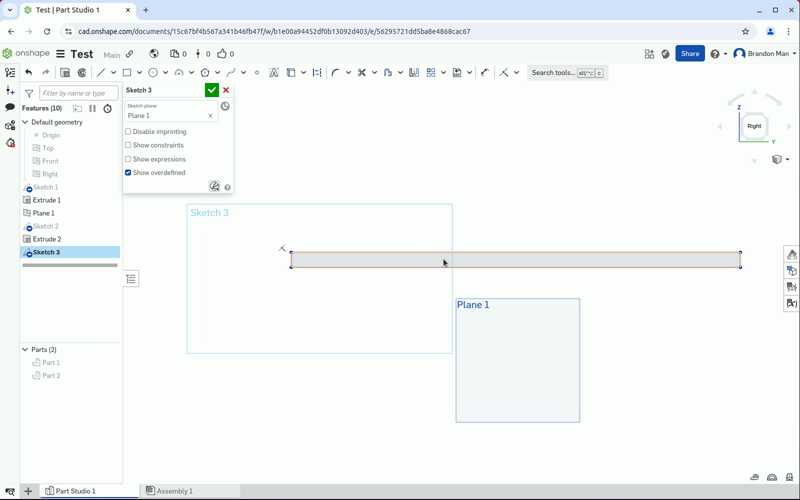
scroll(6)
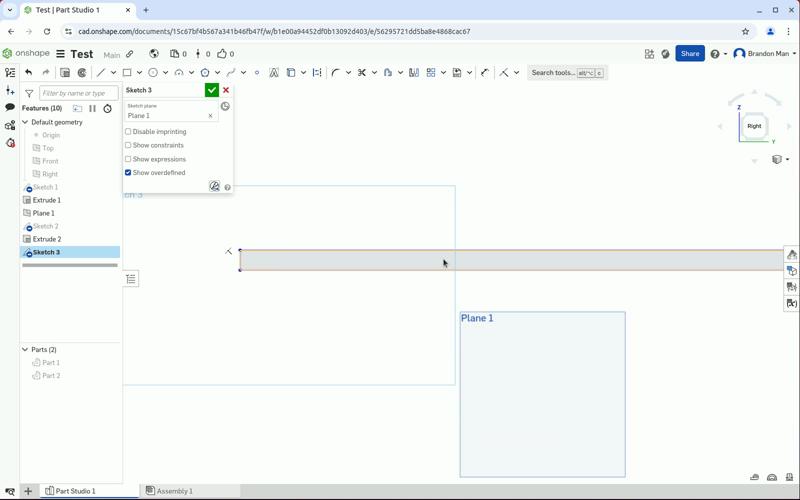
scroll(6)
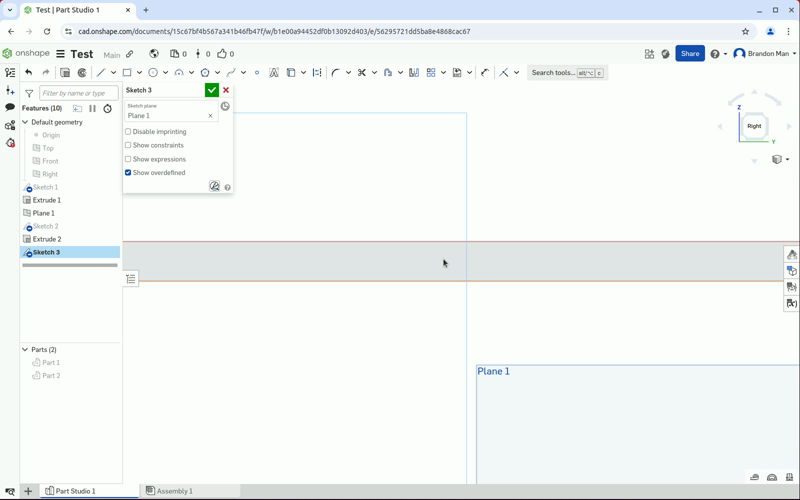
click(443, 258)
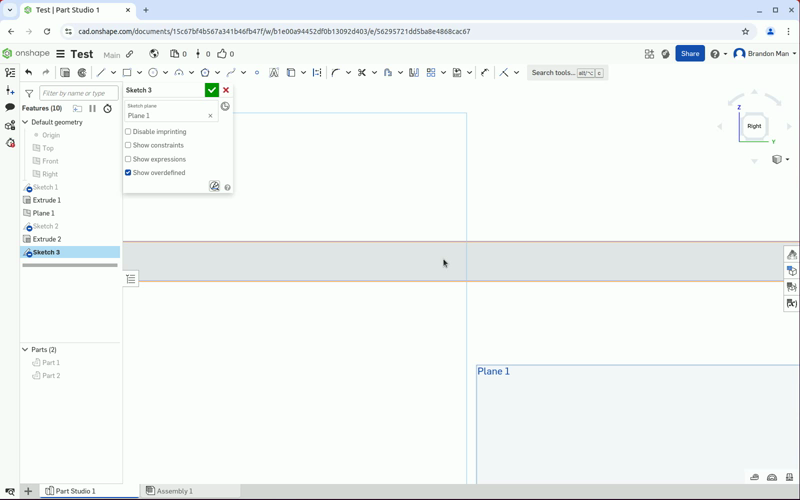
scroll(-6)
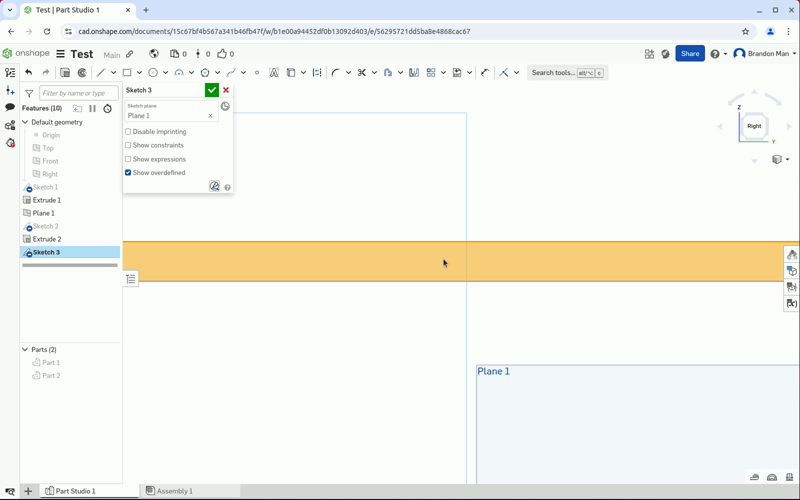
scroll(-6)
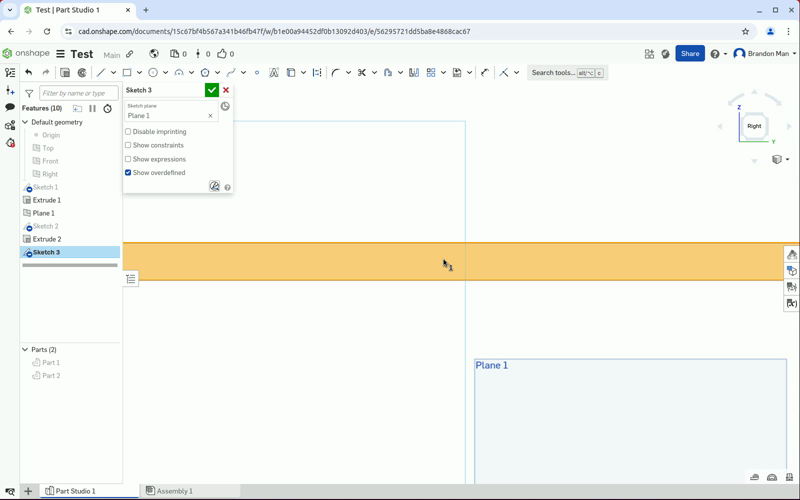
scroll(-6)
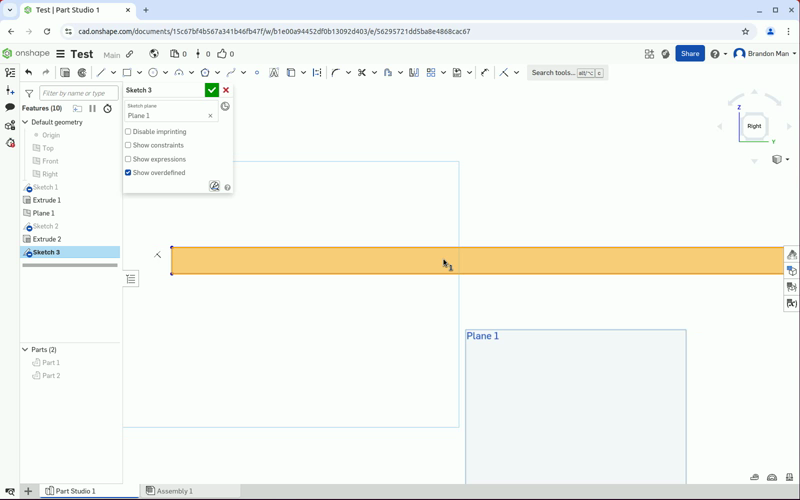
scroll(-6)
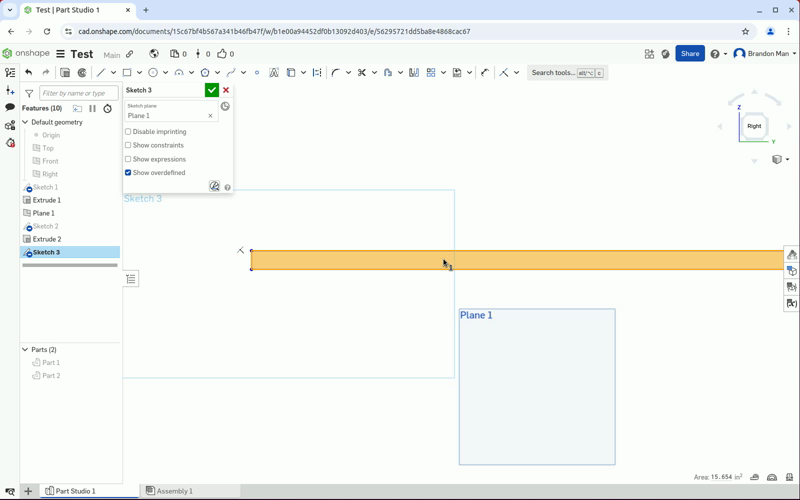
scroll(-6)
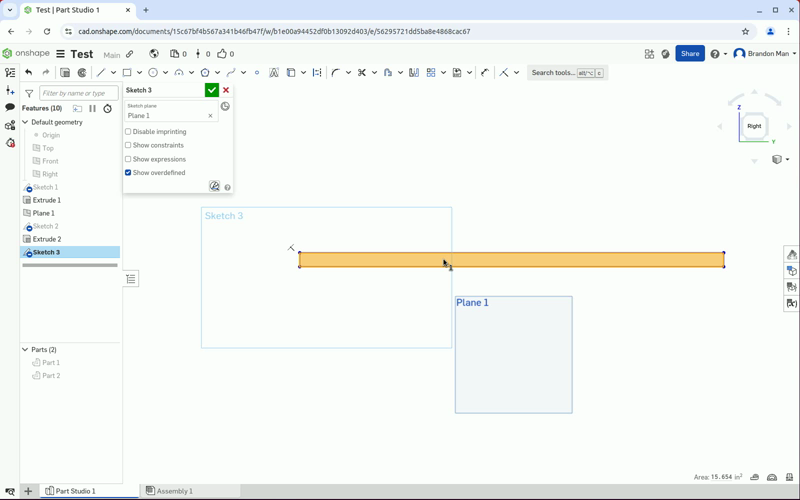
scroll(-6)
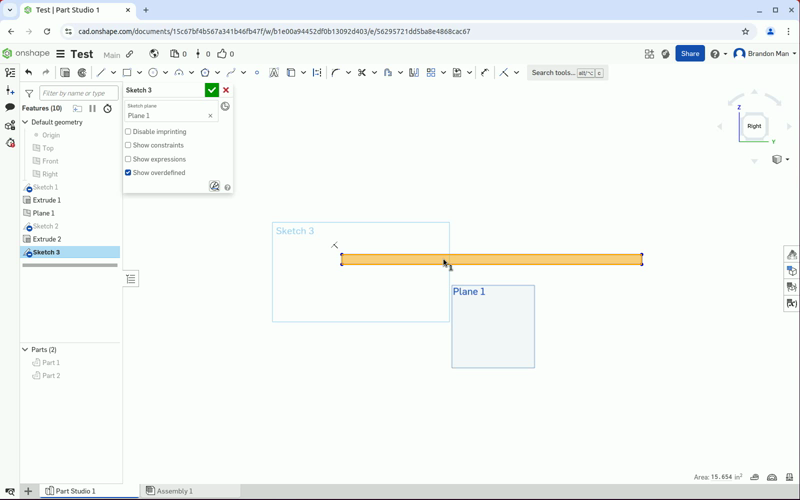
scroll(-6)
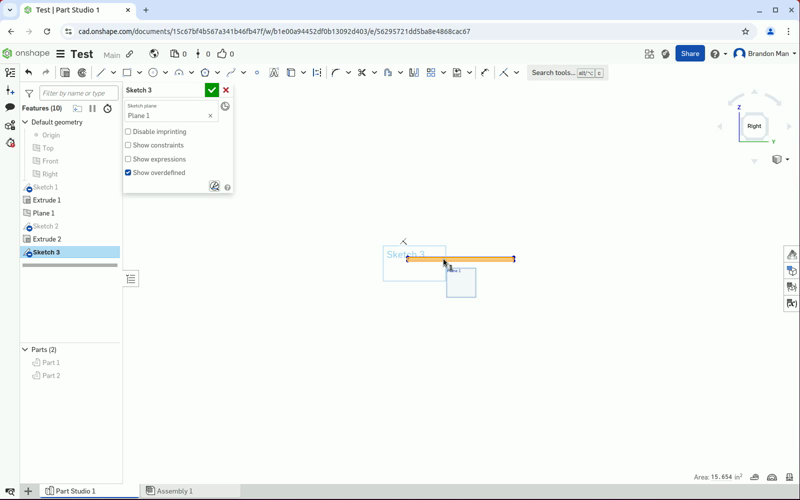
mouse_move(73, 352)
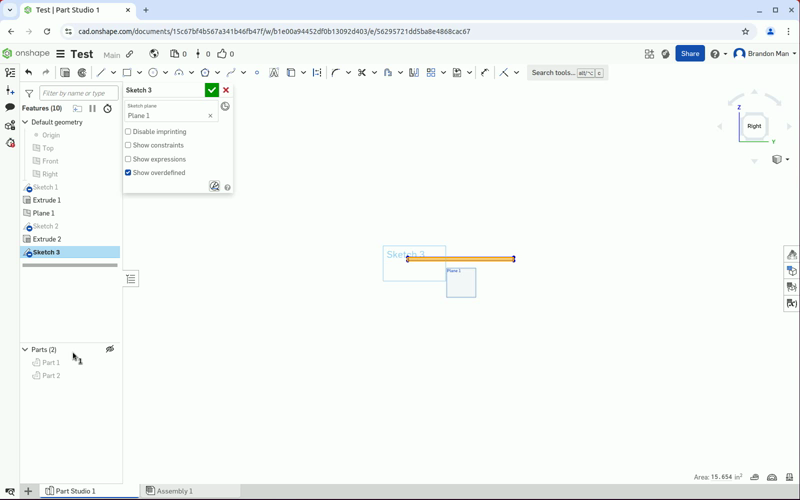
key(shift+y)
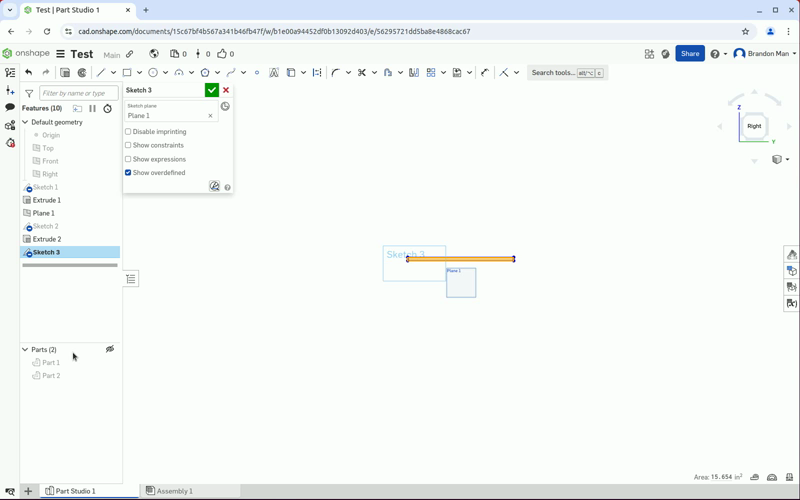
key(shift+e)
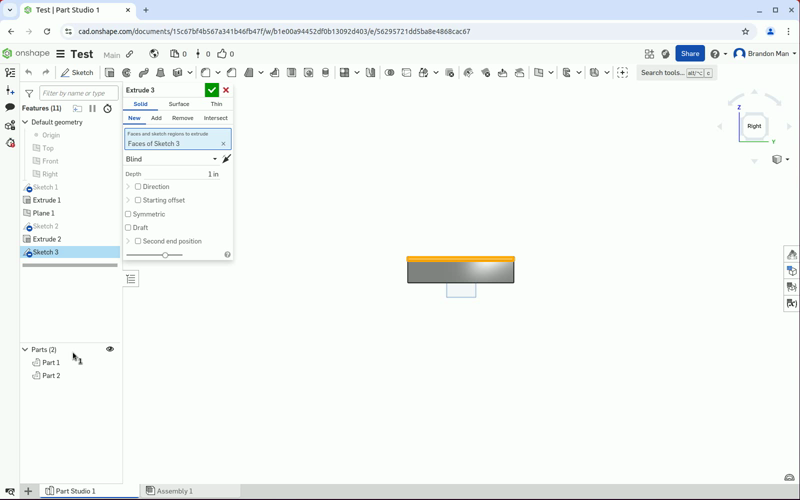
mouse_move(143, 106)
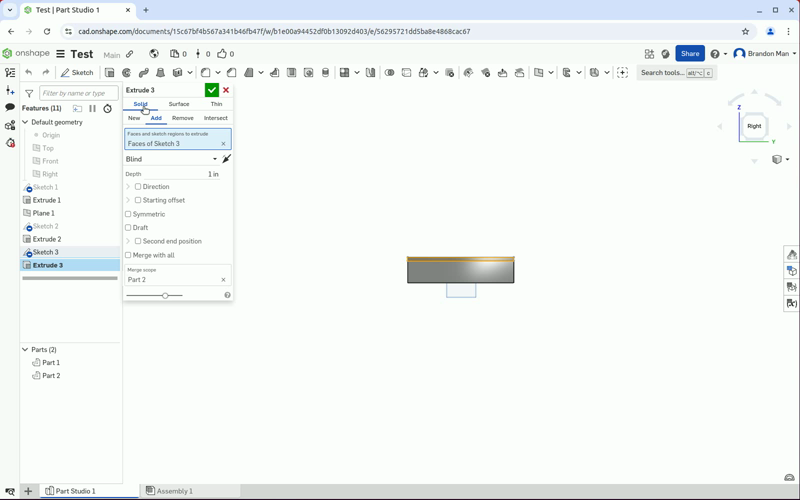
click(143, 106)
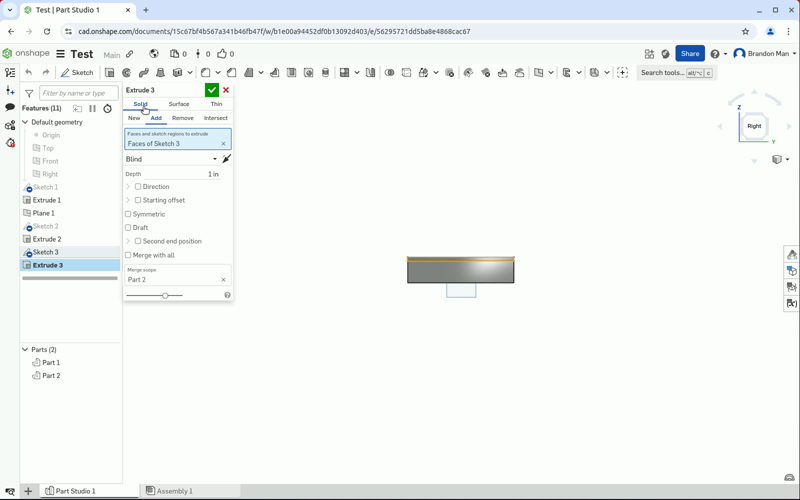
mouse_move(137, 120)
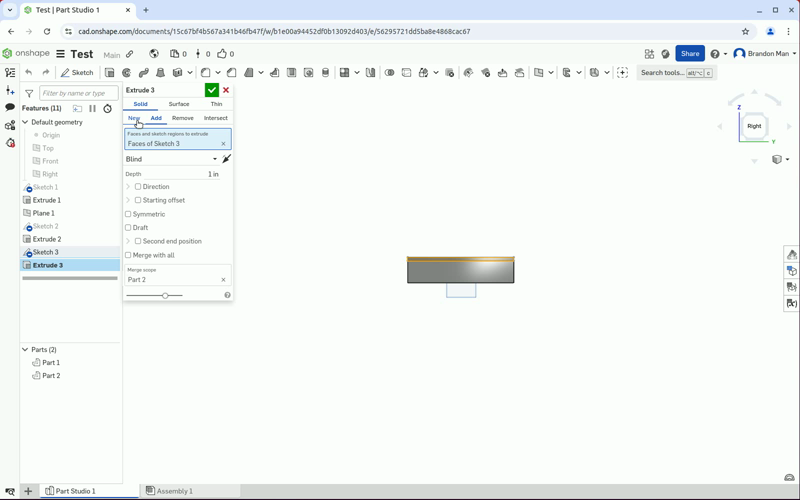
click(137, 120)
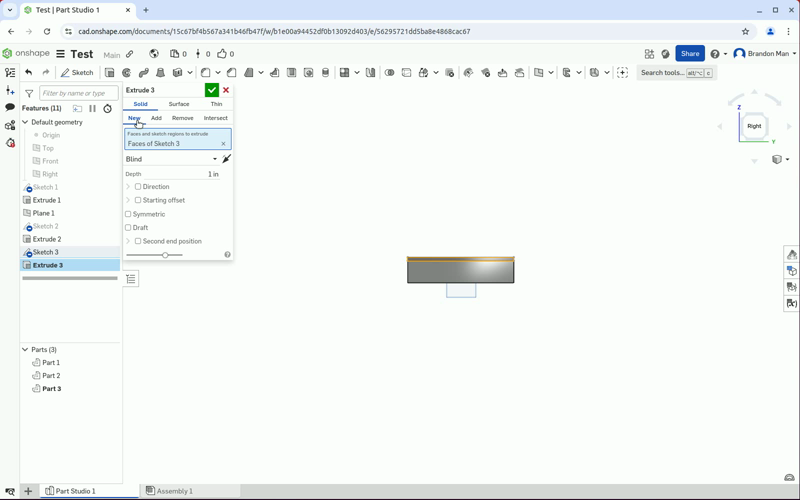
key(tab, 4)
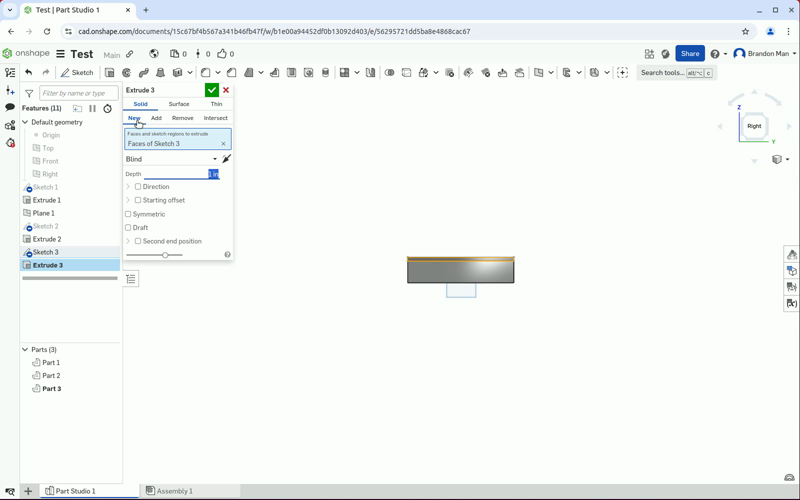
text(0.722)
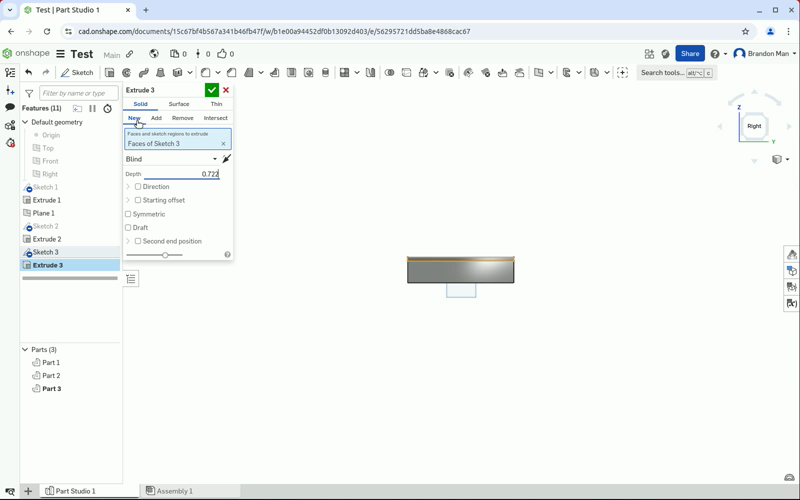
key(enter)
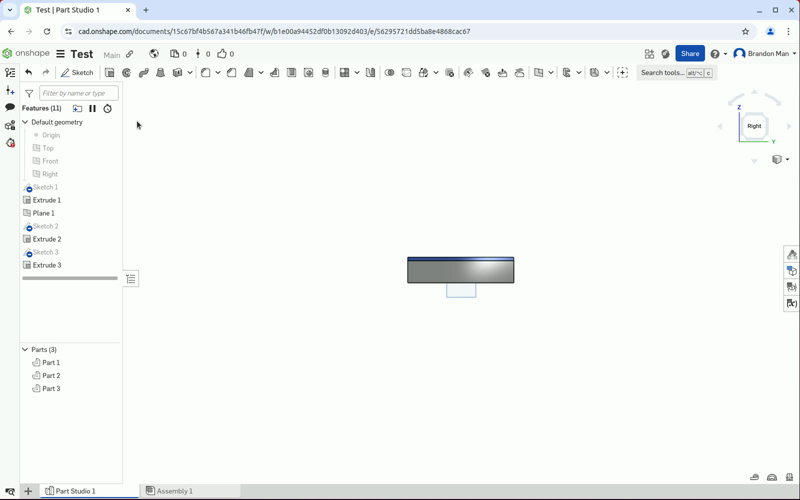
key(shift+h)
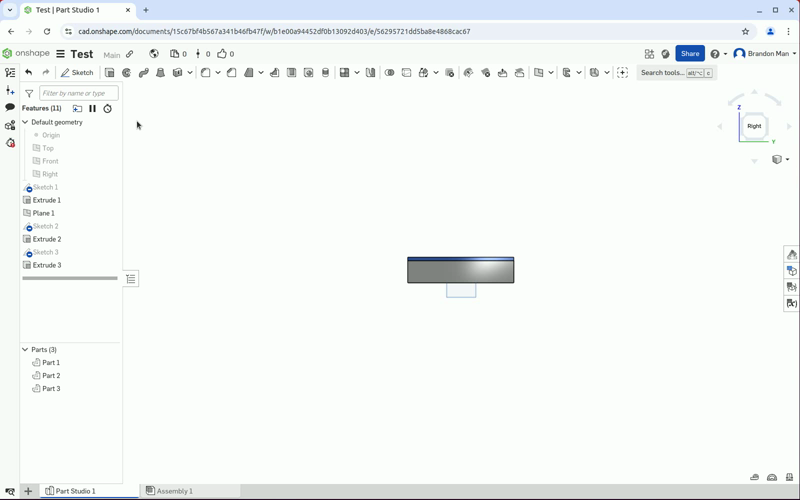
key(shift+h)
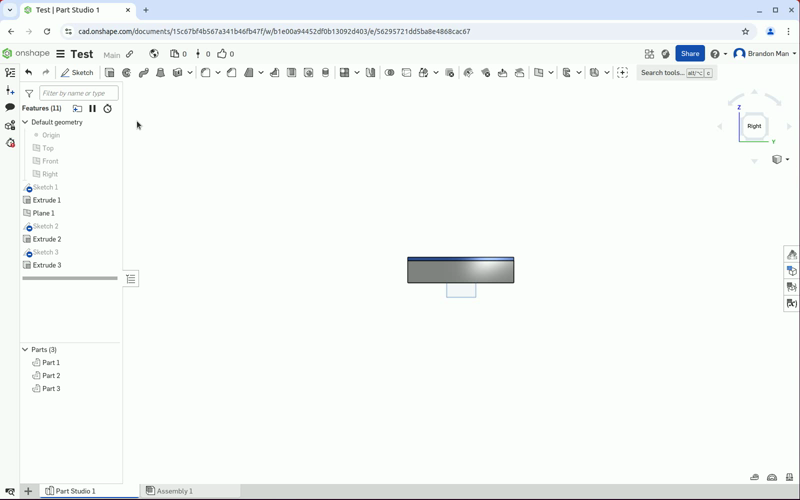
mouse_move(73, 189)
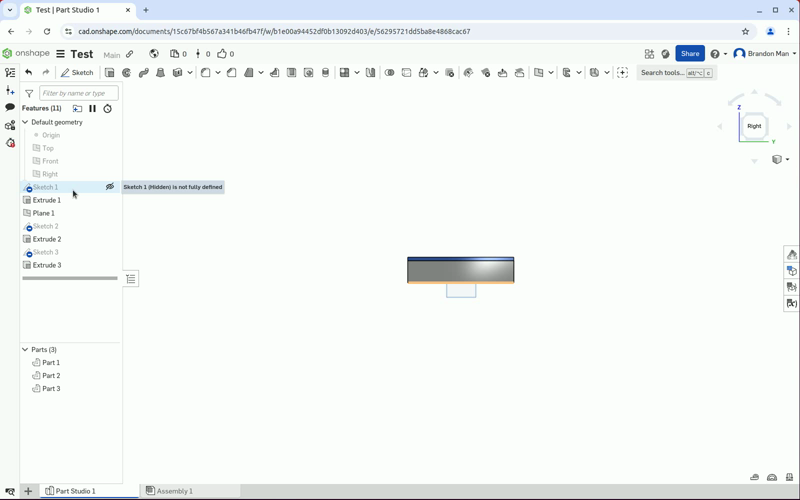
click(73, 189)
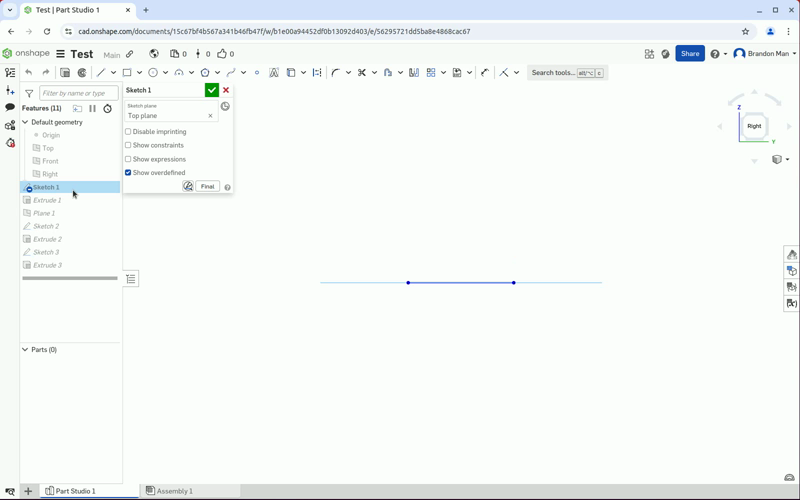
mouse_move(229, 92)
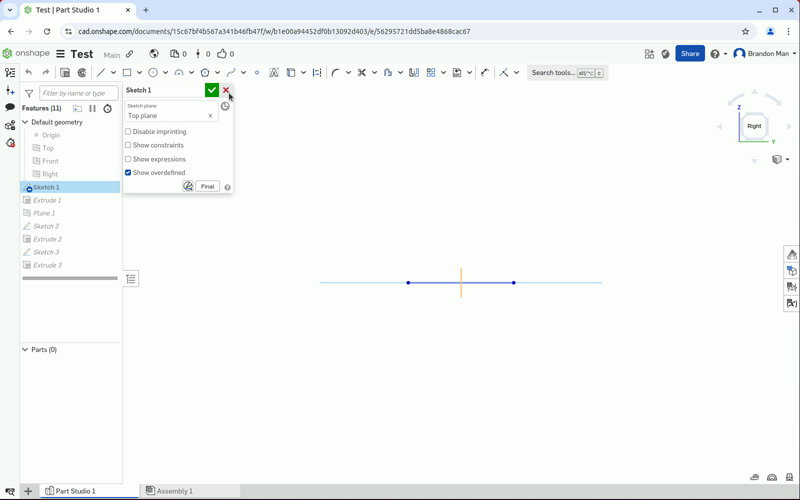
click(229, 92)
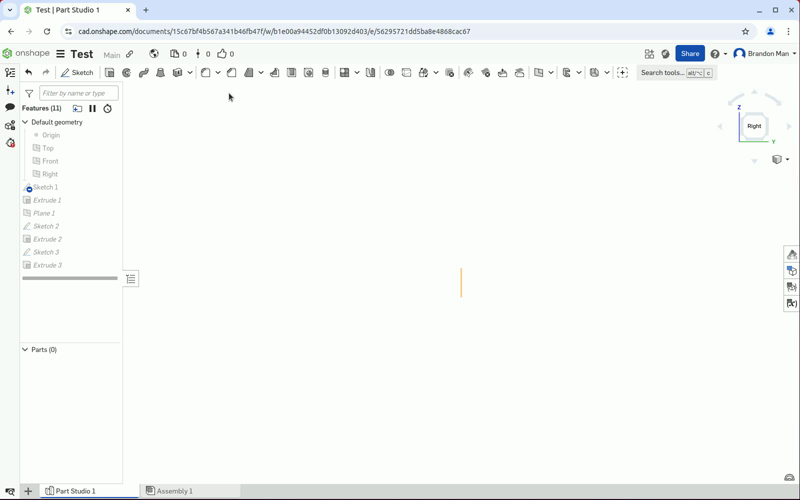
mouse_move(73, 352)
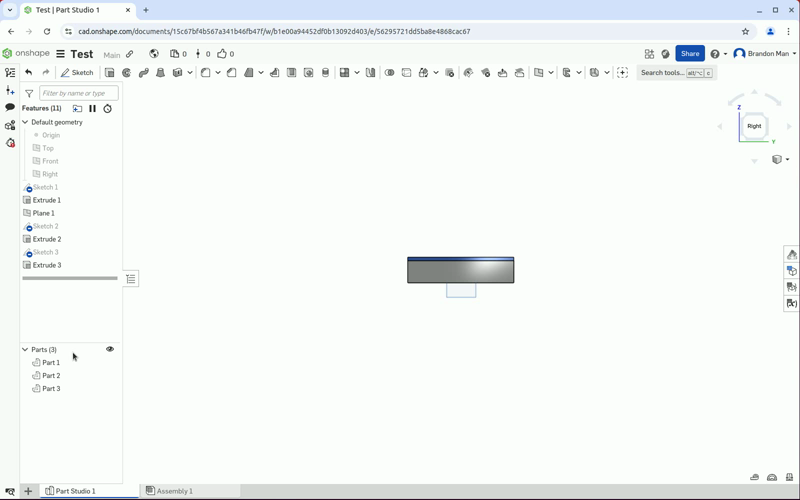
key(y)
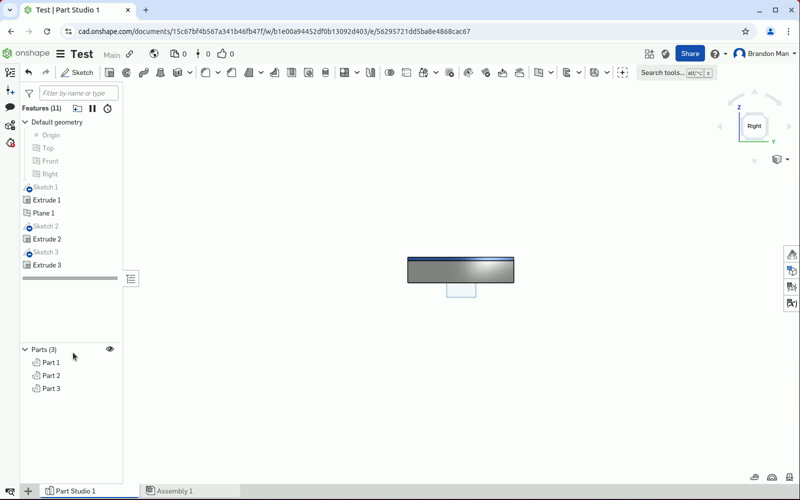
key(shift+p)
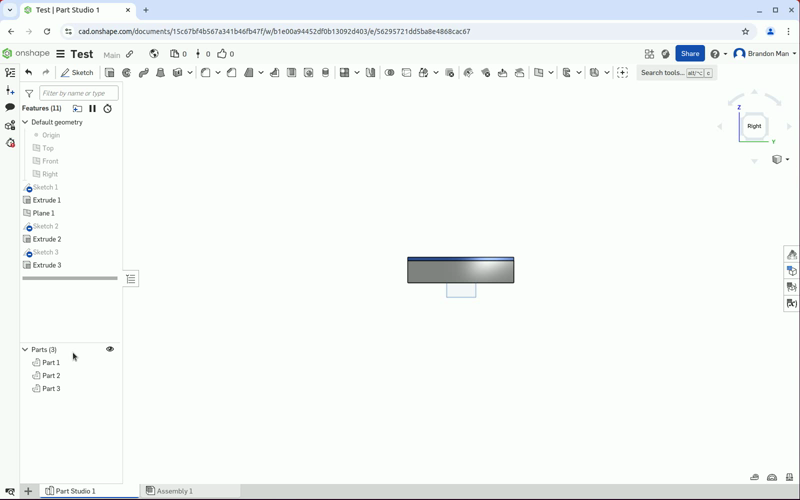
key(space)
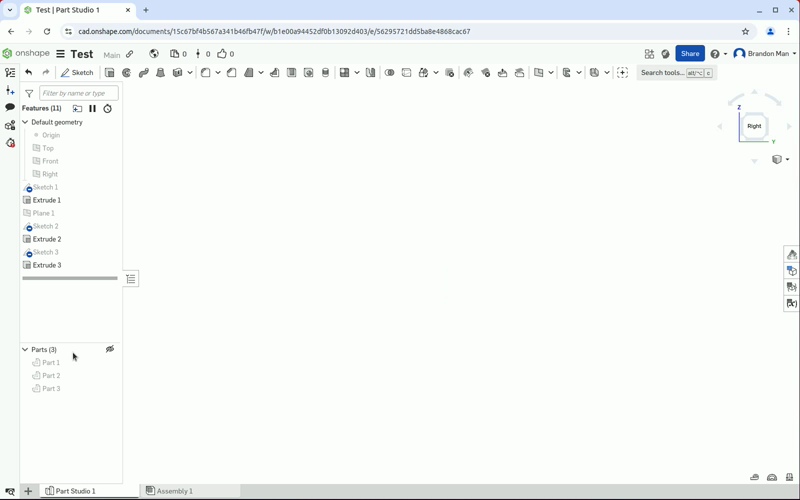
key_down(shift)
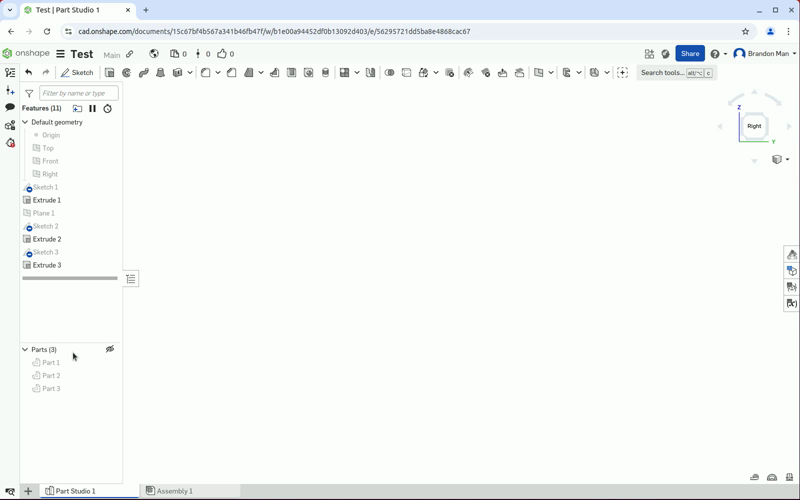
key(right)
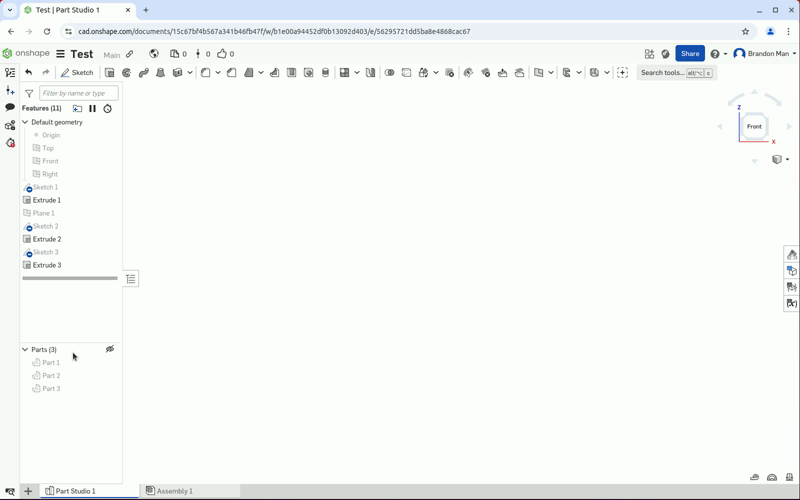
key_up(shift)
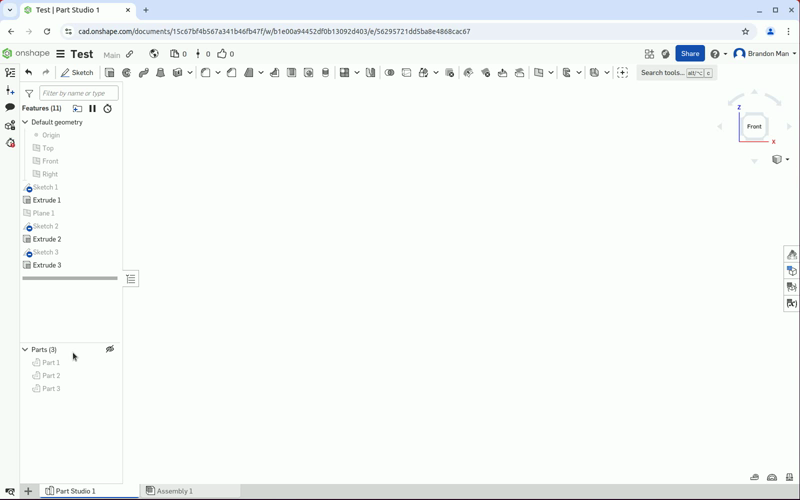
mouse_move(73, 352)
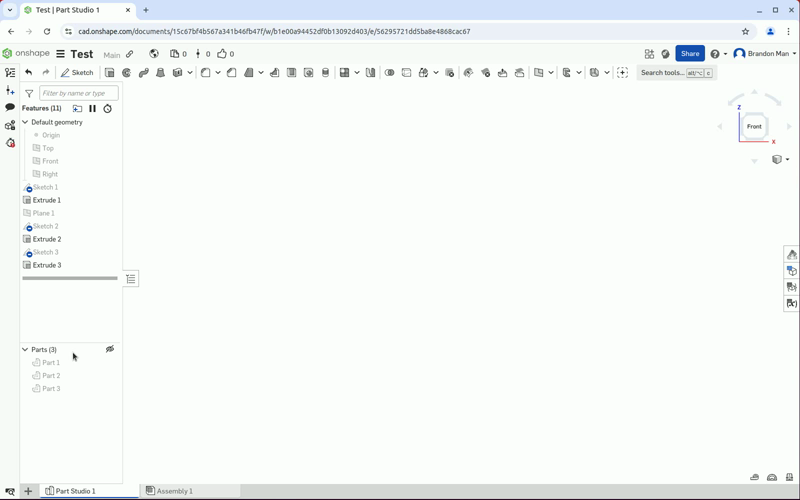
key(shift+y)
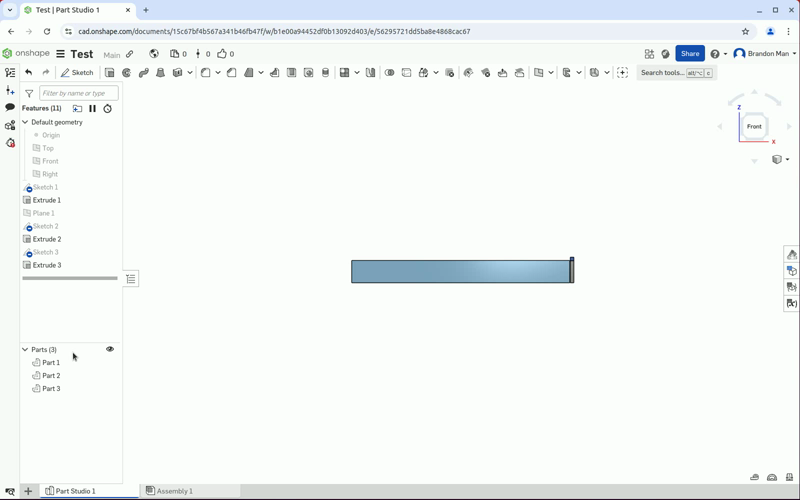
mouse_move(541, 75)
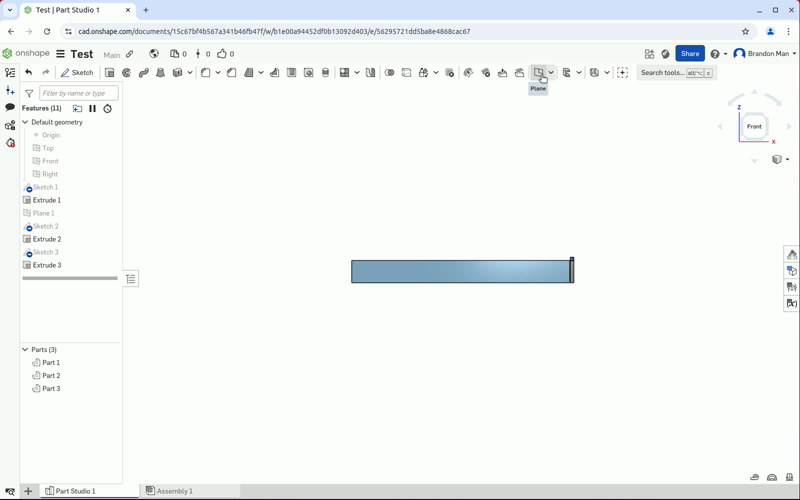
click(541, 75)
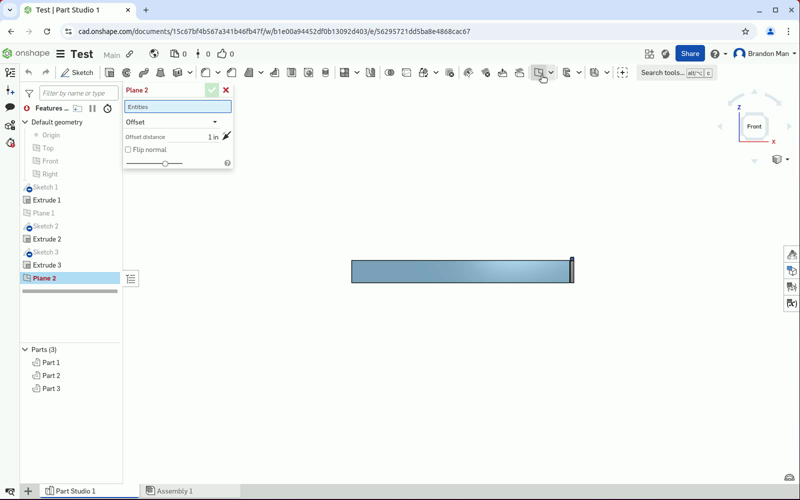
mouse_move(73, 163)
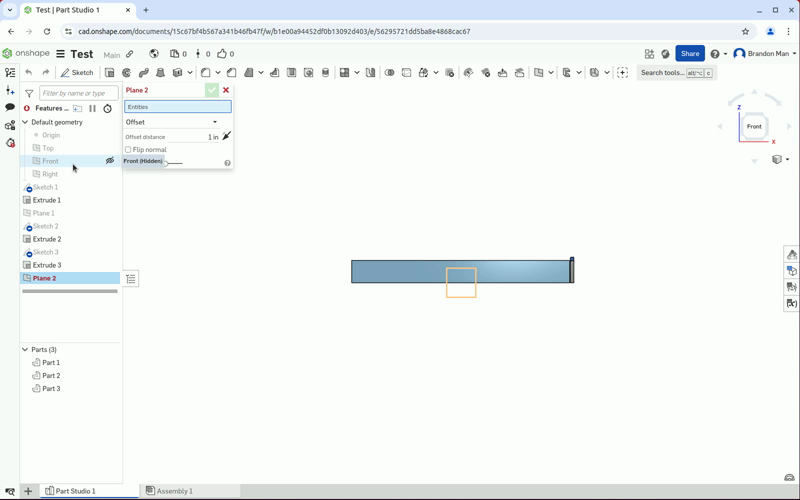
click(73, 163)
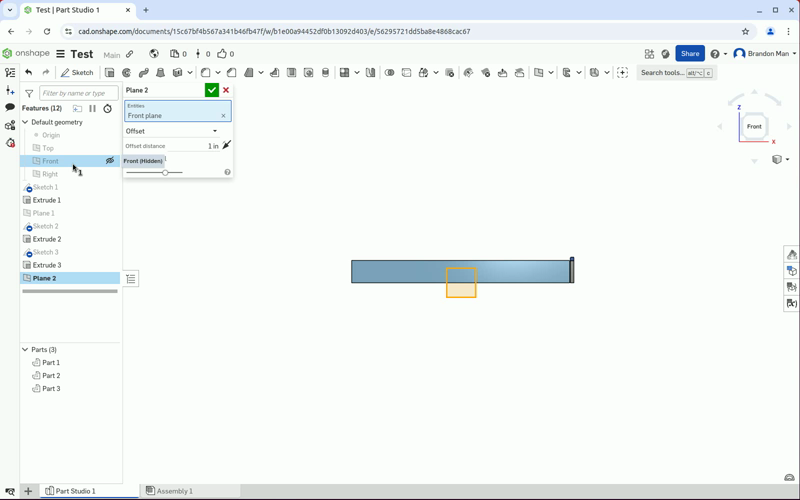
key(tab, 2)
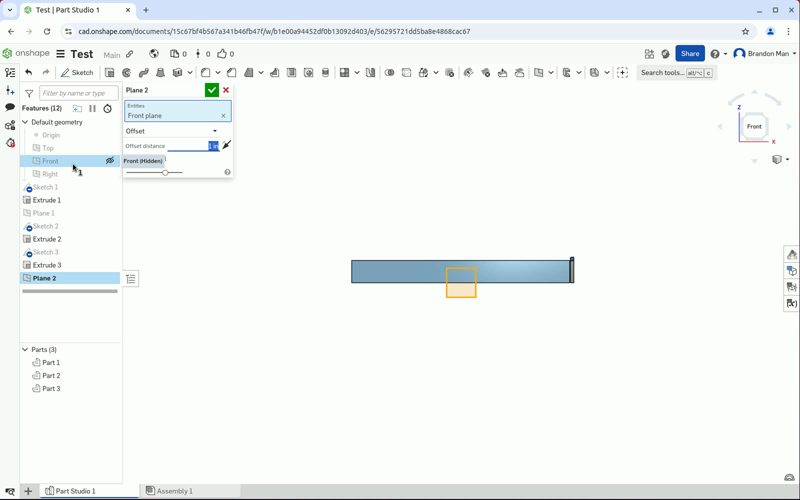
text(10.845)
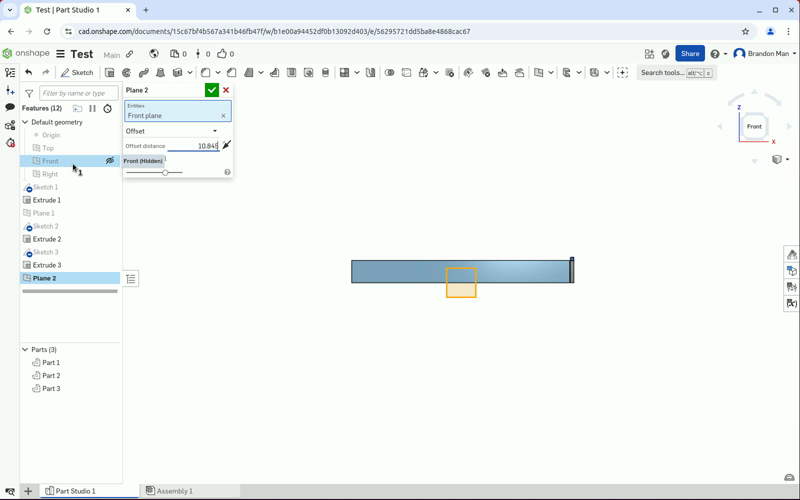
key(enter, 2)
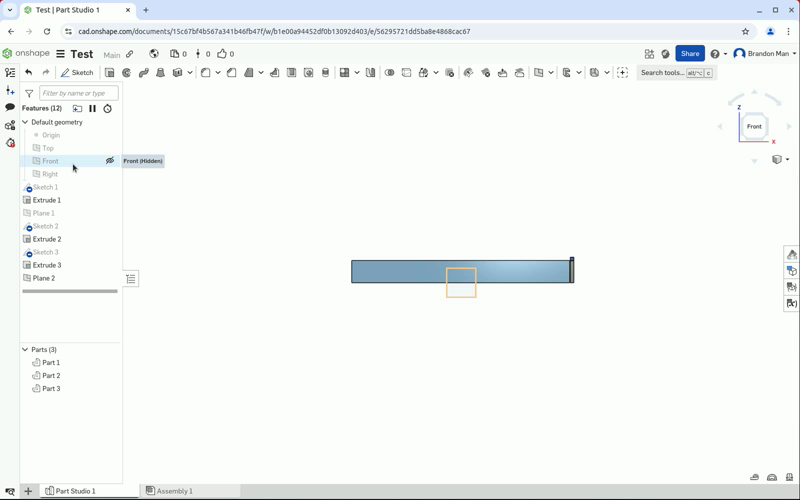
key(shift+s)
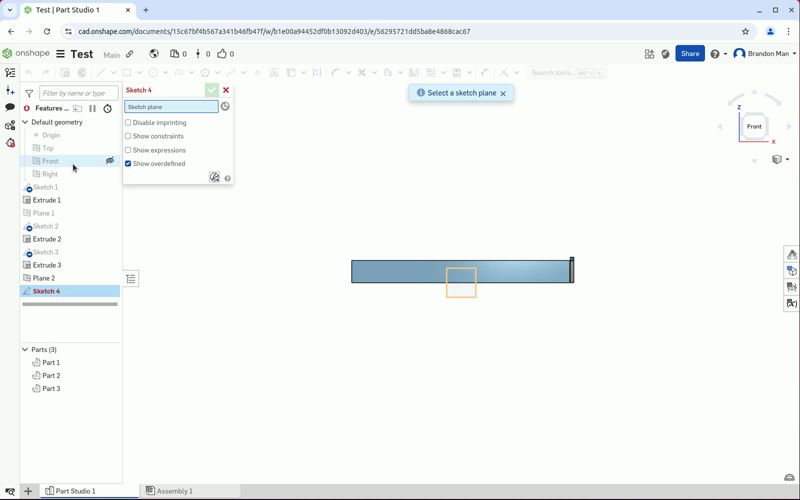
mouse_move(73, 280)
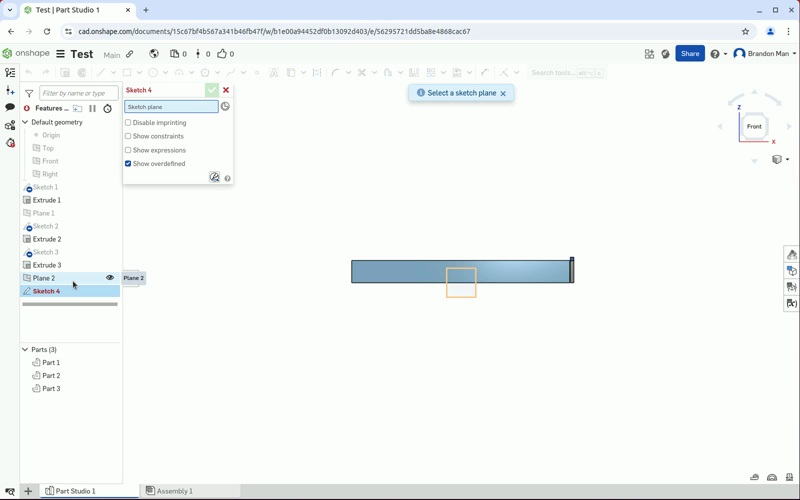
click(73, 280)
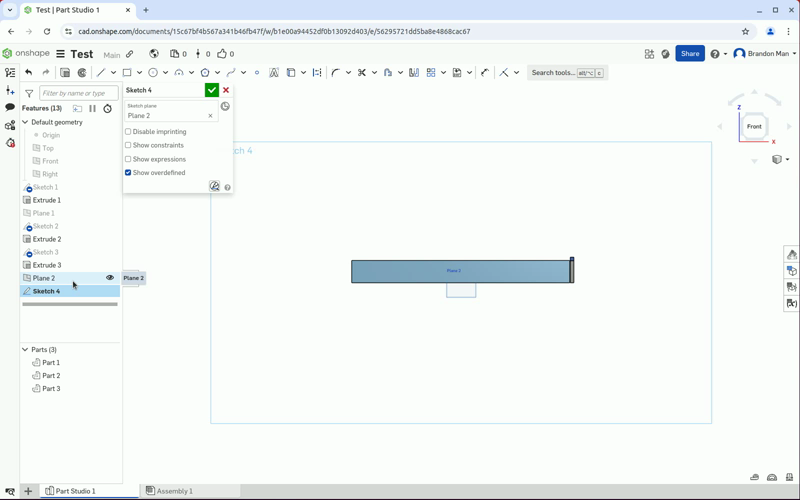
mouse_move(73, 352)
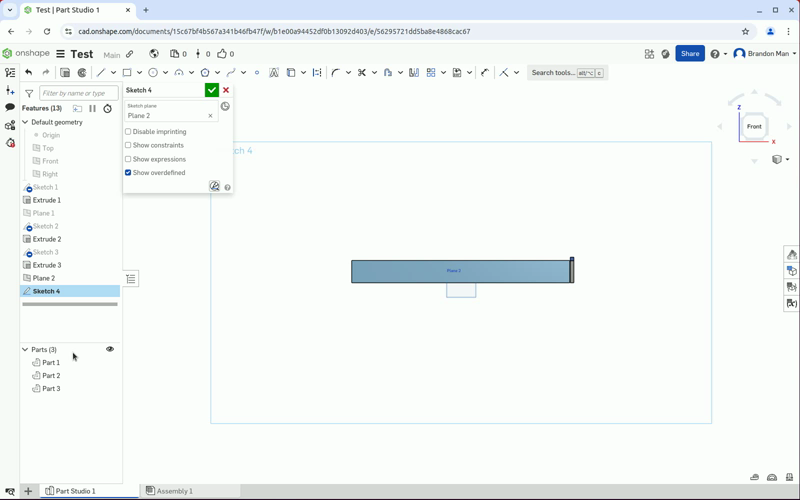
key(y)
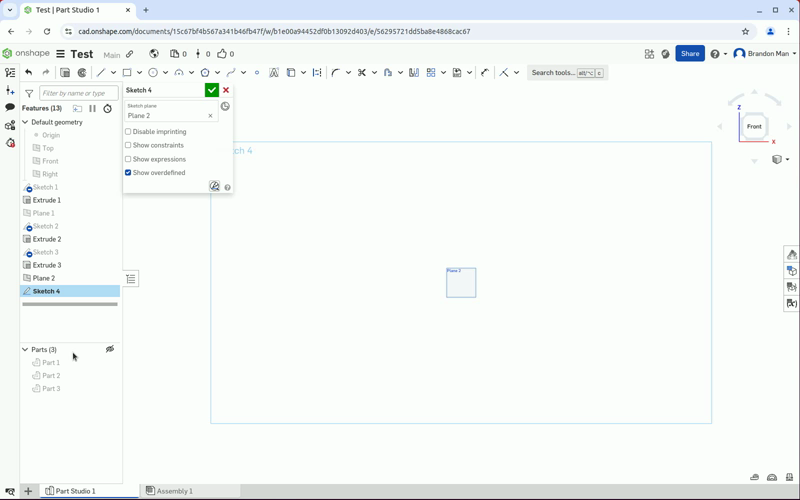
key(l)
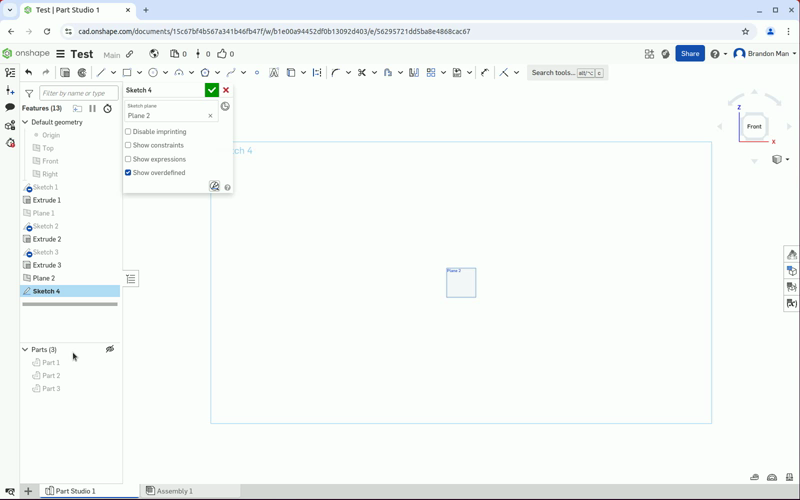
key_down(shift)
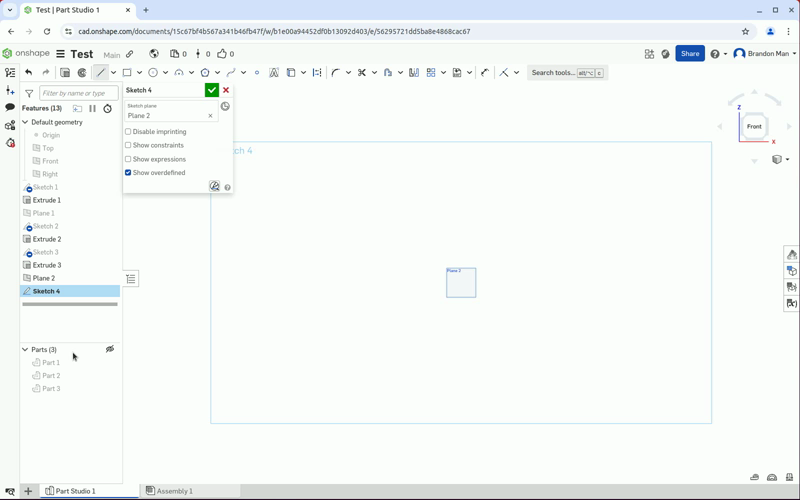
mouse_move(348, 282)
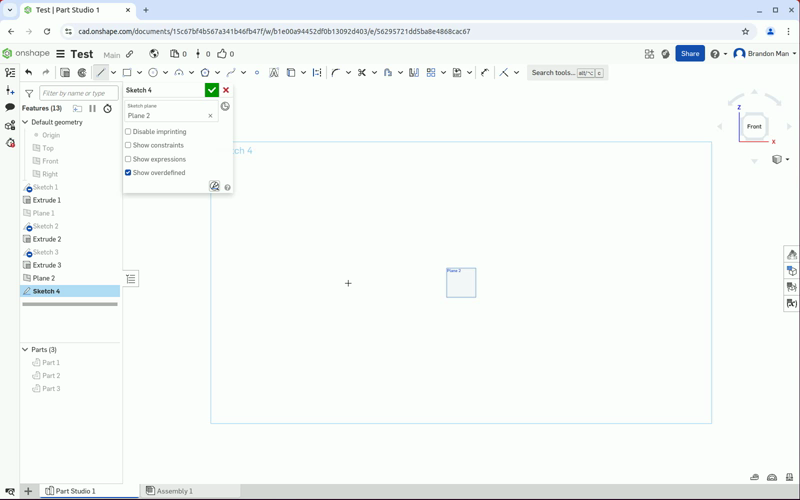
click(348, 282)
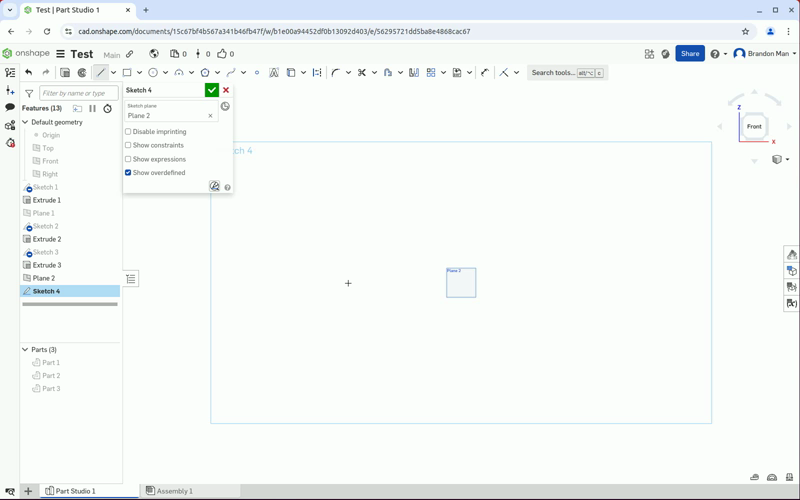
key_up(shift)
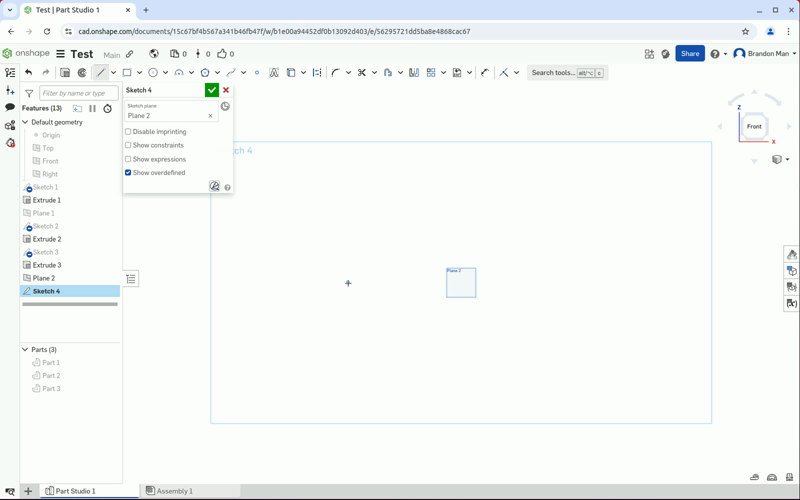
key_down(shift)
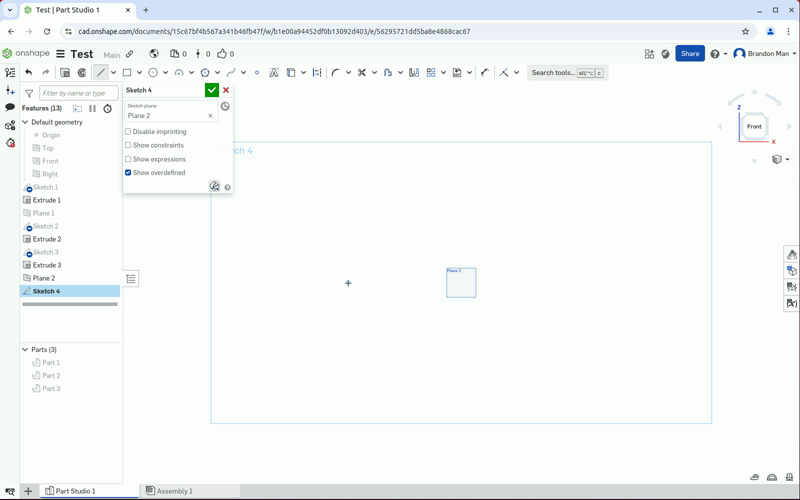
mouse_move(378, 282)
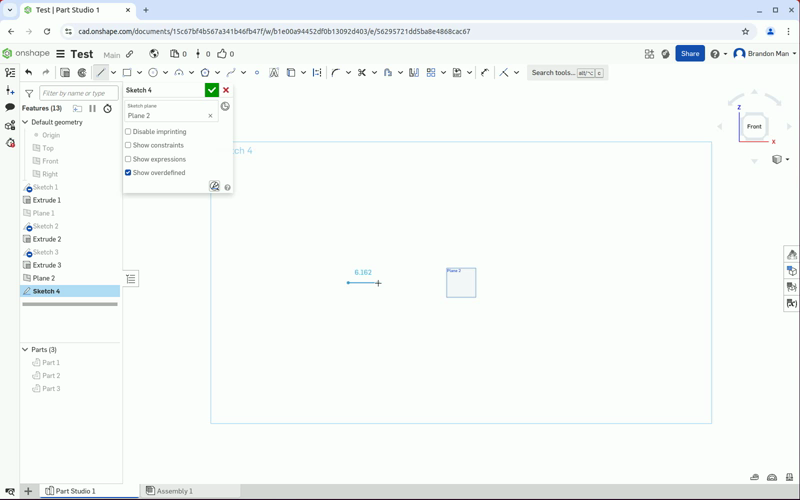
mouse_move(350, 282)
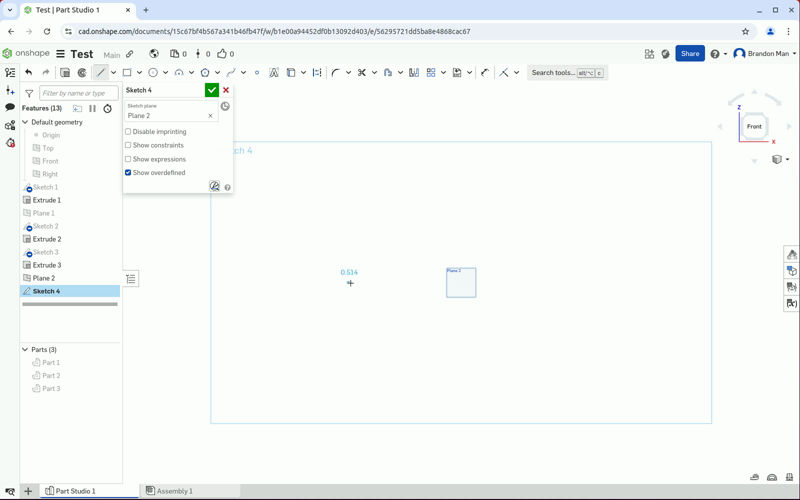
scroll(6)
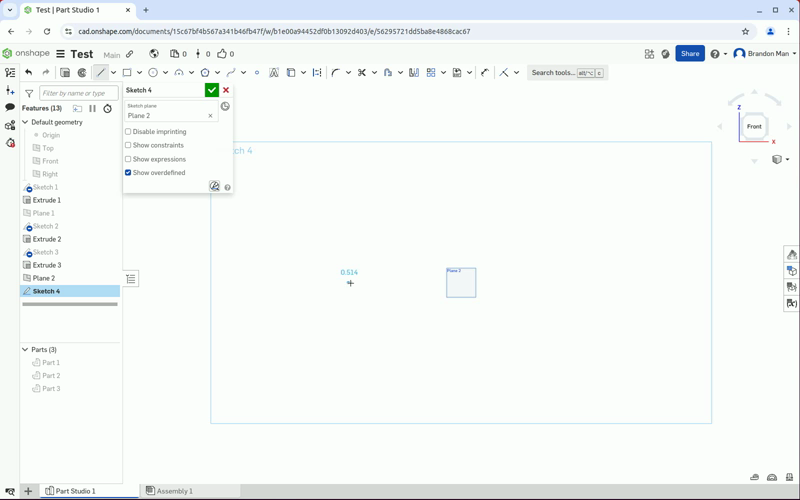
scroll(6)
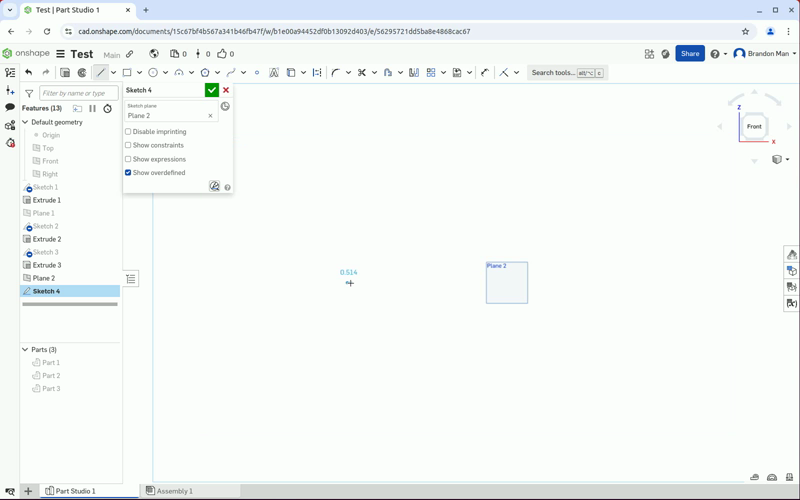
scroll(6)
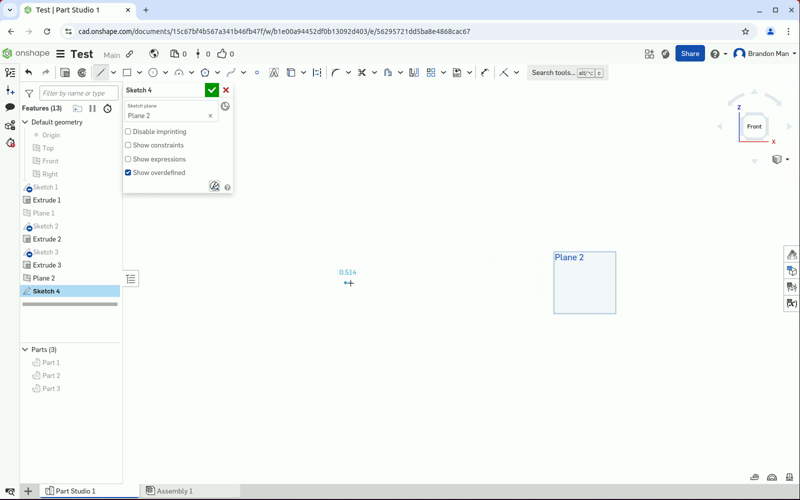
scroll(6)
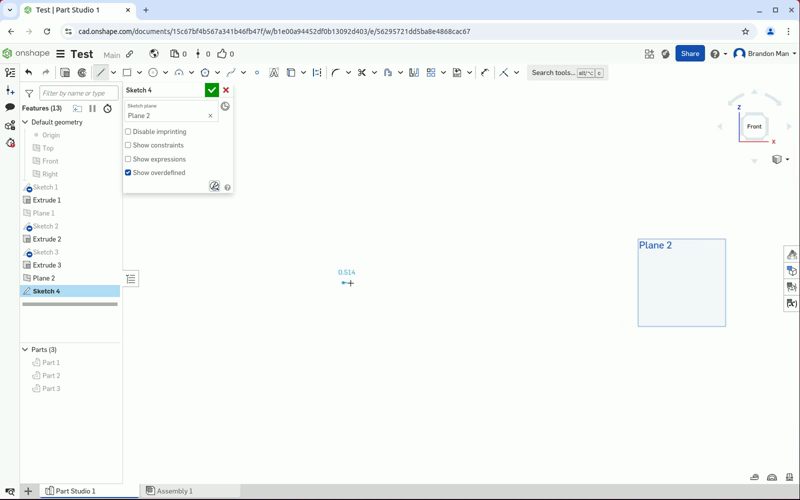
scroll(6)
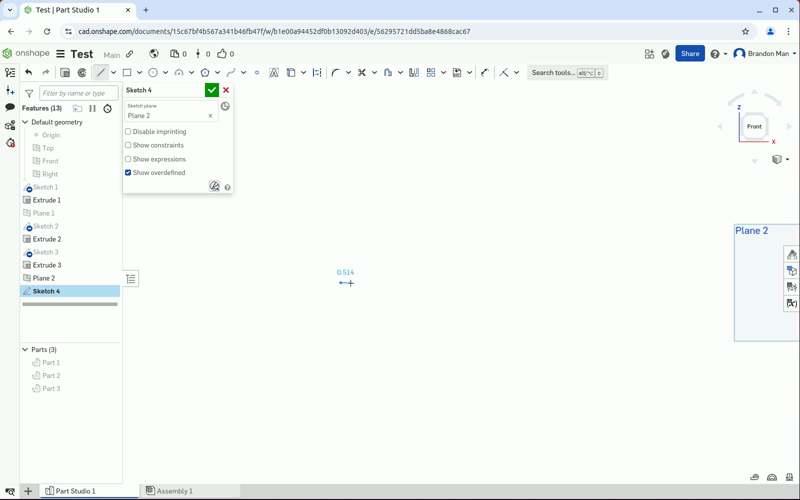
scroll(6)
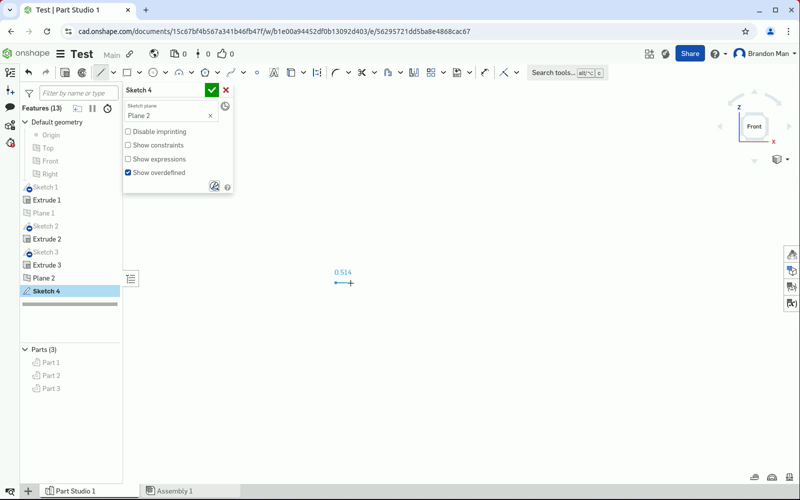
scroll(6)
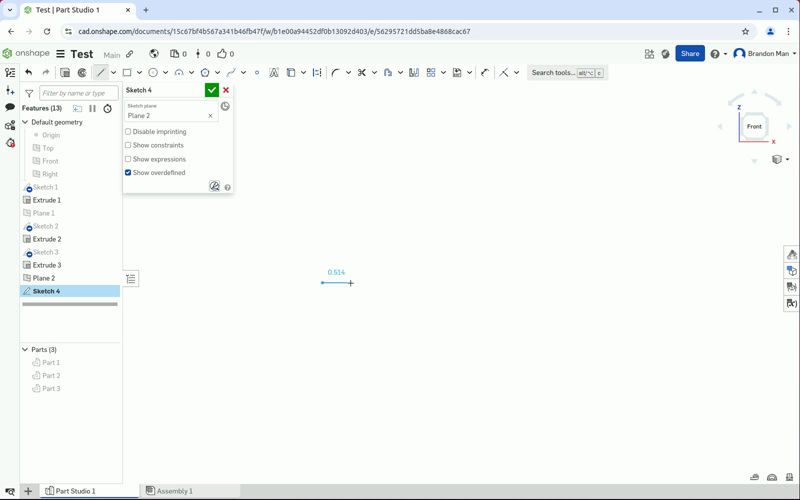
click(350, 282)
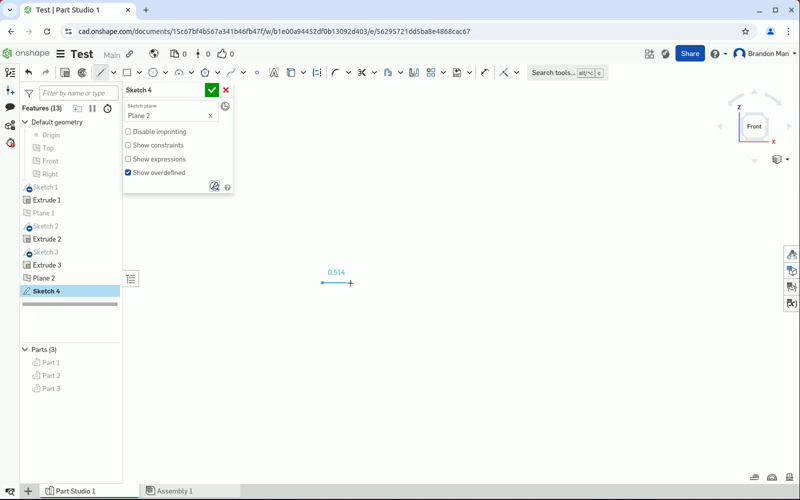
scroll(-6)
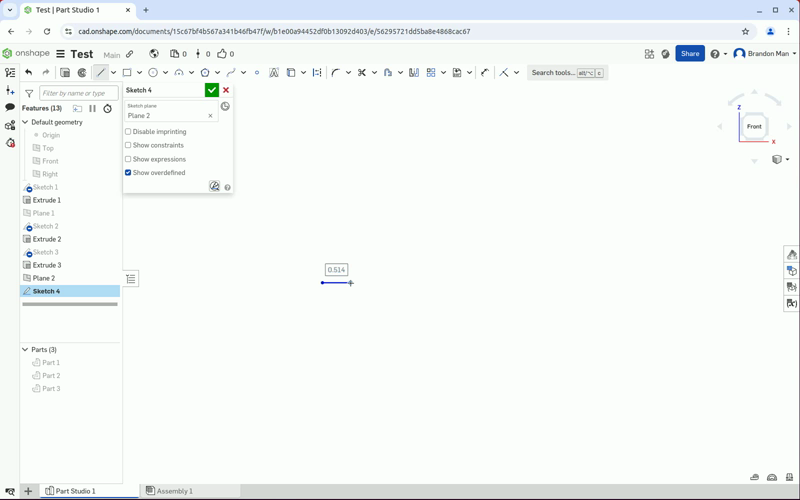
scroll(-6)
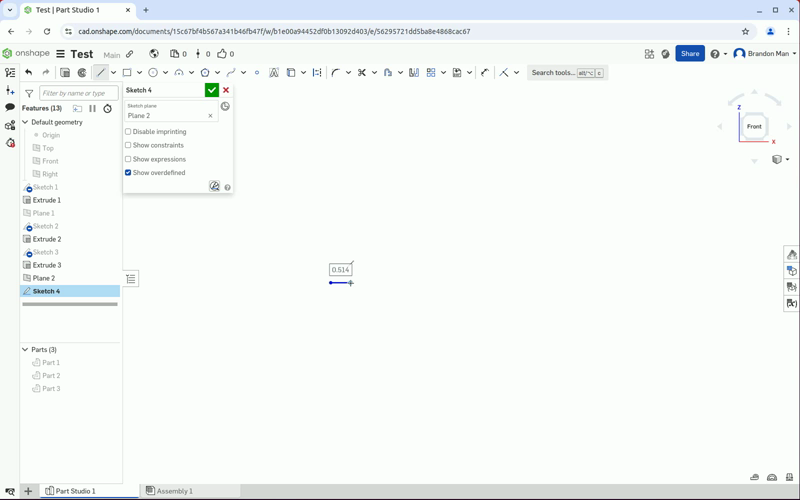
scroll(-6)
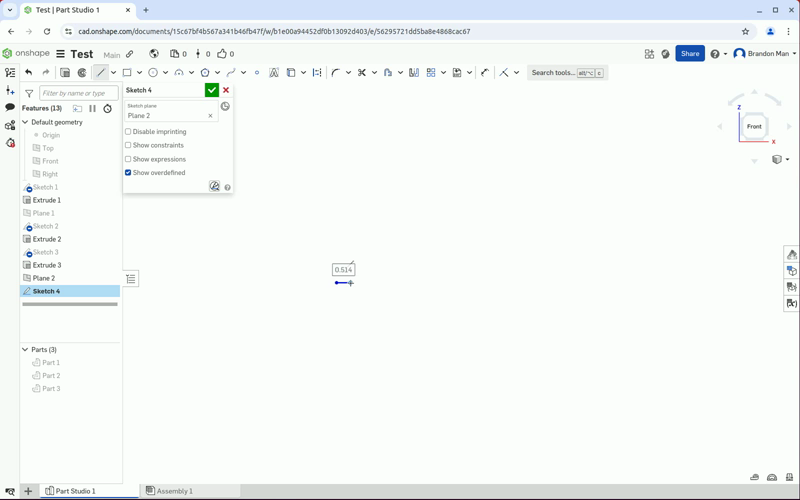
scroll(-6)
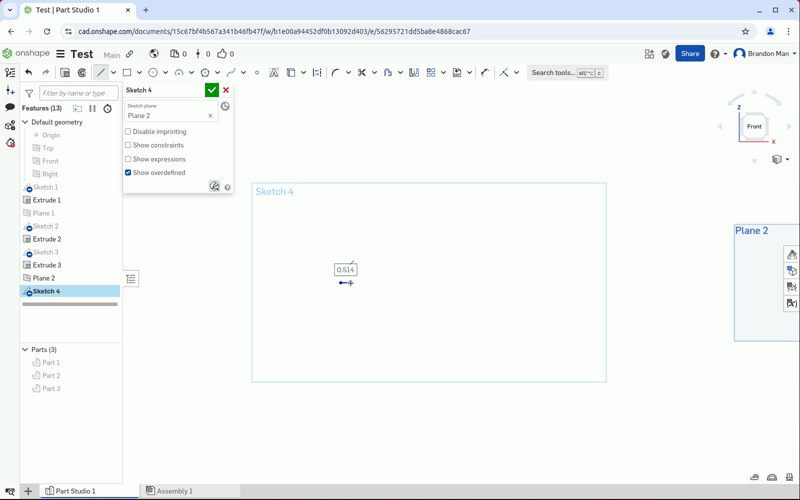
scroll(-6)
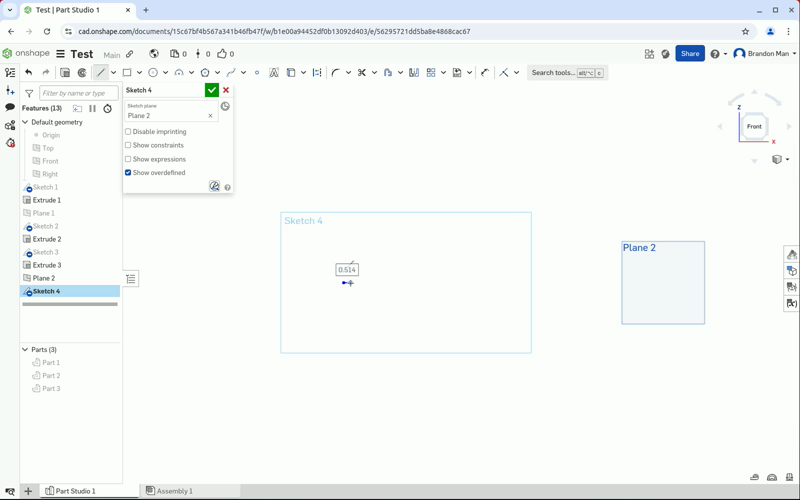
scroll(-6)
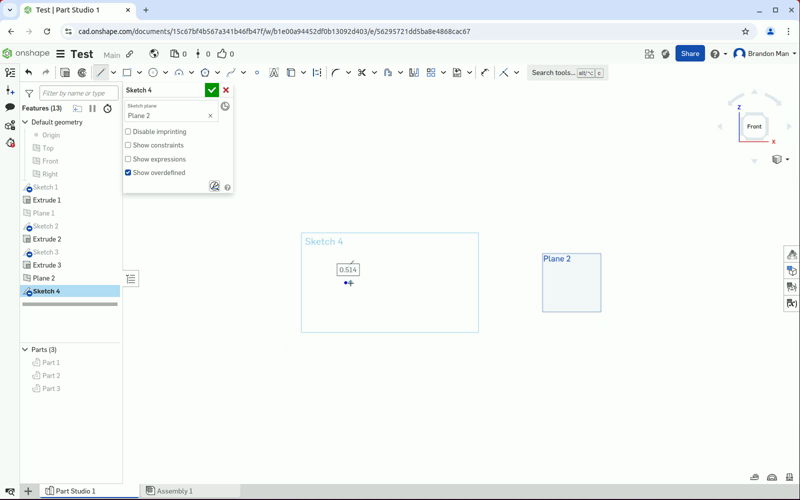
scroll(-6)
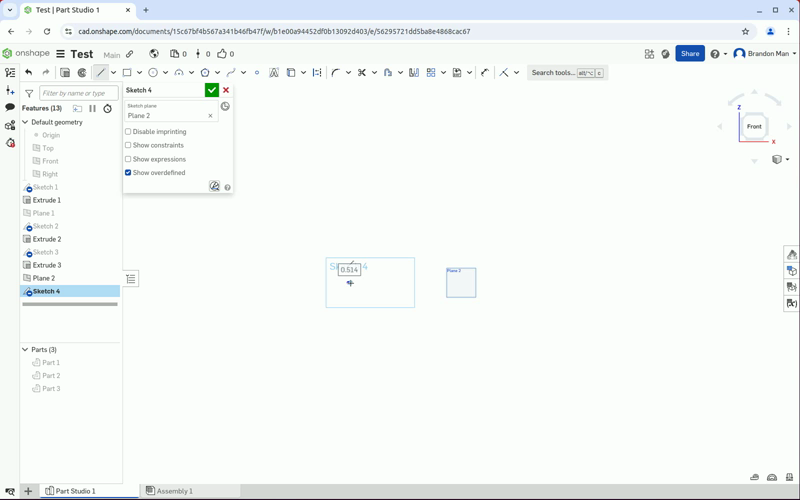
key_up(shift)
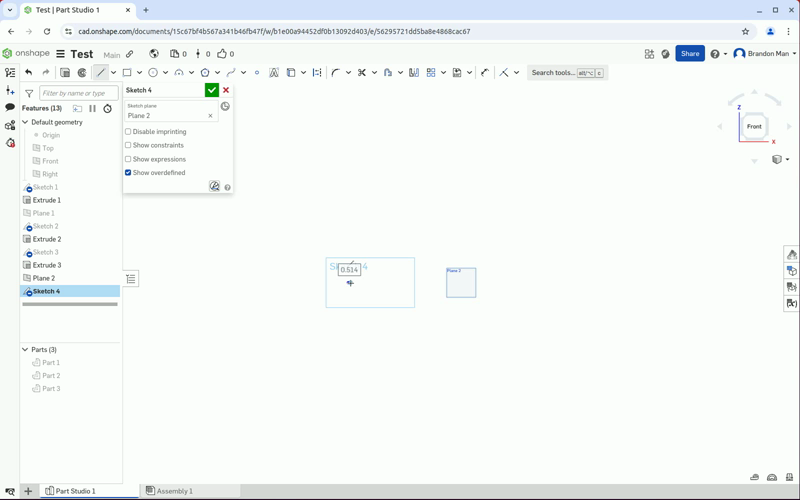
key_down(shift)
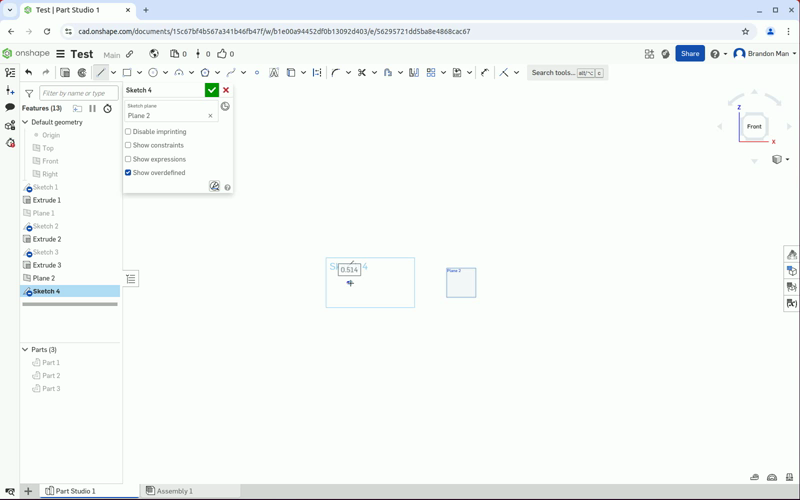
mouse_move(380, 282)
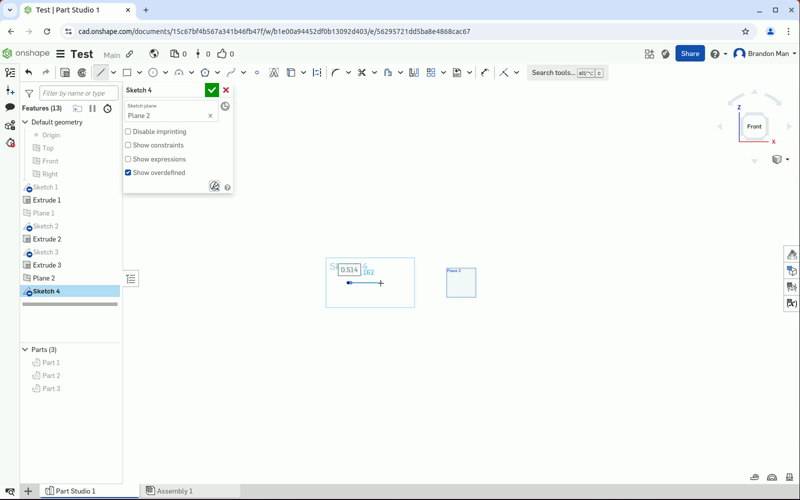
mouse_move(350, 259)
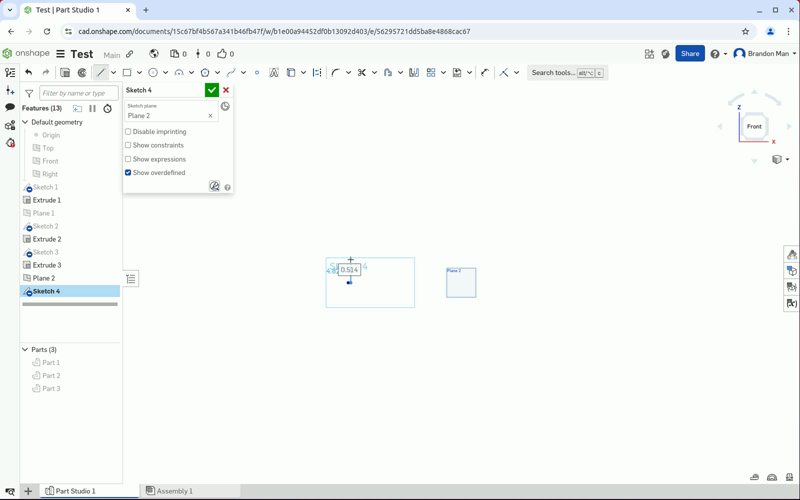
click(350, 259)
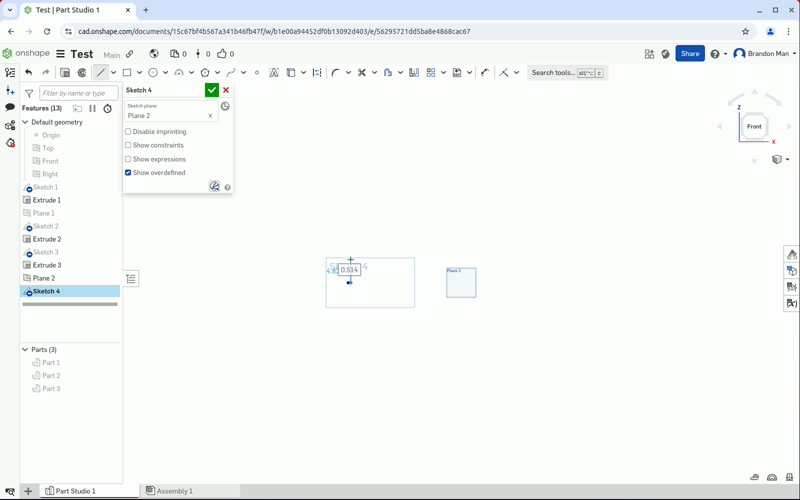
key_up(shift)
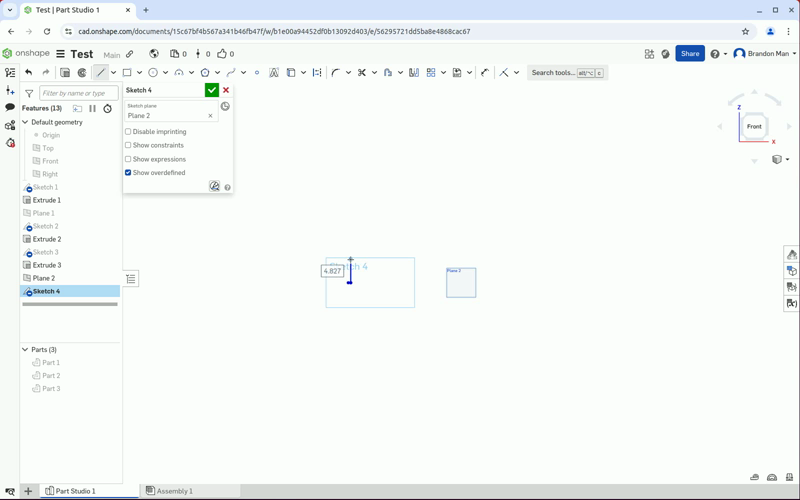
key_down(shift)
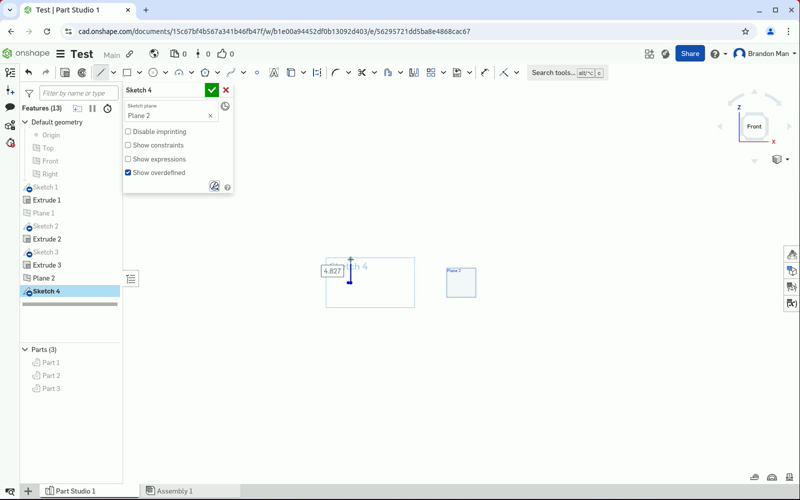
mouse_move(569, 259)
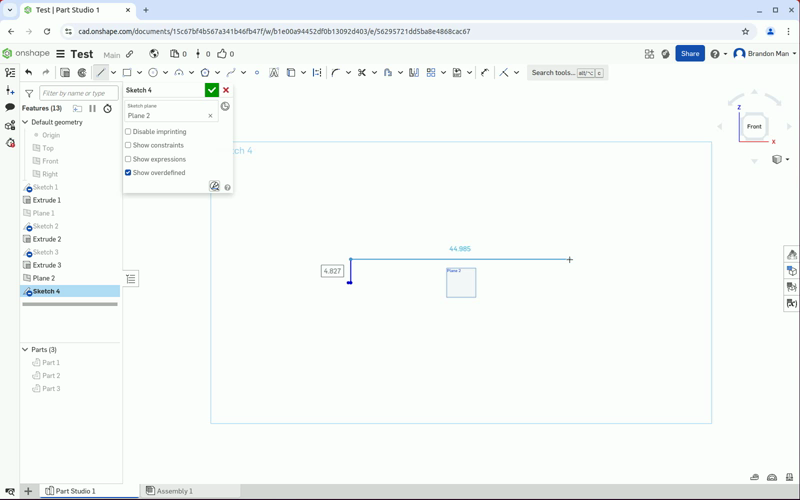
click(569, 259)
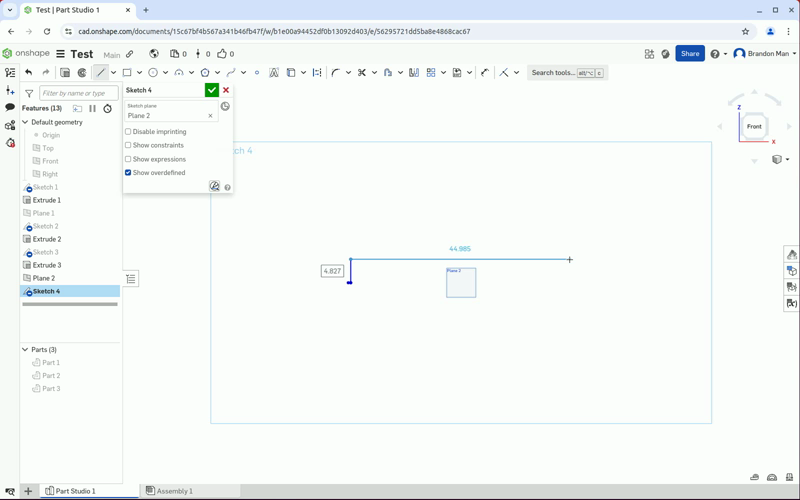
key_up(shift)
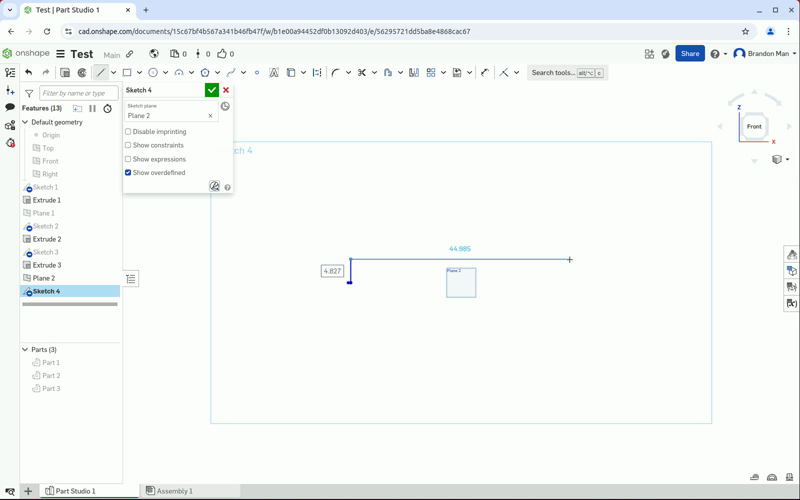
key_down(shift)
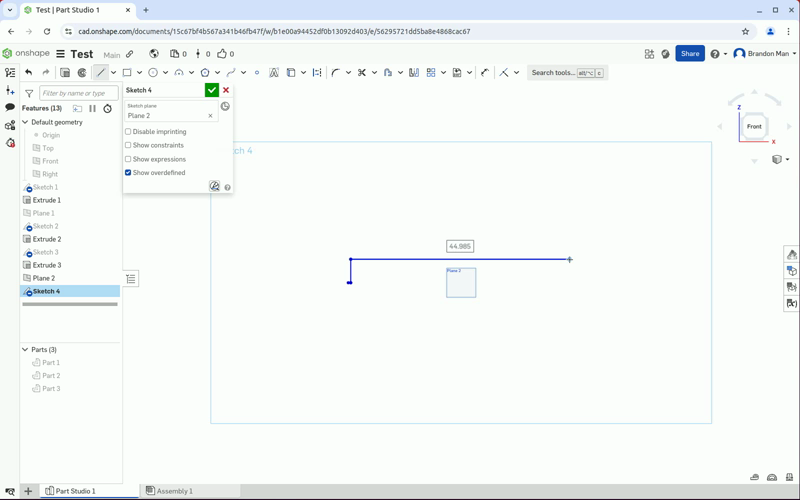
mouse_move(589, 259)
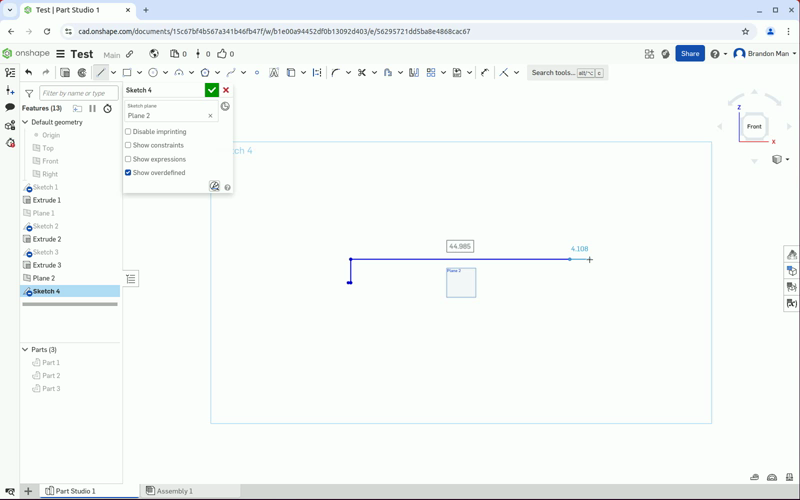
mouse_move(569, 282)
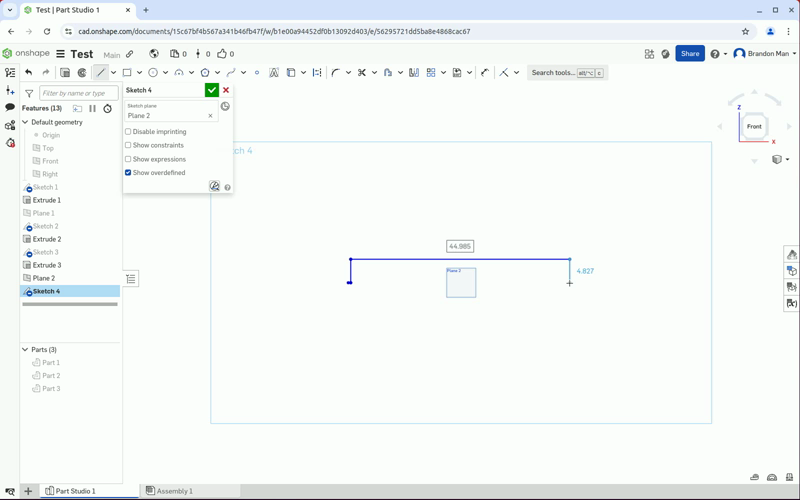
click(569, 282)
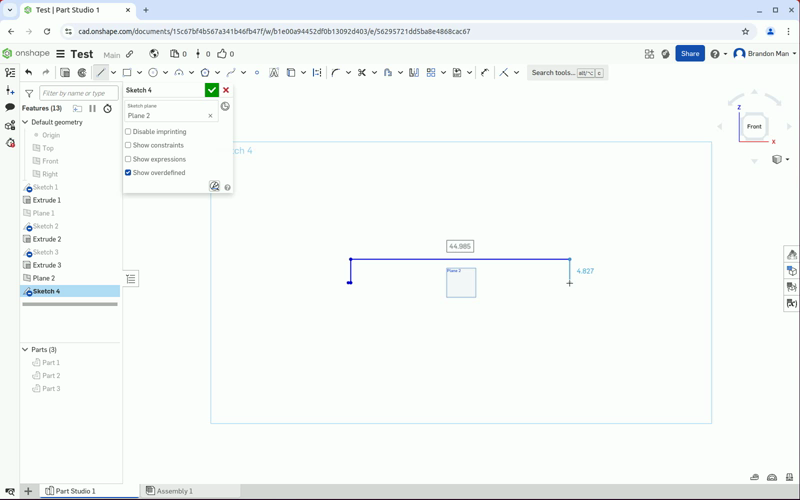
key_up(shift)
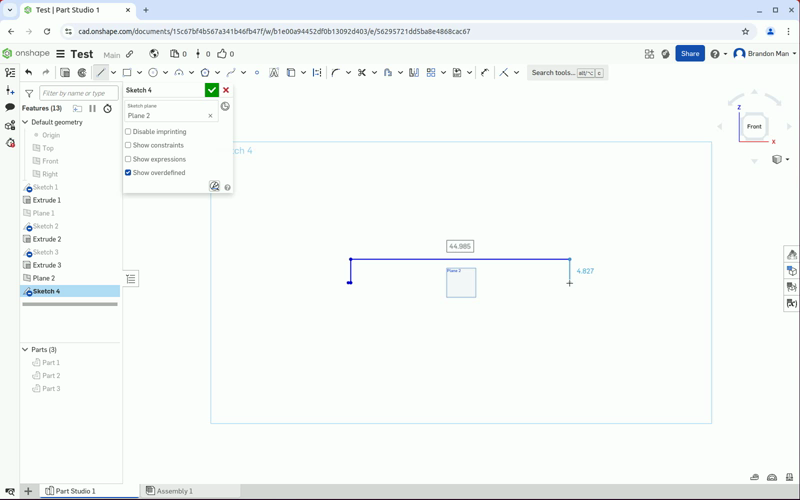
key_down(shift)
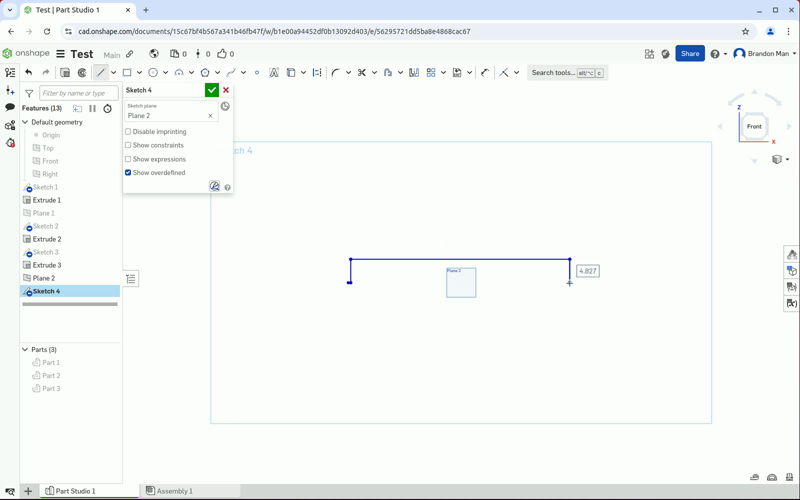
mouse_move(589, 282)
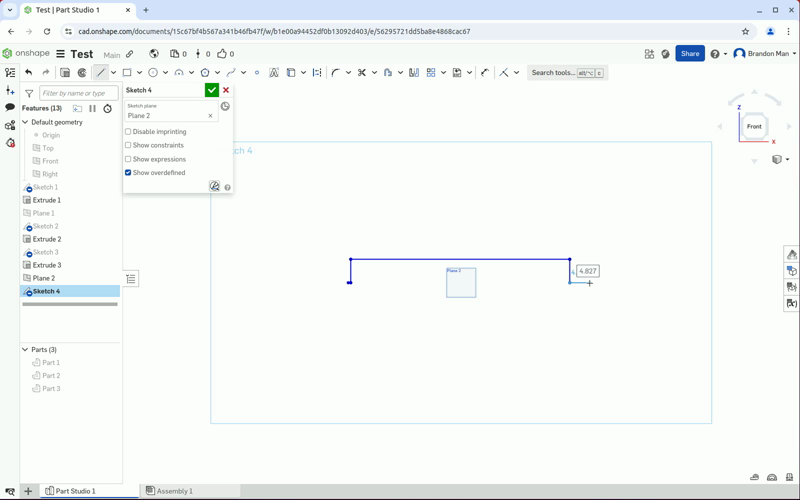
mouse_move(572, 282)
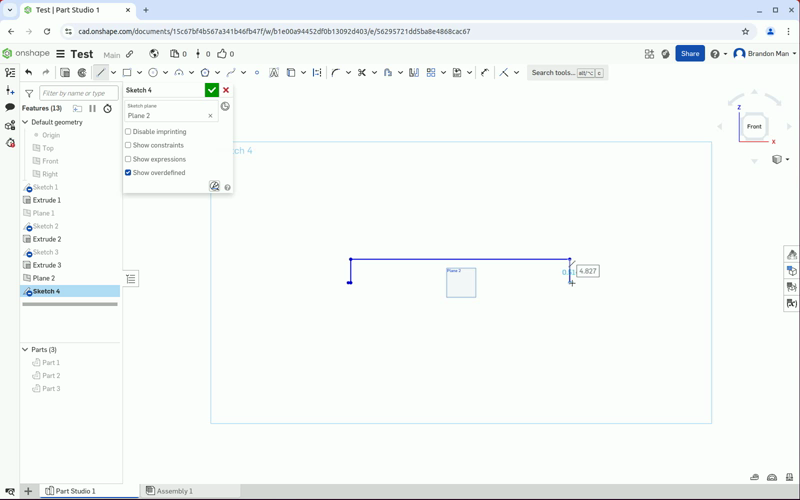
scroll(6)
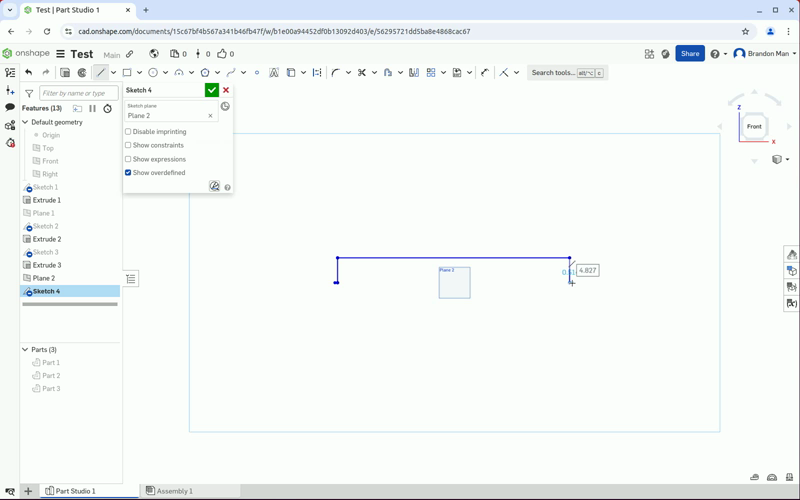
scroll(6)
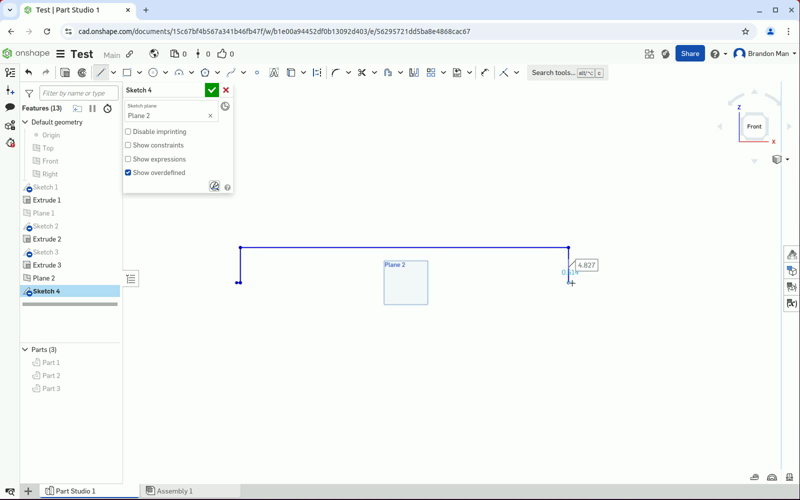
scroll(6)
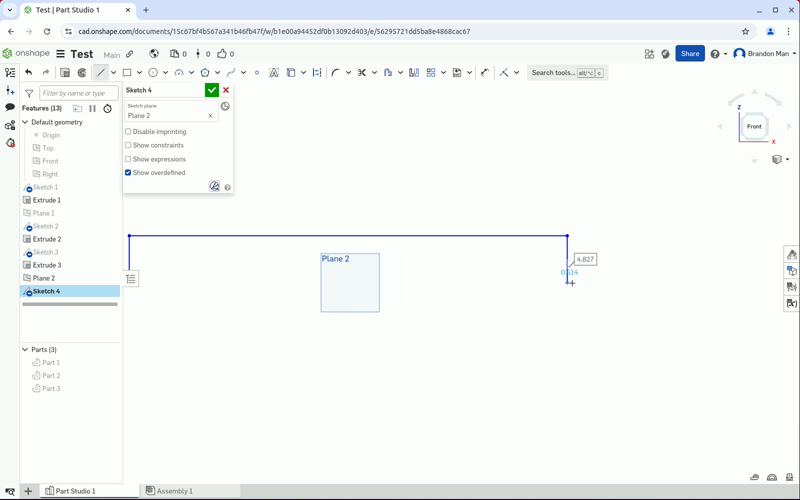
scroll(6)
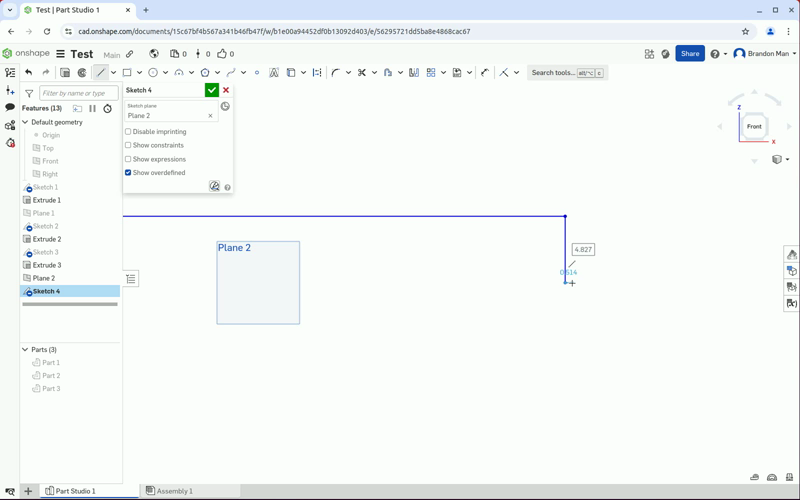
scroll(6)
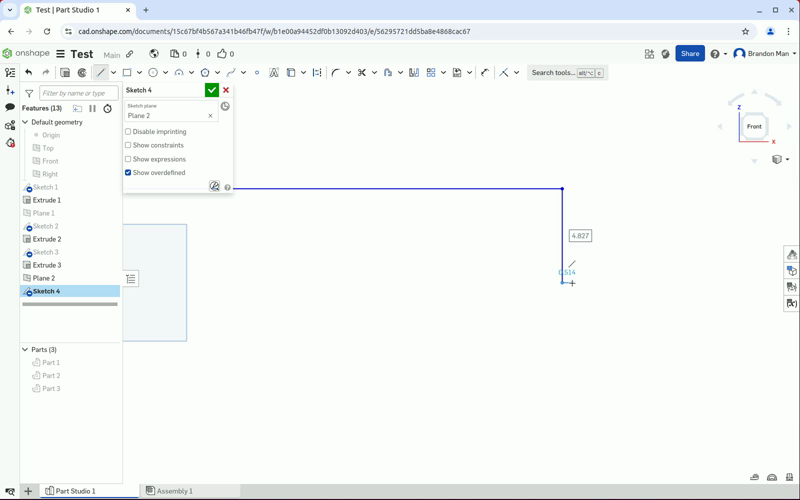
scroll(6)
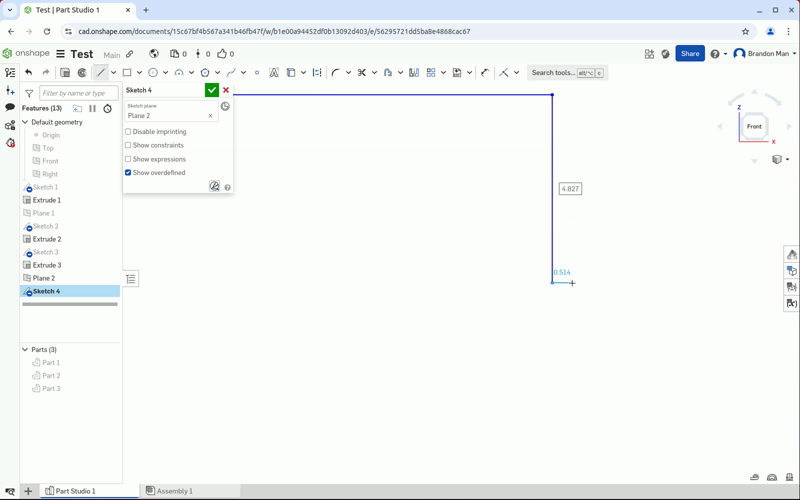
scroll(6)
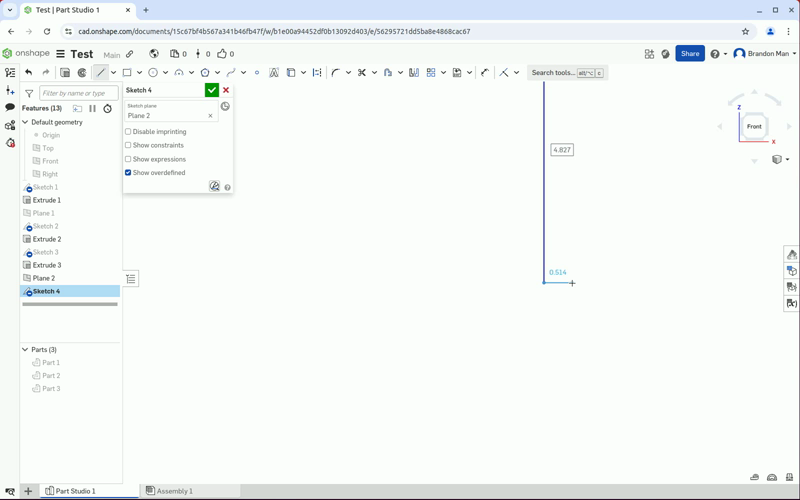
click(572, 282)
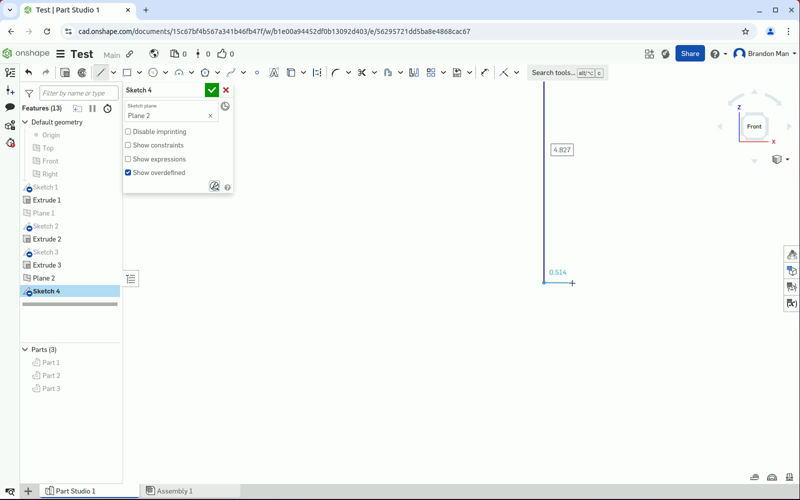
scroll(-6)
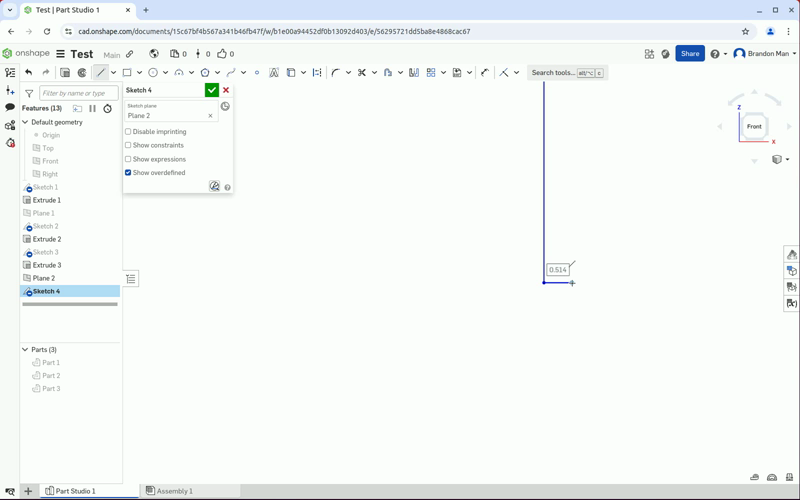
scroll(-6)
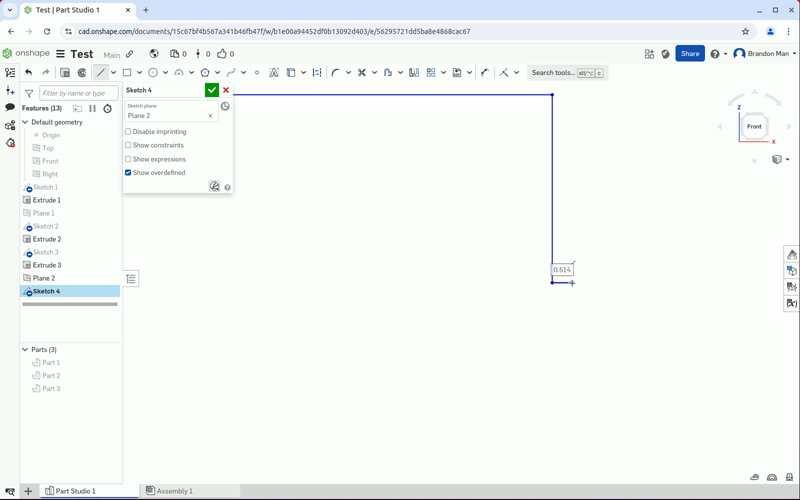
scroll(-6)
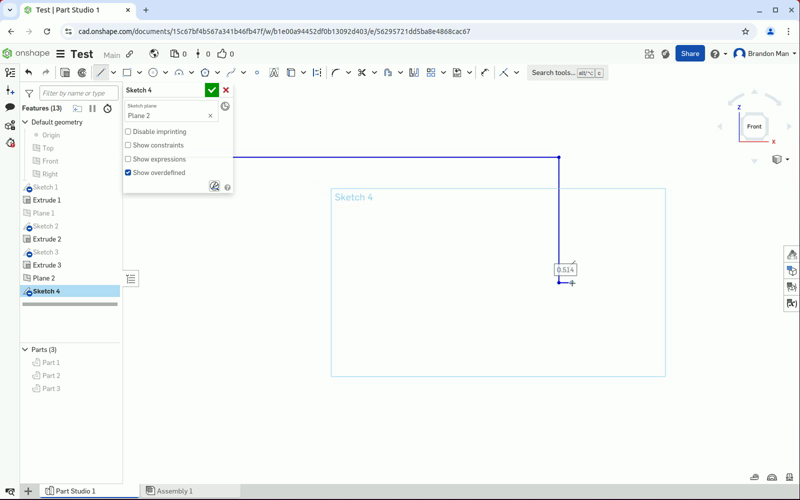
scroll(-6)
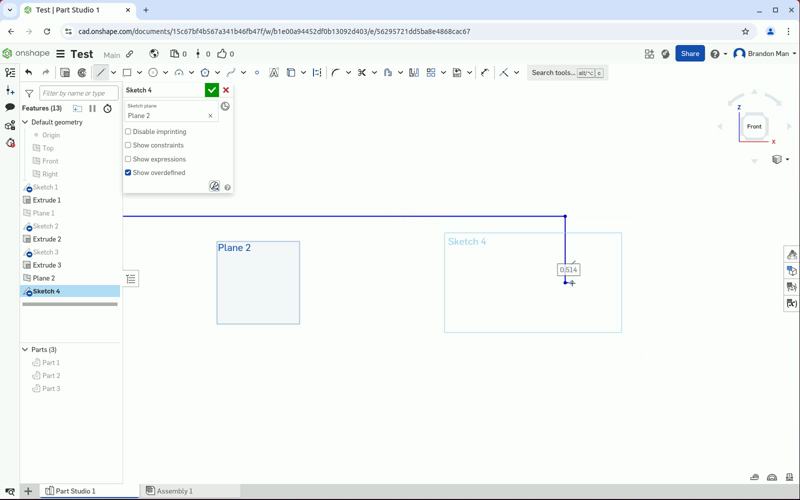
scroll(-6)
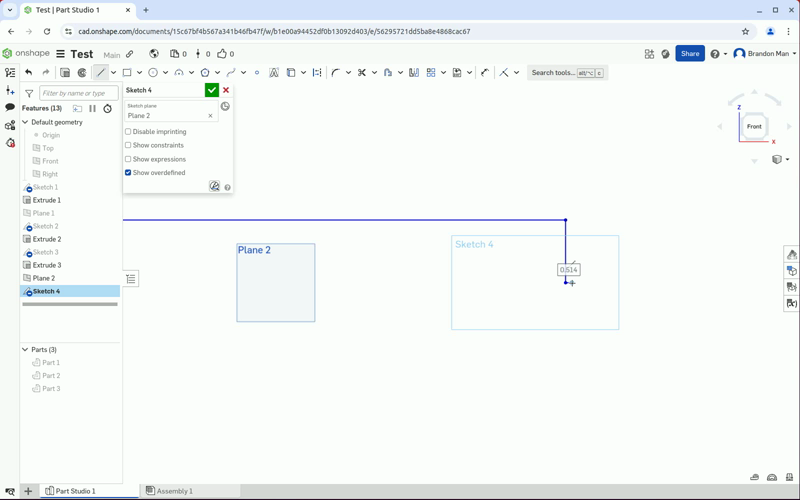
scroll(-6)
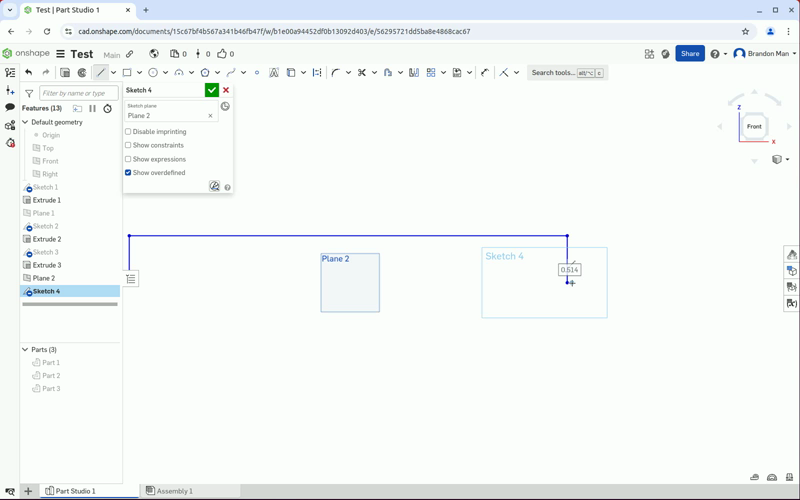
scroll(-6)
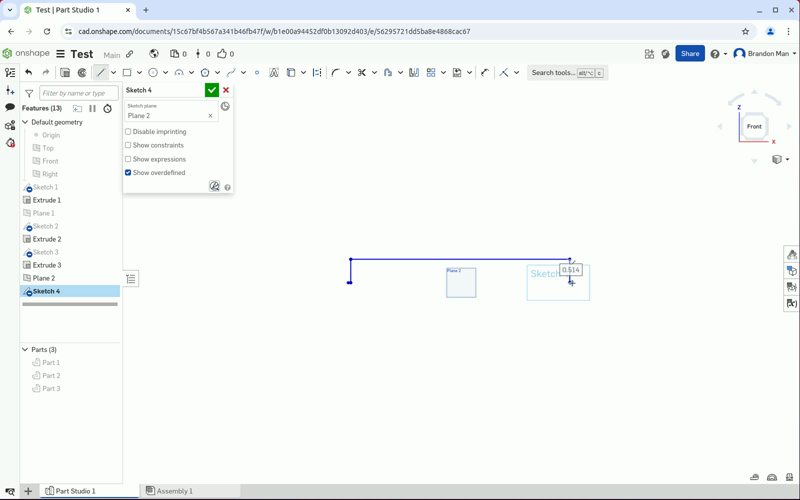
key_up(shift)
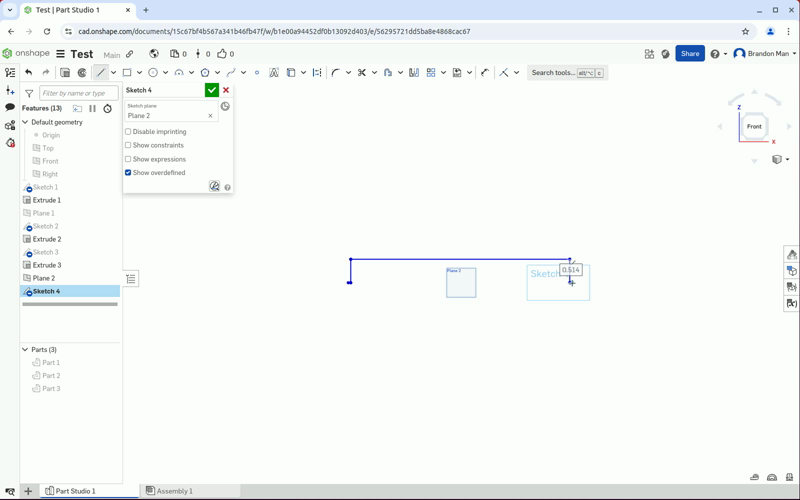
key_down(shift)
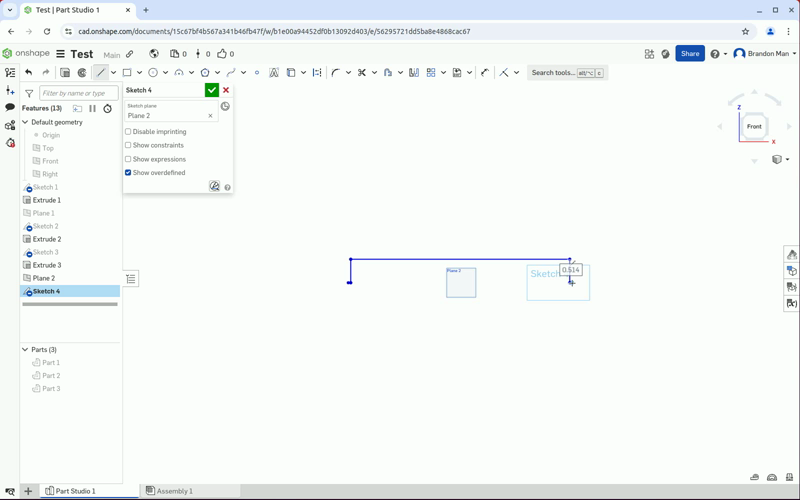
mouse_move(589, 282)
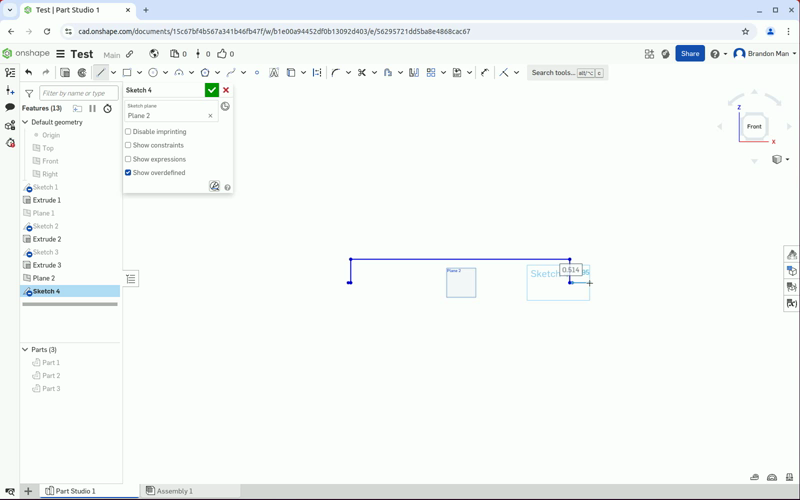
mouse_move(572, 257)
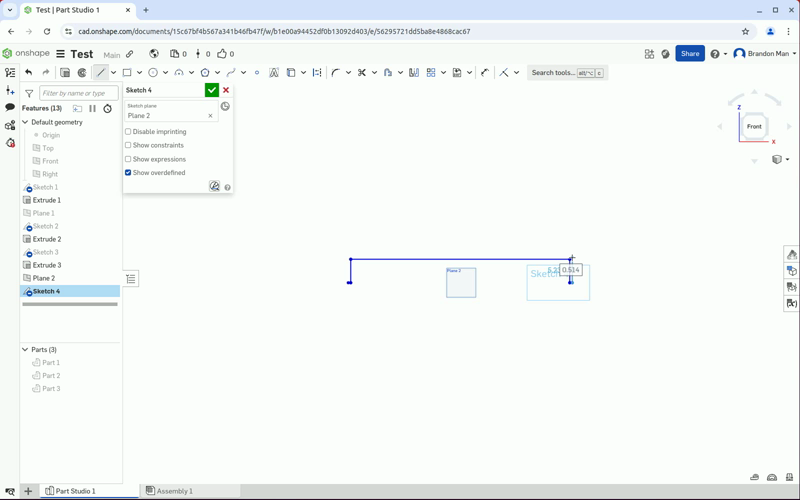
scroll(6)
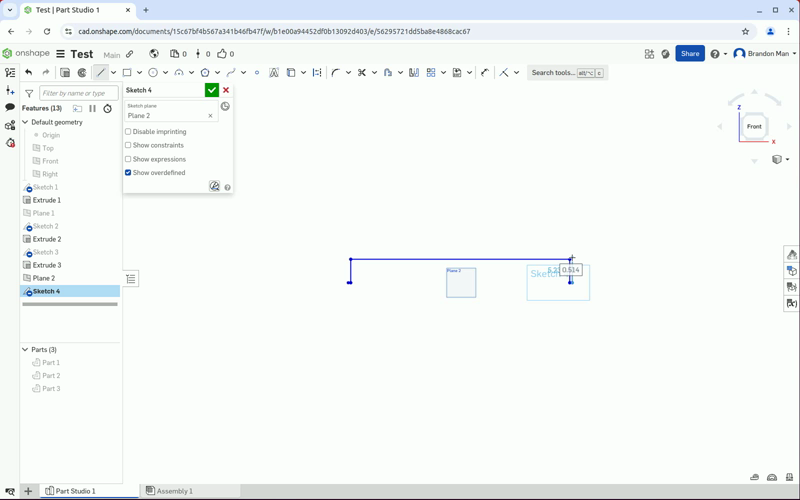
scroll(6)
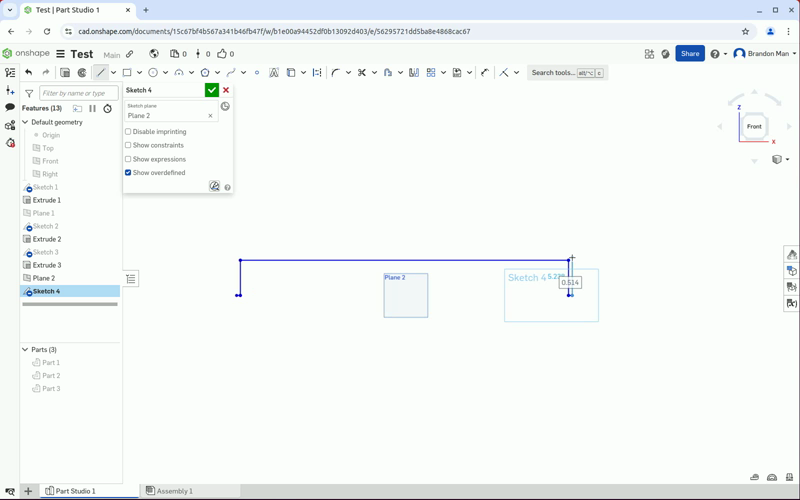
scroll(6)
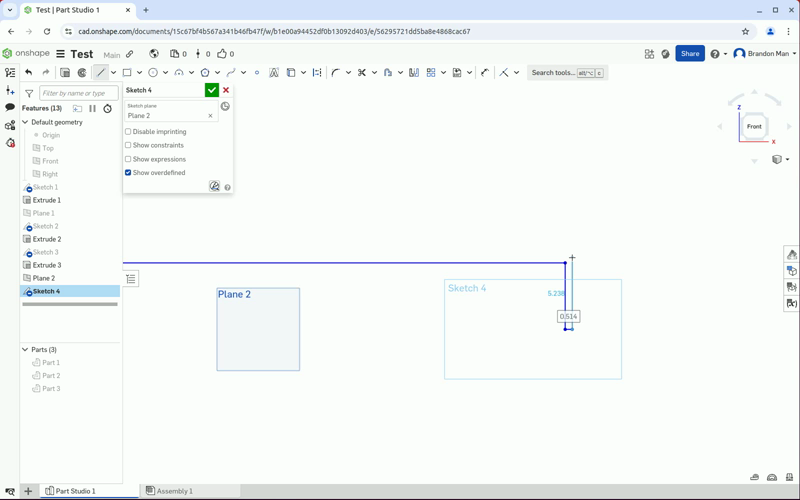
scroll(6)
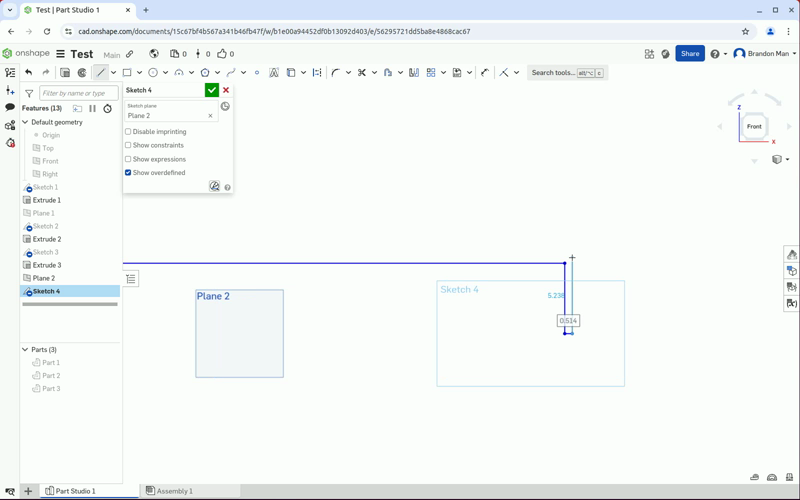
scroll(6)
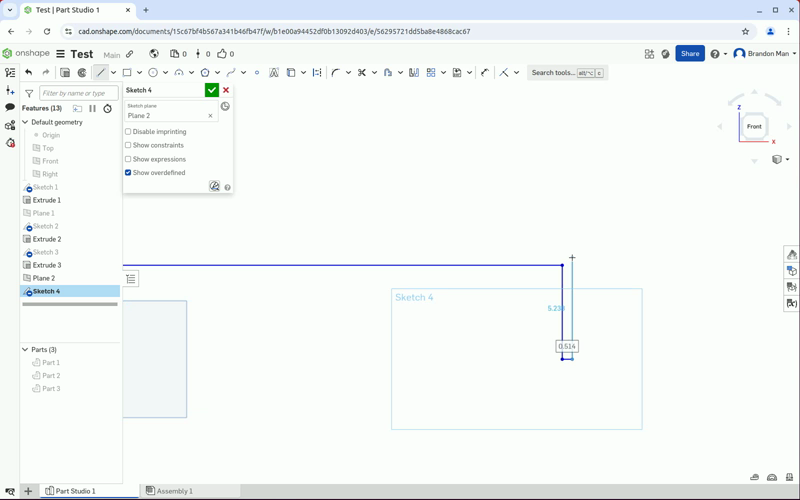
scroll(6)
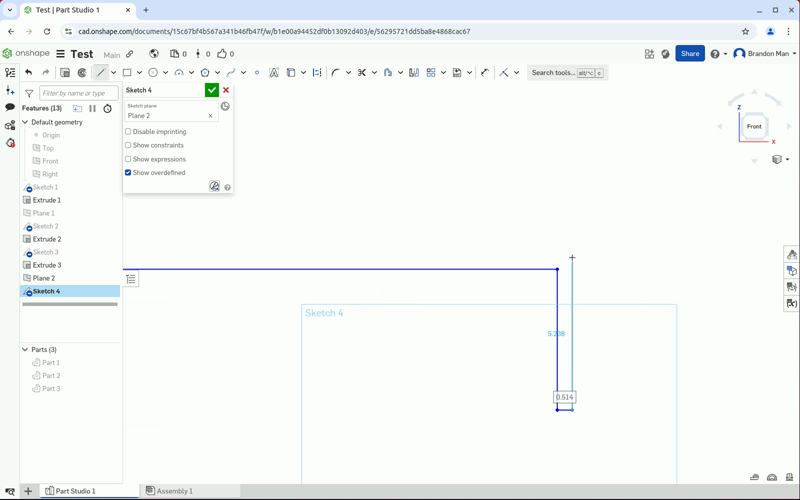
scroll(6)
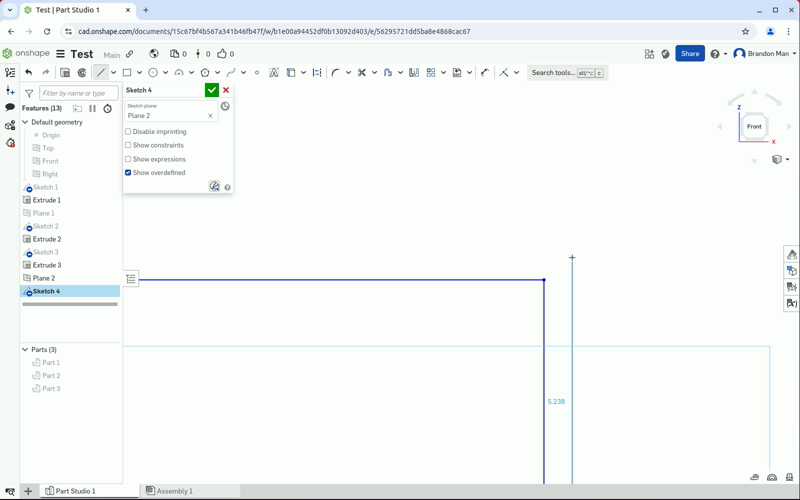
click(572, 257)
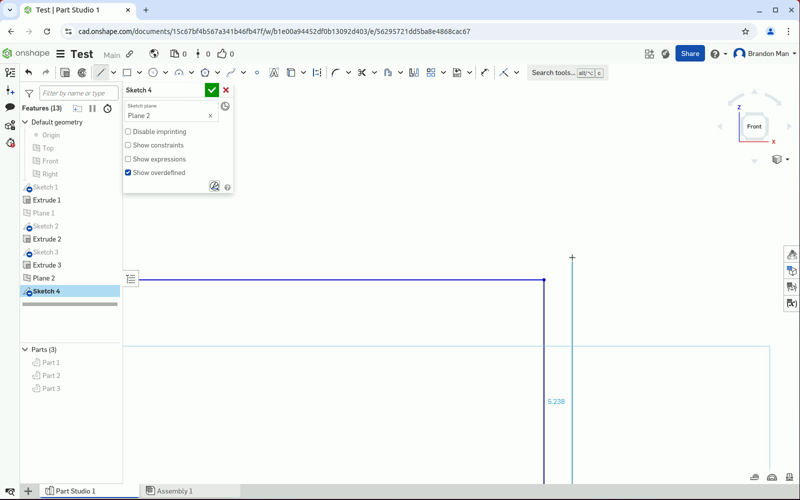
scroll(-6)
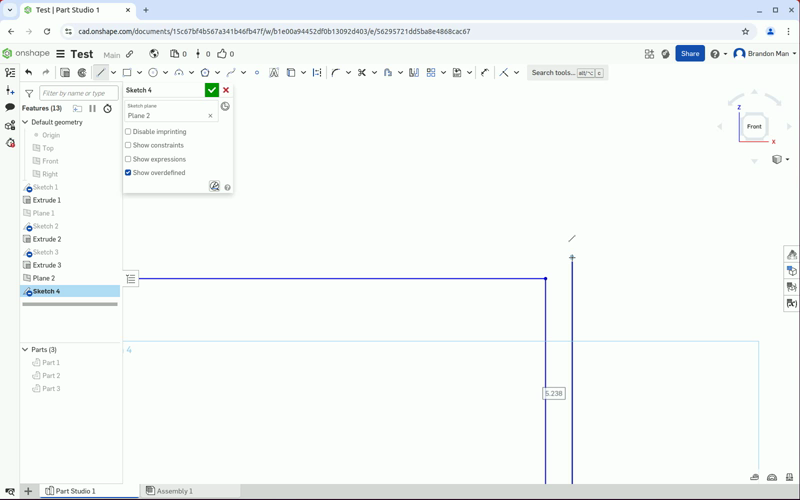
scroll(-6)
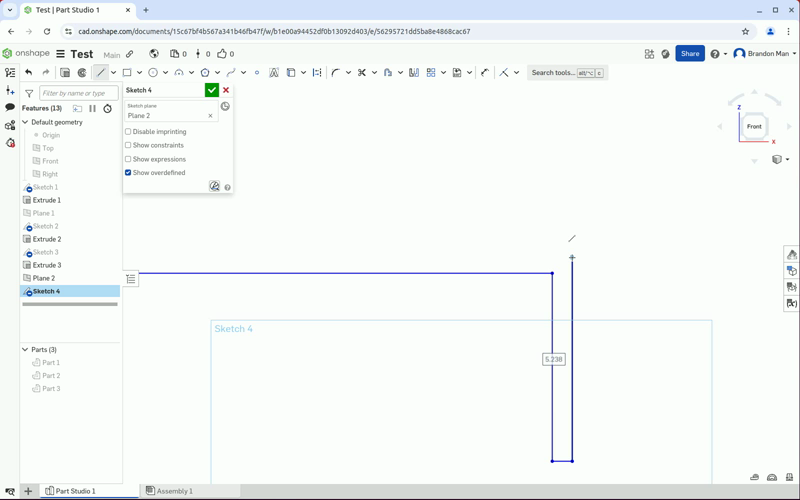
scroll(-6)
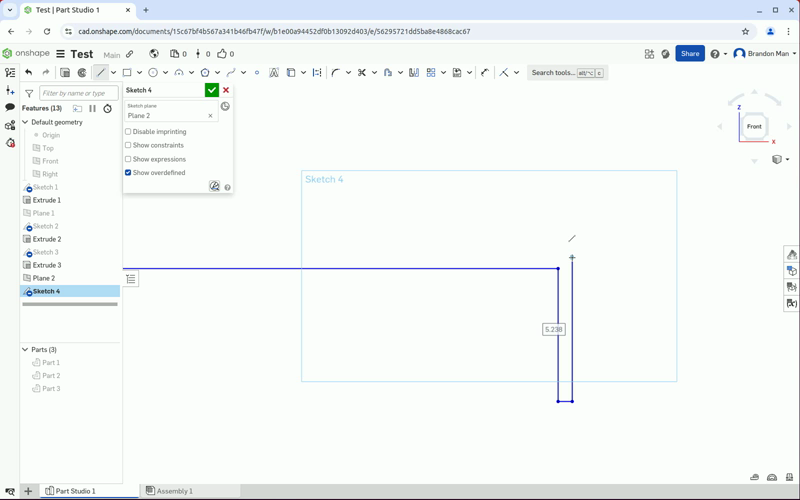
scroll(-6)
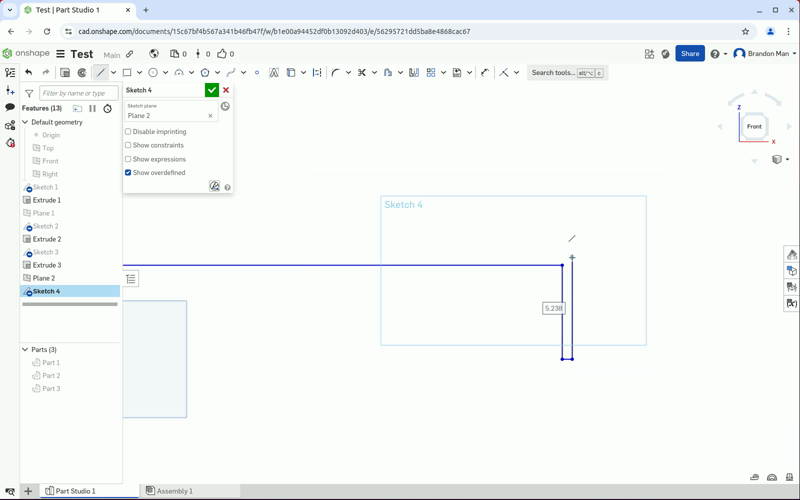
scroll(-6)
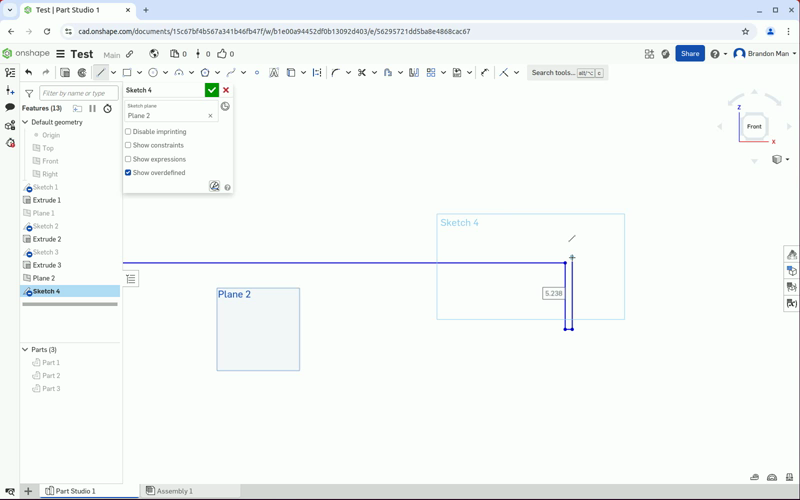
scroll(-6)
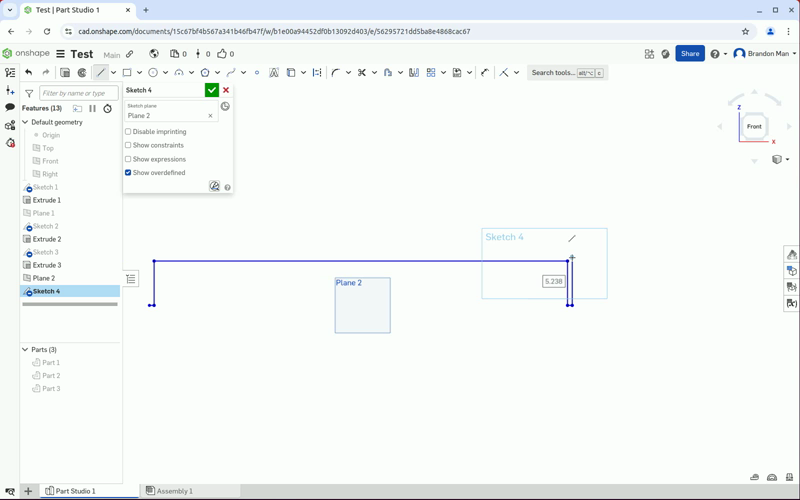
scroll(-6)
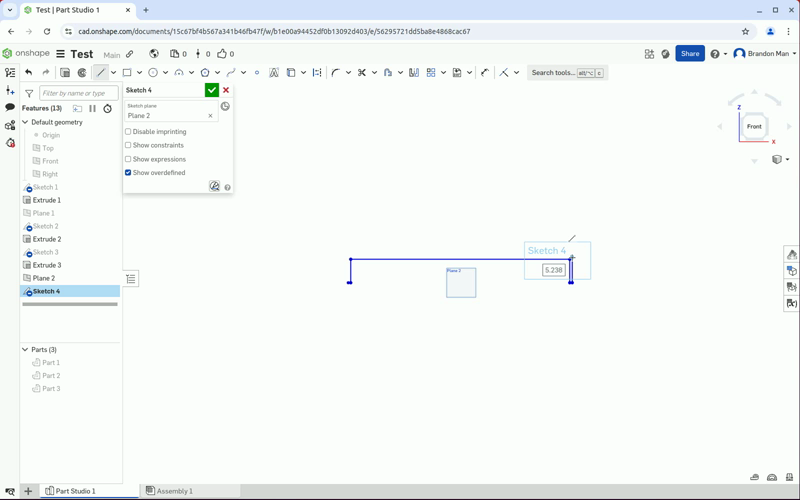
key_up(shift)
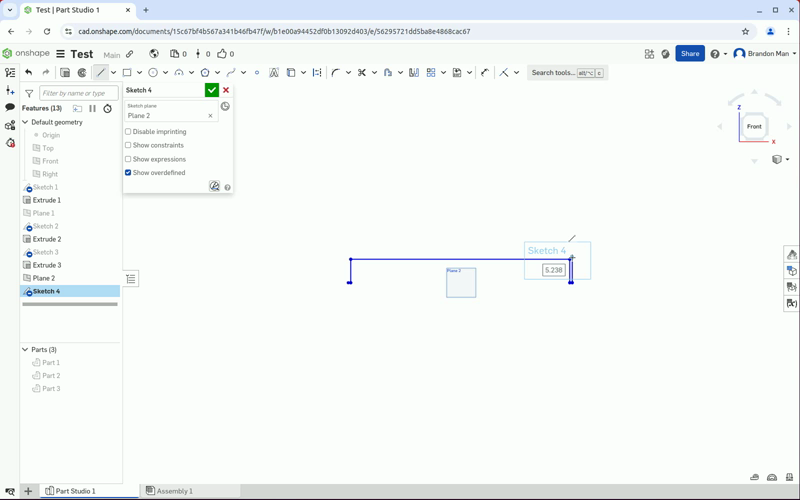
key_down(shift)
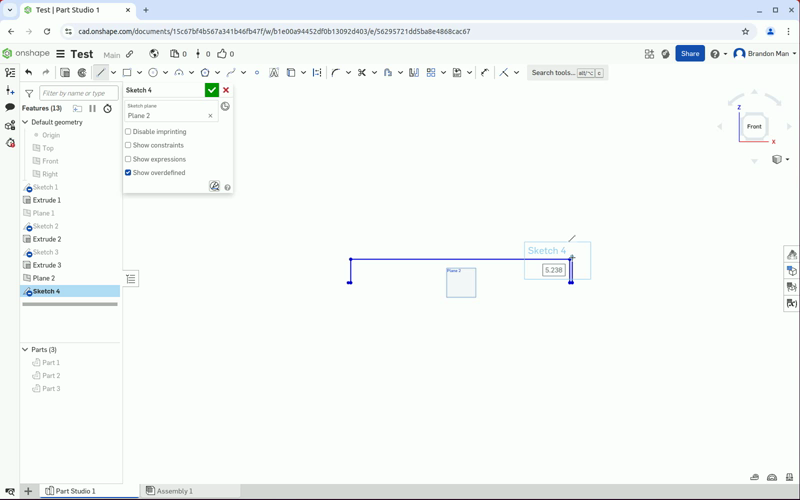
mouse_move(348, 257)
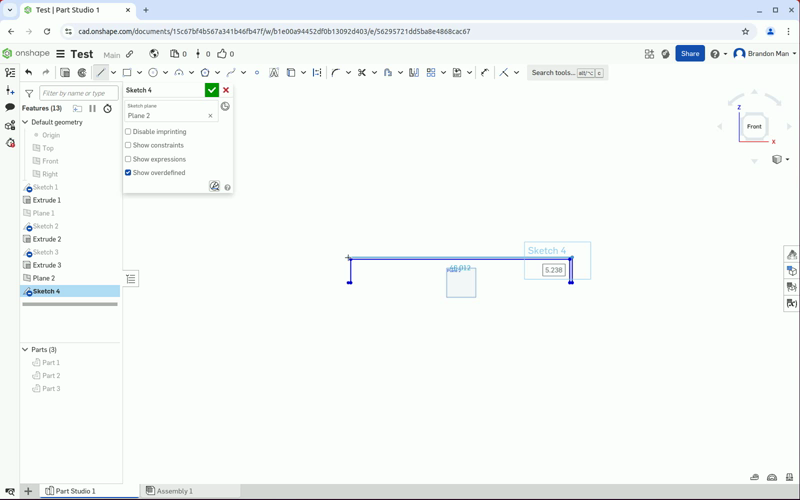
scroll(6)
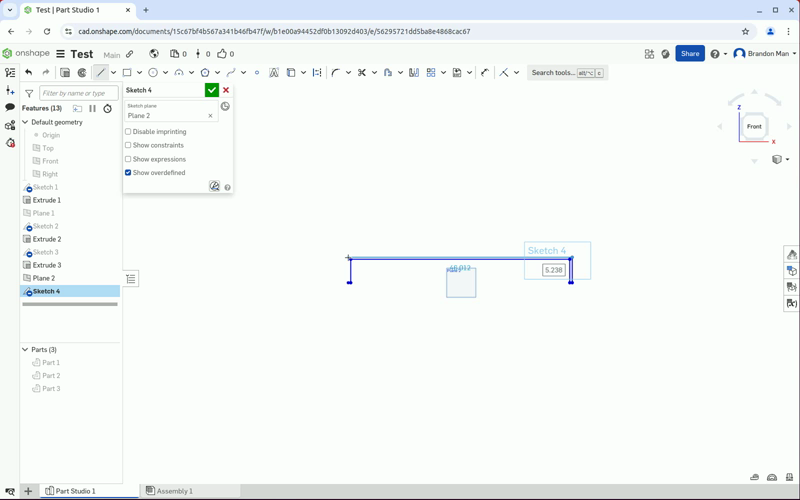
scroll(6)
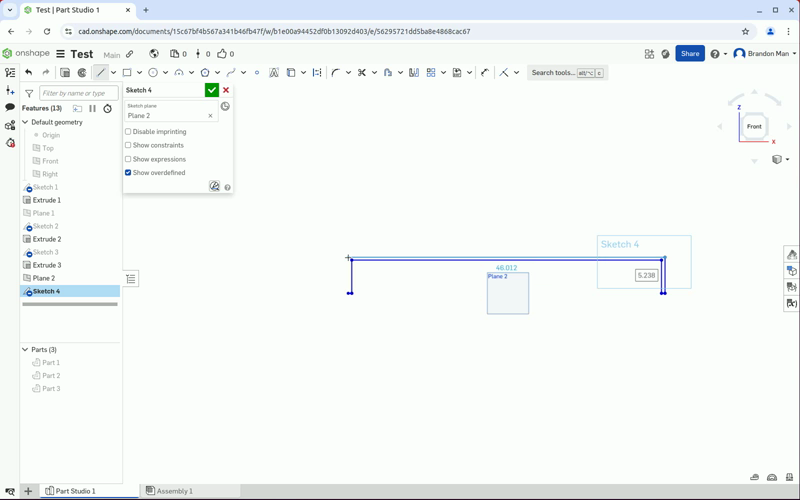
scroll(6)
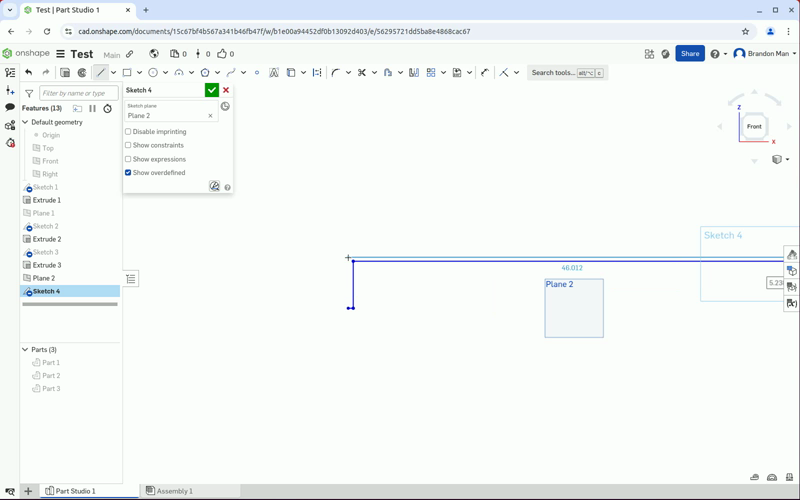
scroll(6)
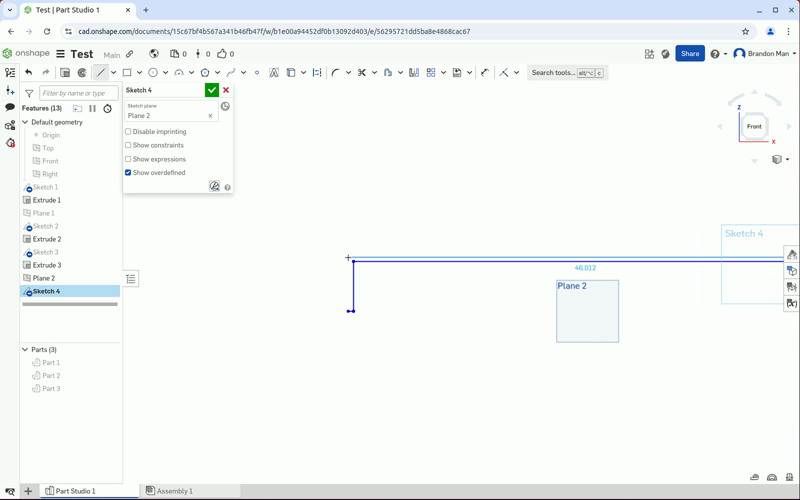
scroll(6)
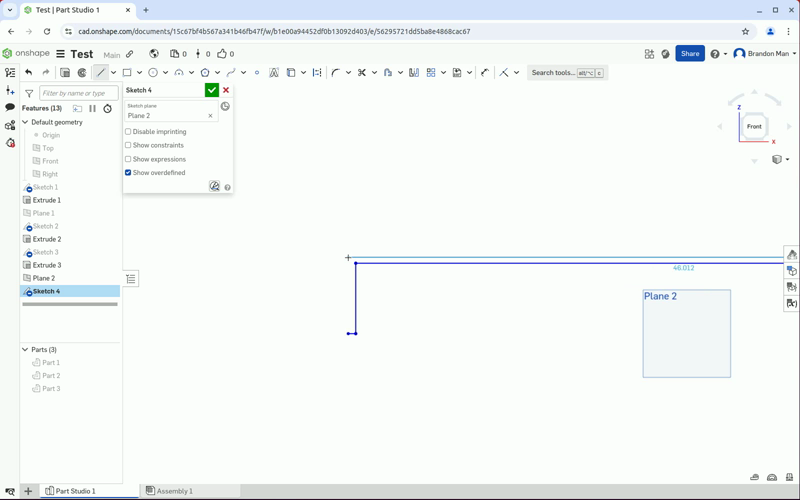
scroll(6)
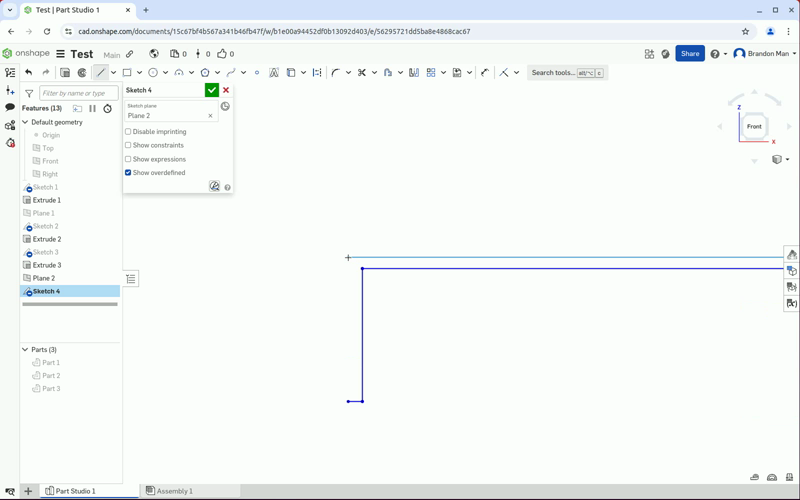
scroll(6)
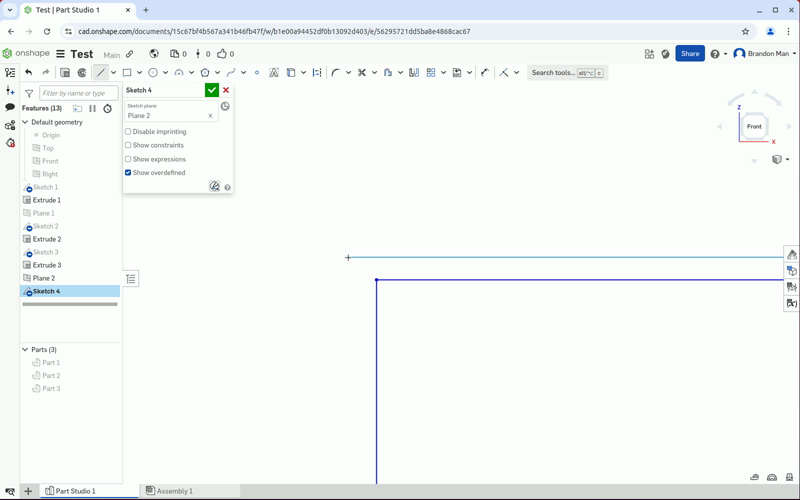
click(348, 257)
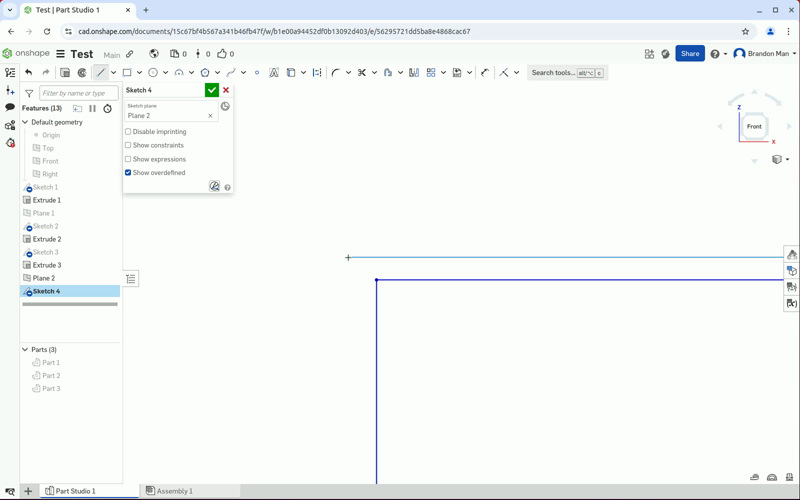
scroll(-6)
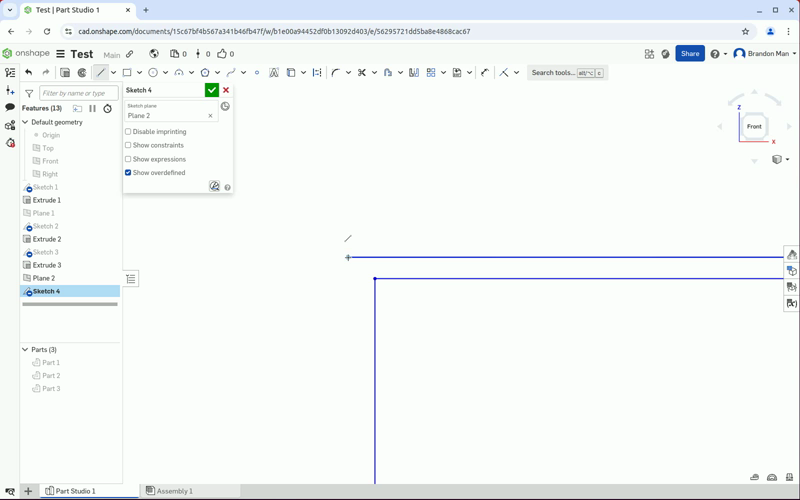
scroll(-6)
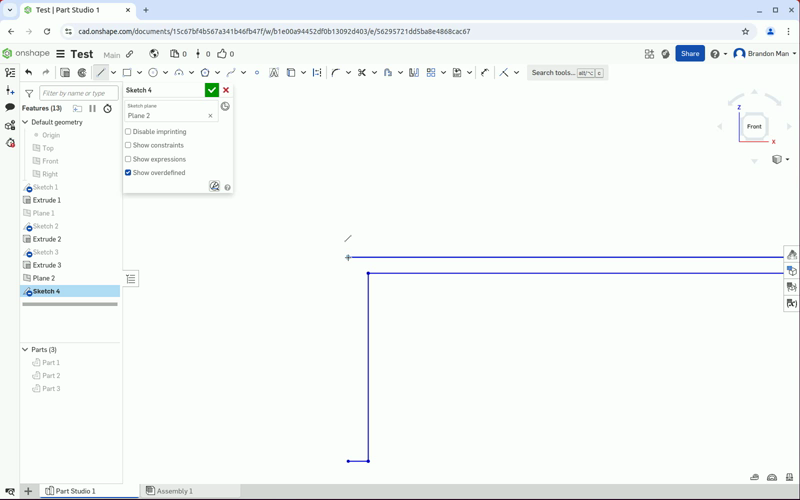
scroll(-6)
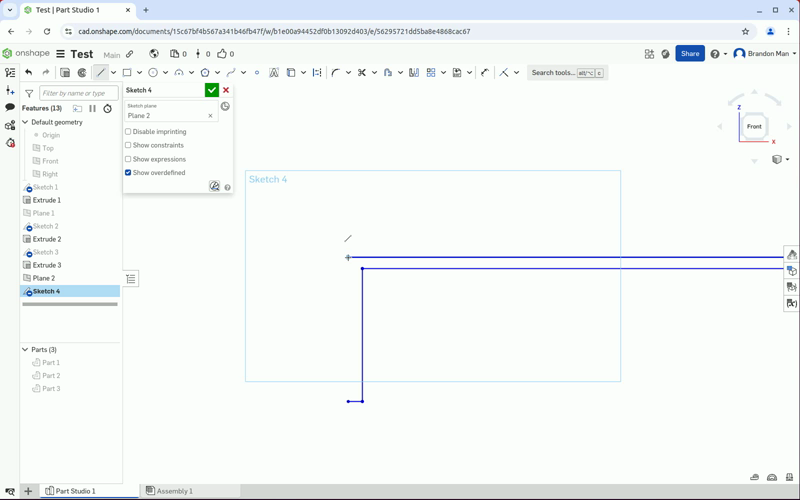
scroll(-6)
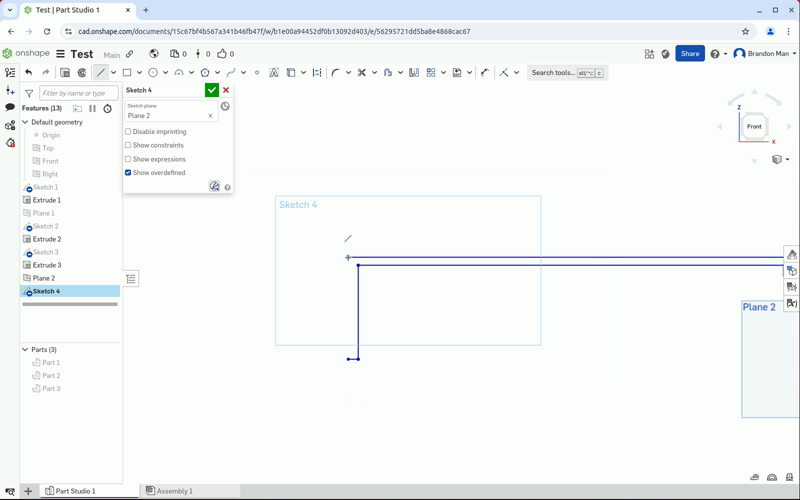
scroll(-6)
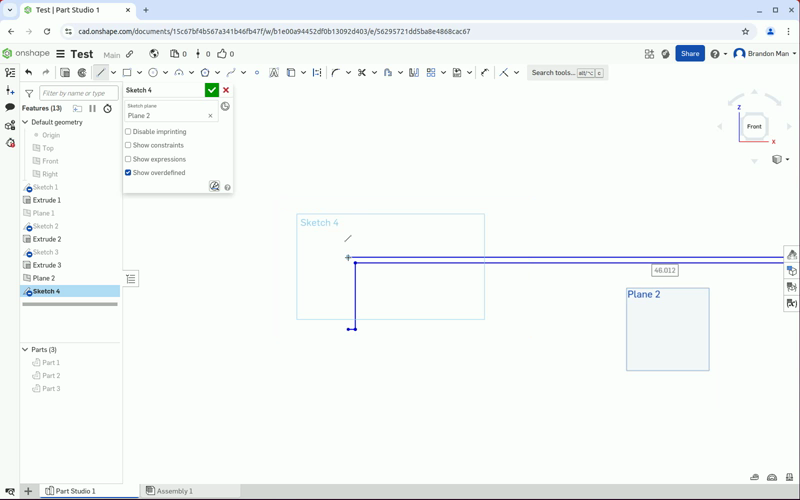
scroll(-6)
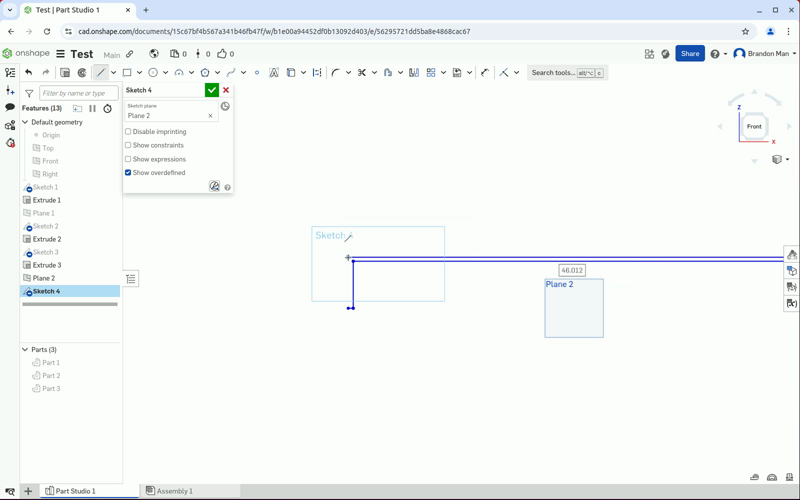
scroll(-6)
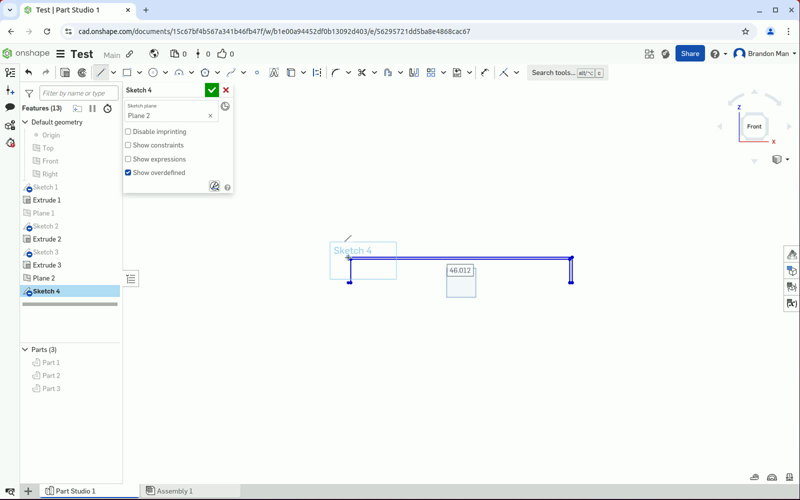
key_up(shift)
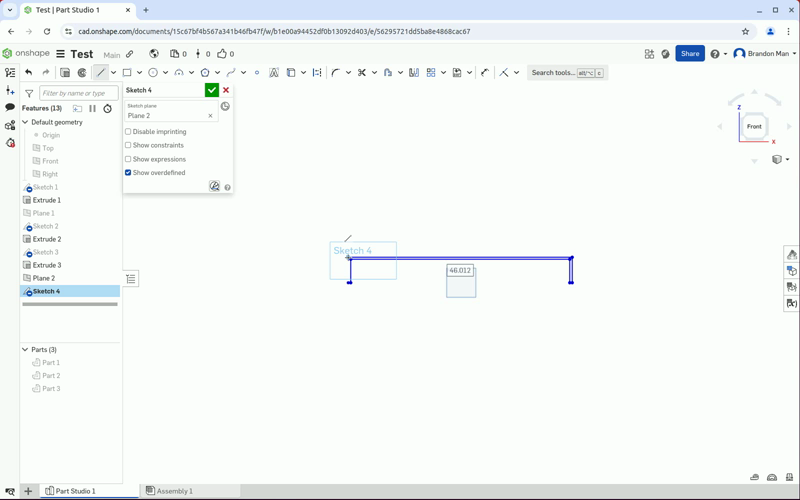
mouse_move(378, 257)
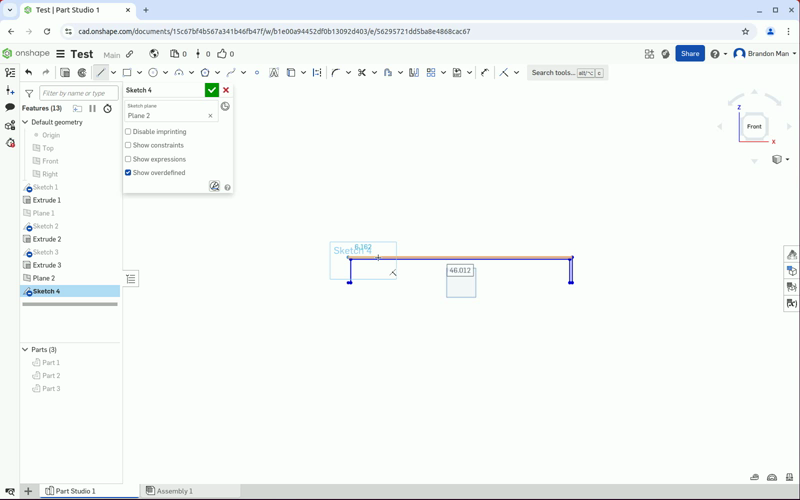
key_down(shift)
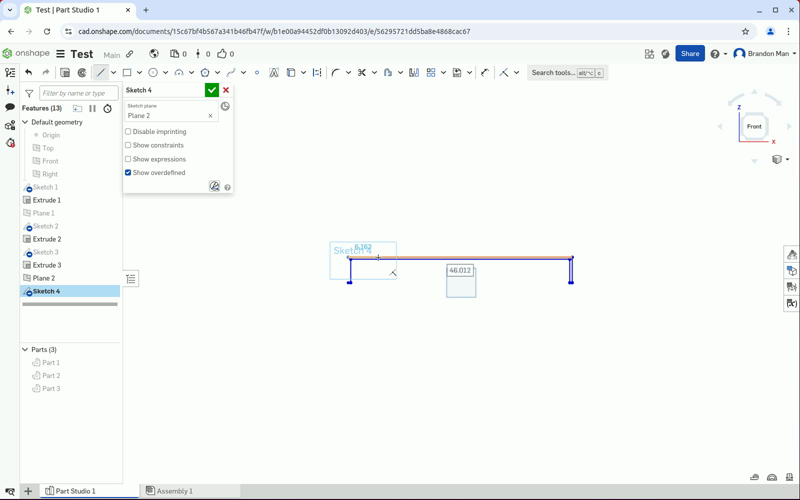
mouse_move(348, 282)
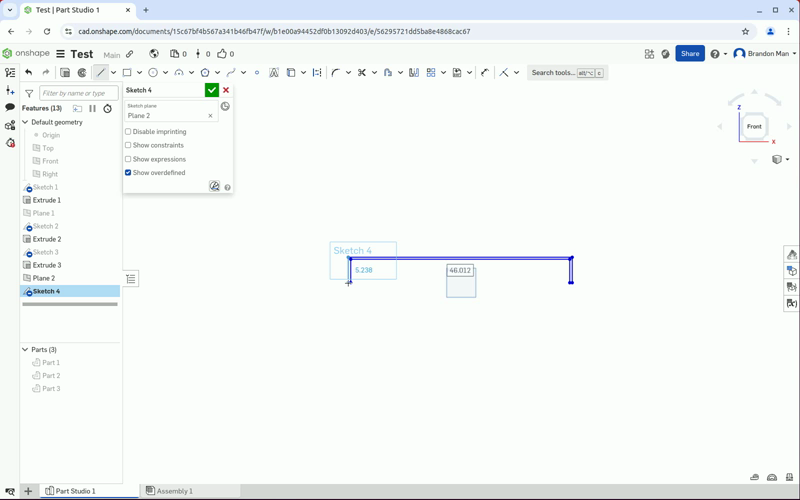
scroll(6)
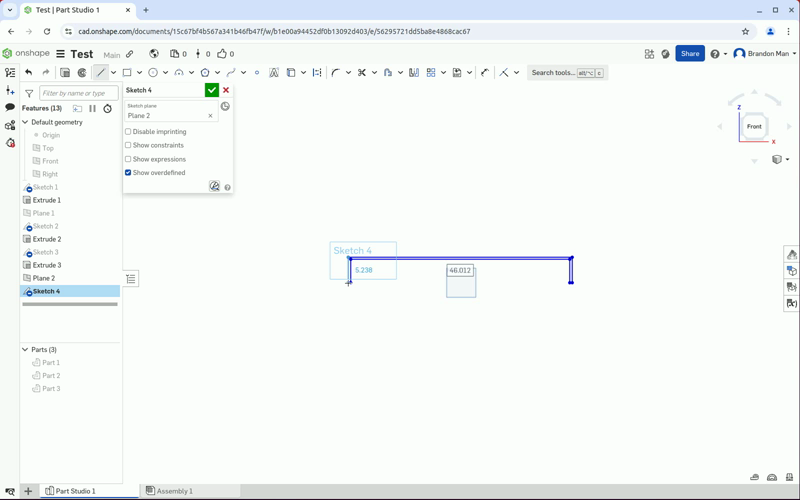
scroll(6)
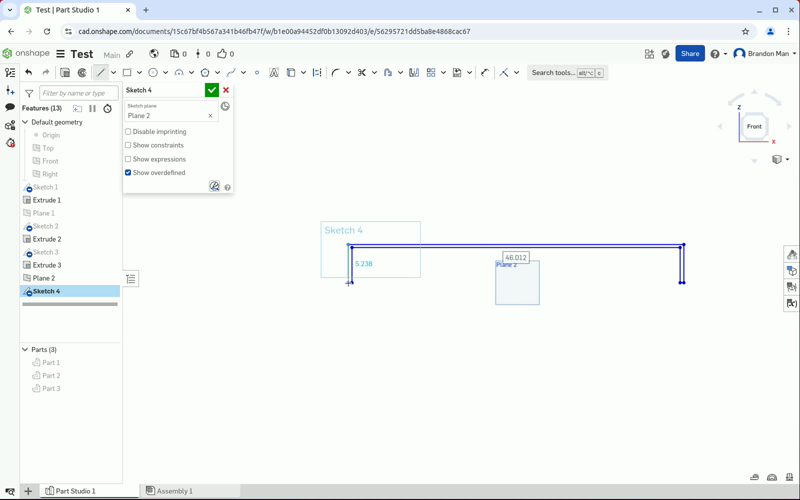
scroll(6)
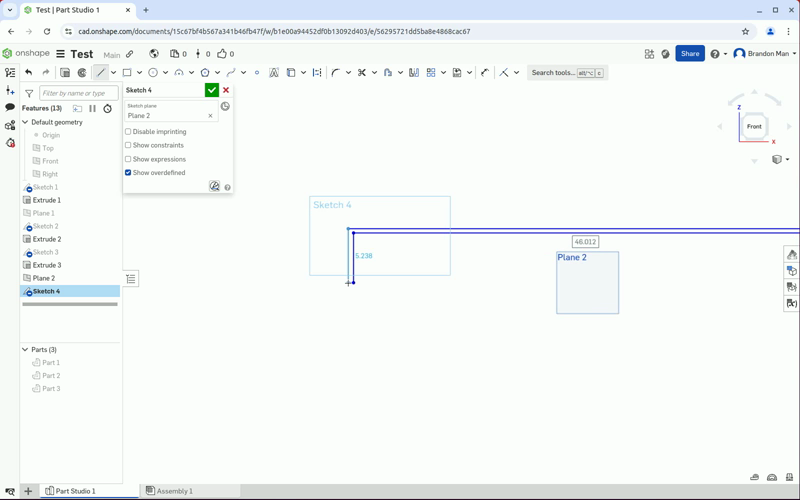
scroll(6)
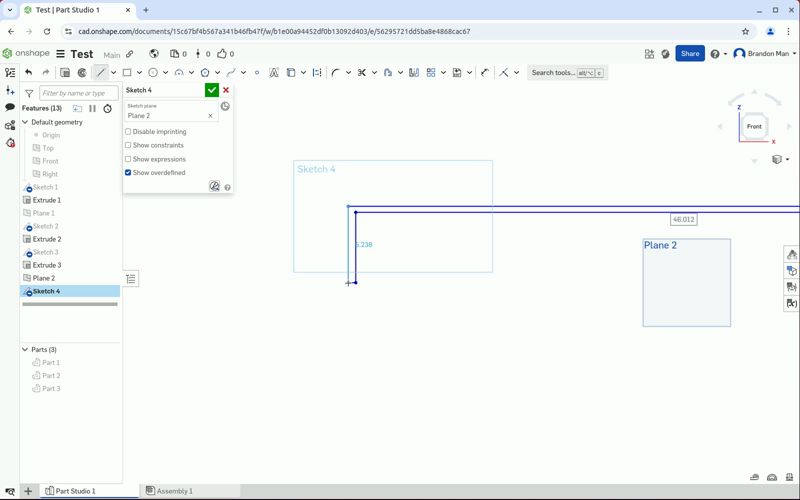
scroll(6)
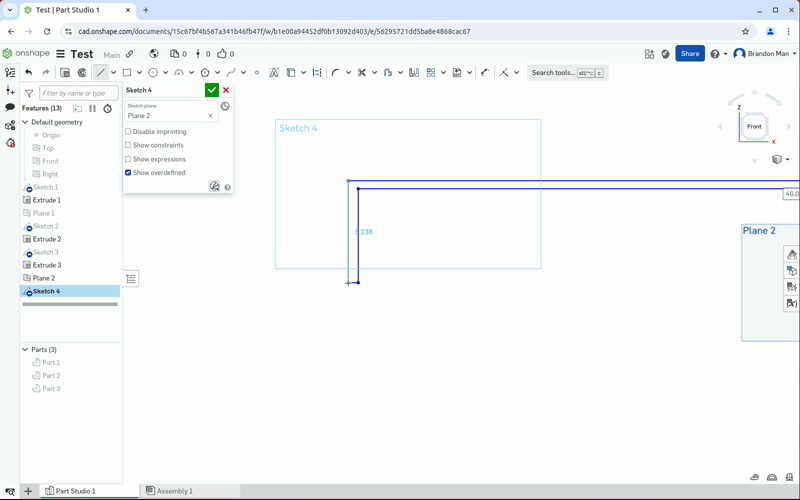
scroll(6)
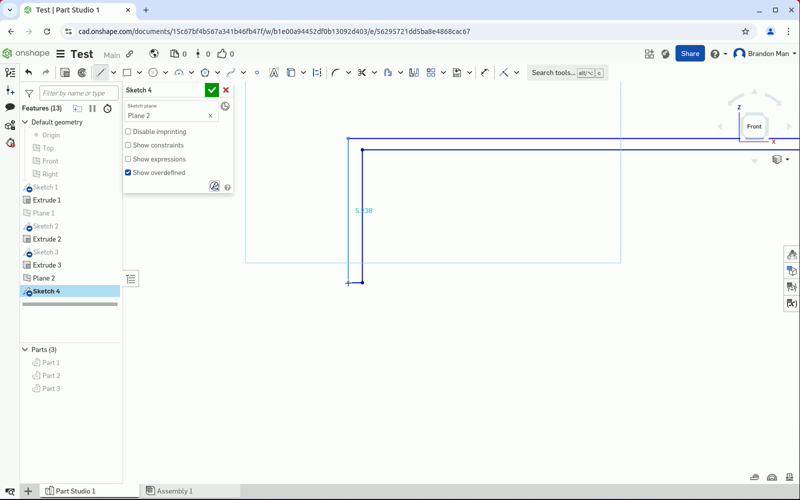
scroll(6)
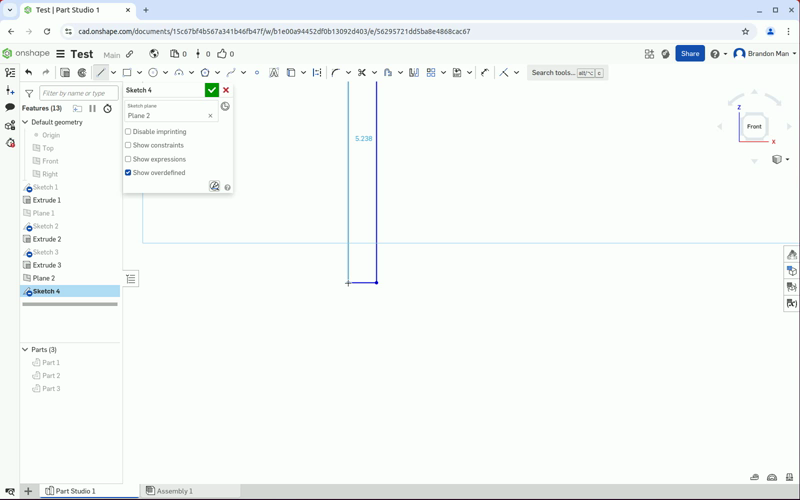
key_up(shift)
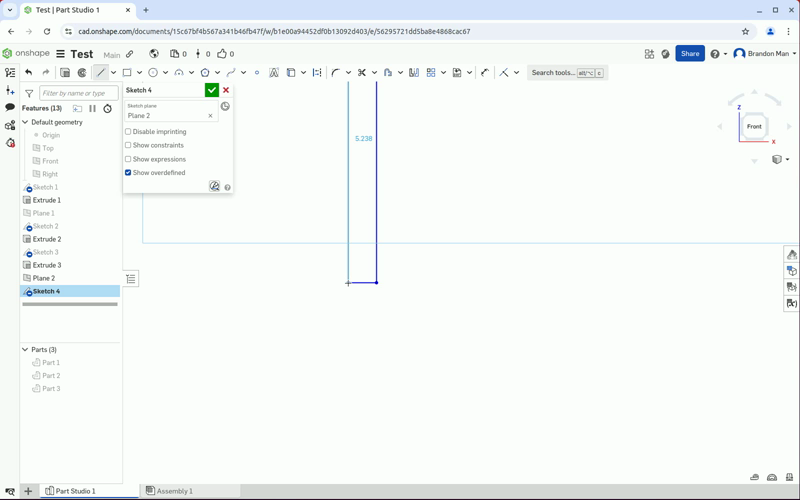
click(348, 282)
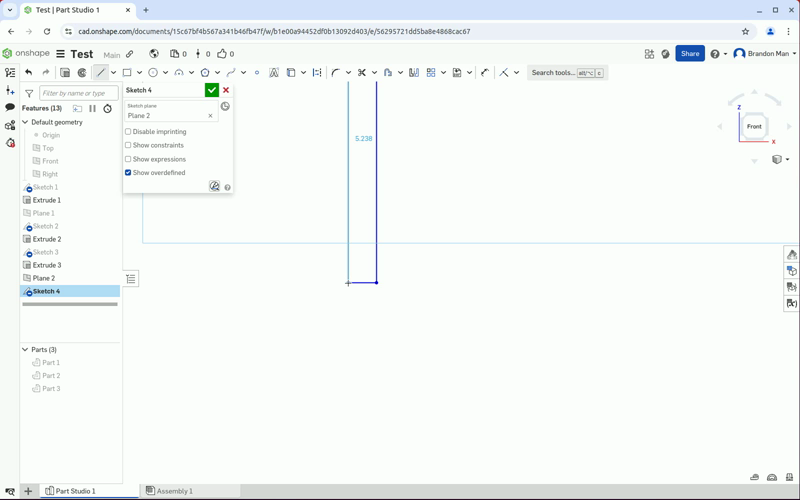
scroll(-6)
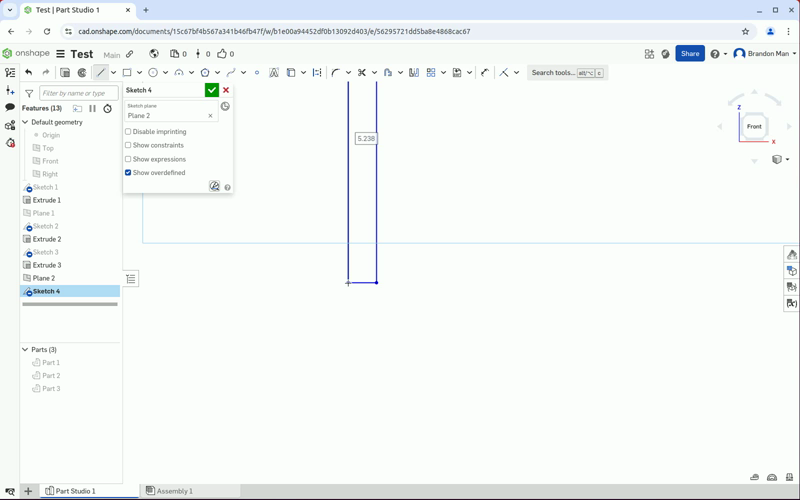
scroll(-6)
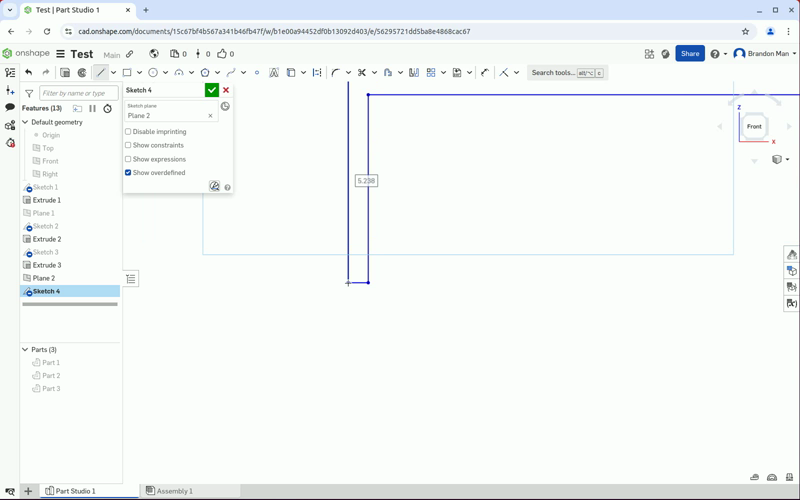
scroll(-6)
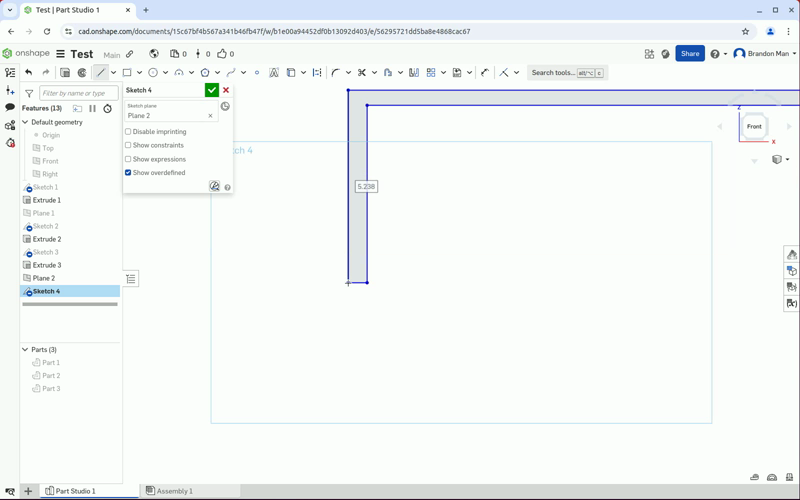
scroll(-6)
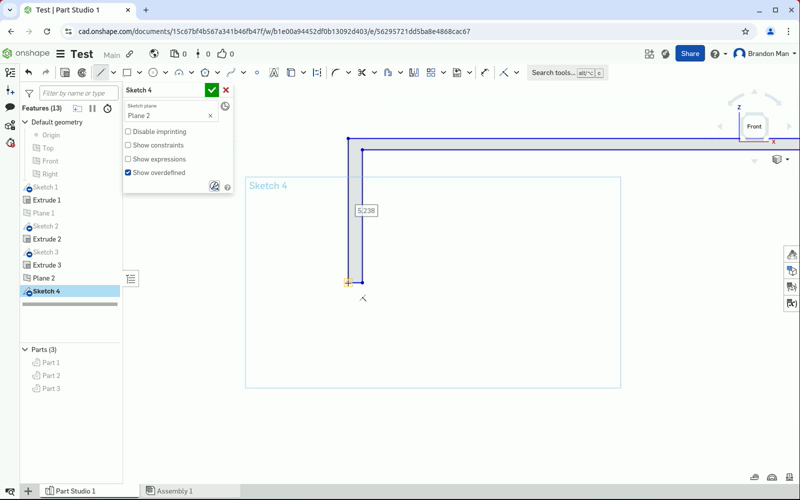
scroll(-6)
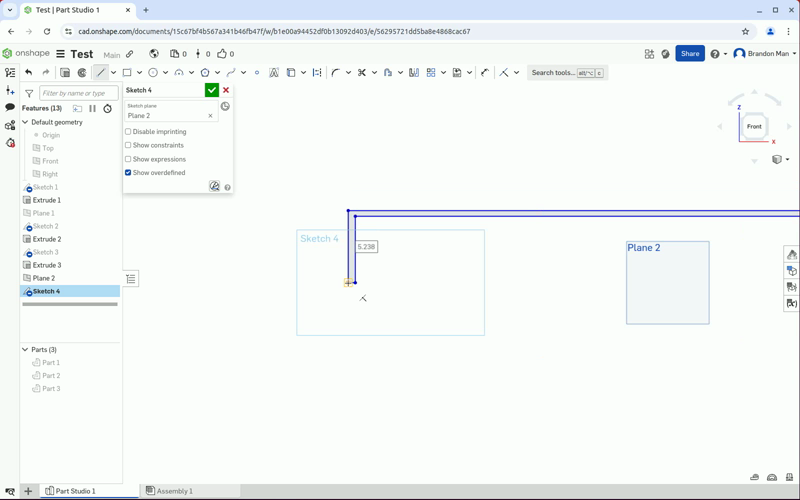
scroll(-6)
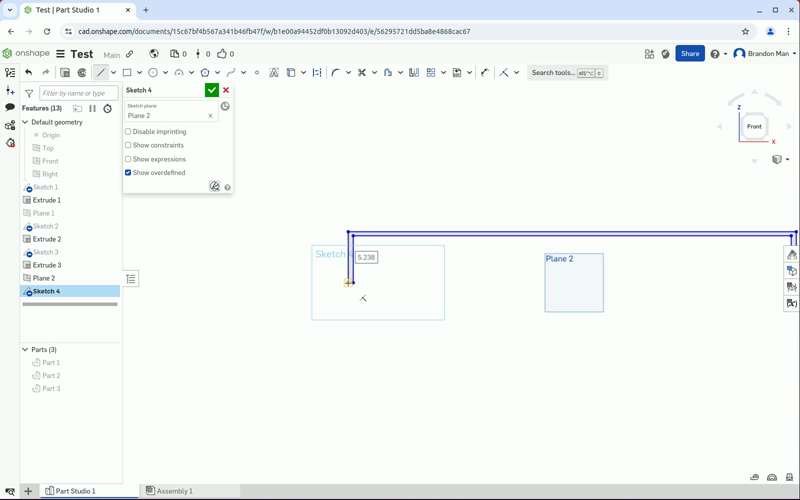
scroll(-6)
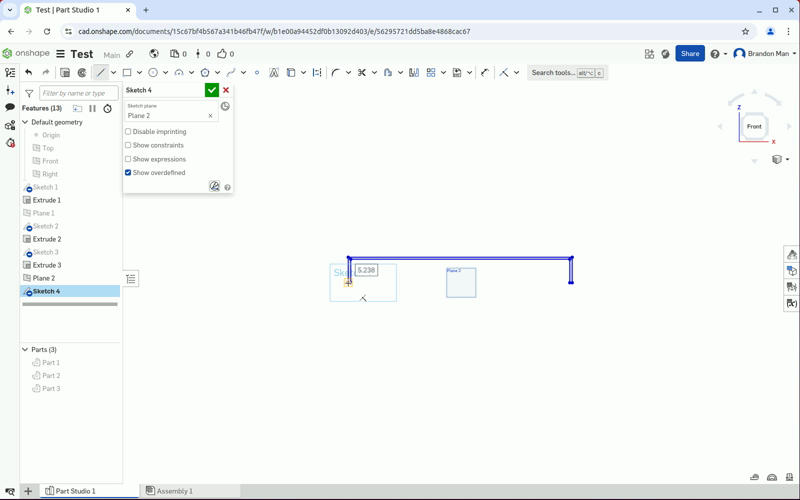
key(esc)
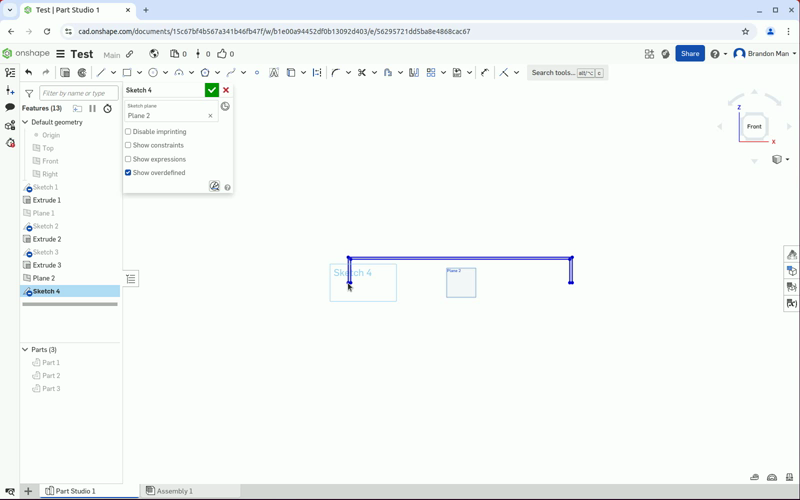
mouse_move(416, 257)
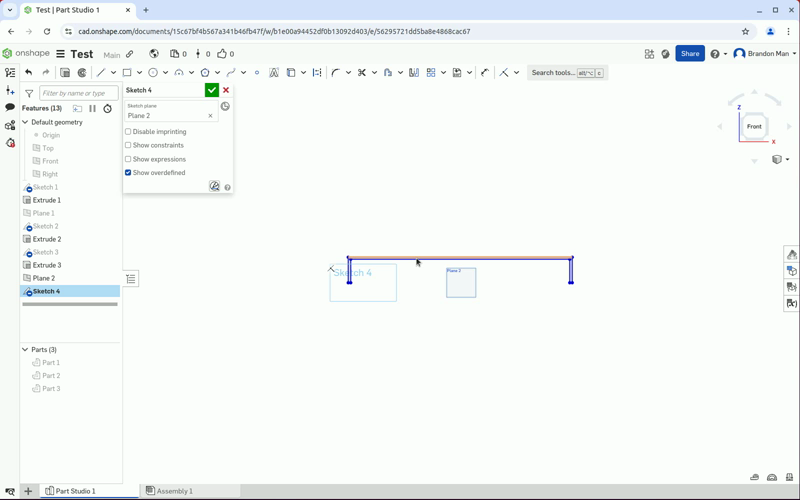
scroll(6)
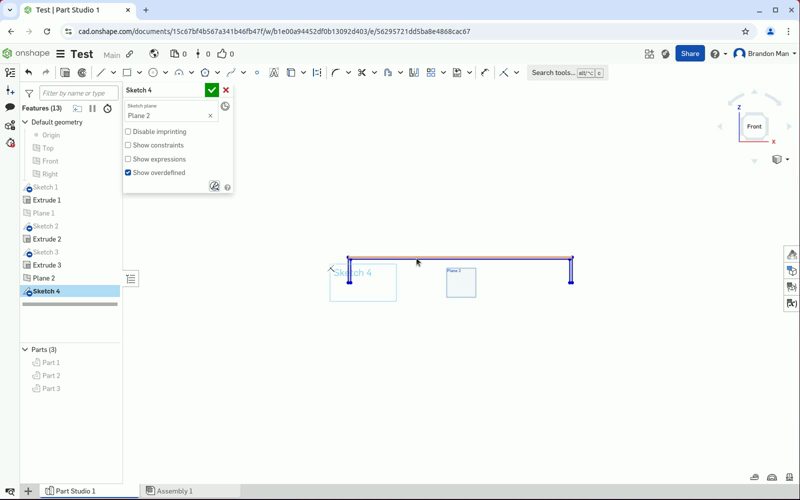
scroll(6)
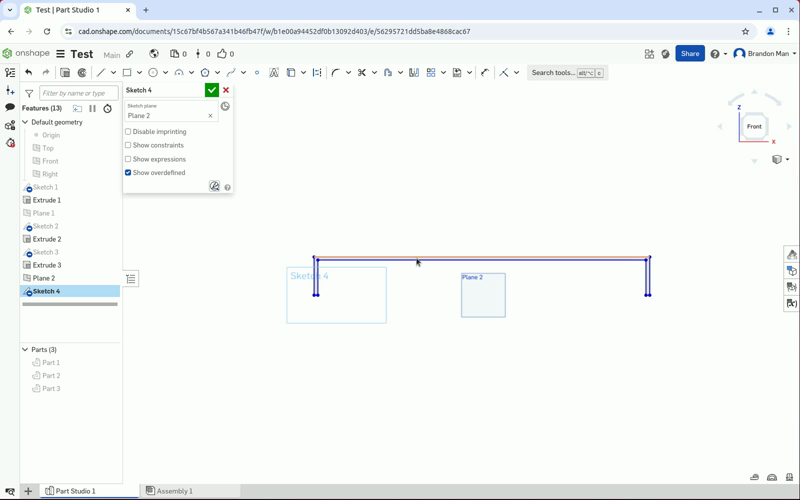
scroll(6)
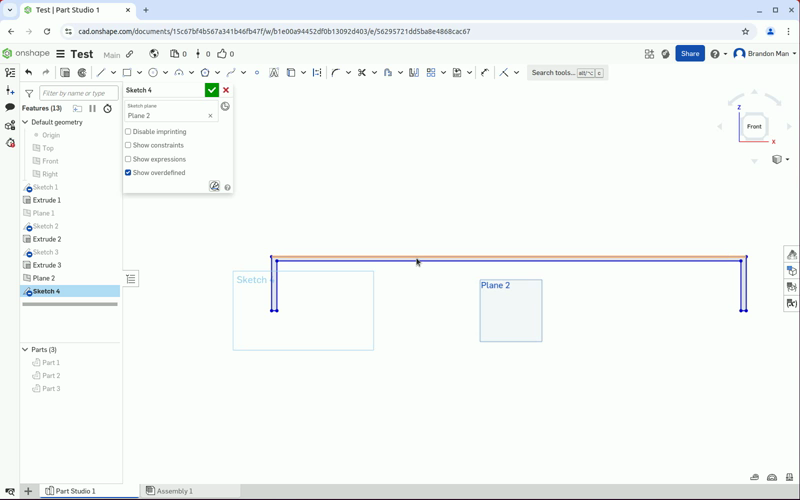
scroll(6)
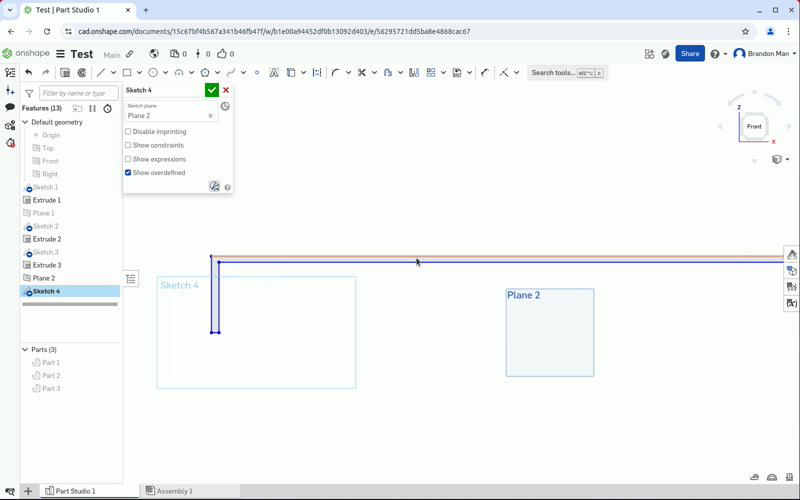
scroll(6)
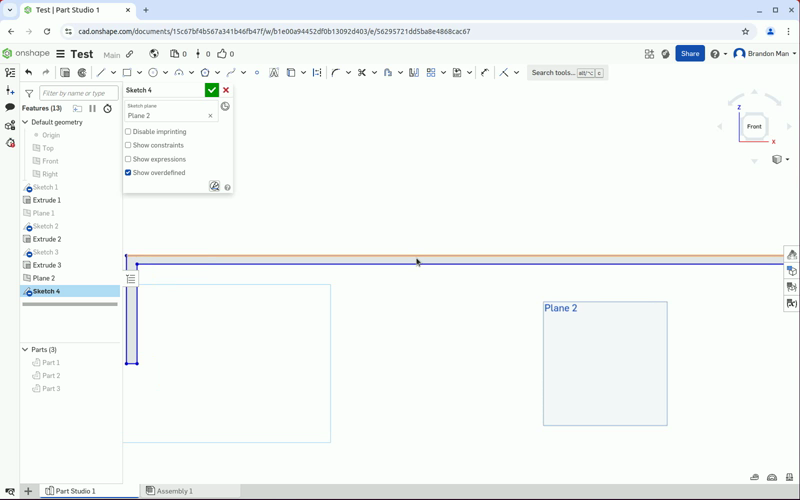
scroll(6)
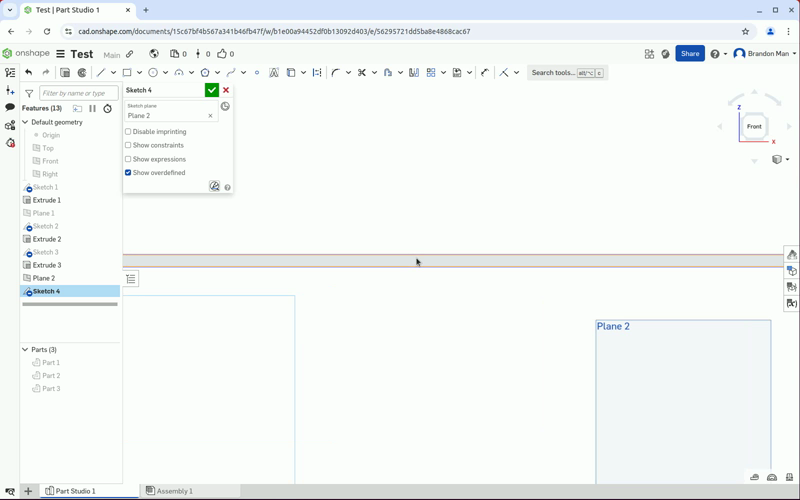
scroll(6)
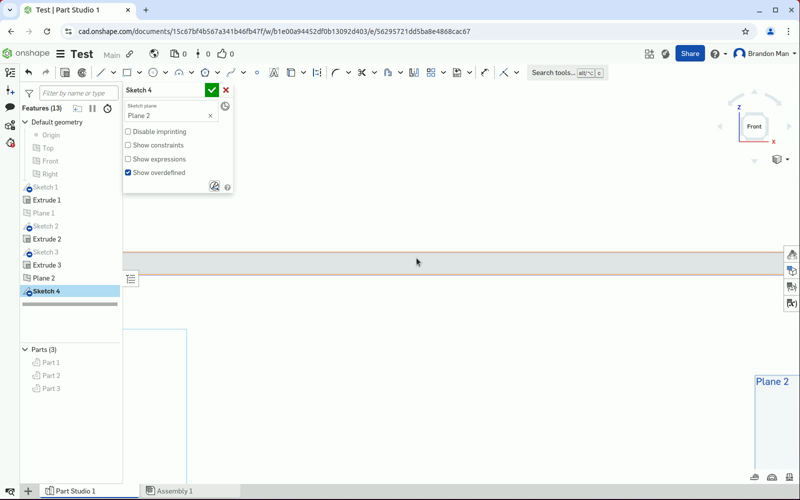
click(416, 257)
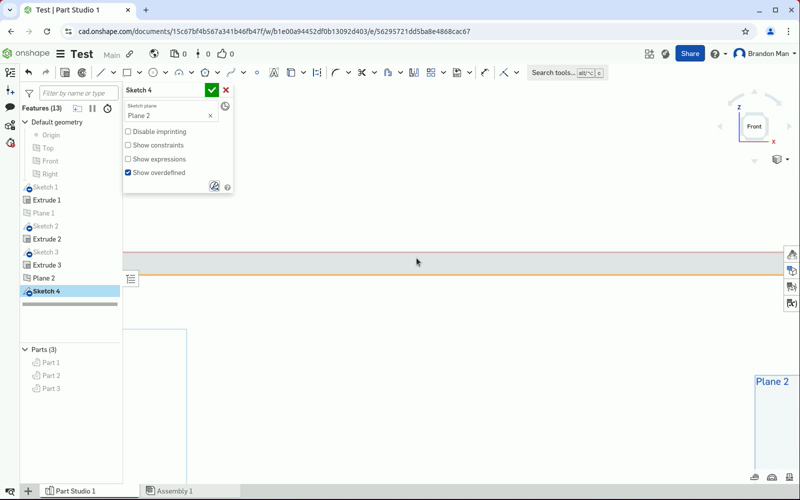
scroll(-6)
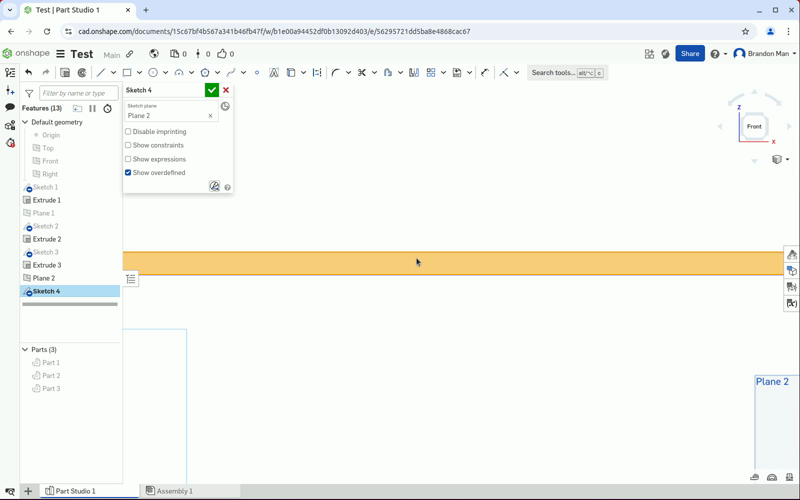
scroll(-6)
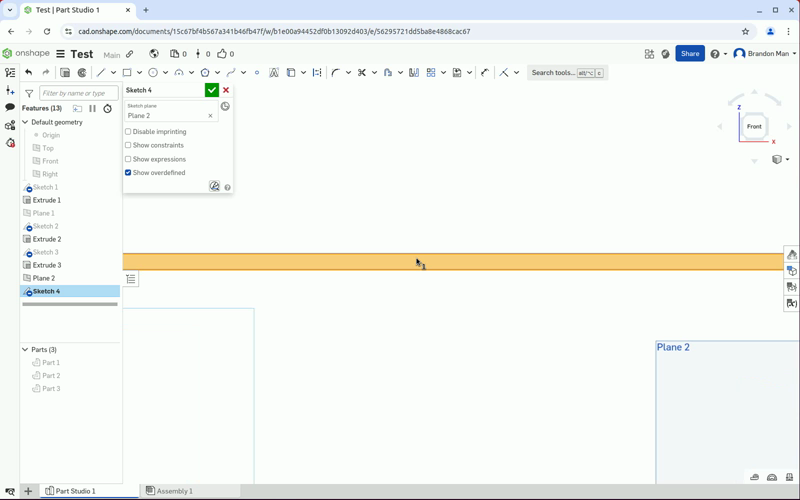
scroll(-6)
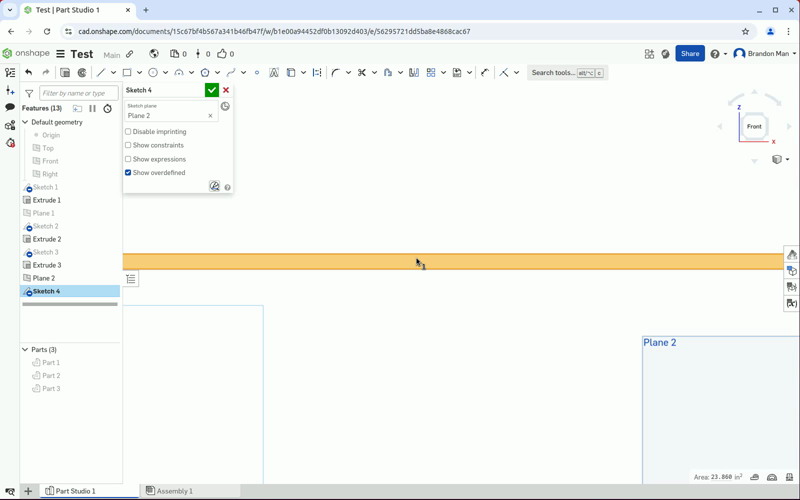
scroll(-6)
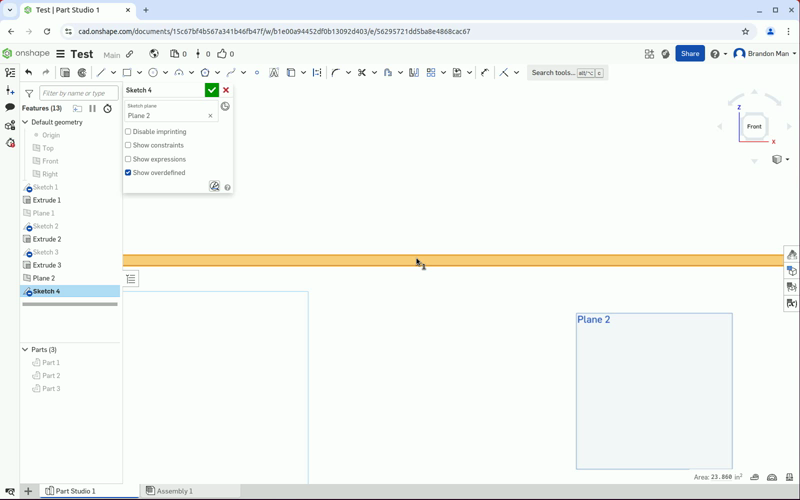
scroll(-6)
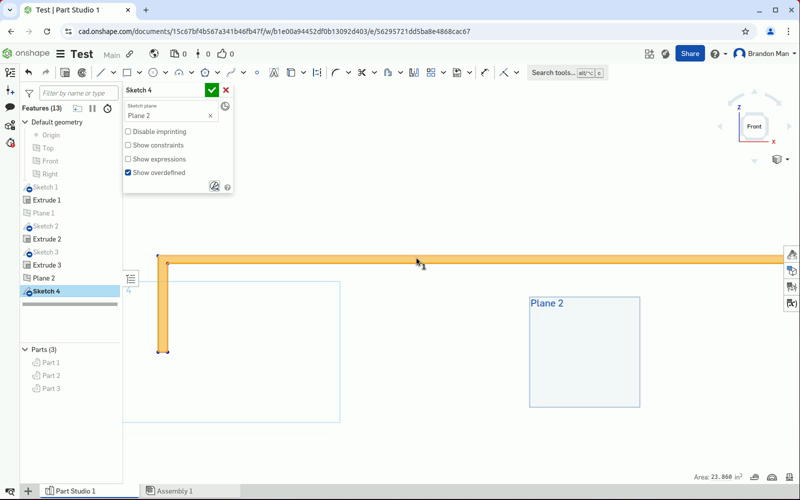
scroll(-6)
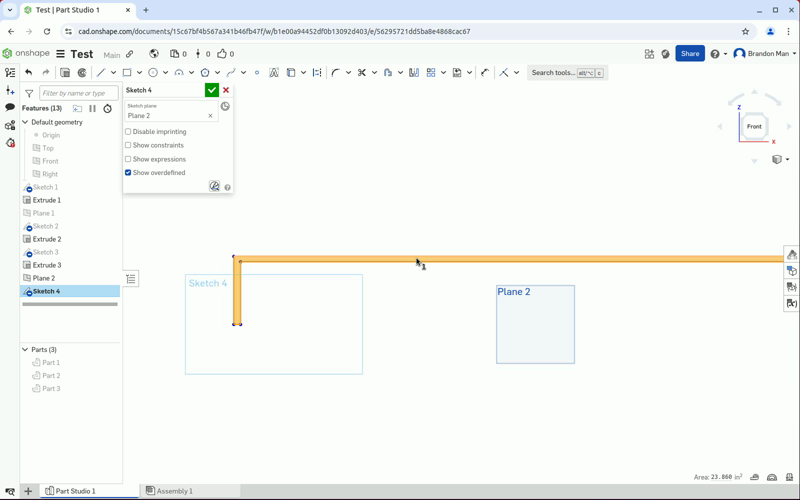
scroll(-6)
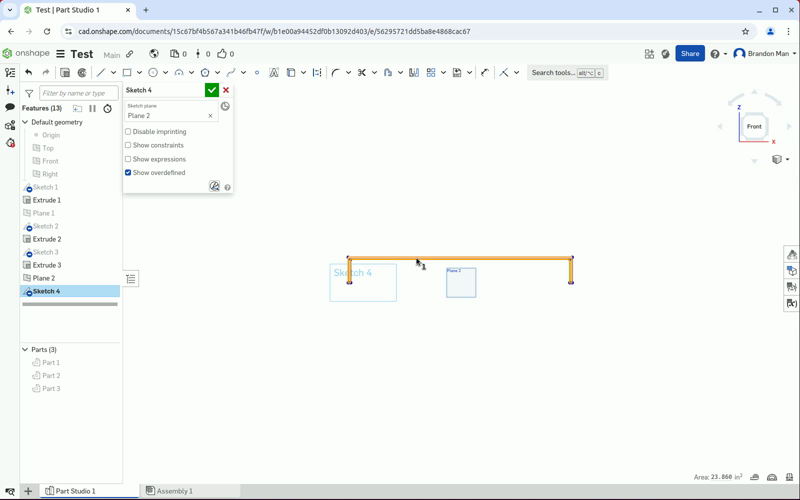
mouse_move(73, 352)
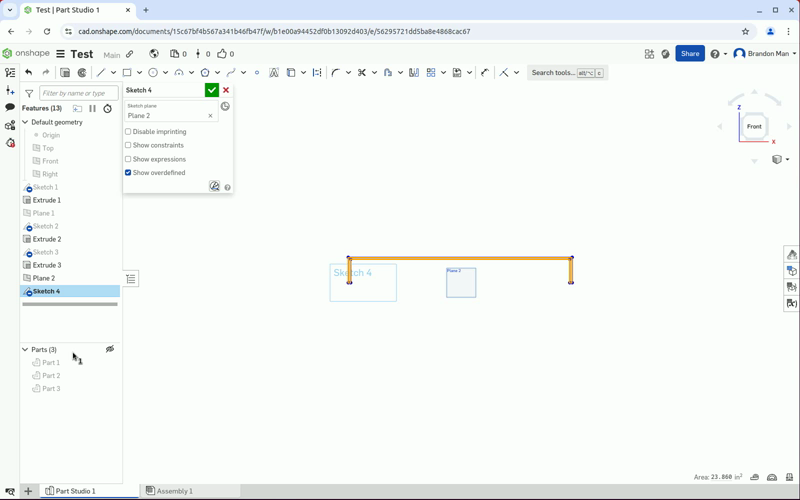
key(shift+y)
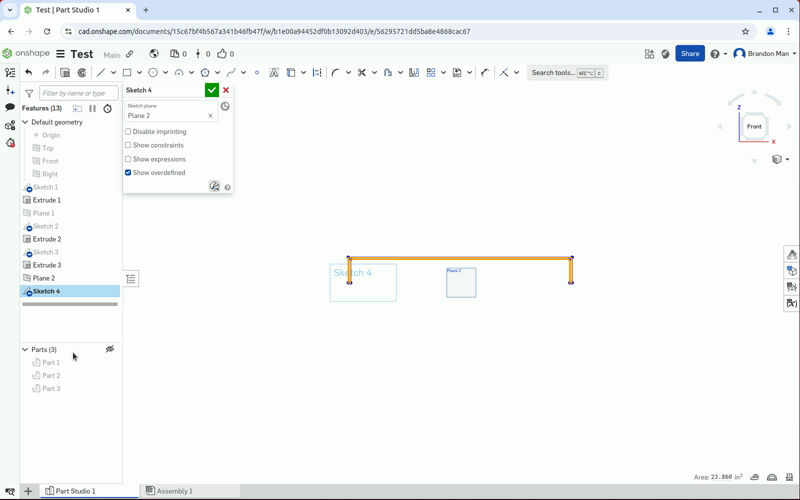
key(shift+e)
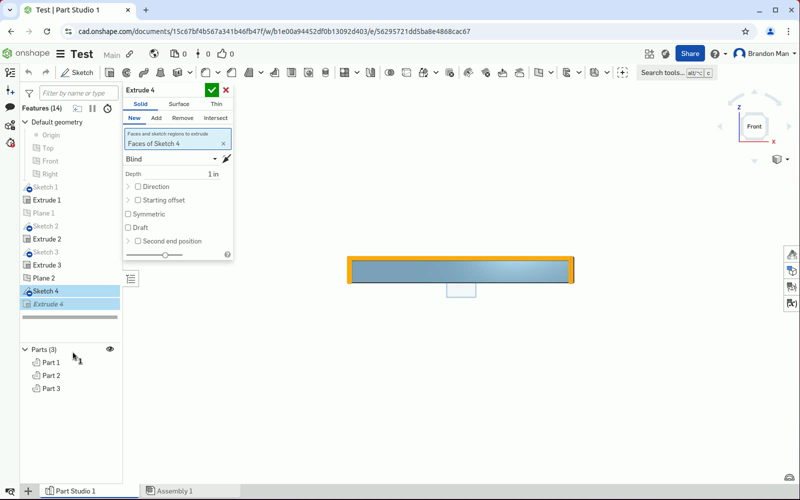
mouse_move(143, 106)
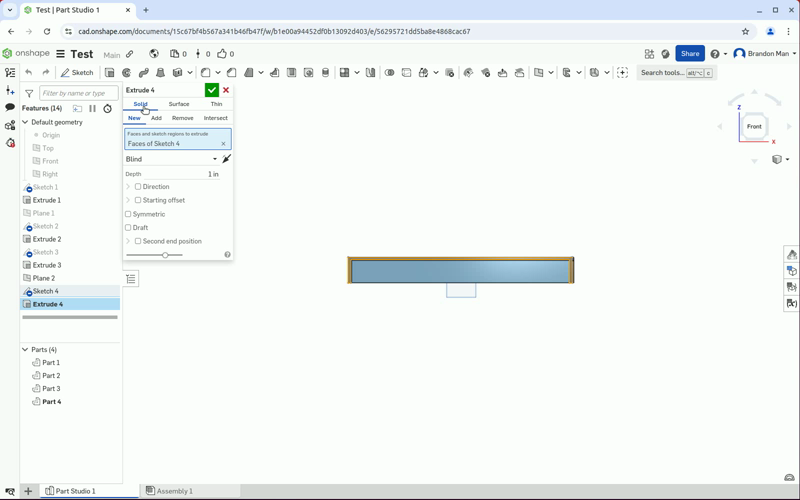
click(143, 106)
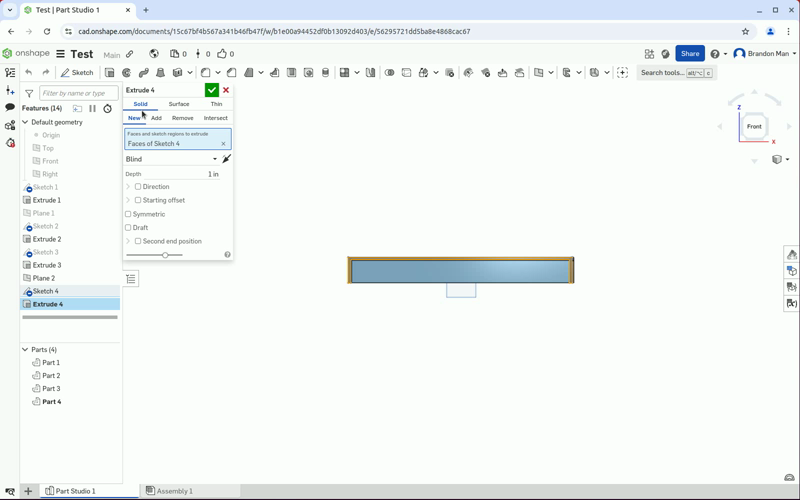
mouse_move(137, 120)
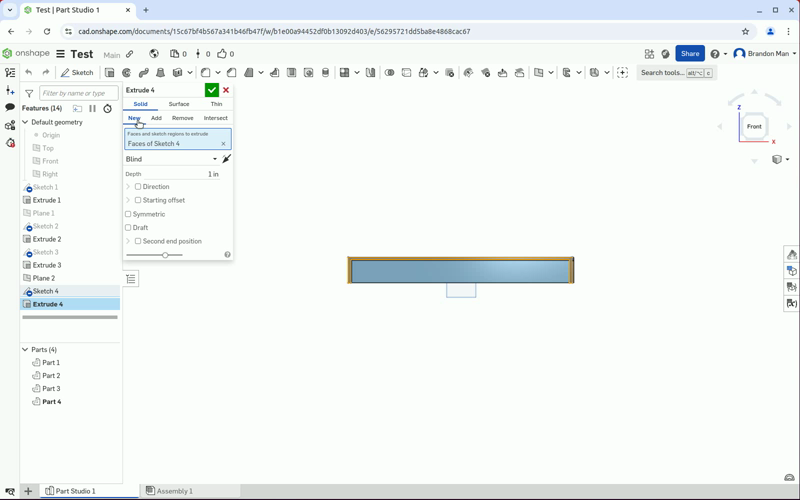
click(137, 120)
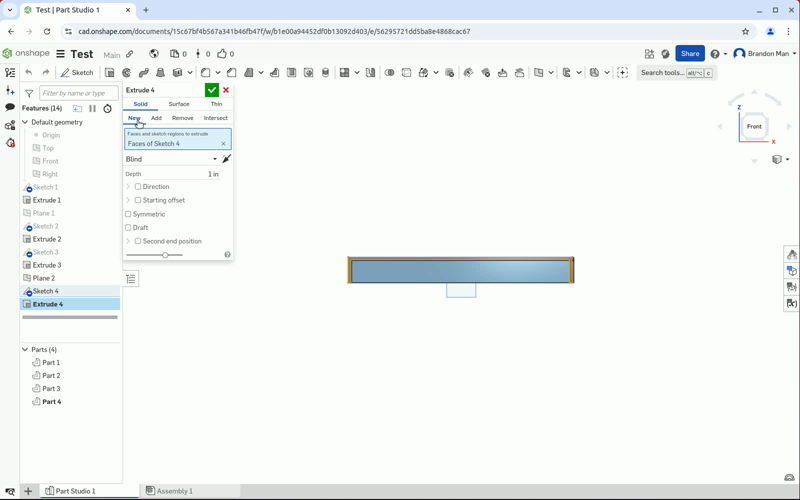
key(tab, 4)
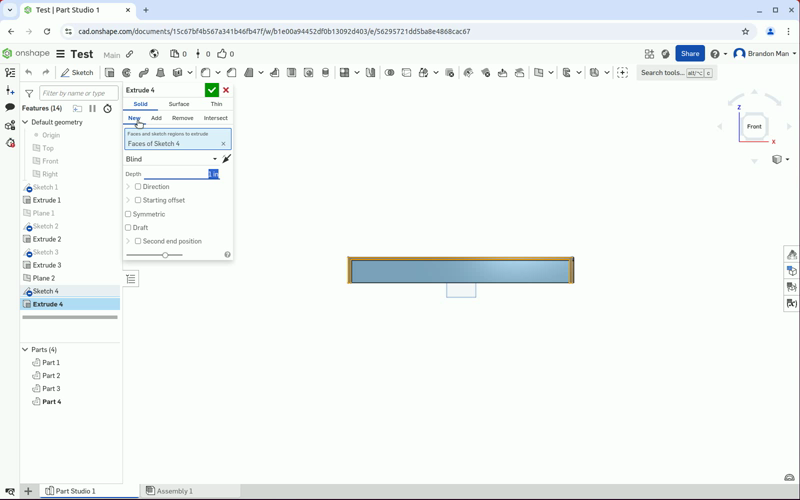
text(0.722)
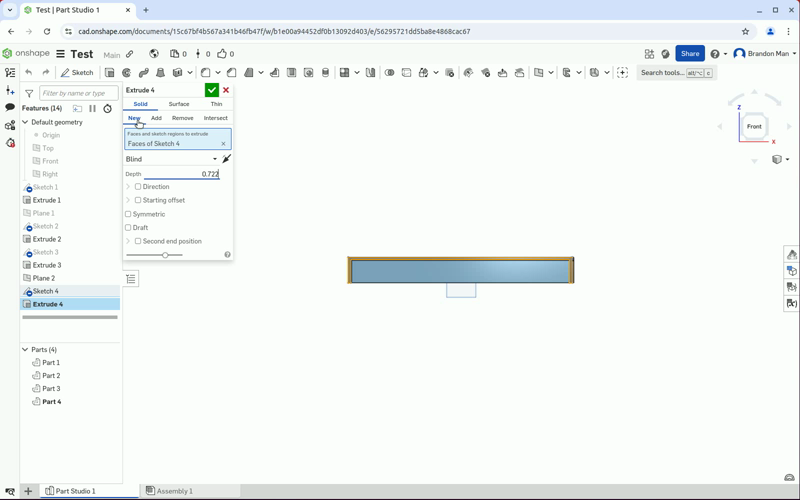
key(enter)
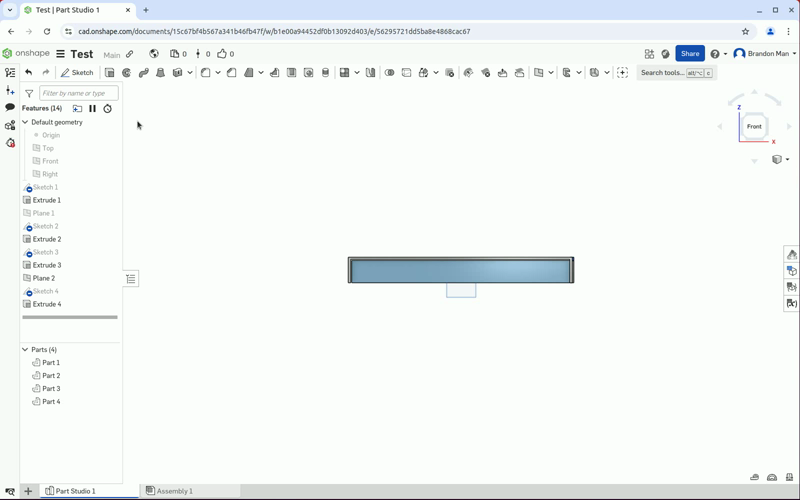
key(shift+h)
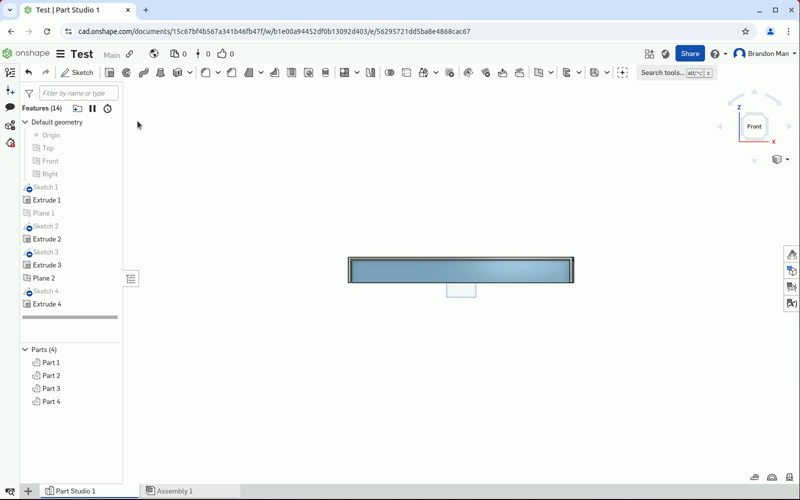
key(shift+h)
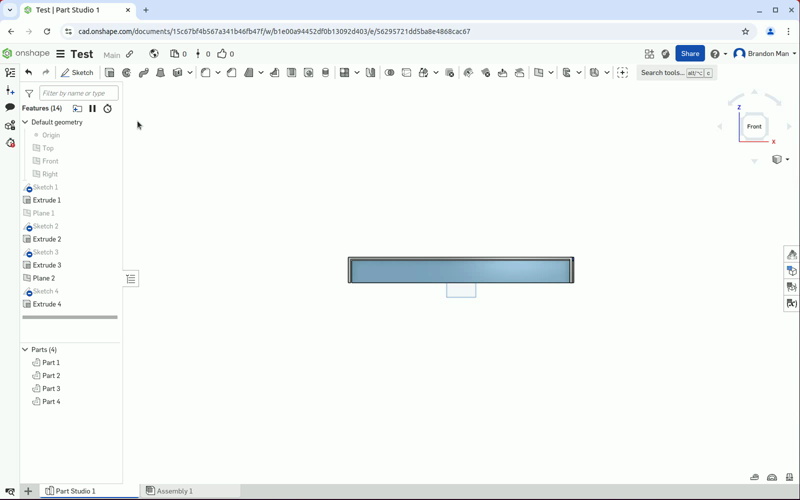
mouse_move(73, 189)
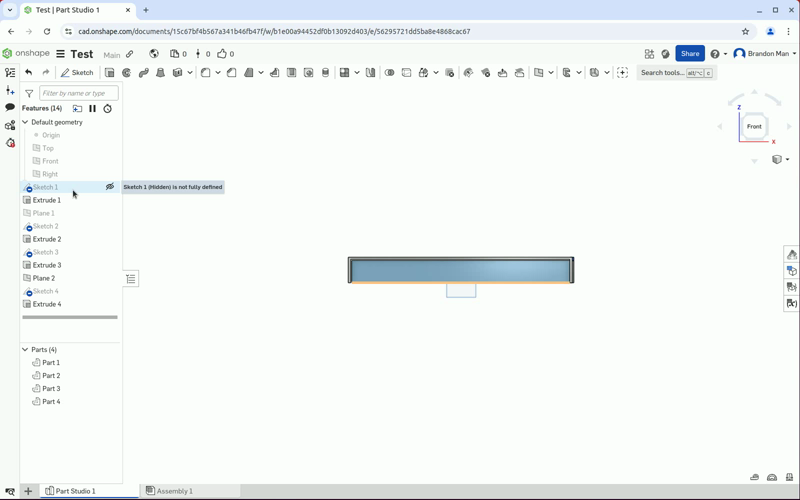
click(73, 189)
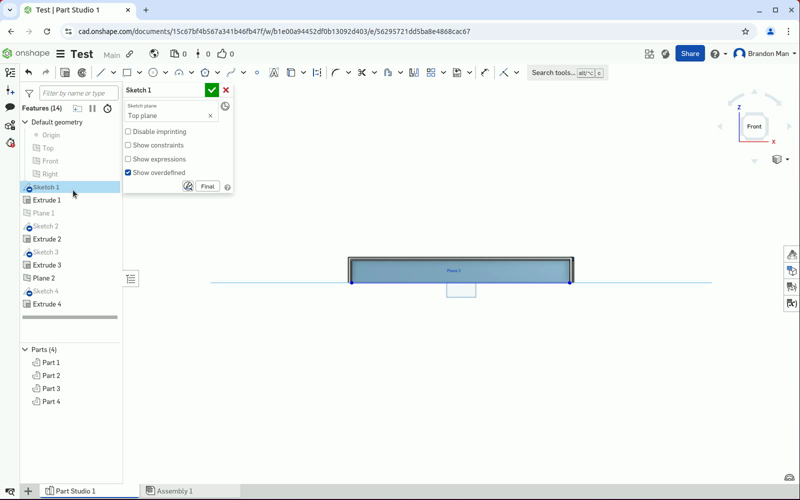
mouse_move(229, 92)
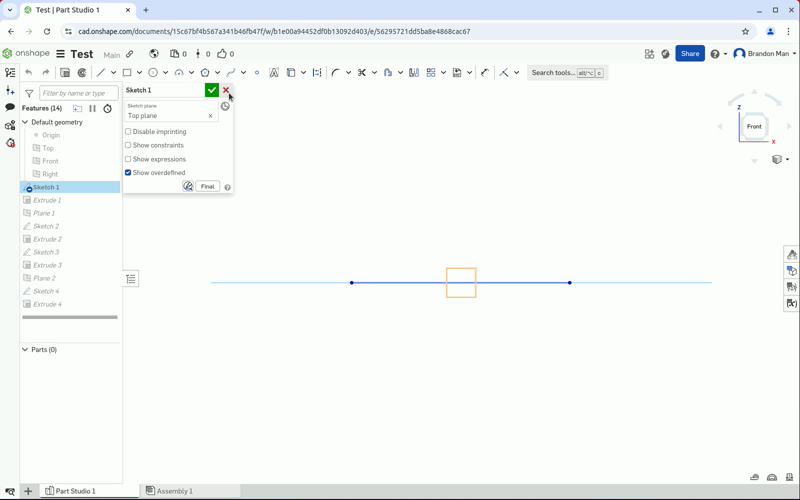
click(229, 92)
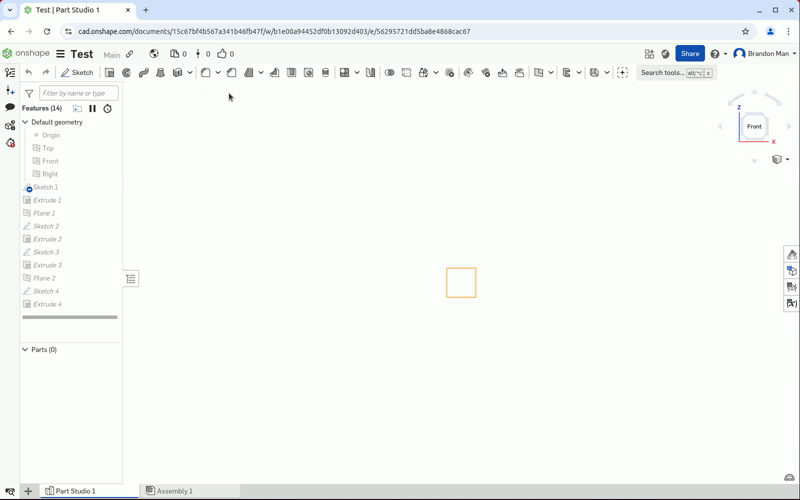
key(shift+s)
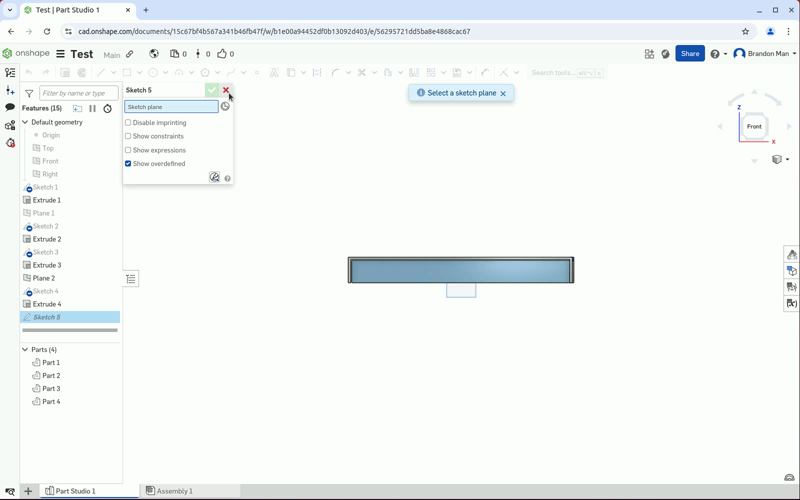
mouse_move(73, 280)
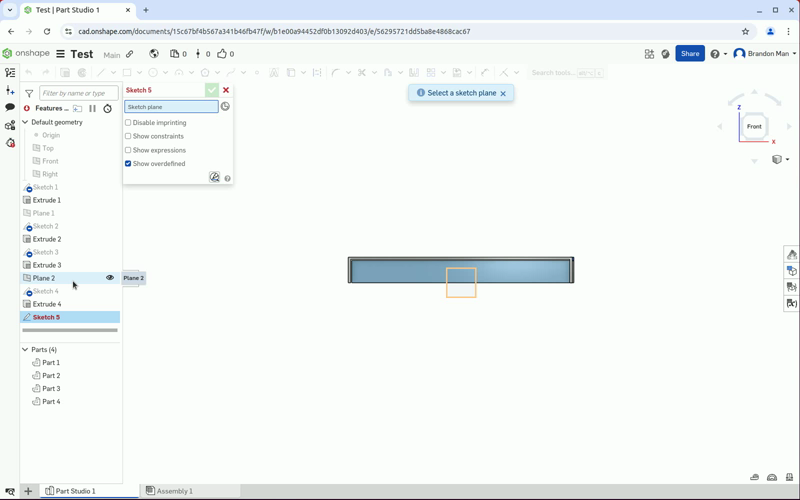
click(73, 280)
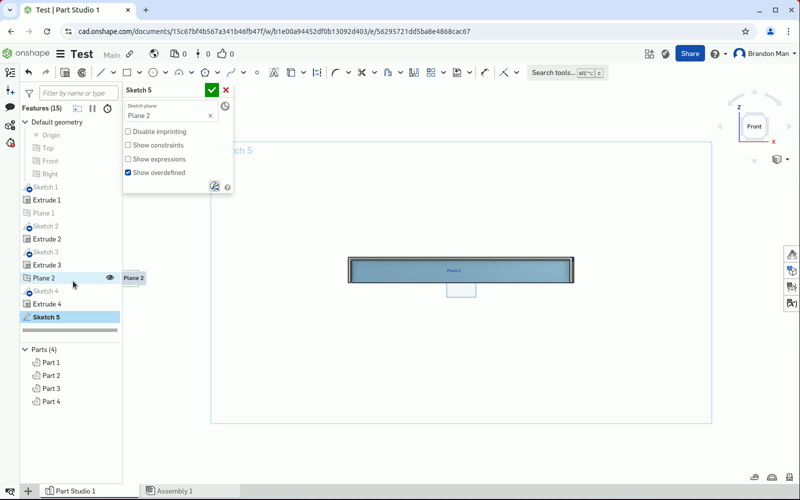
mouse_move(73, 352)
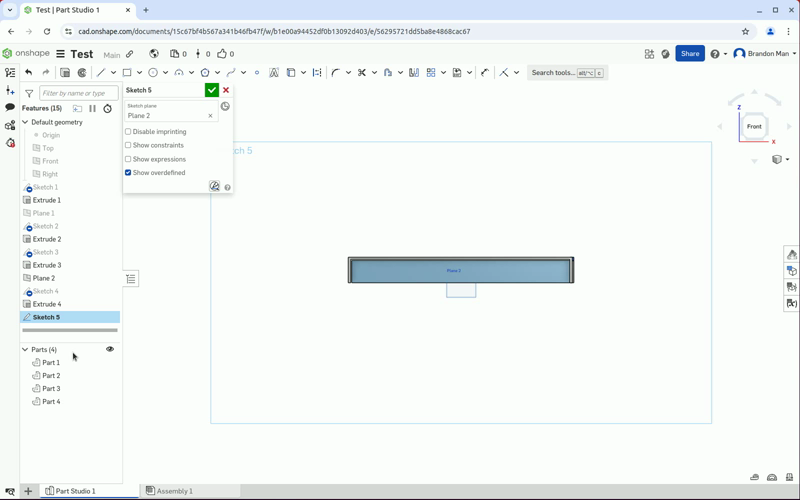
key(y)
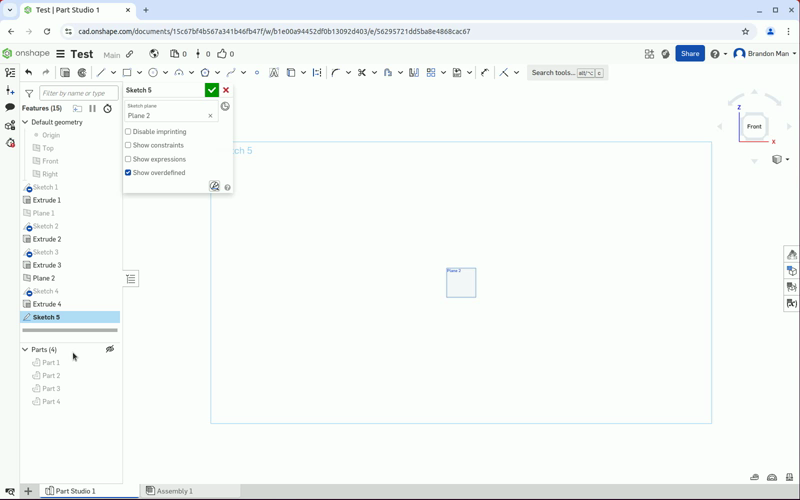
key(l)
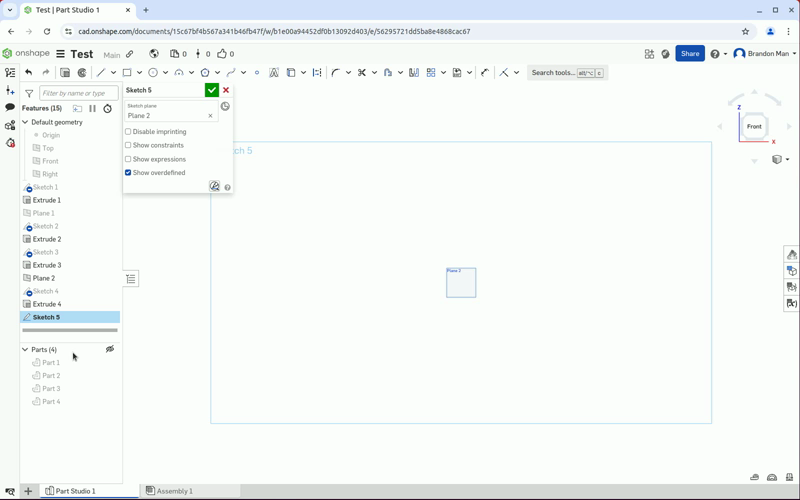
key_down(shift)
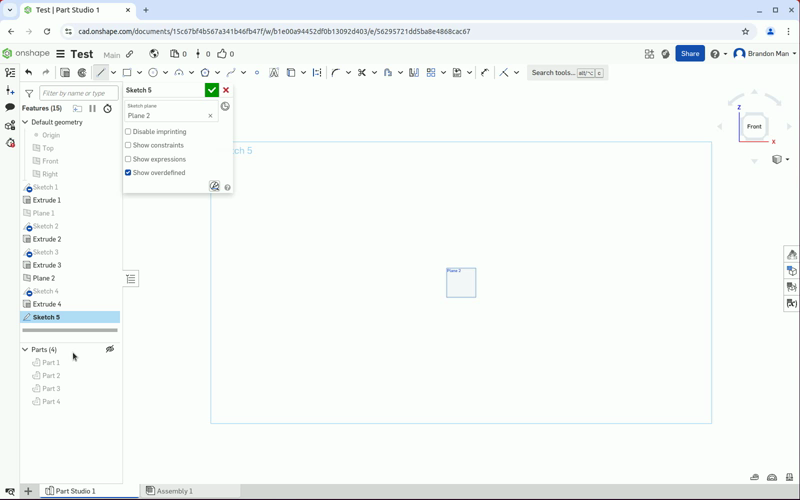
mouse_move(351, 282)
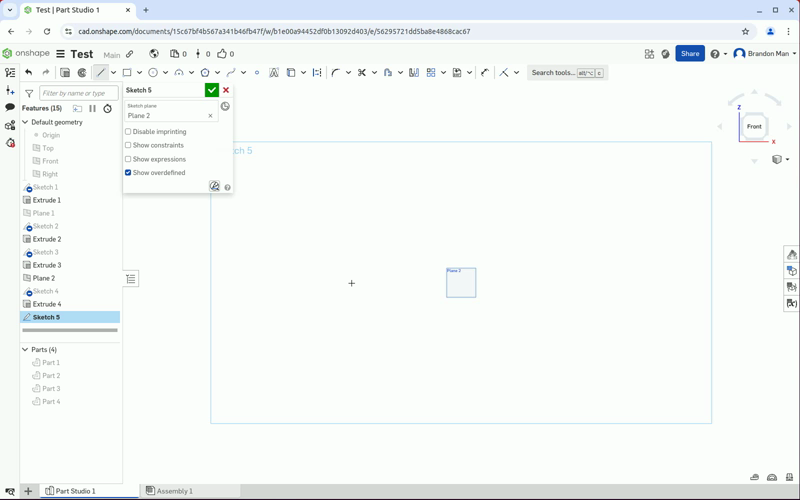
click(351, 282)
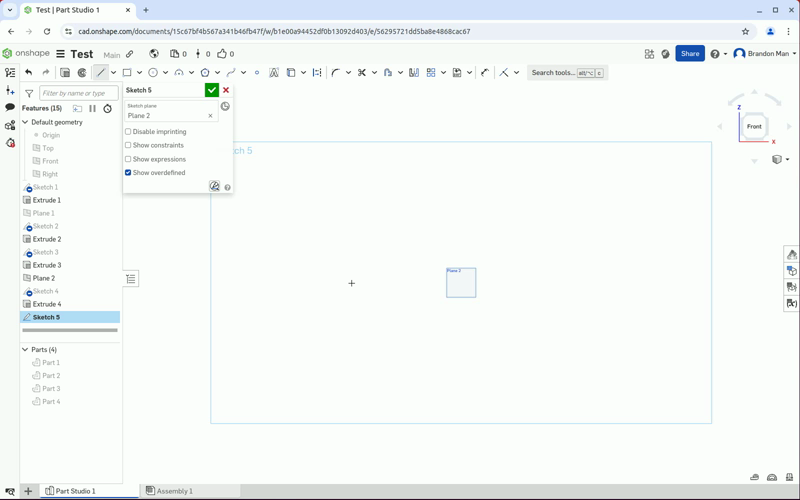
key_up(shift)
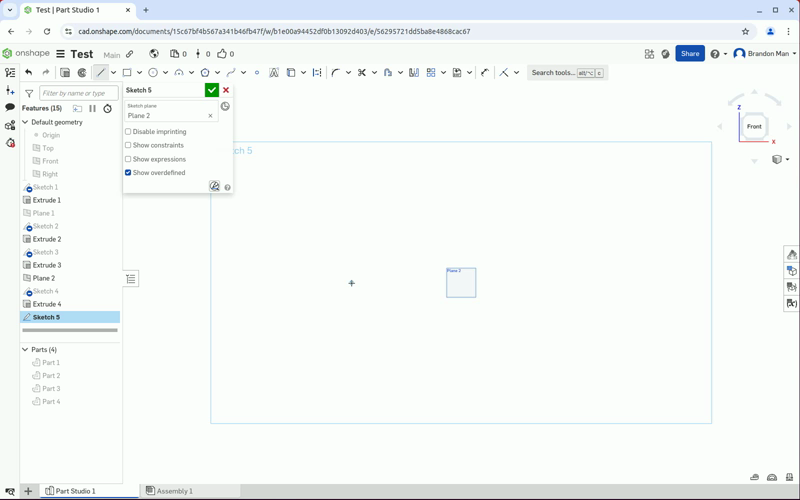
key_down(shift)
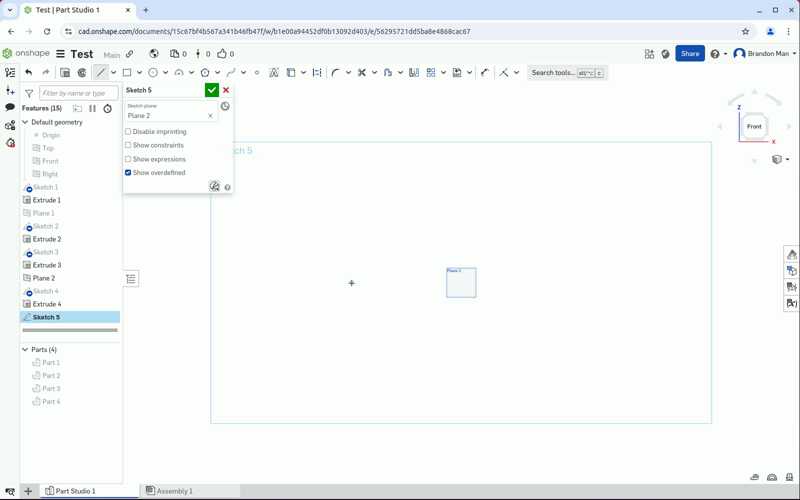
mouse_move(569, 282)
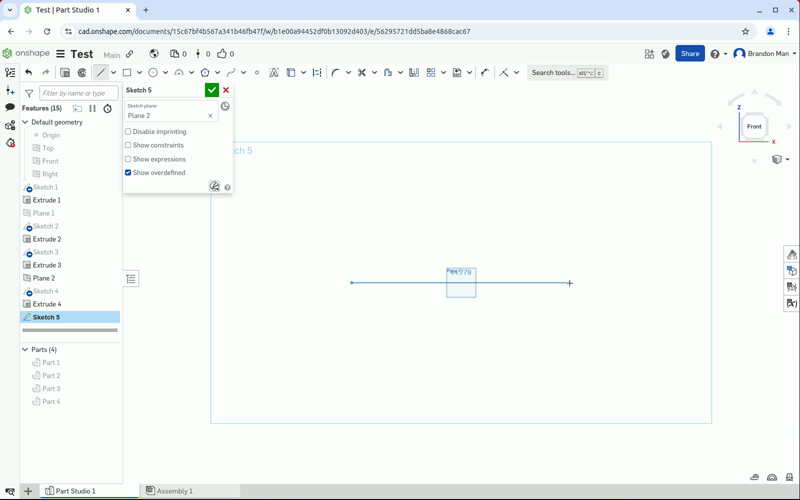
click(569, 282)
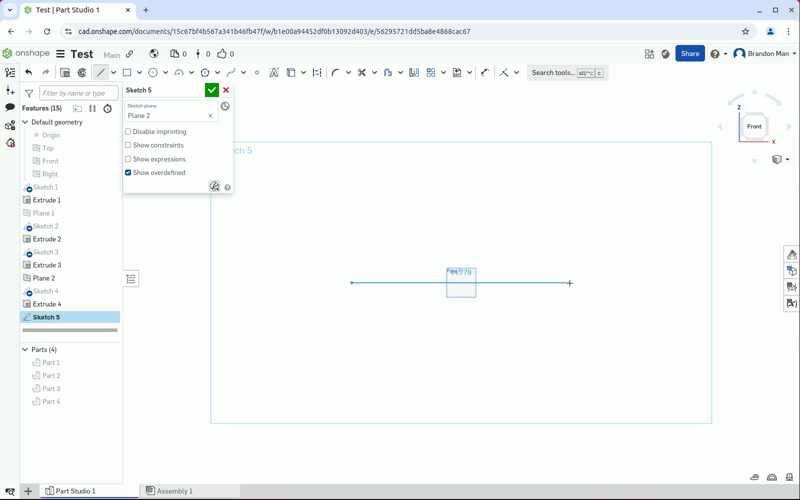
key_up(shift)
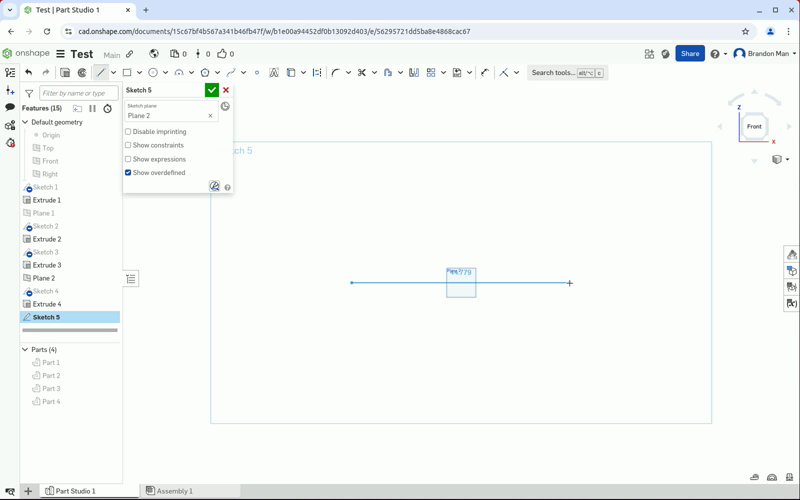
key_down(shift)
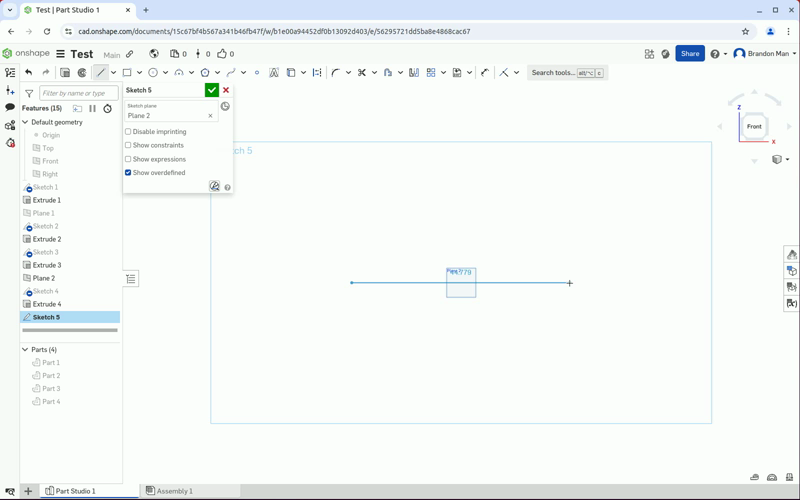
mouse_move(589, 282)
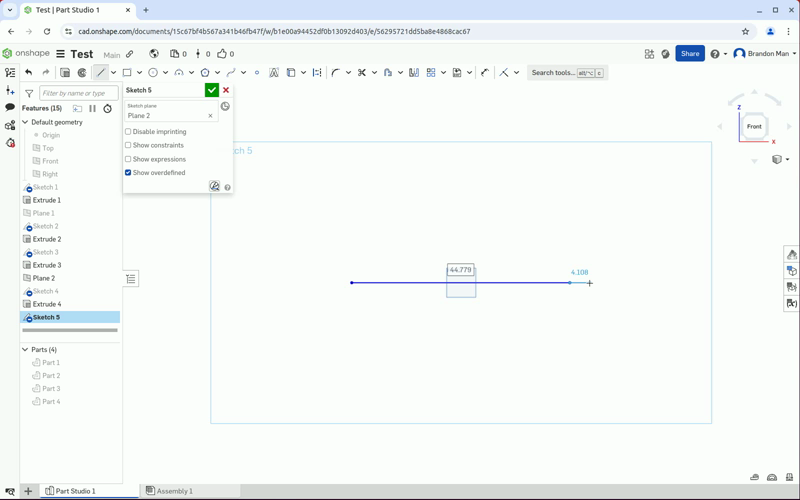
mouse_move(569, 260)
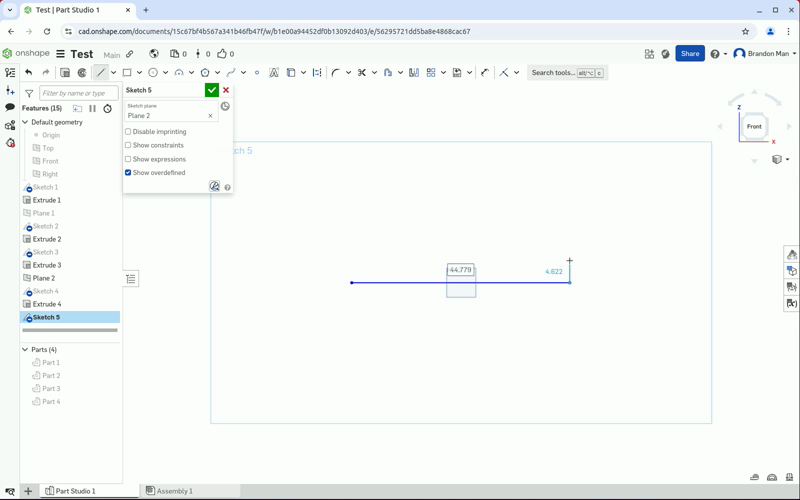
click(569, 260)
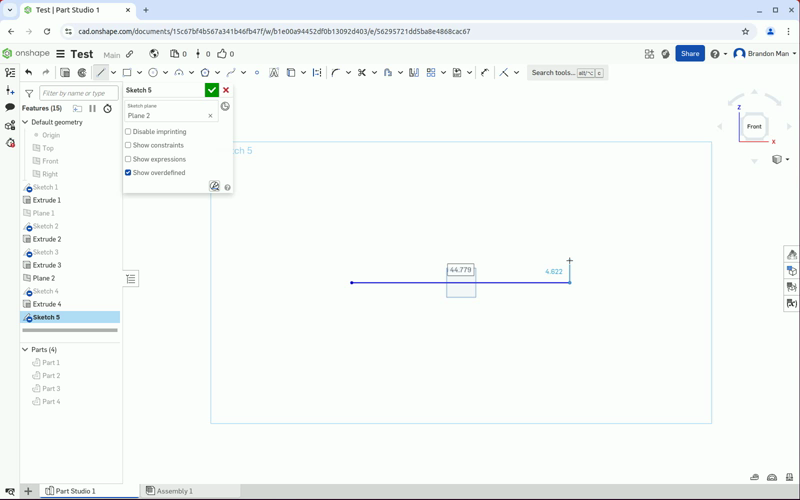
key_up(shift)
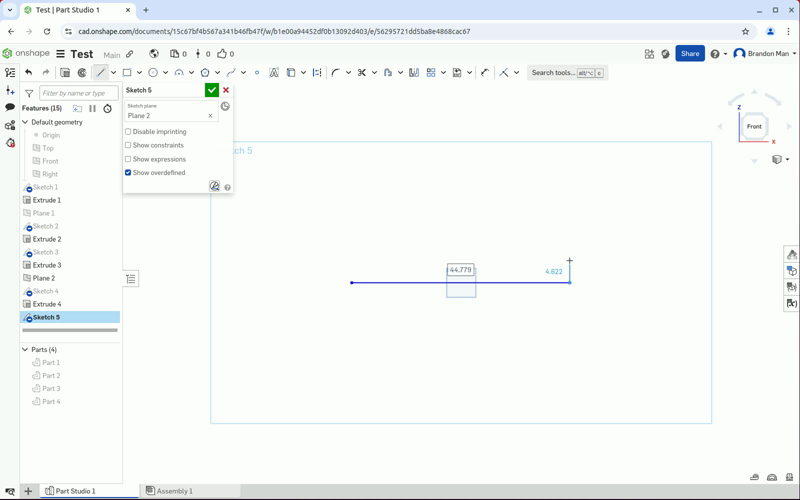
key_down(shift)
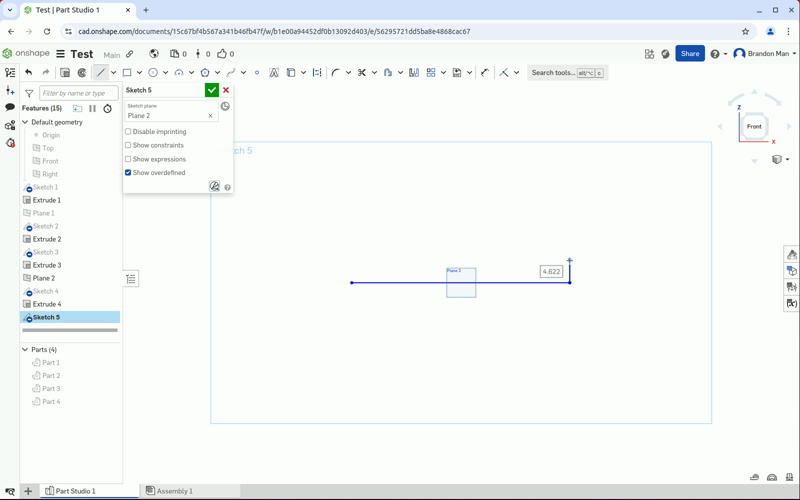
mouse_move(351, 260)
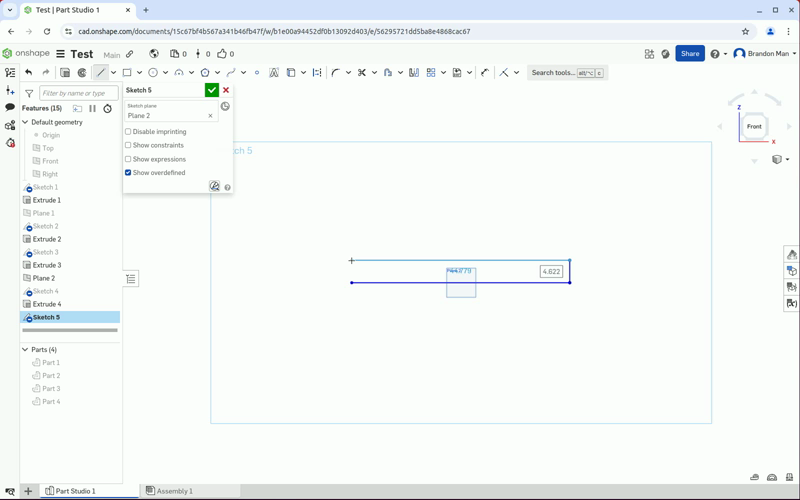
click(351, 260)
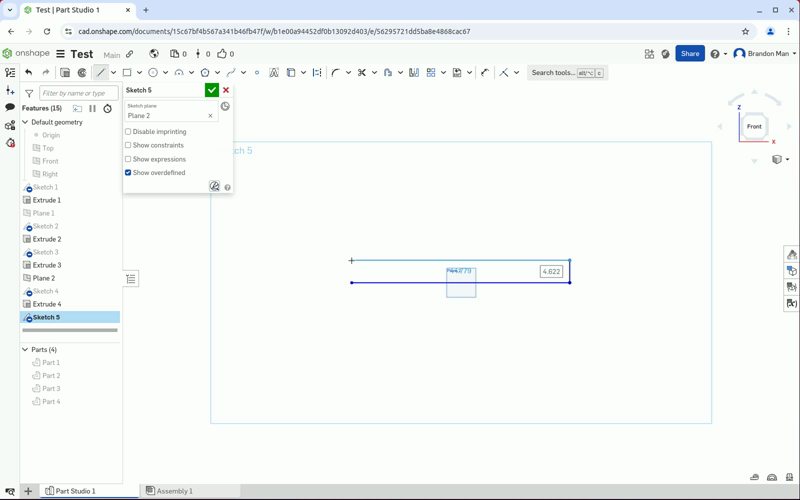
key_up(shift)
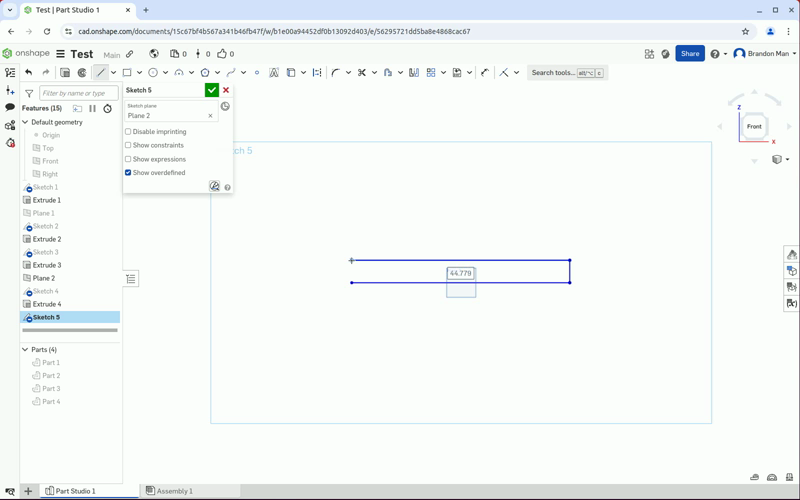
mouse_move(381, 260)
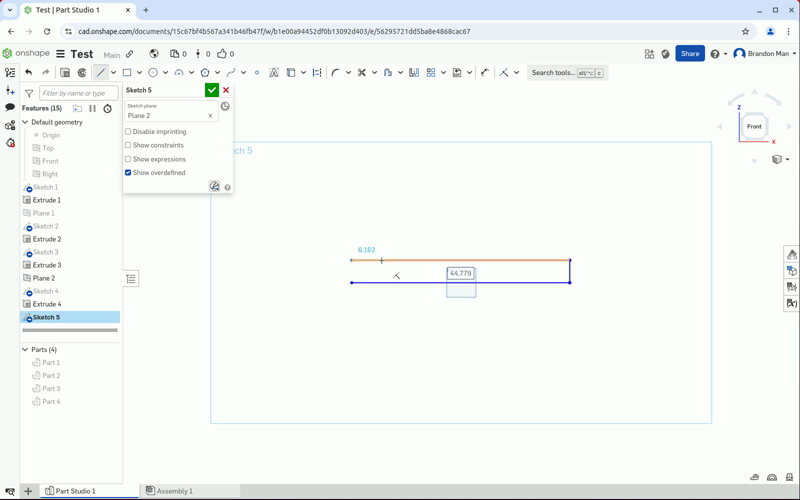
key_down(shift)
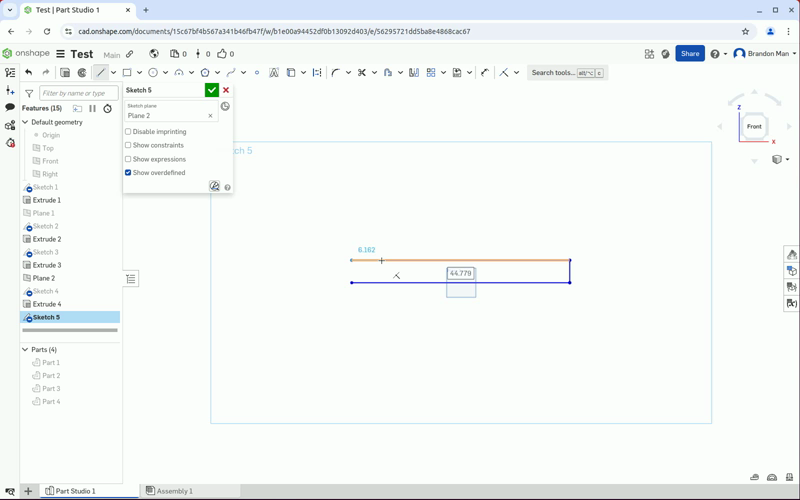
mouse_move(351, 282)
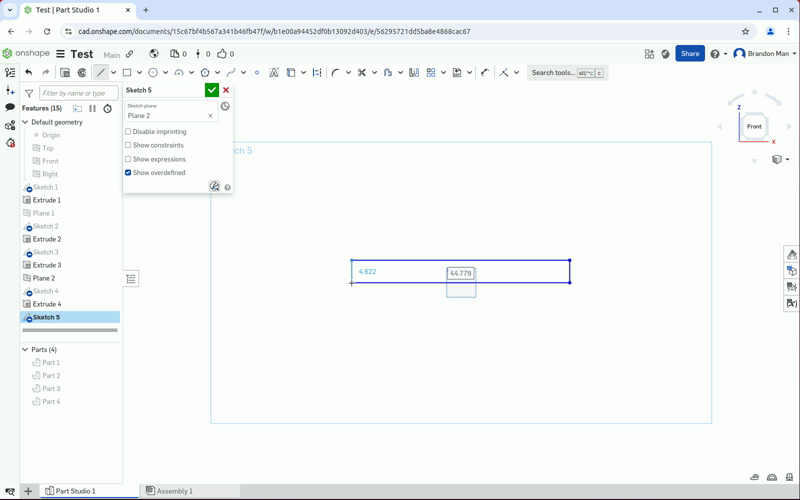
key_up(shift)
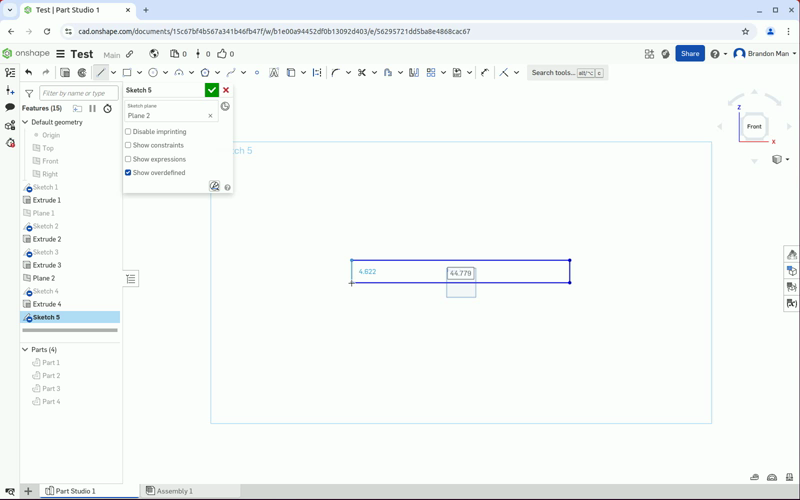
click(351, 282)
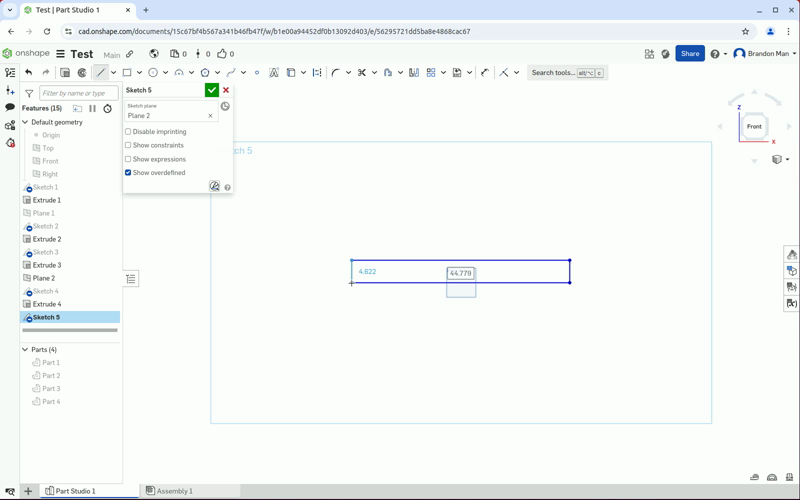
key(esc)
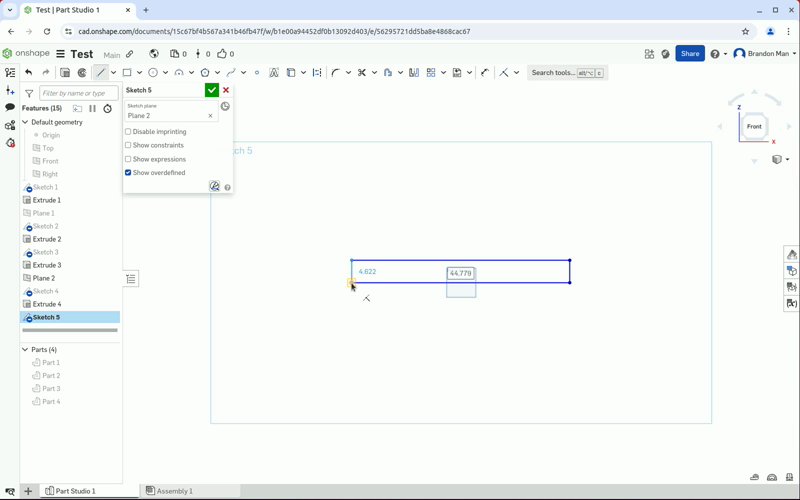
mouse_move(472, 277)
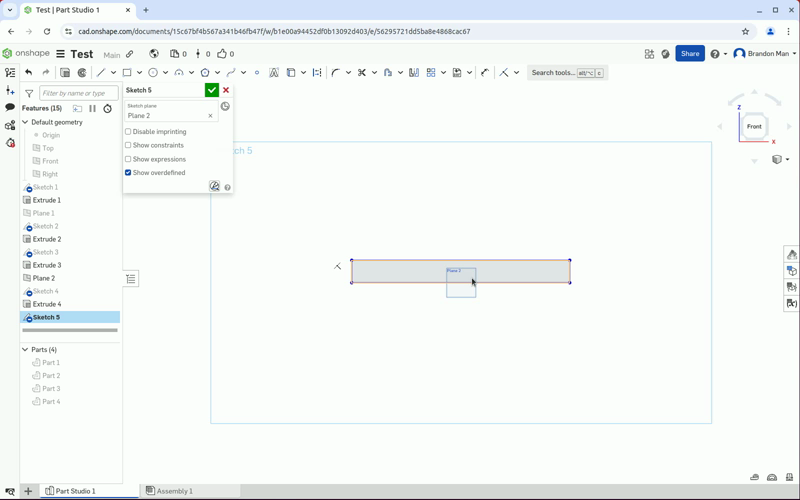
click(472, 277)
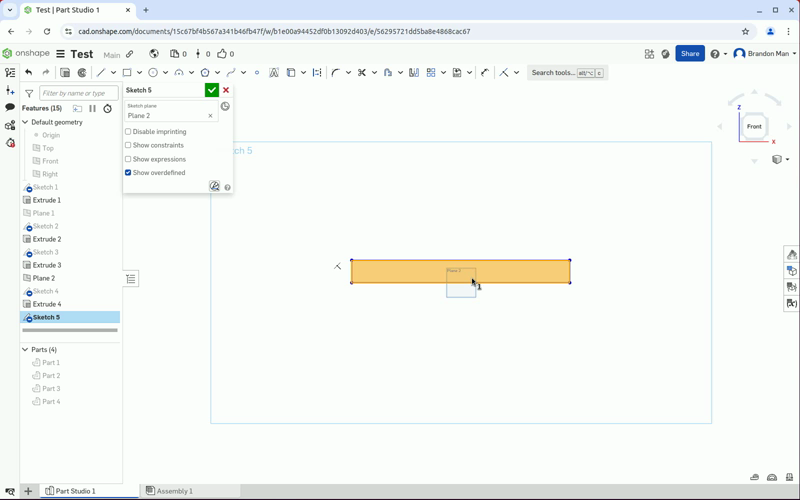
mouse_move(73, 352)
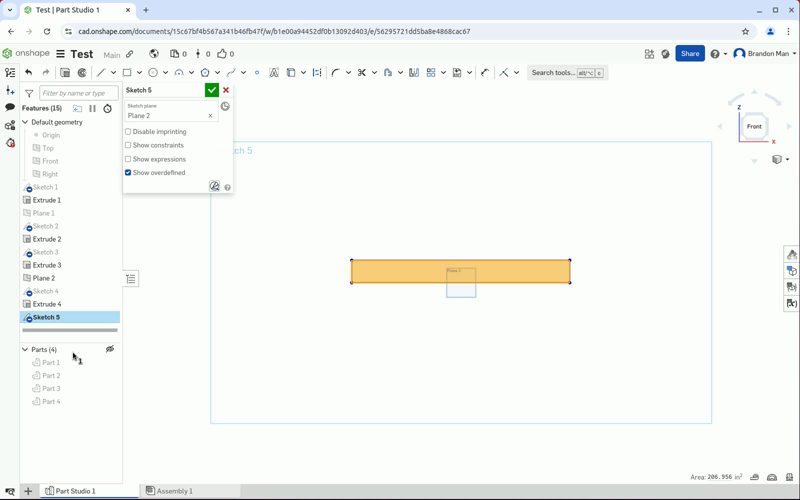
key(shift+y)
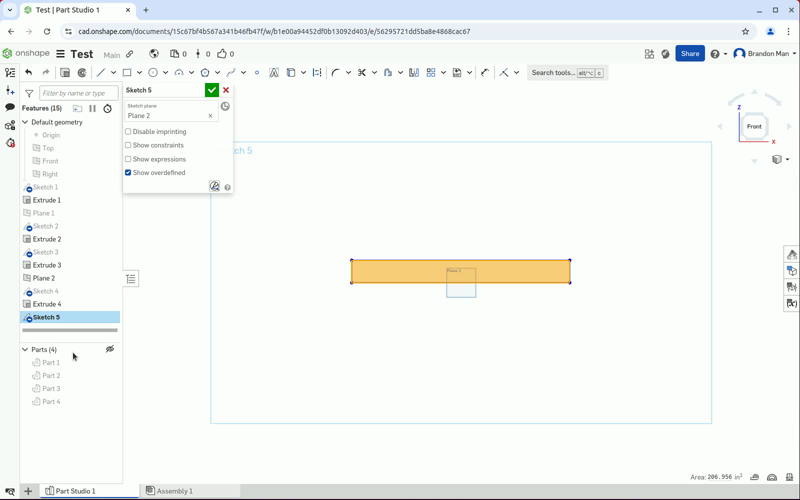
key(shift+e)
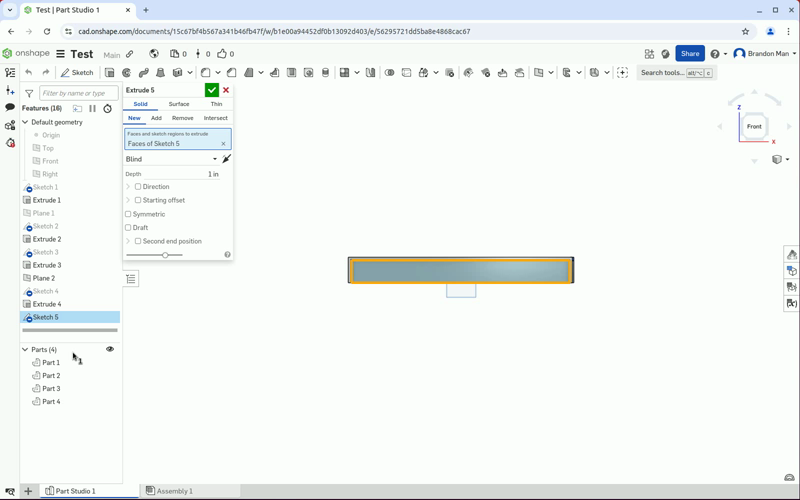
mouse_move(143, 106)
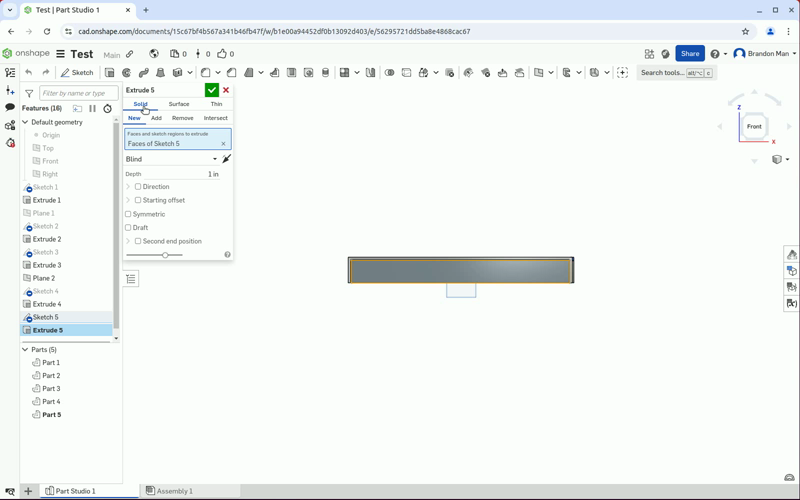
click(143, 106)
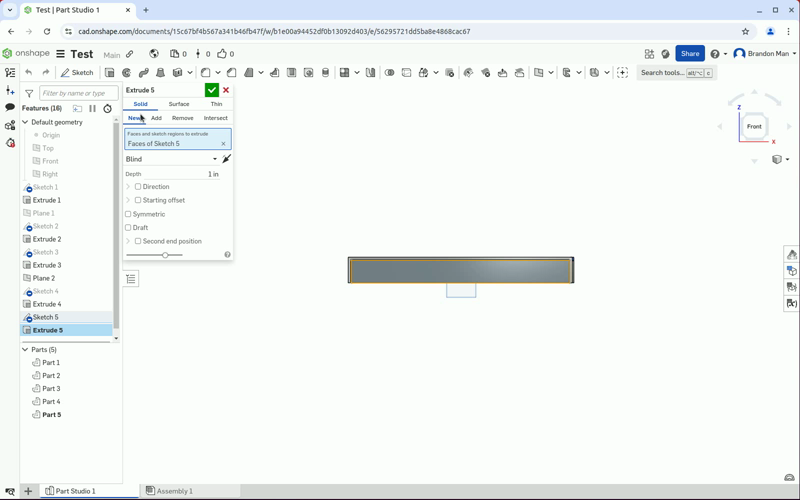
mouse_move(137, 120)
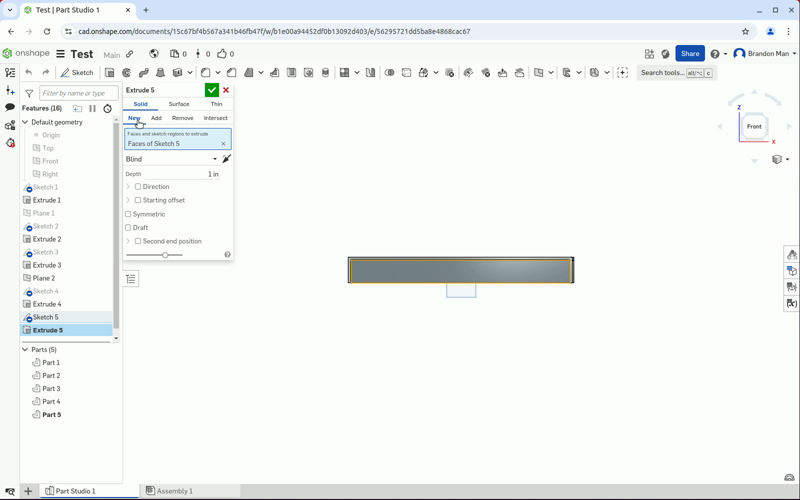
click(137, 120)
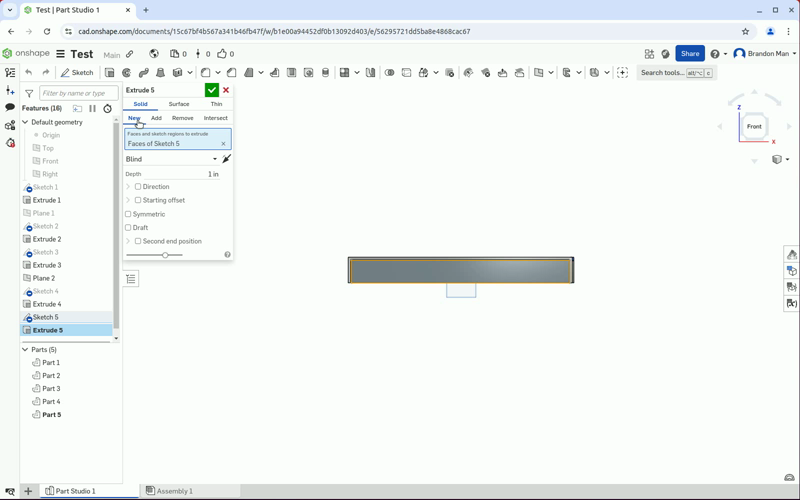
key(tab, 4)
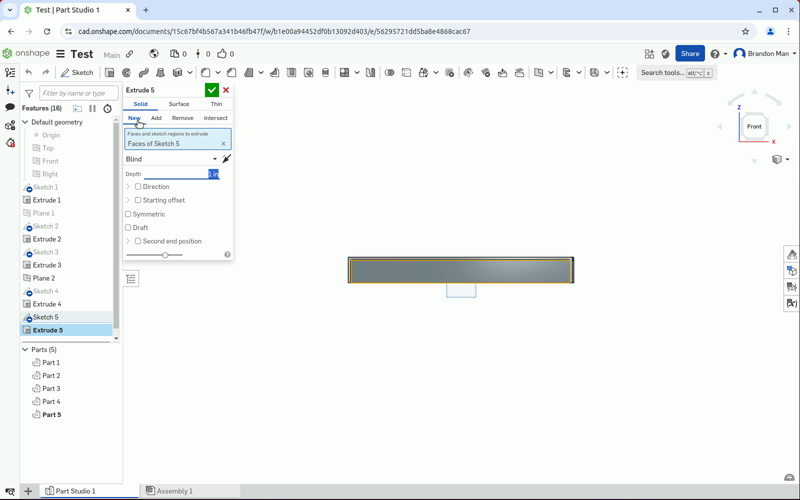
text(0.722)
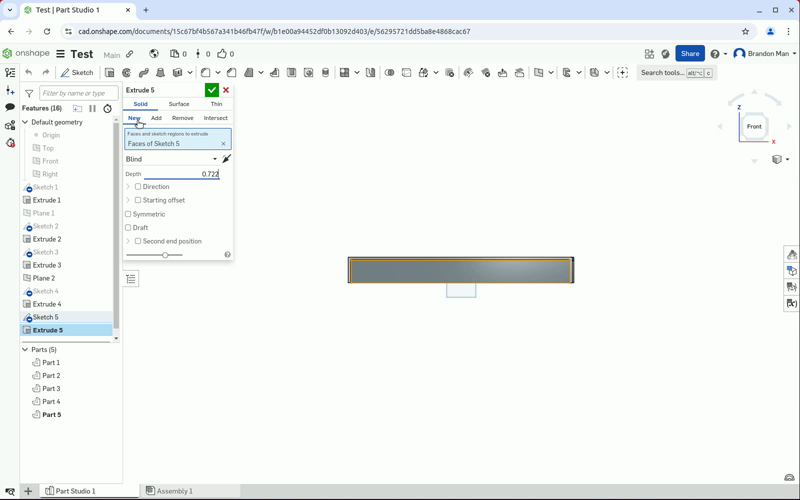
key(enter)
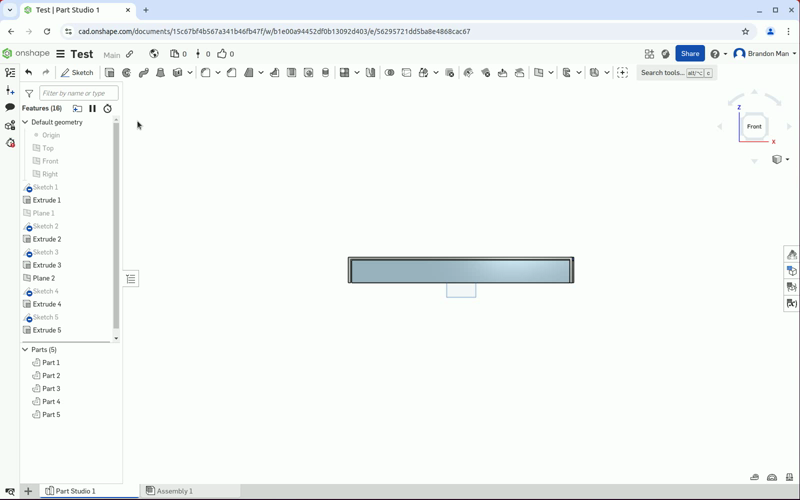
key(shift+h)
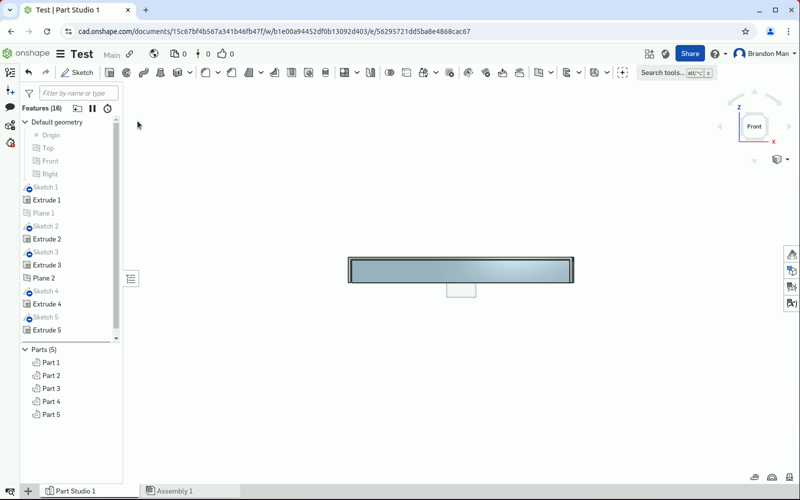
key(shift+h)
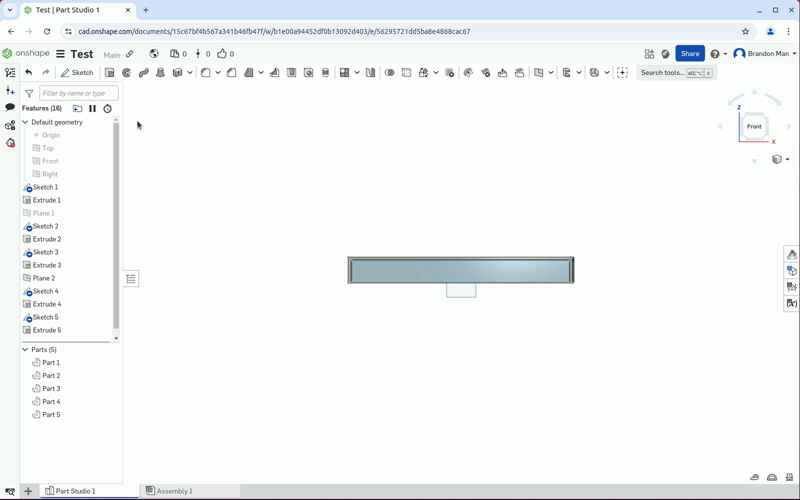
key(shift+7)
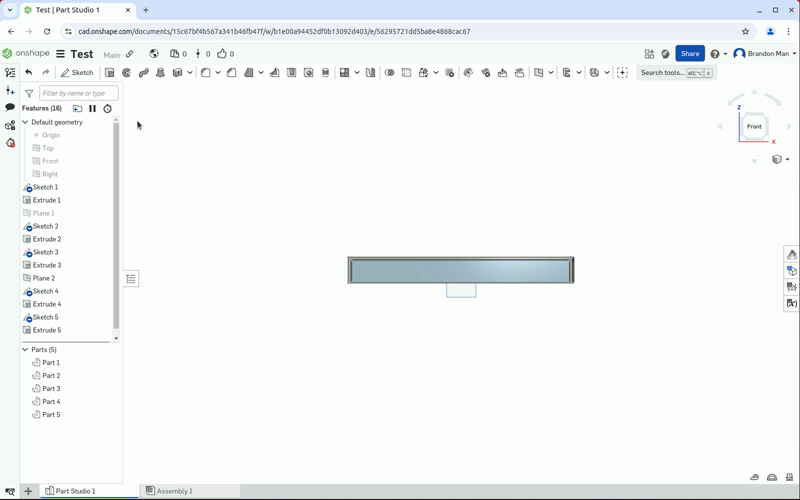
key(left, 2)
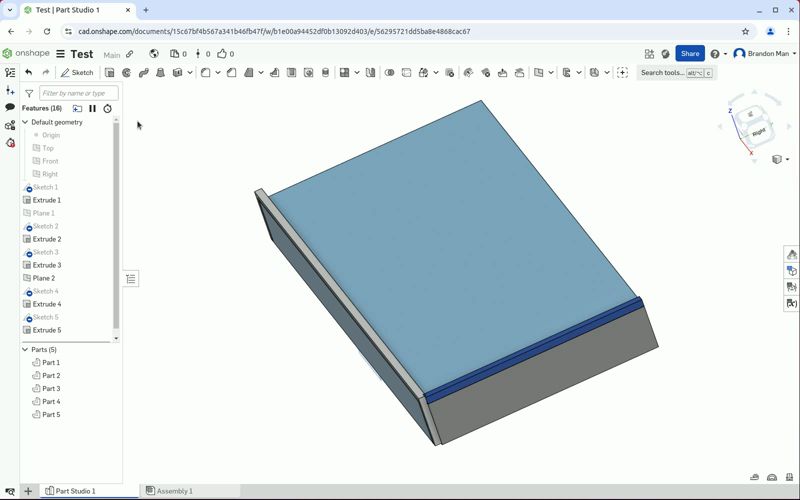
key(down, 2)
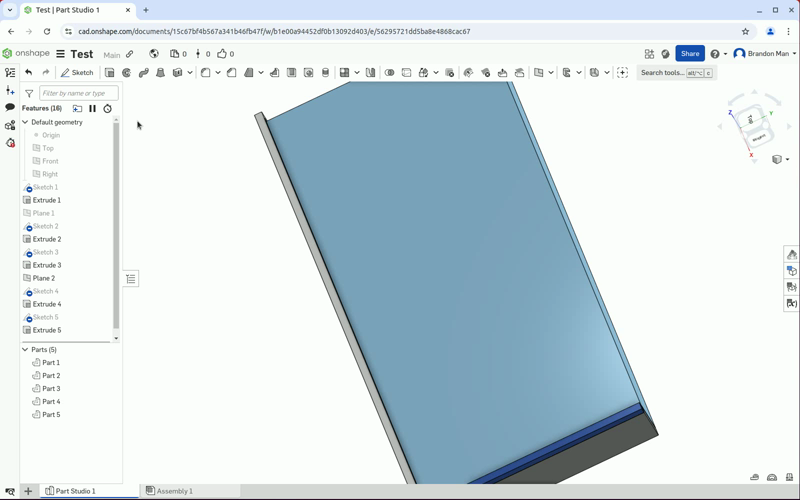
key(up, 2)
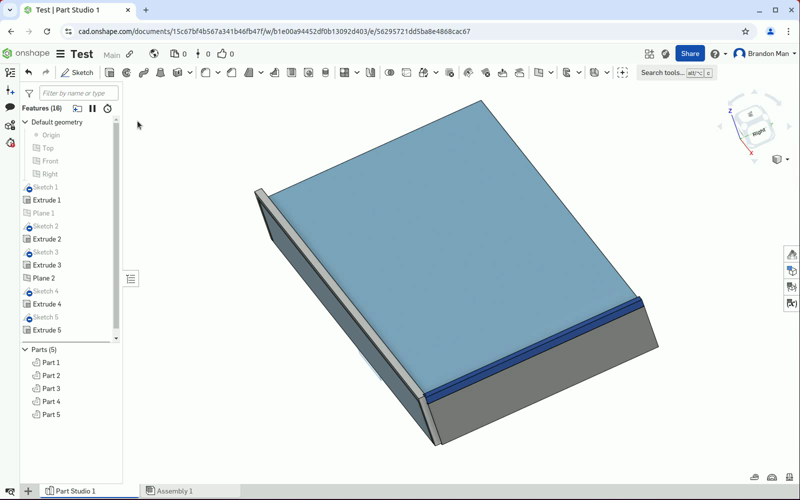
key(right, 2)
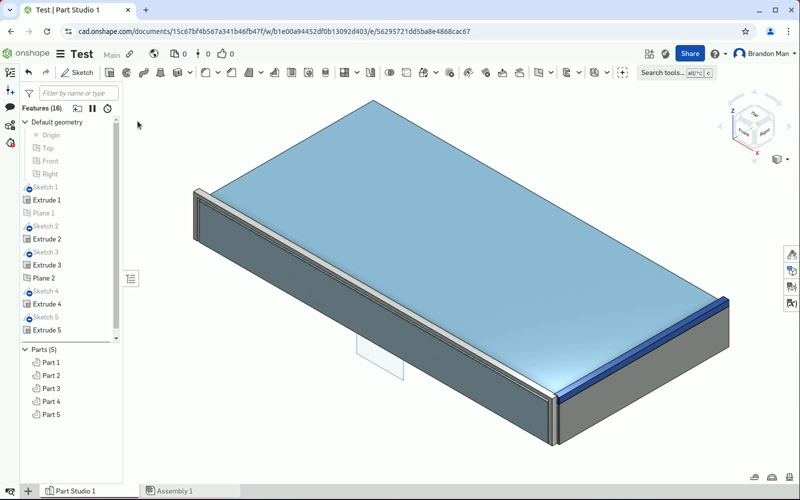
mouse_move(69, 189)
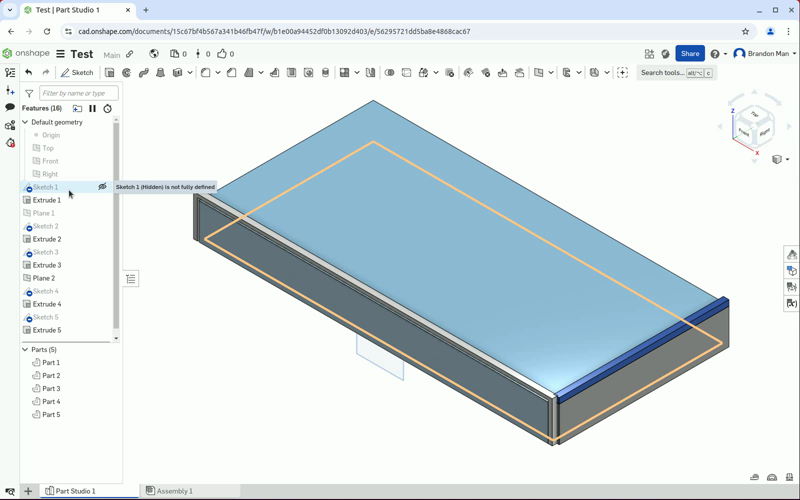
click(69, 189)